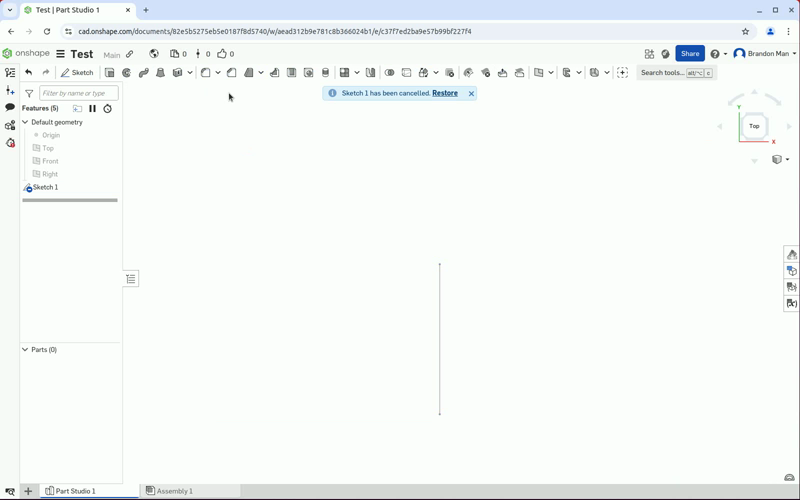
key(shift+h)
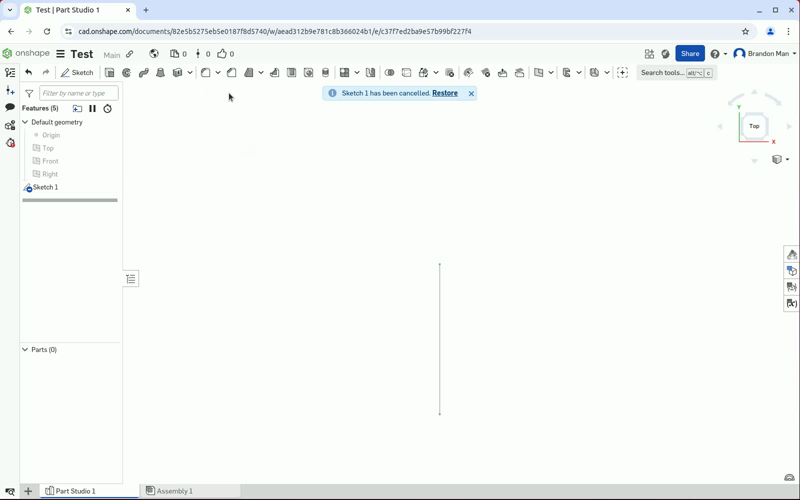
key(shift+s)
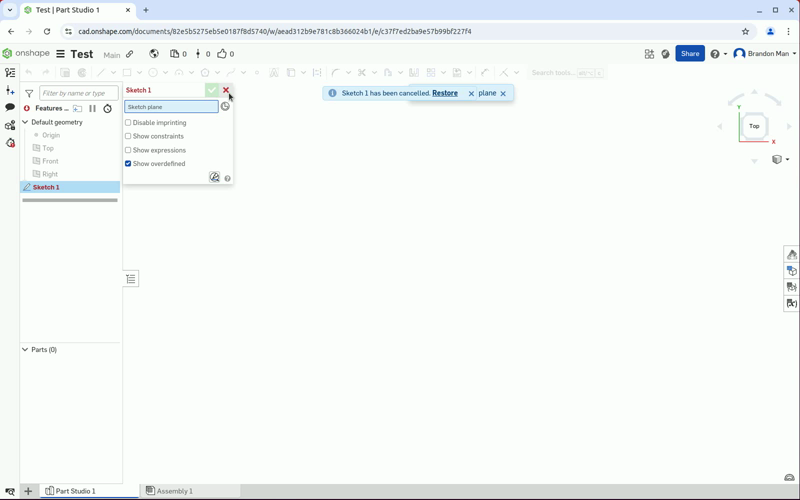
mouse_move(73, 150)
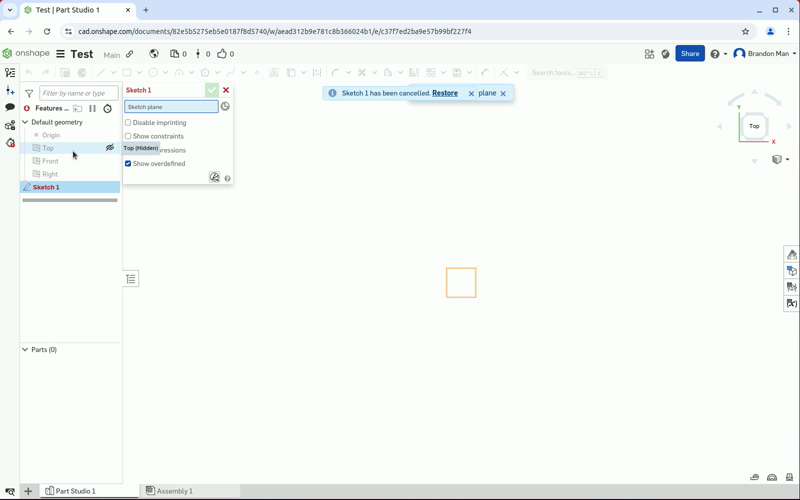
click(73, 150)
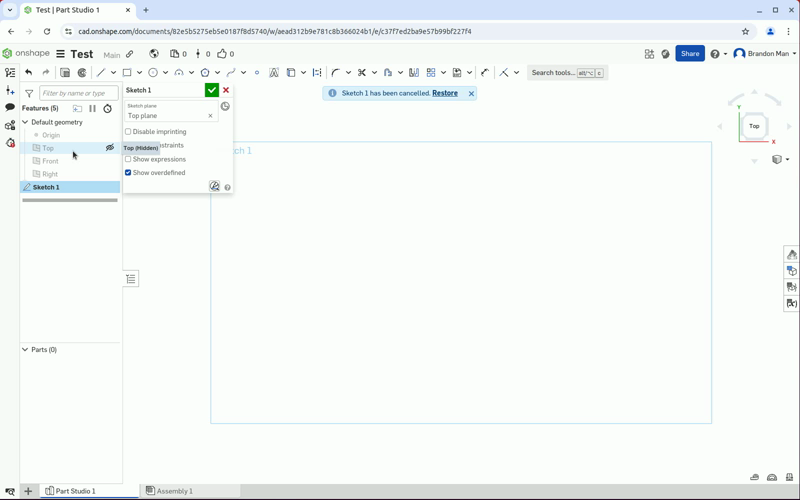
mouse_move(73, 352)
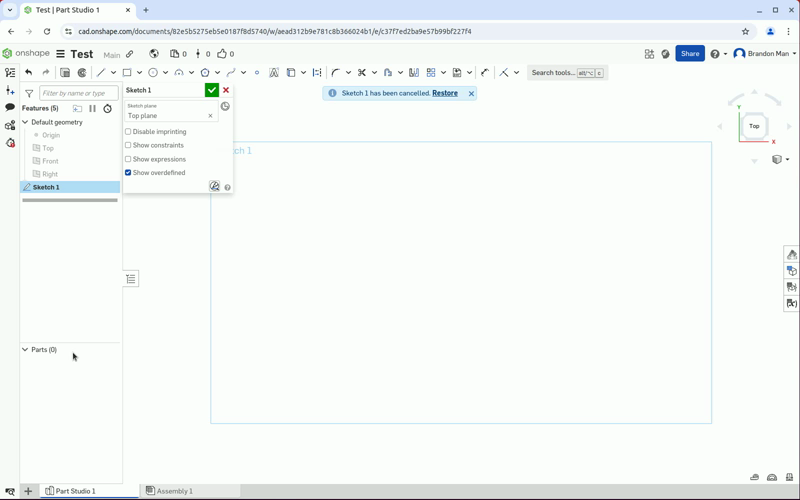
key(y)
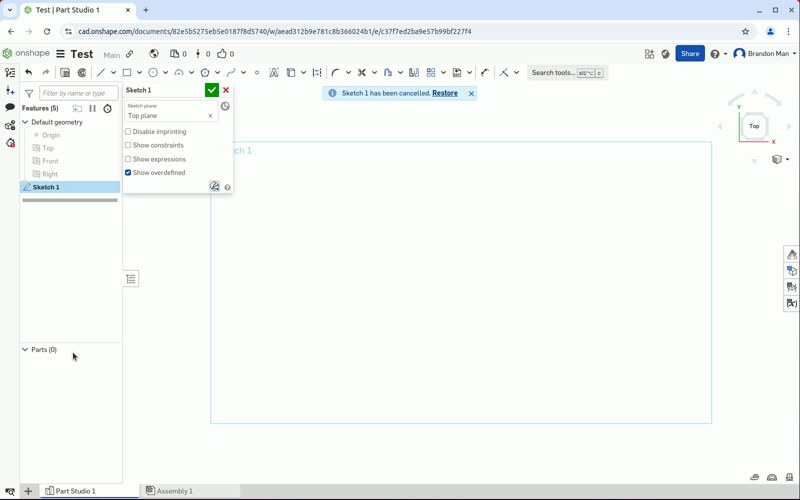
key(l)
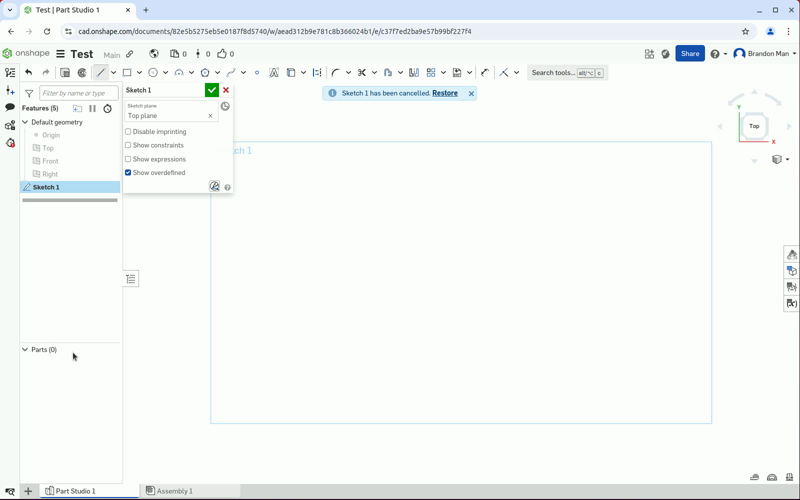
key_down(shift)
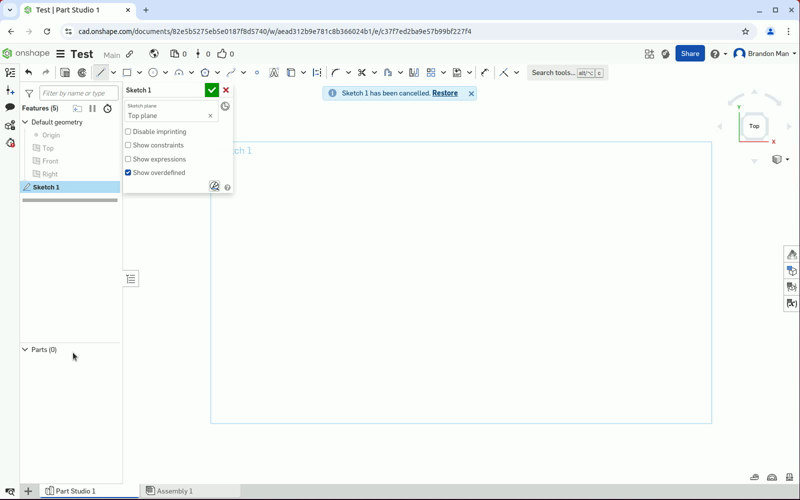
mouse_move(385, 320)
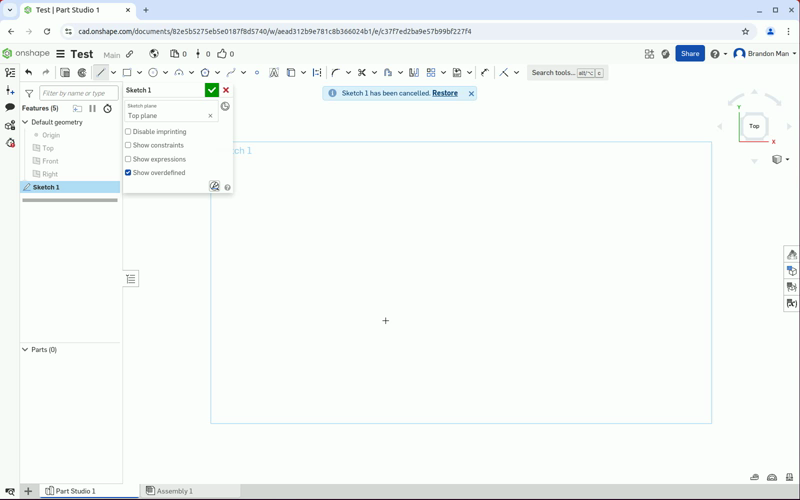
click(385, 320)
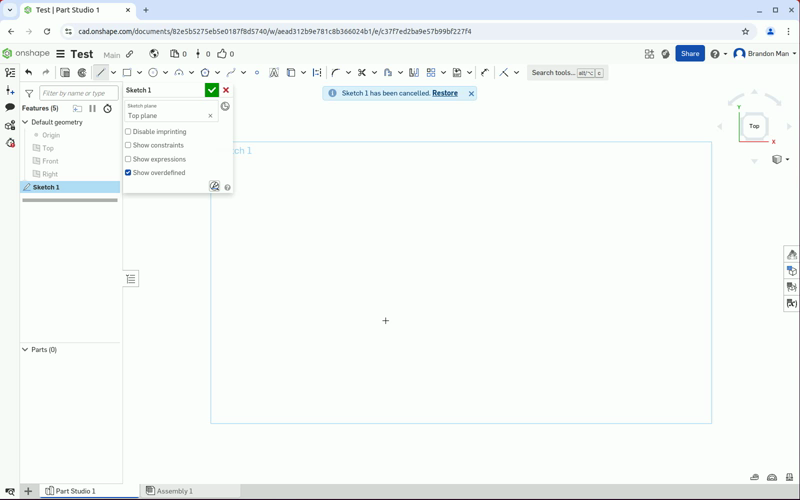
key_up(shift)
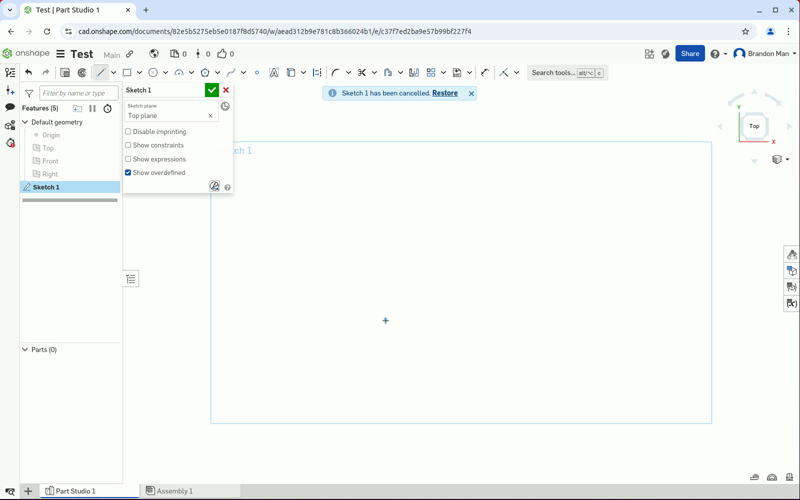
key_down(shift)
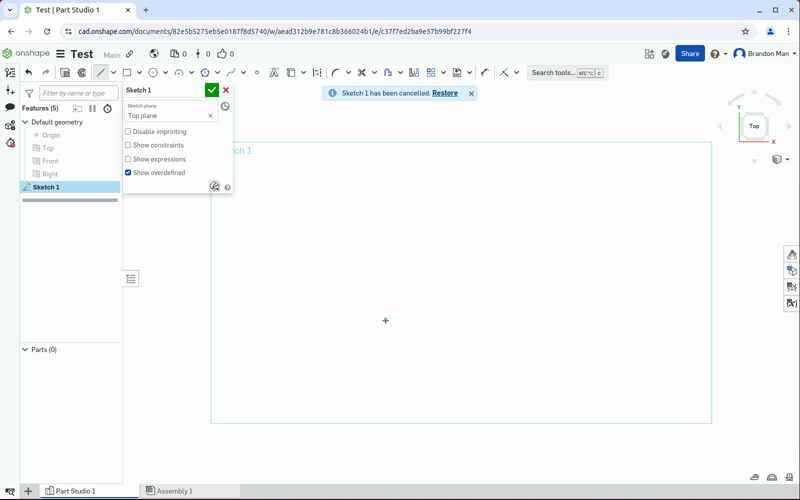
mouse_move(460, 320)
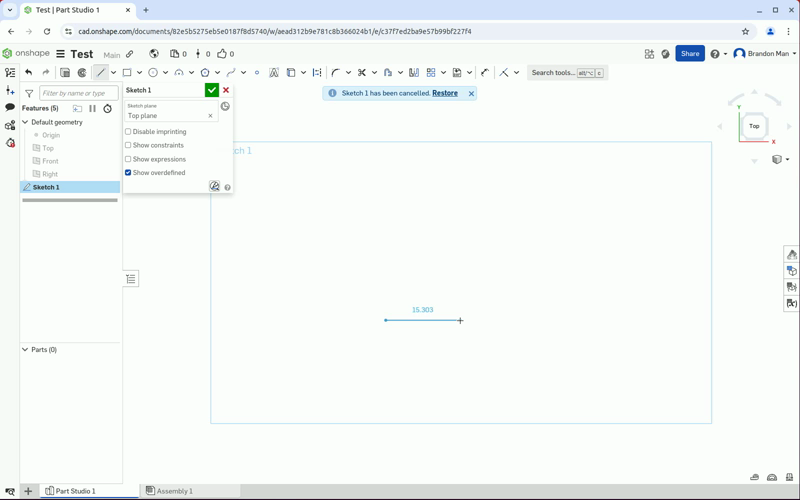
click(460, 320)
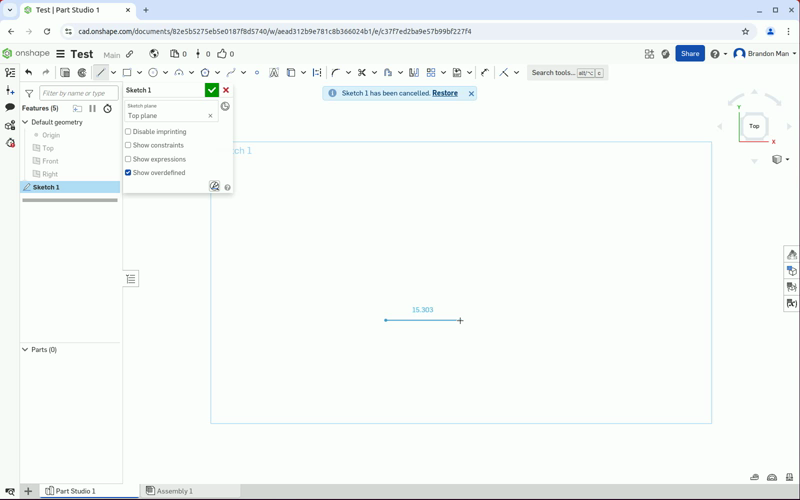
key_up(shift)
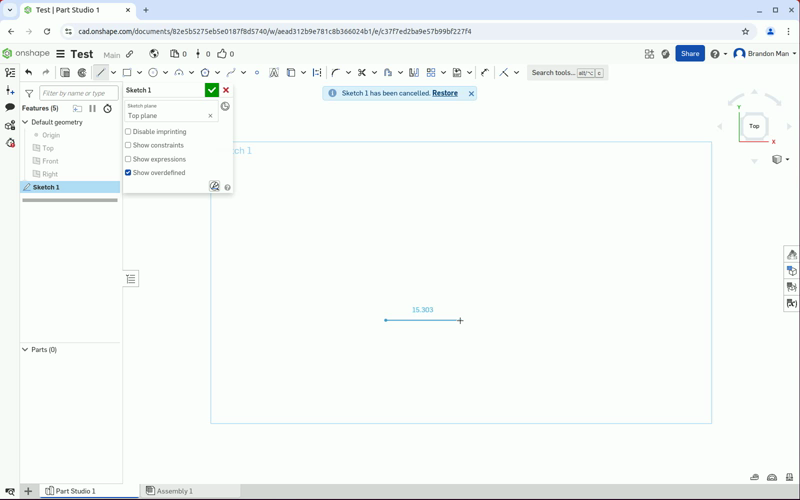
key_down(shift)
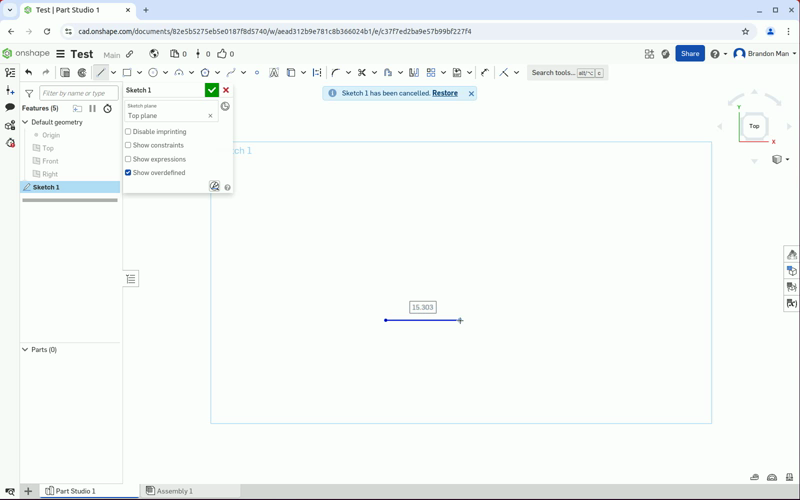
mouse_move(490, 320)
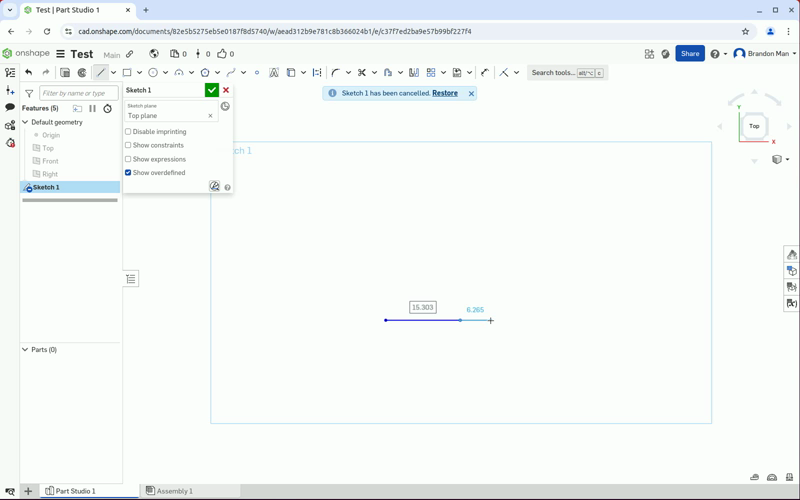
mouse_move(460, 283)
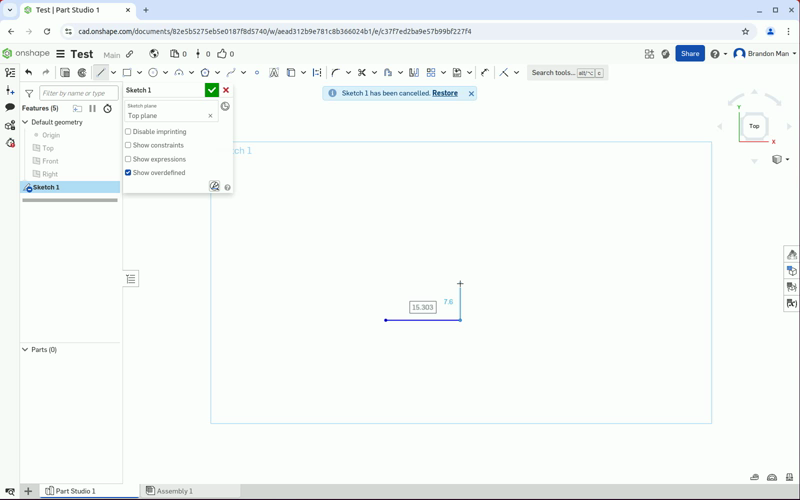
click(460, 283)
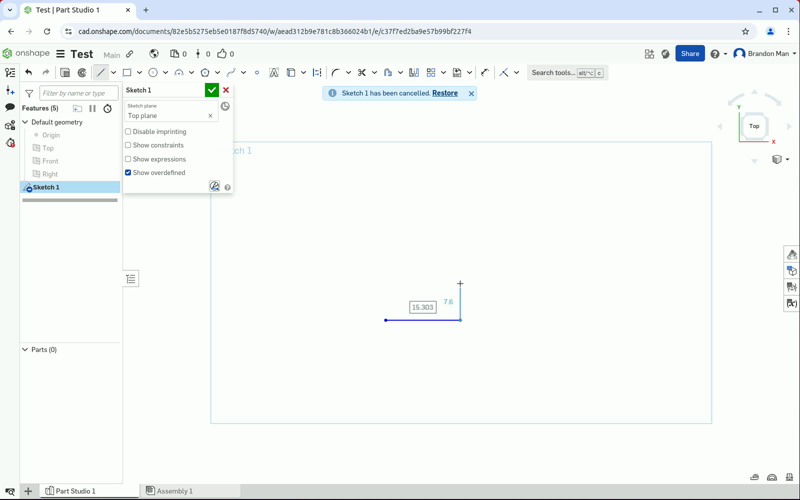
key_up(shift)
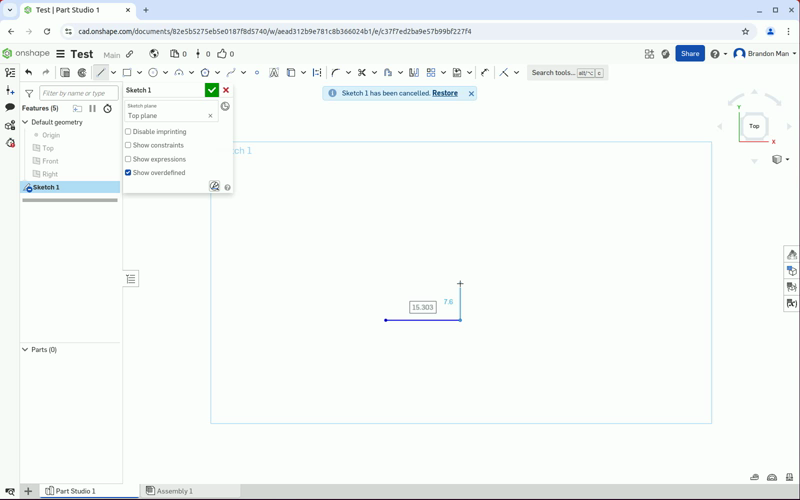
key_down(shift)
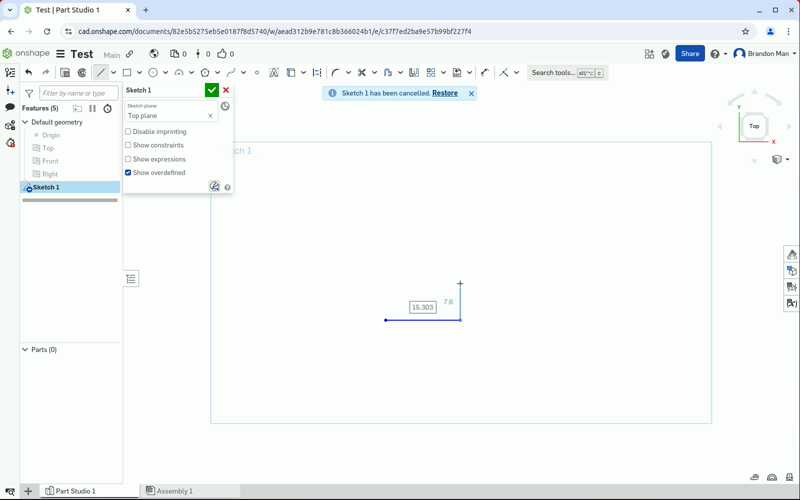
mouse_move(572, 283)
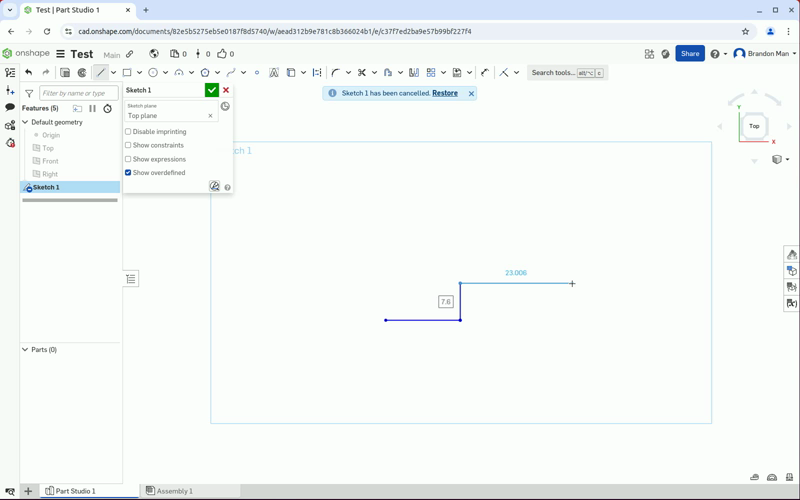
click(572, 283)
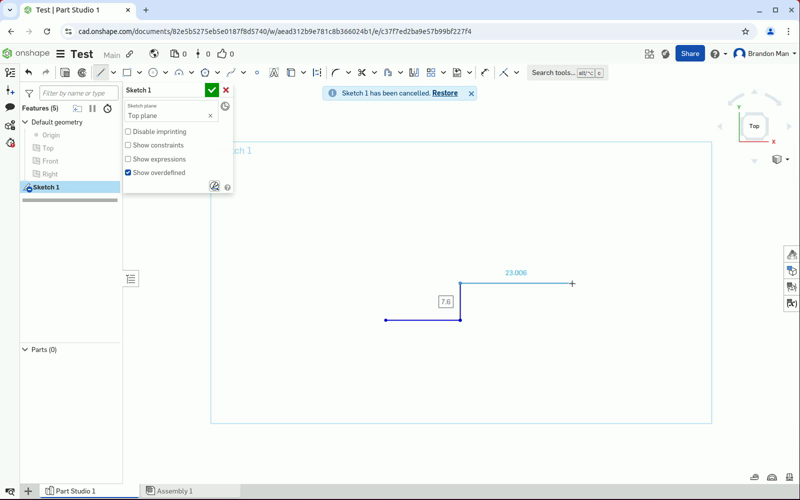
key_up(shift)
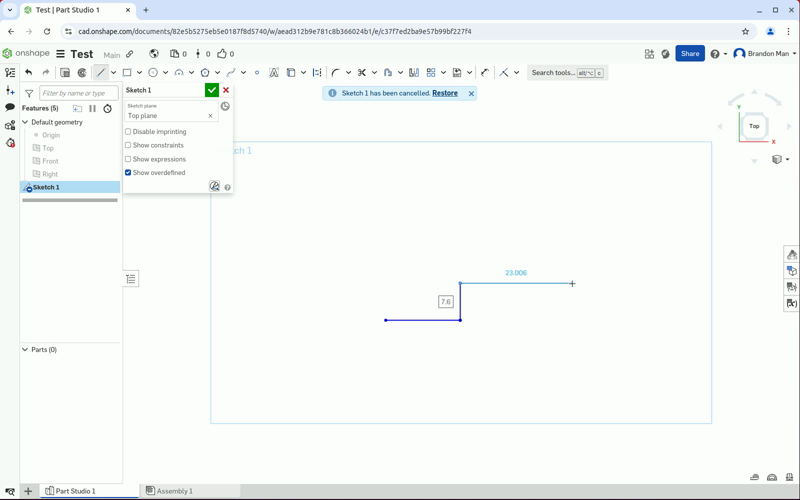
key_down(shift)
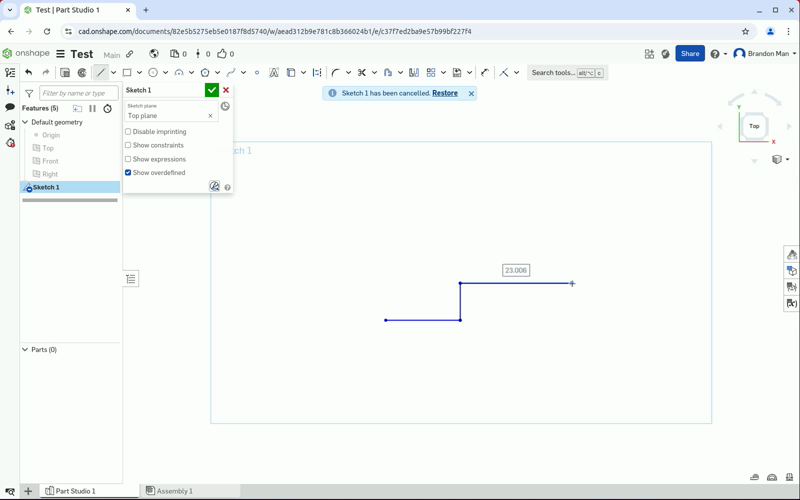
mouse_move(589, 283)
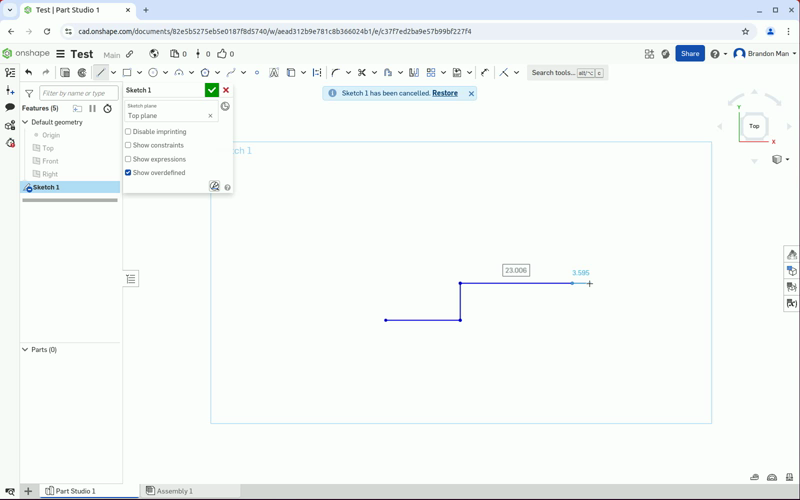
mouse_move(572, 245)
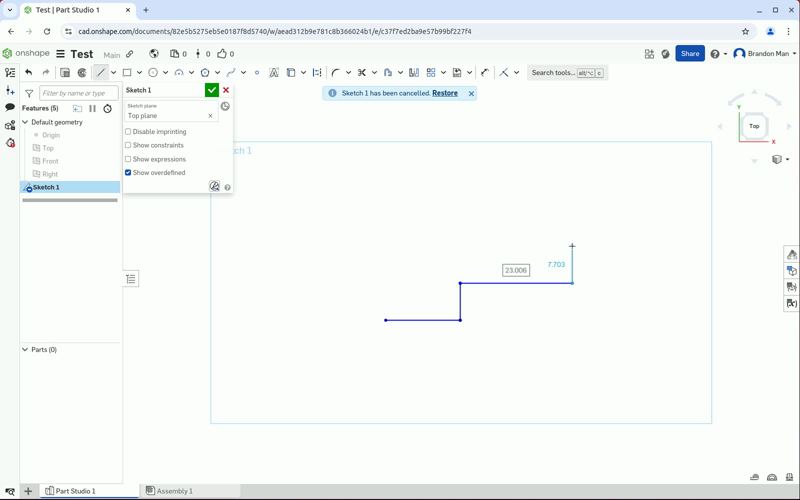
click(572, 245)
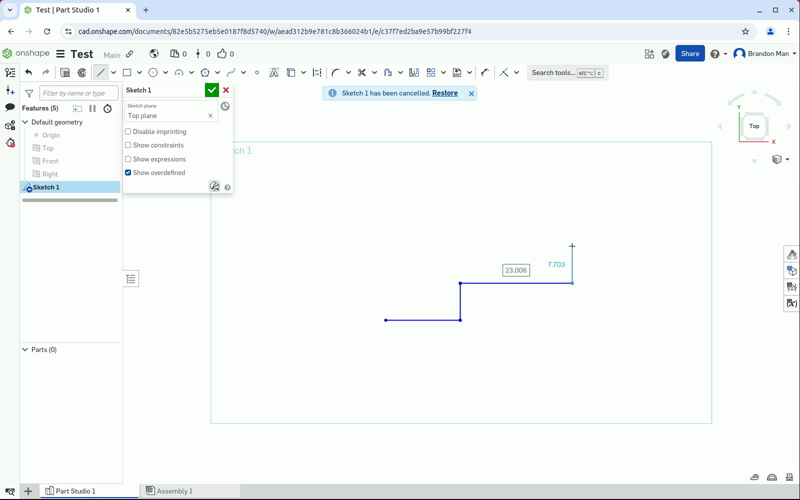
key_up(shift)
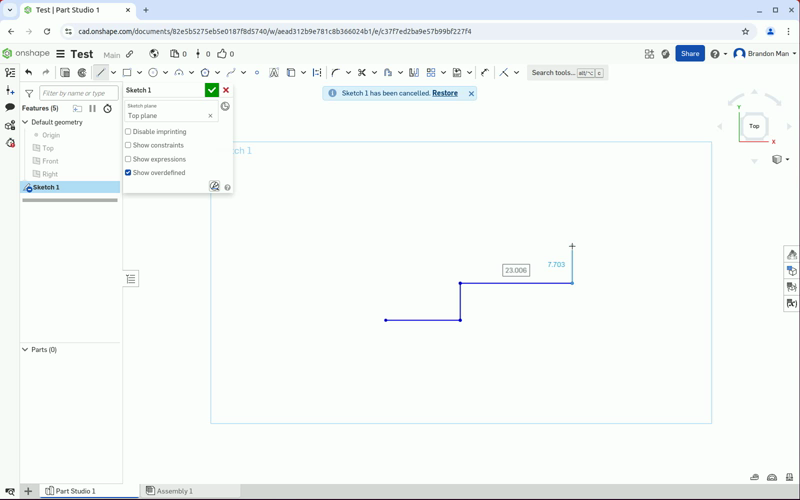
key_down(shift)
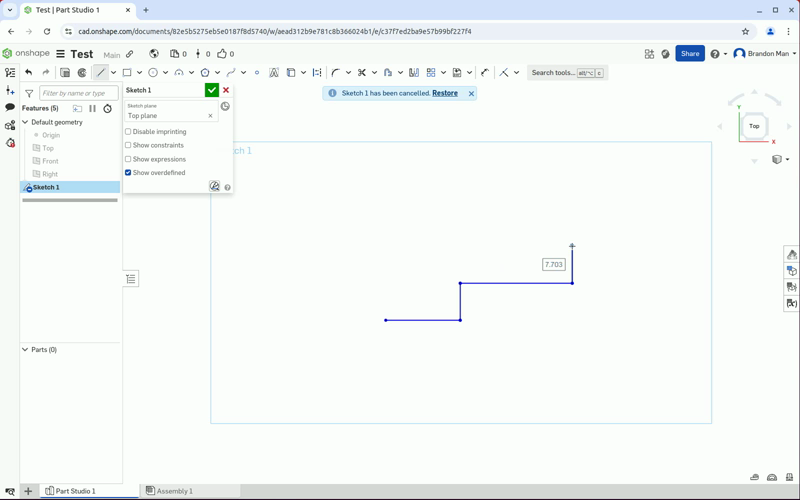
mouse_move(385, 245)
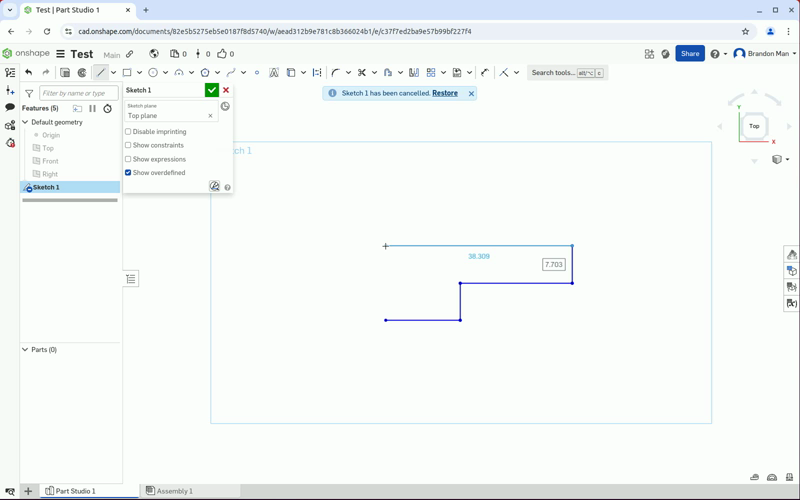
click(385, 245)
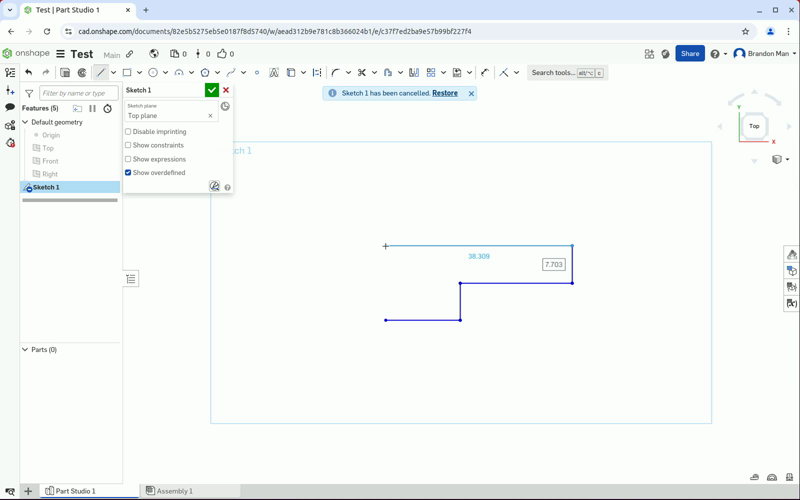
key_up(shift)
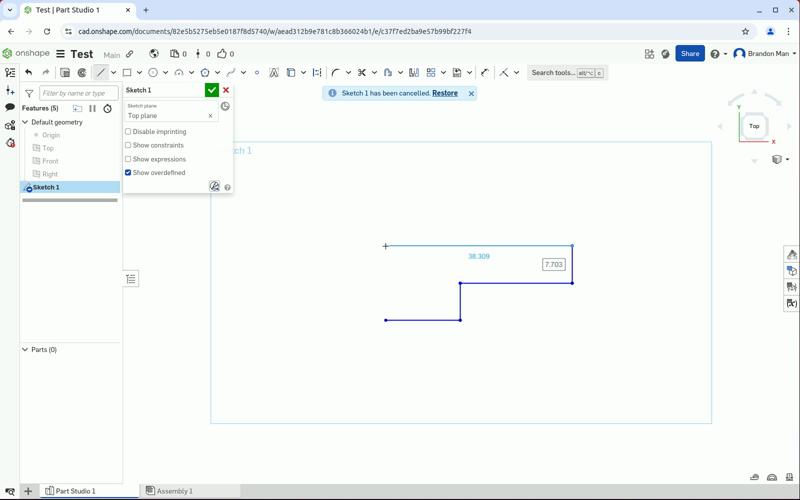
key_down(shift)
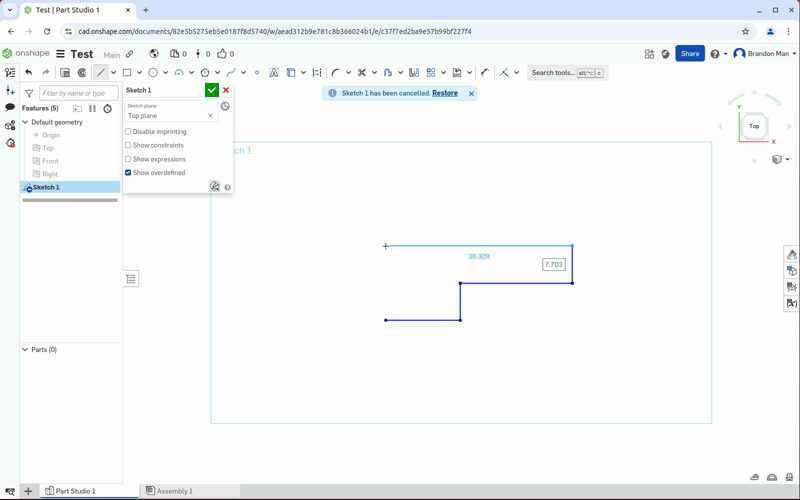
mouse_move(385, 320)
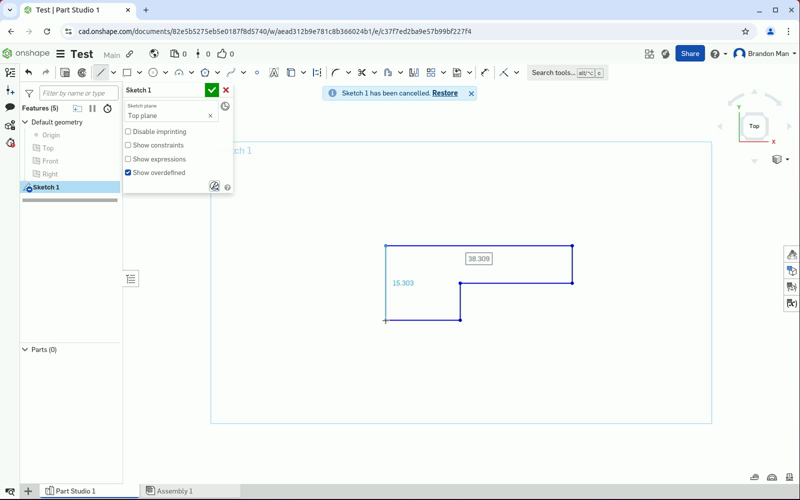
key_up(shift)
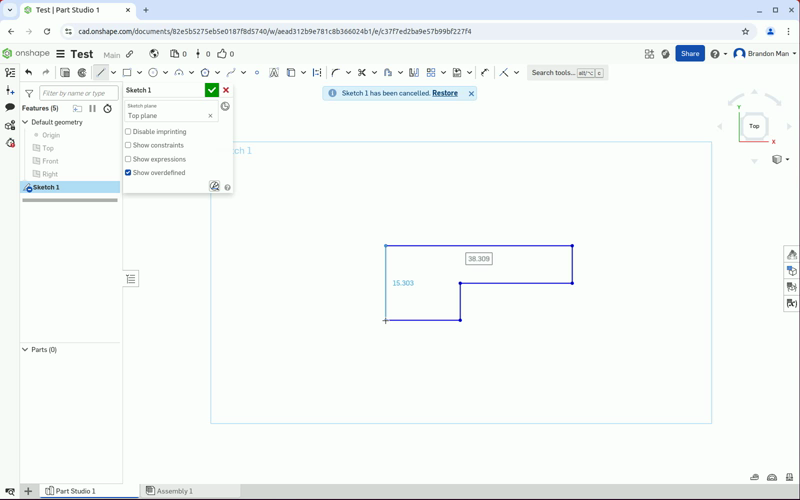
click(385, 320)
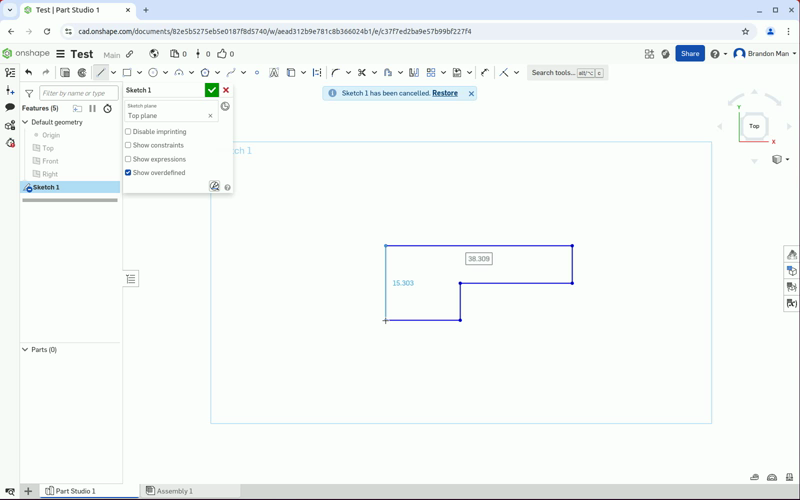
key(esc)
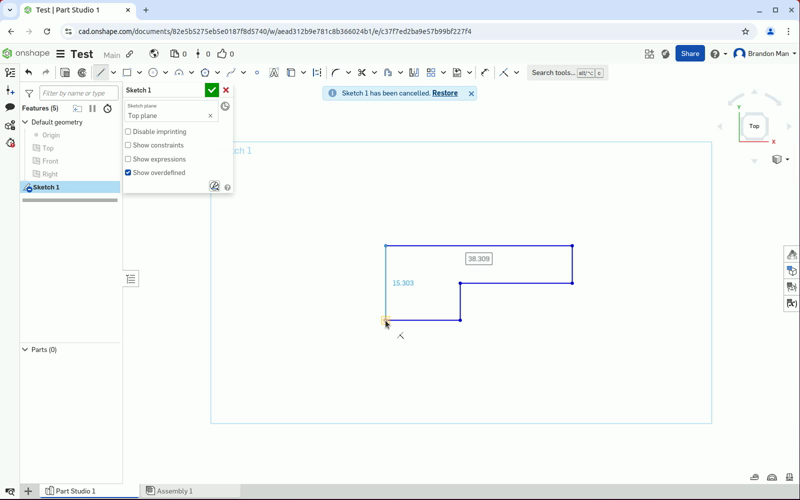
mouse_move(515, 272)
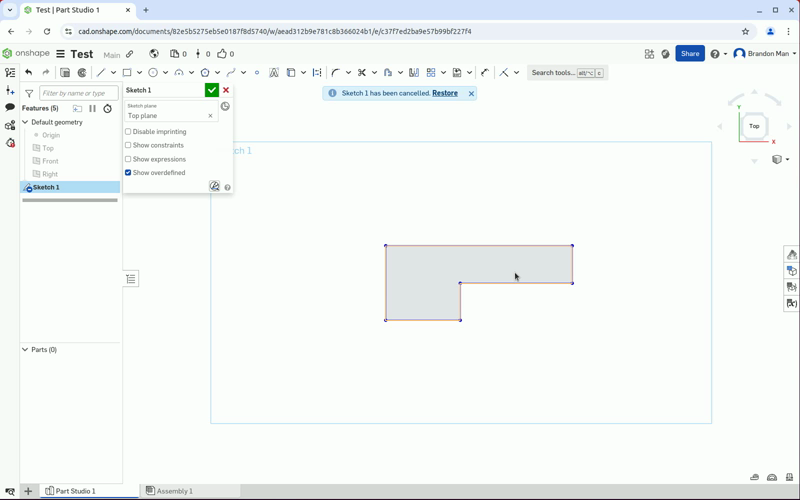
click(515, 272)
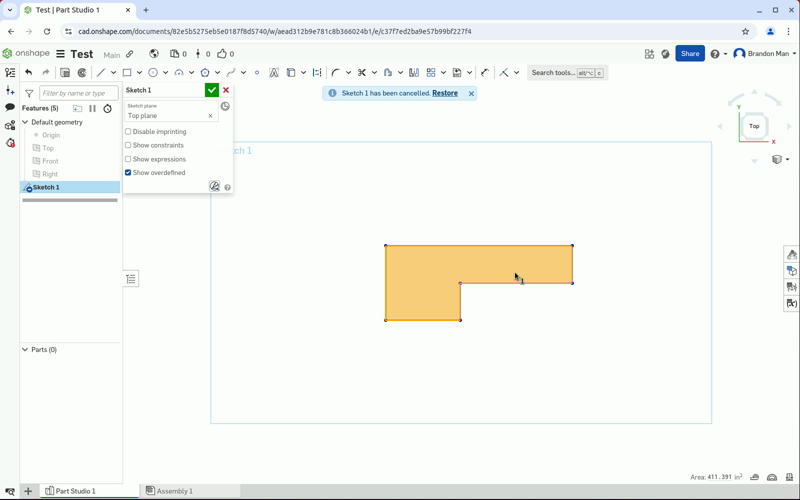
mouse_move(73, 352)
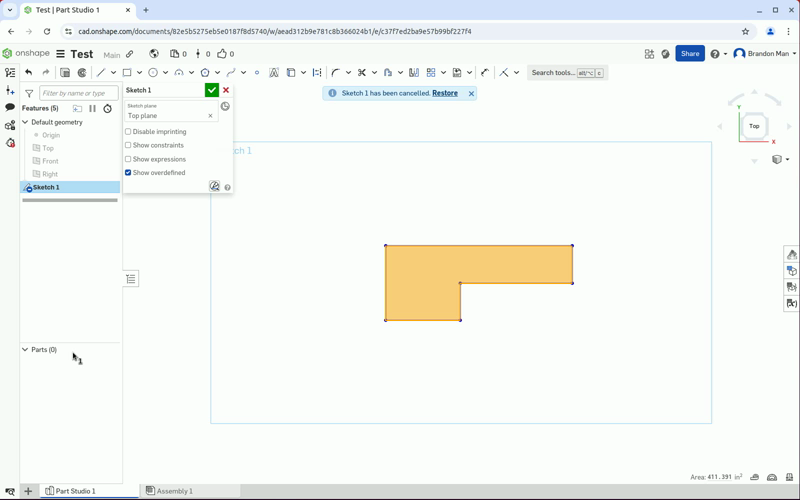
key(shift+y)
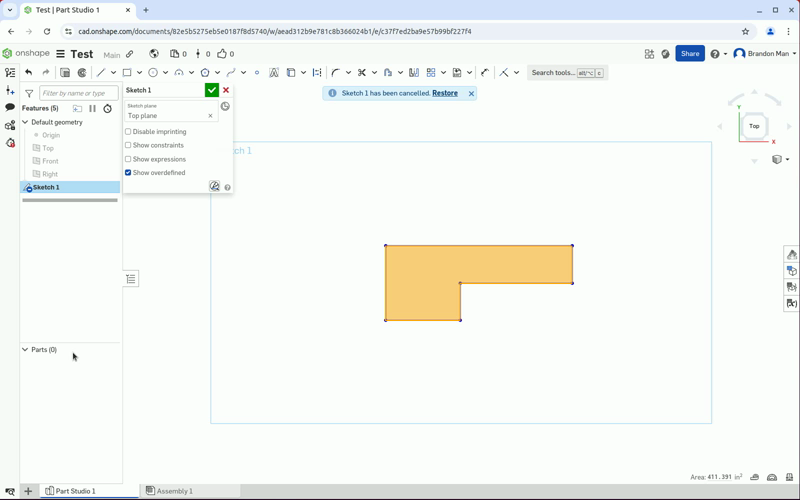
key(shift+e)
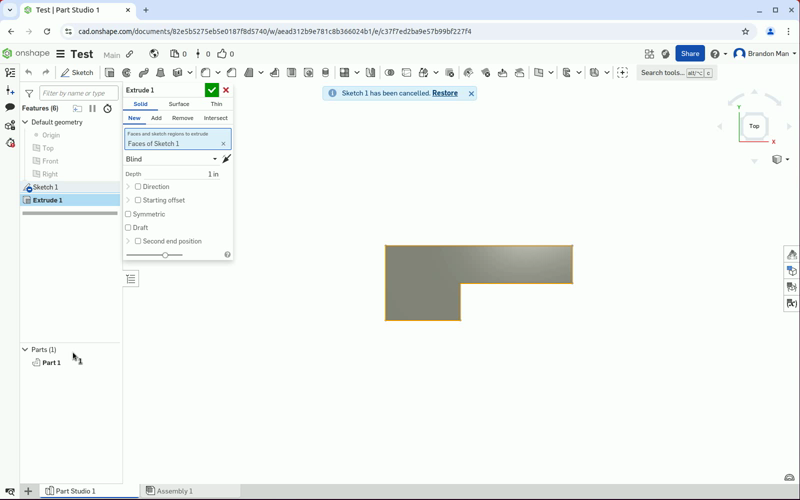
mouse_move(143, 106)
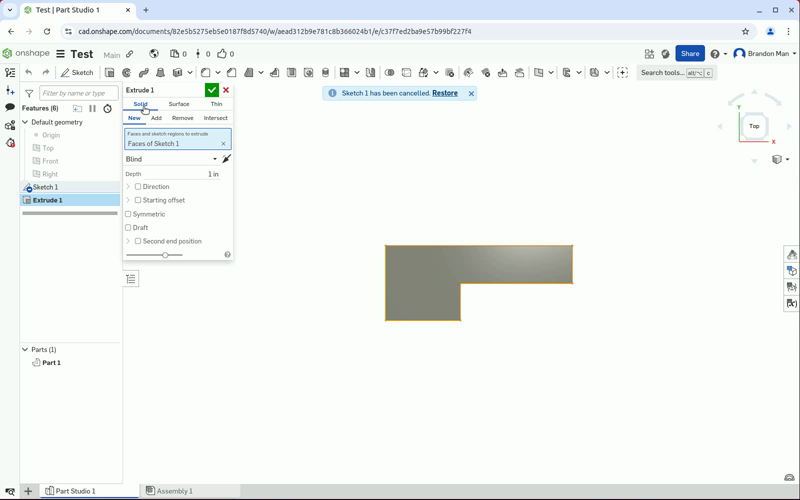
click(143, 106)
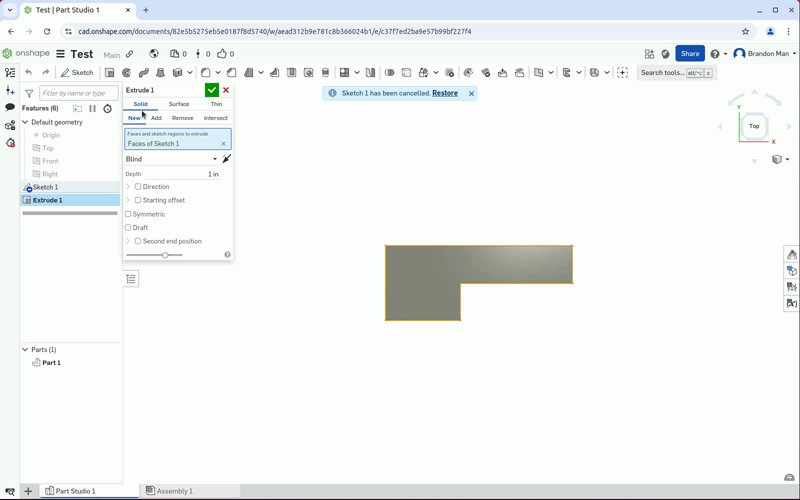
mouse_move(137, 120)
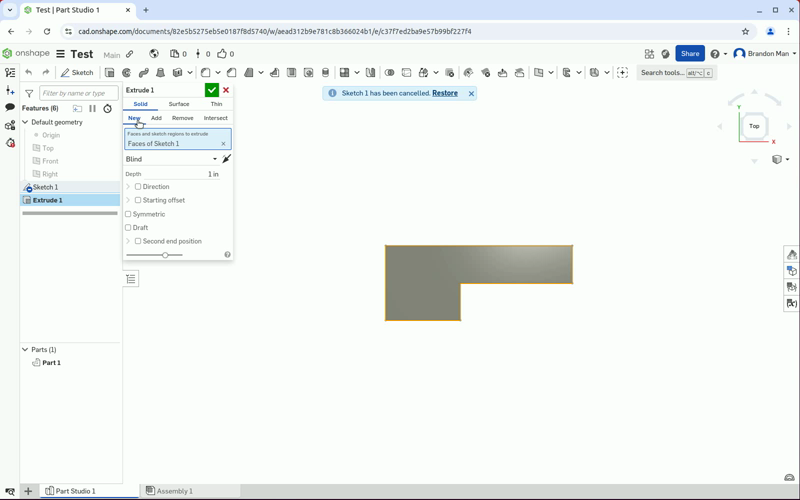
click(137, 120)
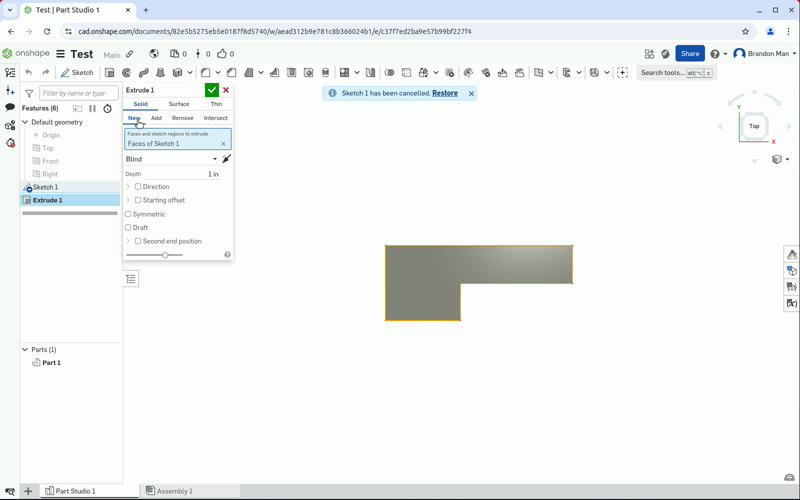
key(tab, 4)
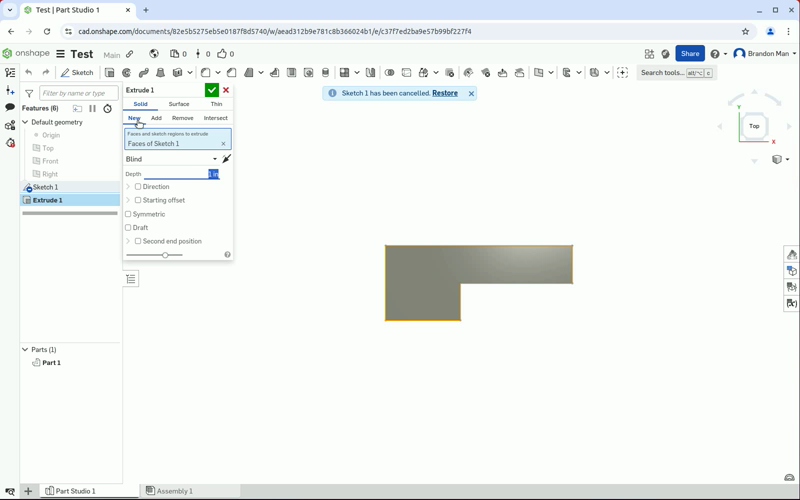
text(0.722)
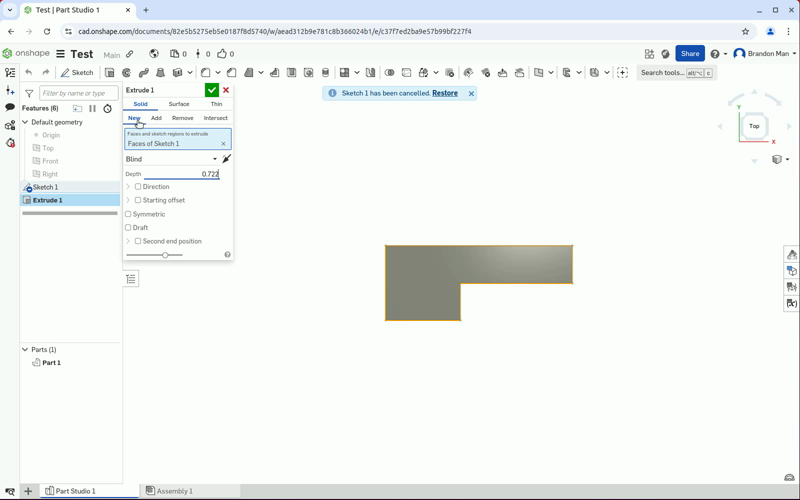
key(enter)
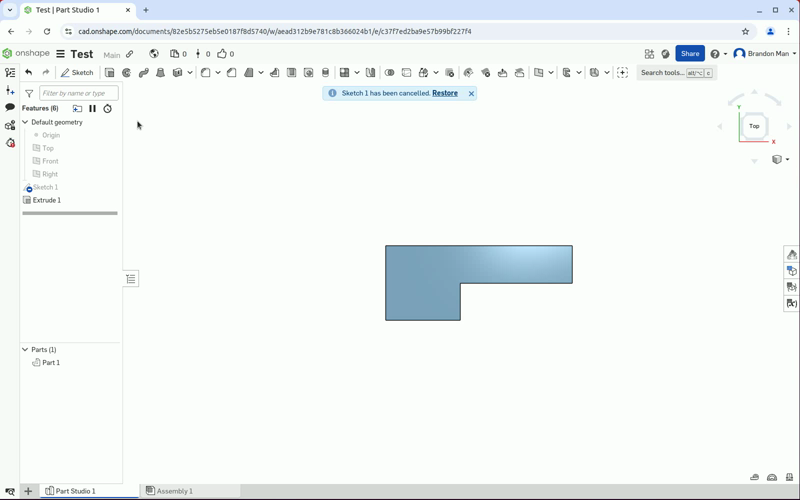
key(shift+h)
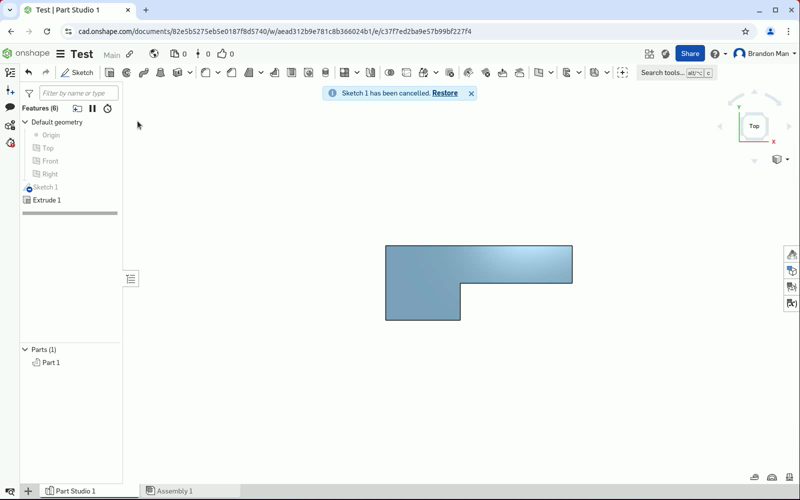
key(shift+h)
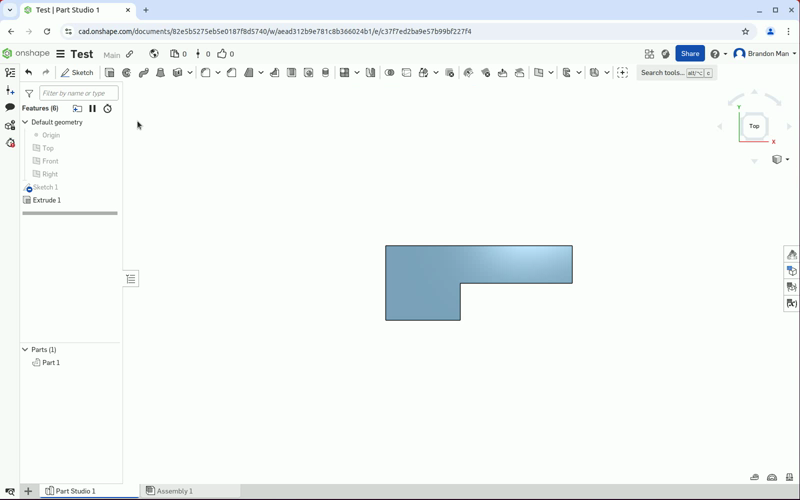
mouse_move(73, 189)
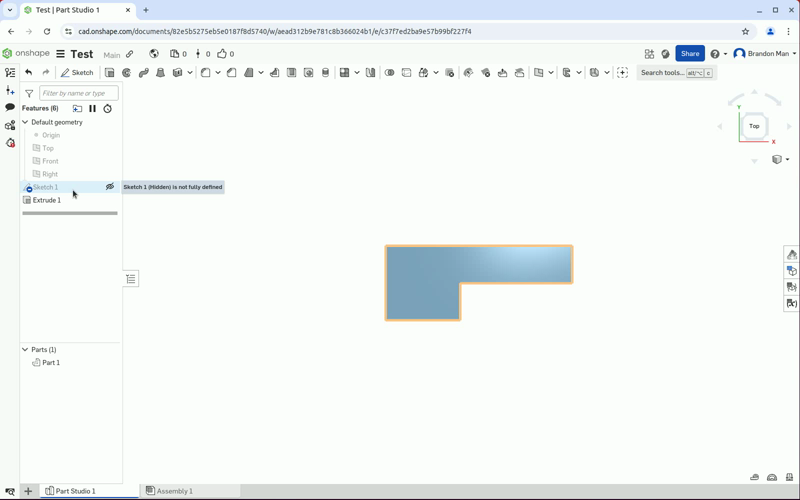
click(73, 189)
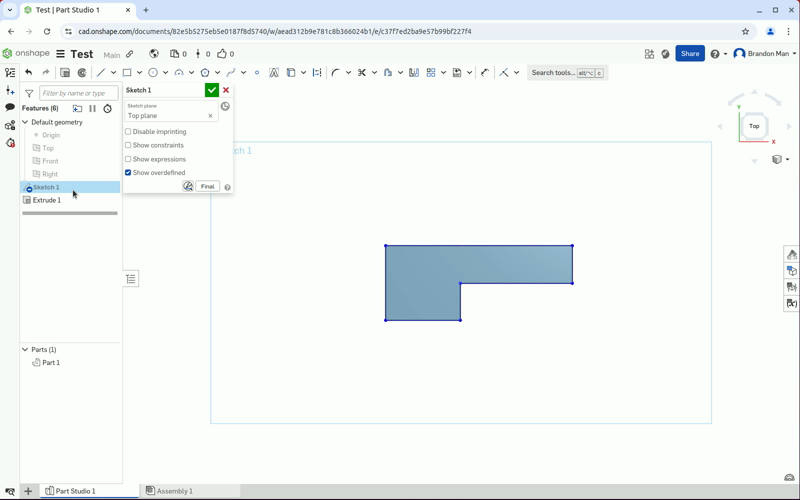
mouse_move(229, 92)
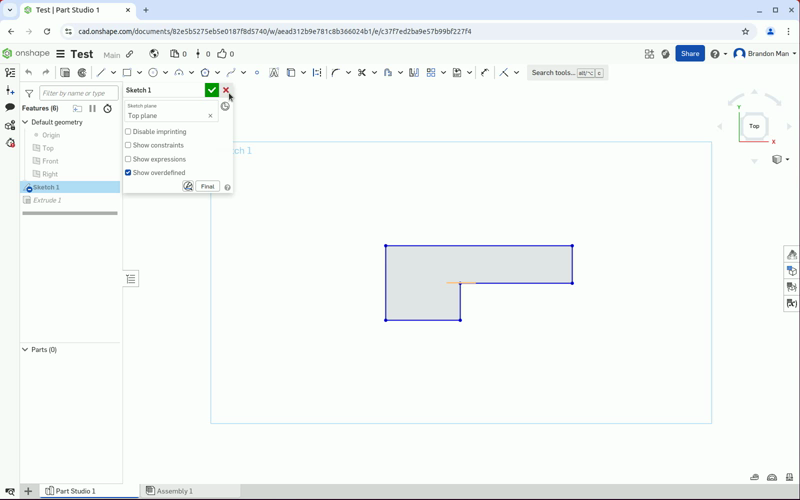
click(229, 92)
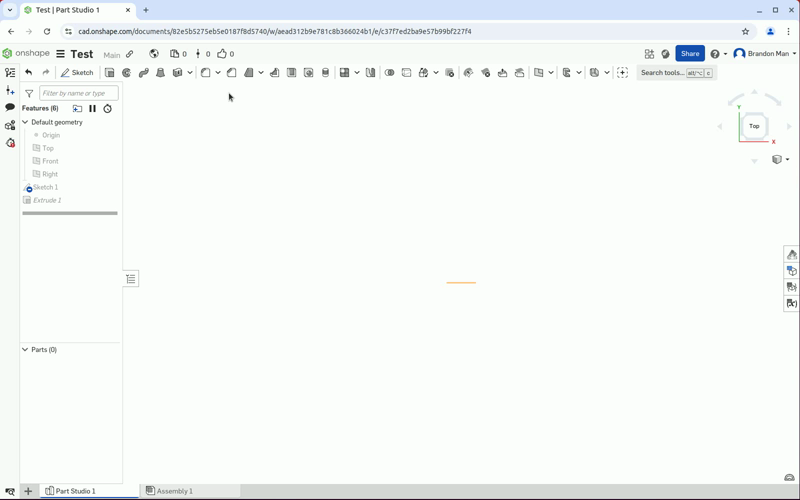
mouse_move(541, 75)
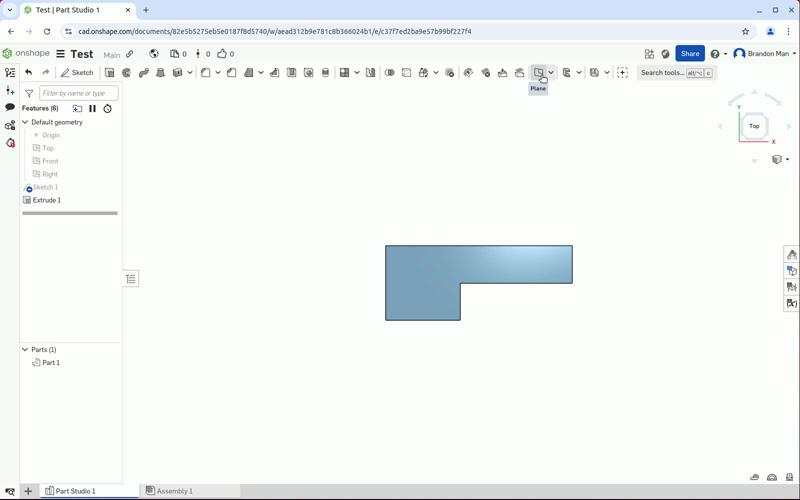
click(541, 75)
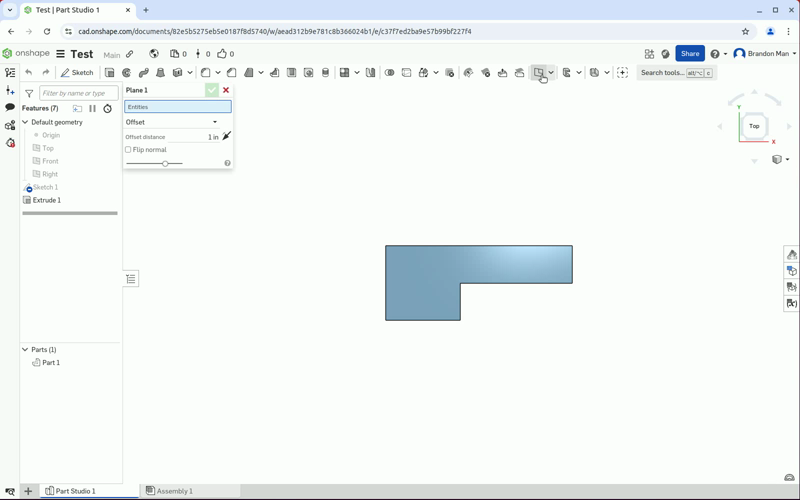
mouse_move(73, 150)
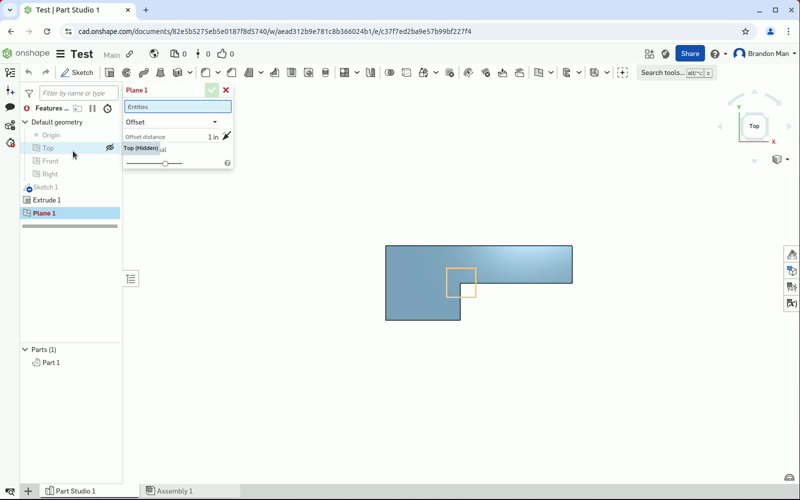
click(73, 150)
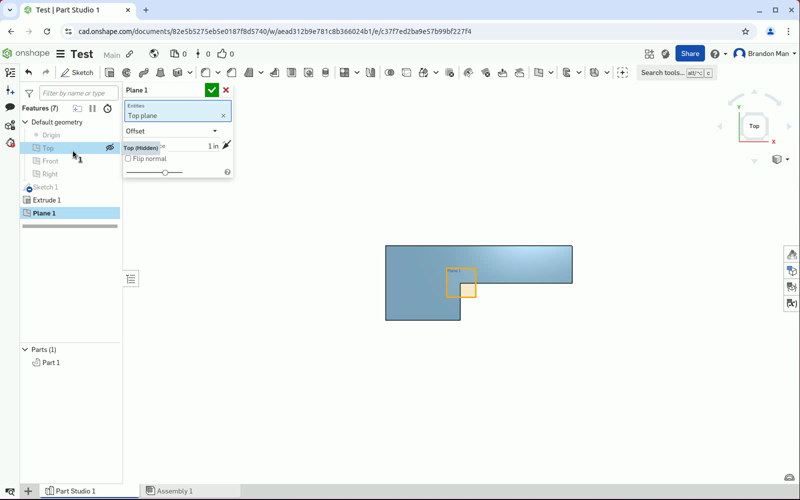
key(tab, 2)
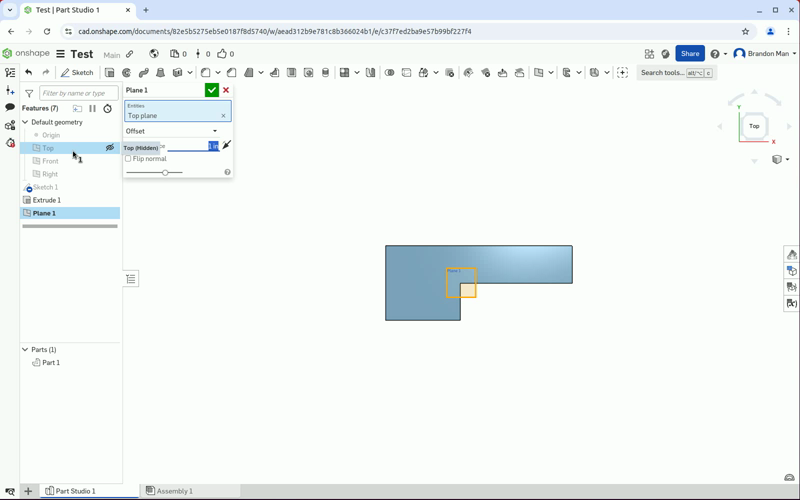
text(0.709)
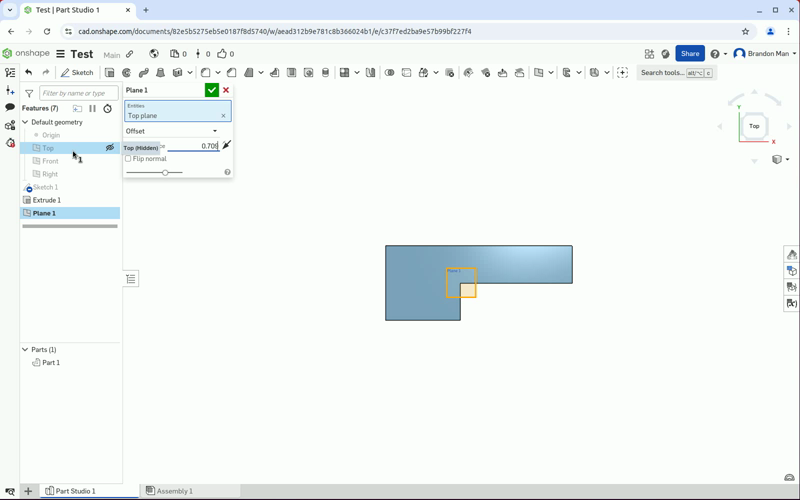
key(enter, 2)
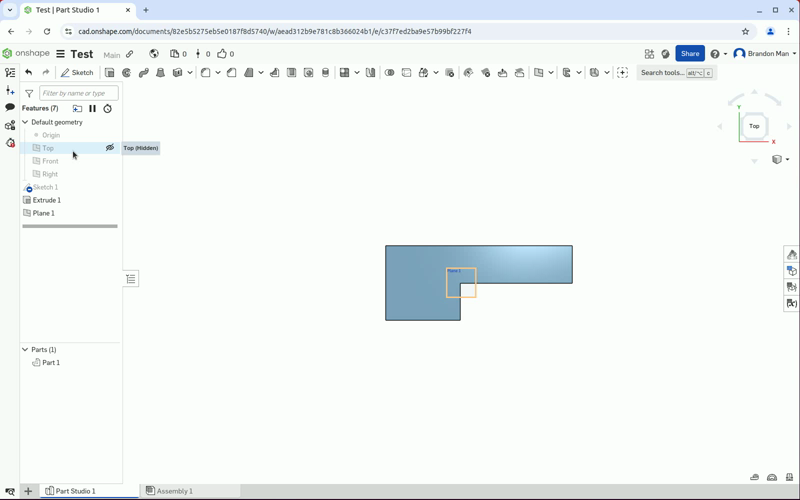
key(shift+s)
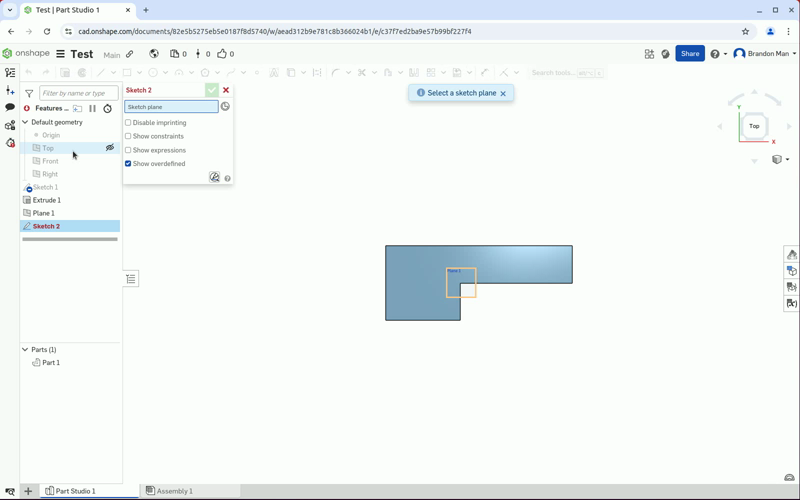
mouse_move(73, 215)
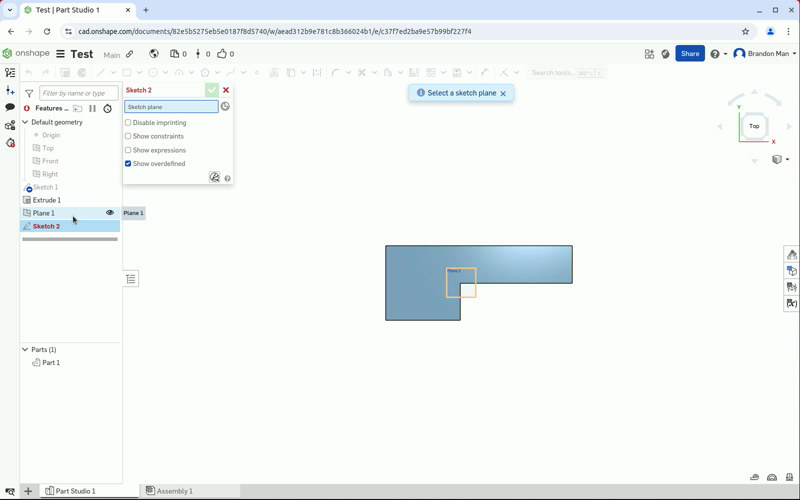
click(73, 215)
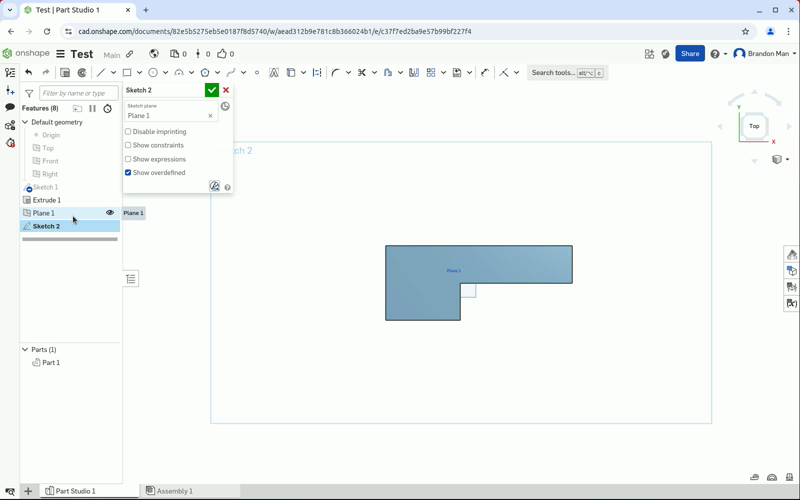
mouse_move(73, 352)
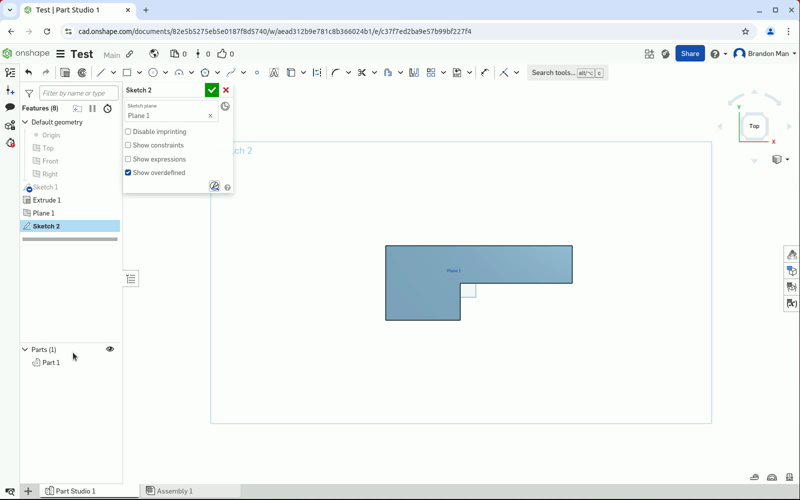
key(y)
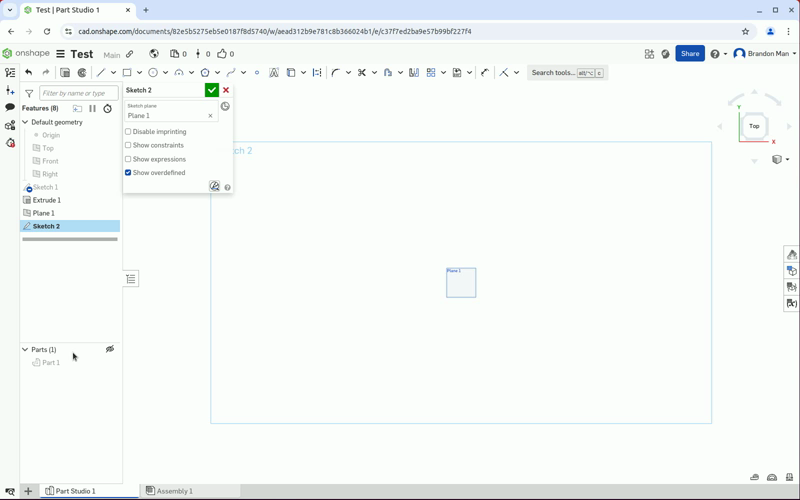
key(l)
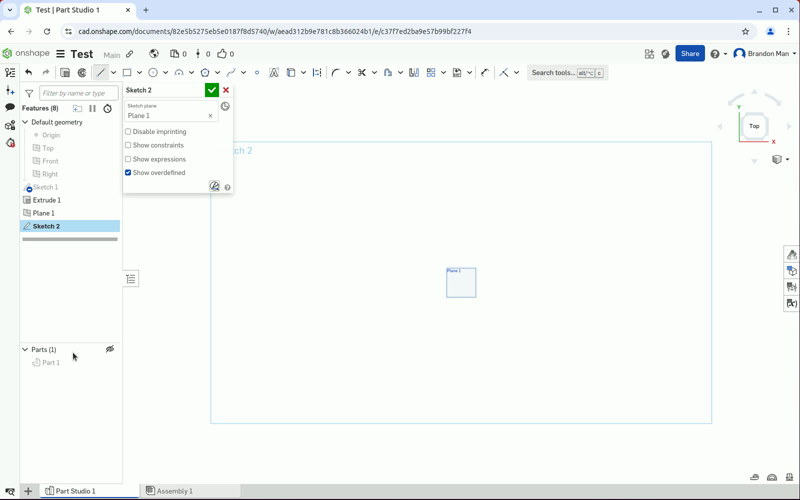
key_down(shift)
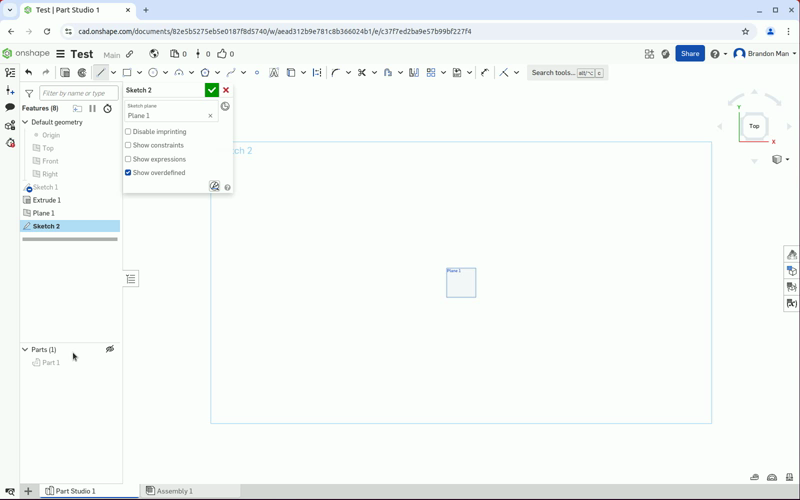
mouse_move(389, 279)
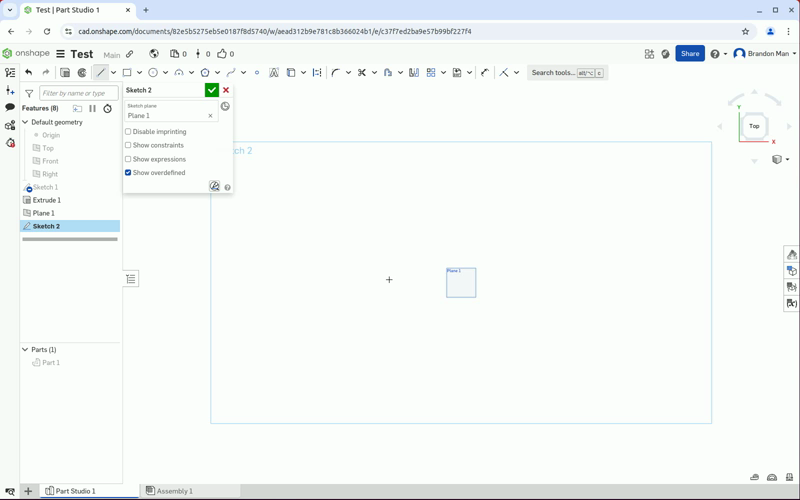
click(389, 279)
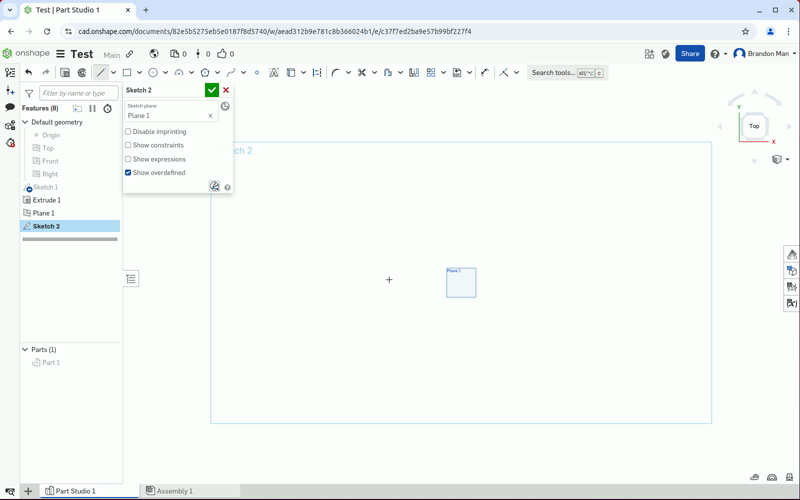
key_up(shift)
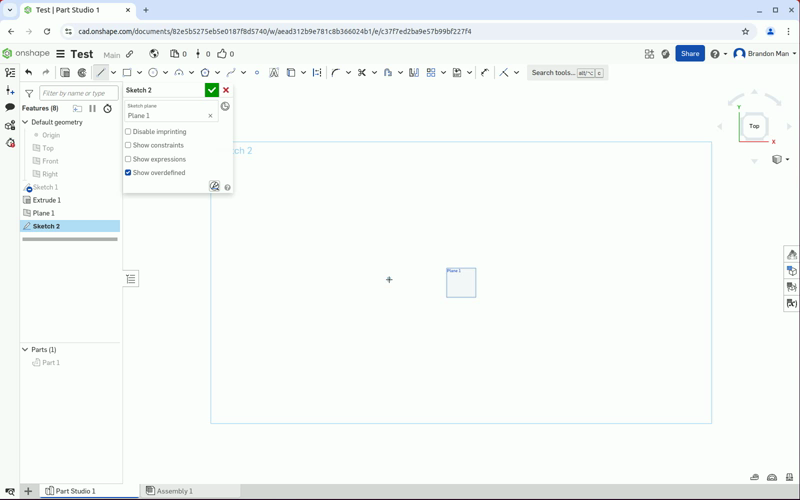
key_down(shift)
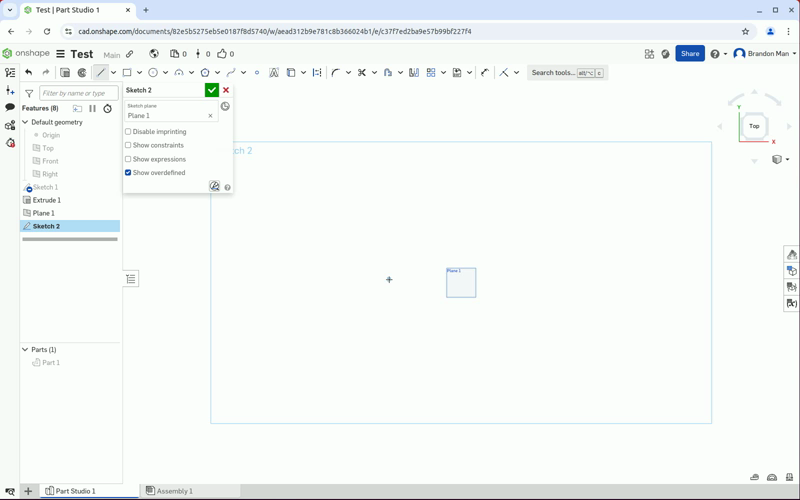
mouse_move(419, 279)
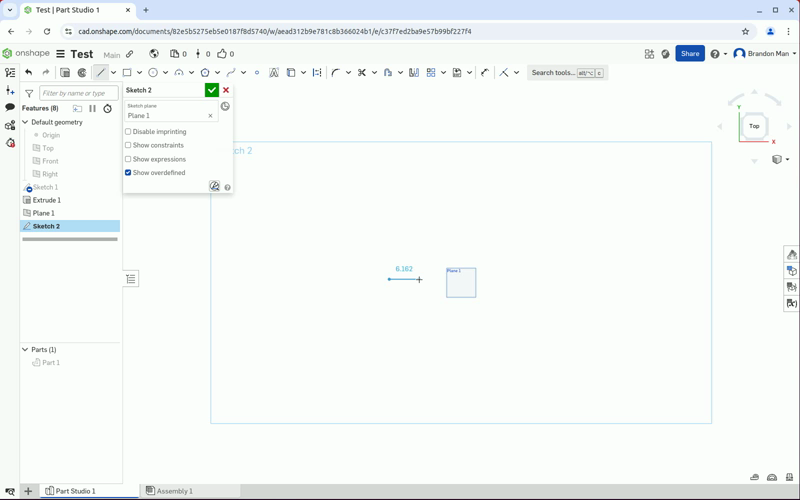
mouse_move(420, 279)
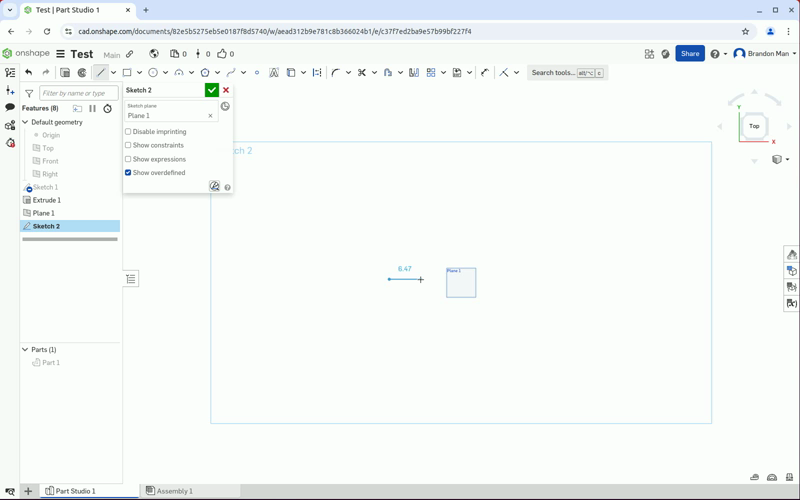
click(420, 279)
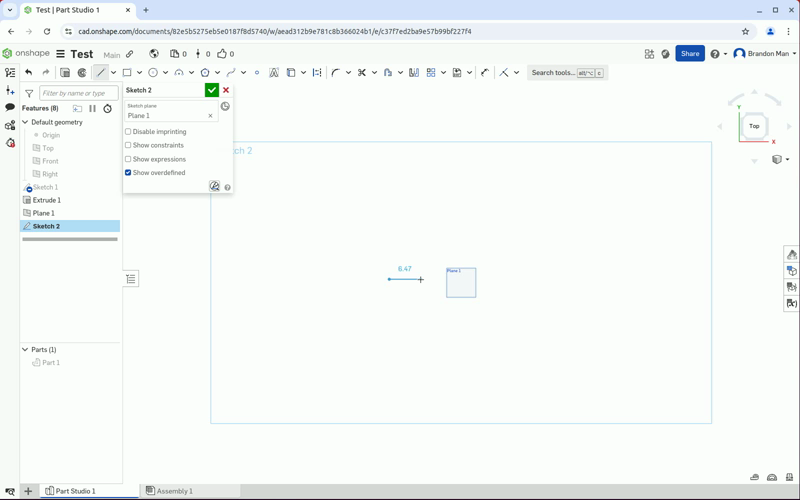
key_up(shift)
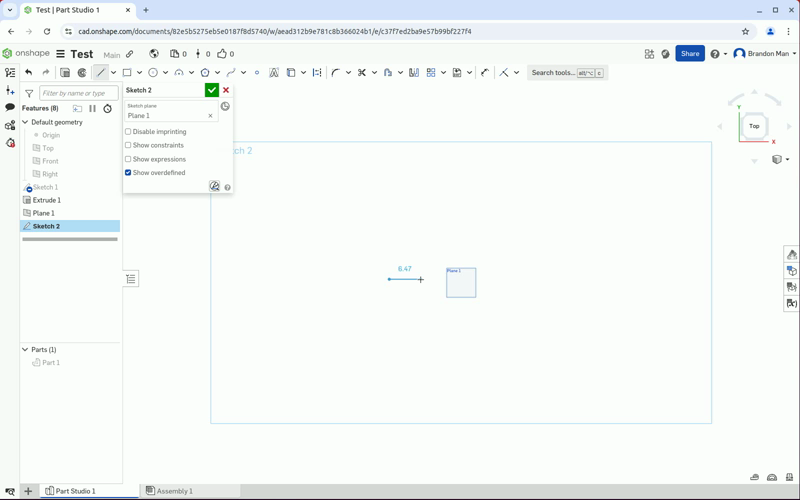
key_down(shift)
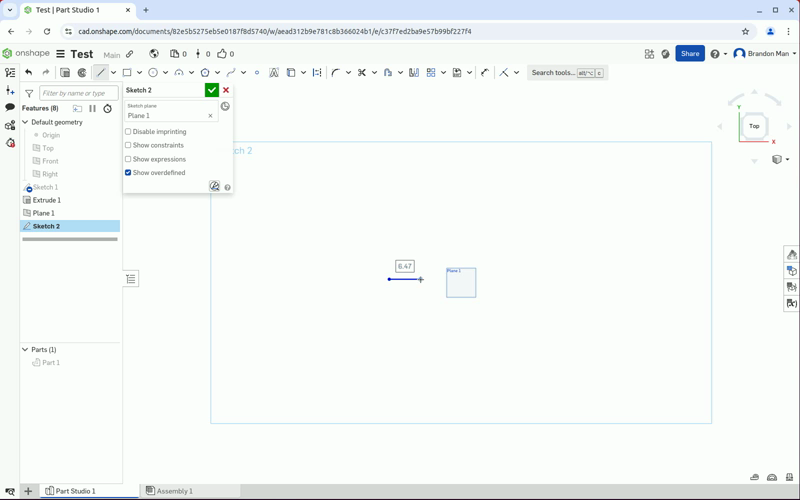
mouse_move(450, 279)
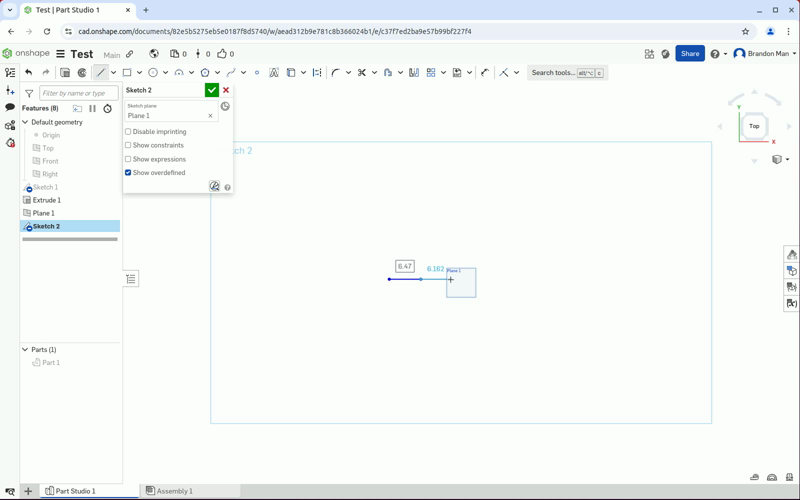
mouse_move(420, 248)
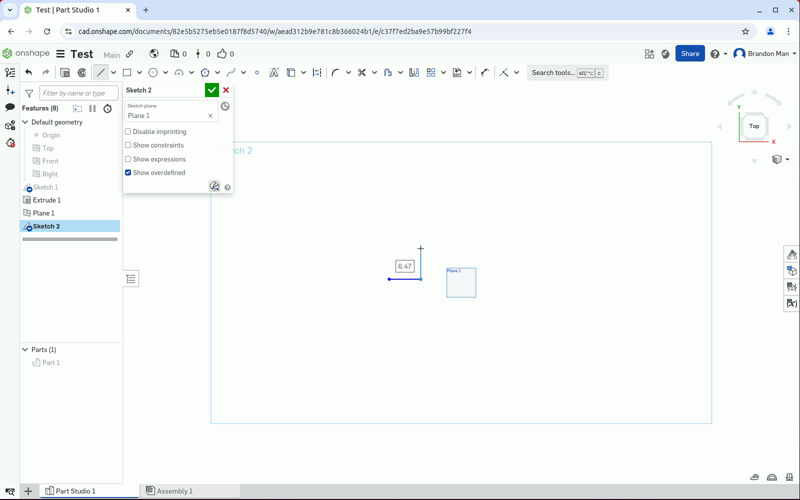
click(420, 248)
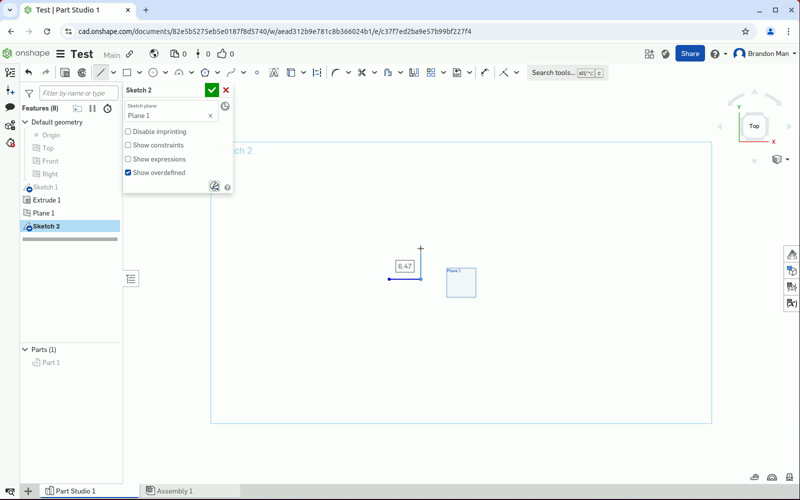
key_up(shift)
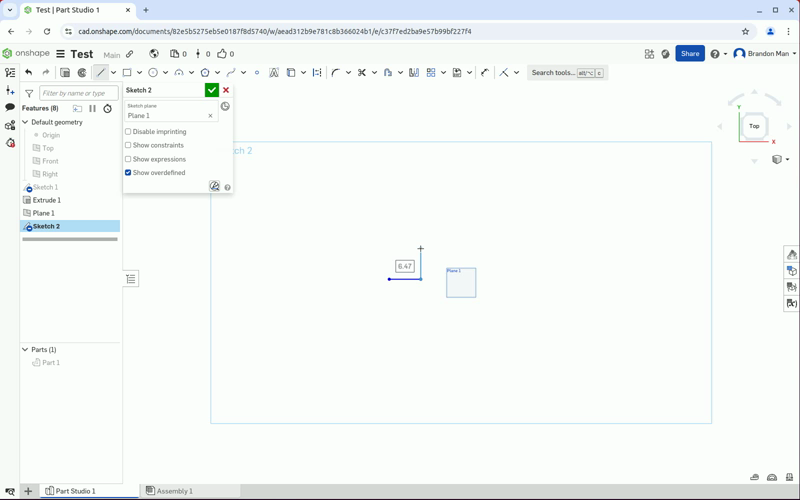
key_down(shift)
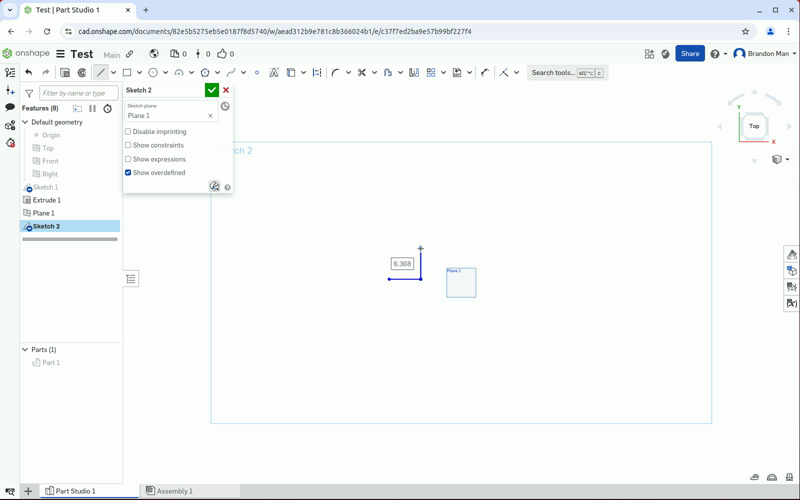
mouse_move(450, 248)
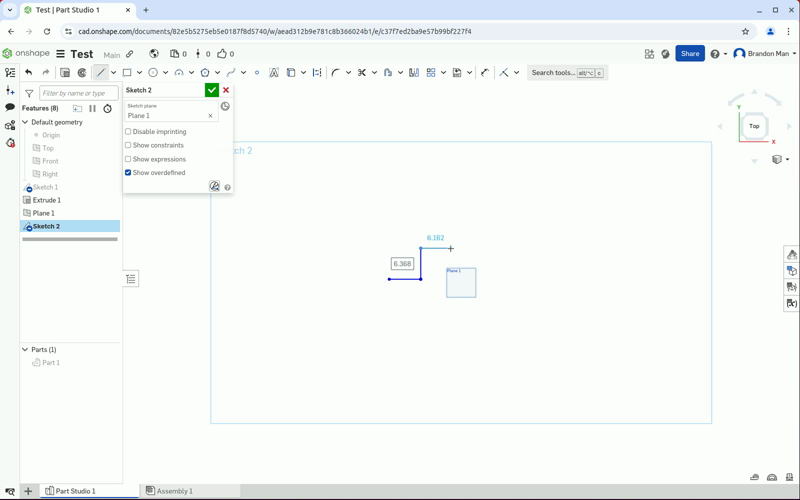
mouse_move(389, 248)
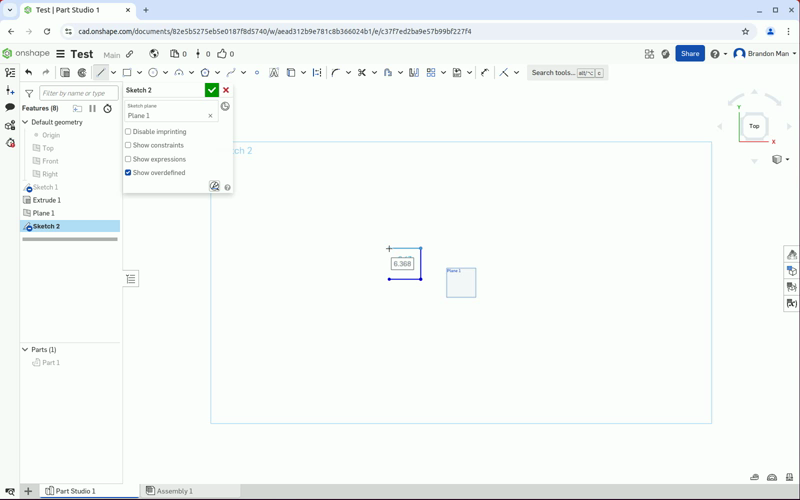
click(389, 248)
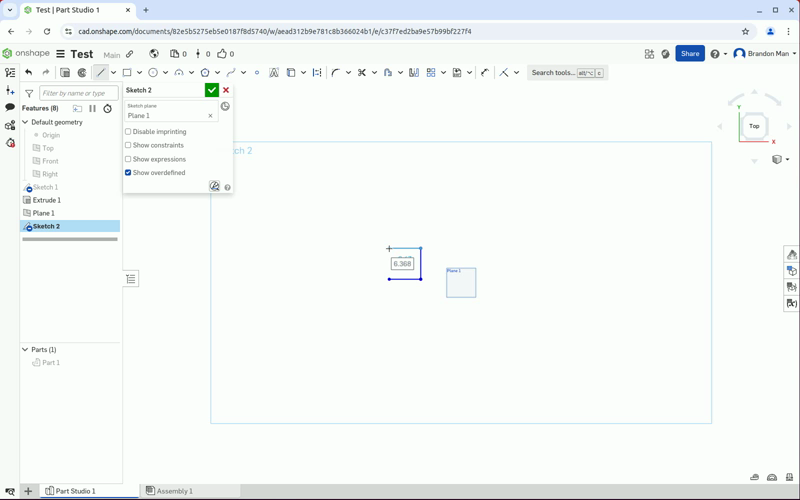
key_up(shift)
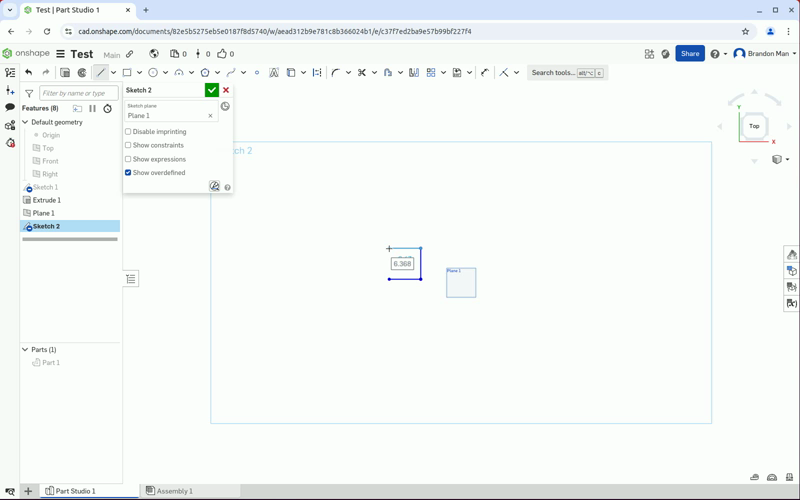
mouse_move(419, 248)
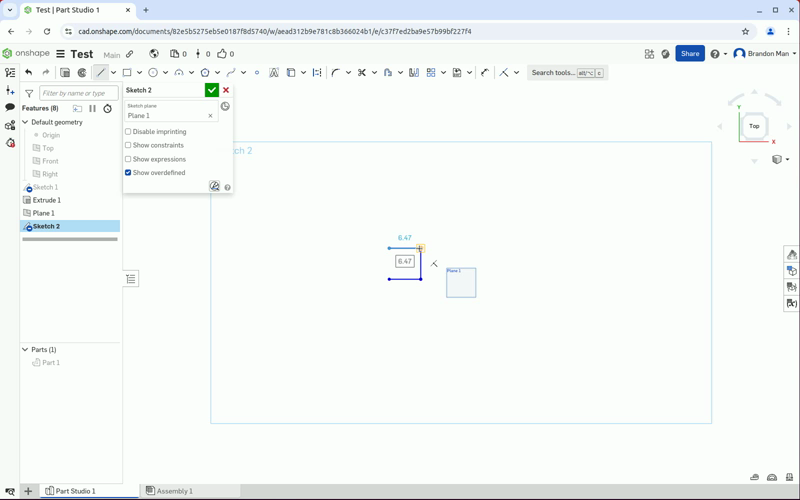
key_down(shift)
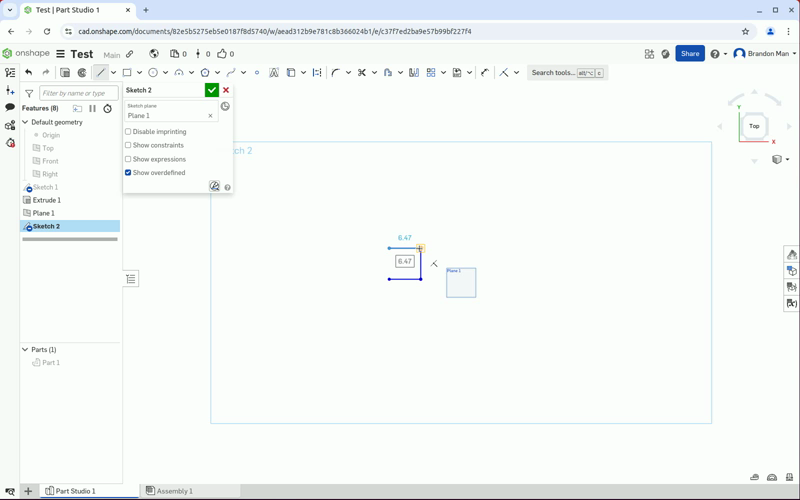
mouse_move(389, 279)
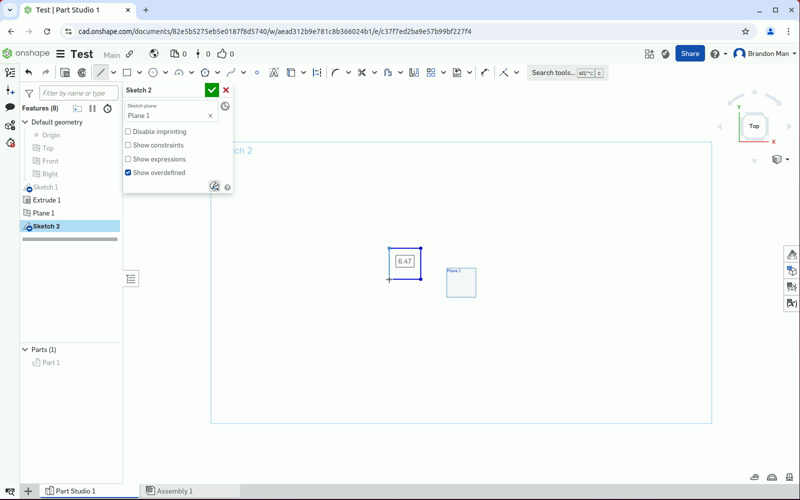
key_up(shift)
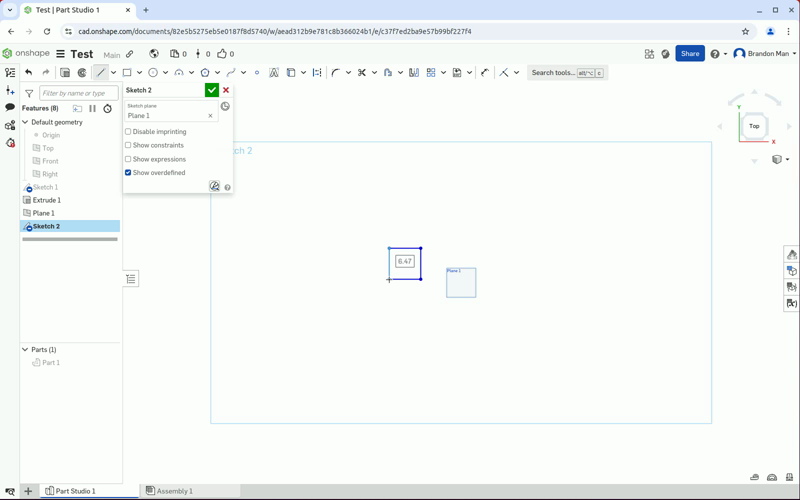
click(389, 279)
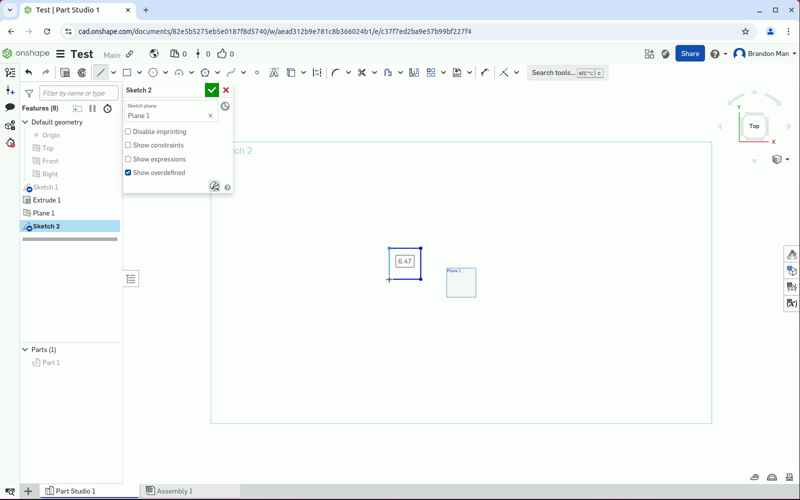
key(esc)
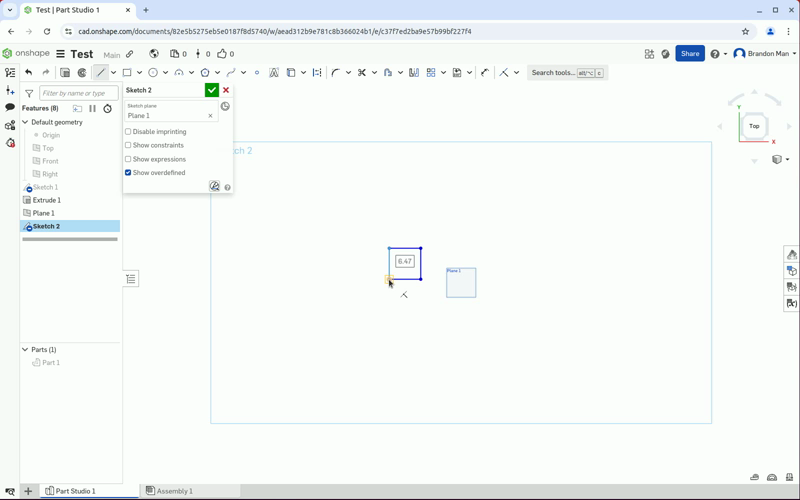
mouse_move(394, 260)
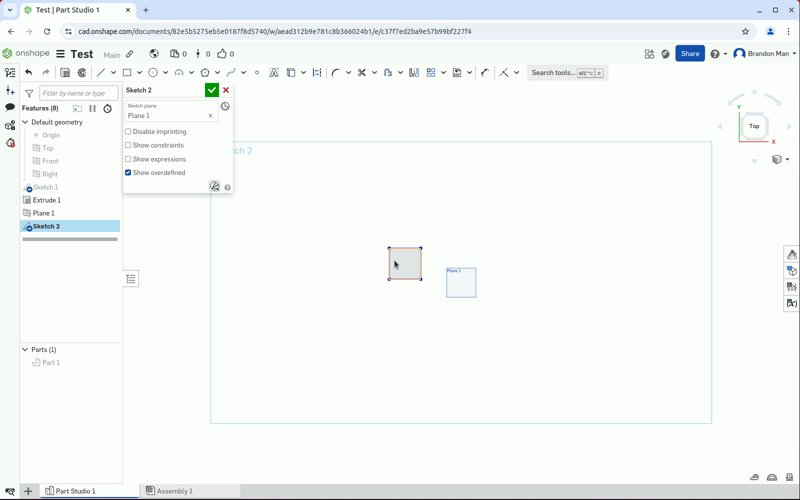
scroll(6)
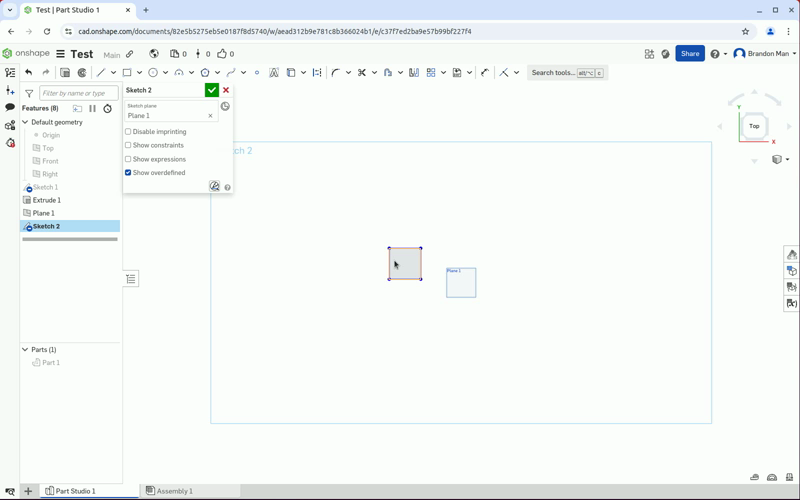
scroll(6)
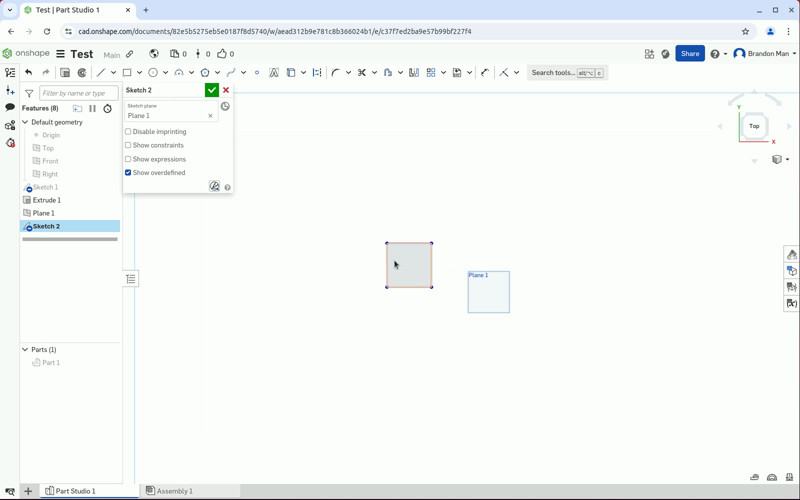
scroll(6)
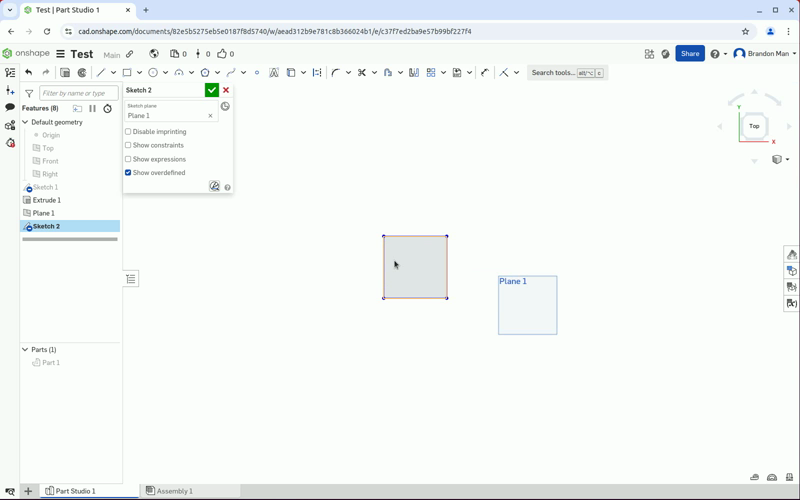
scroll(6)
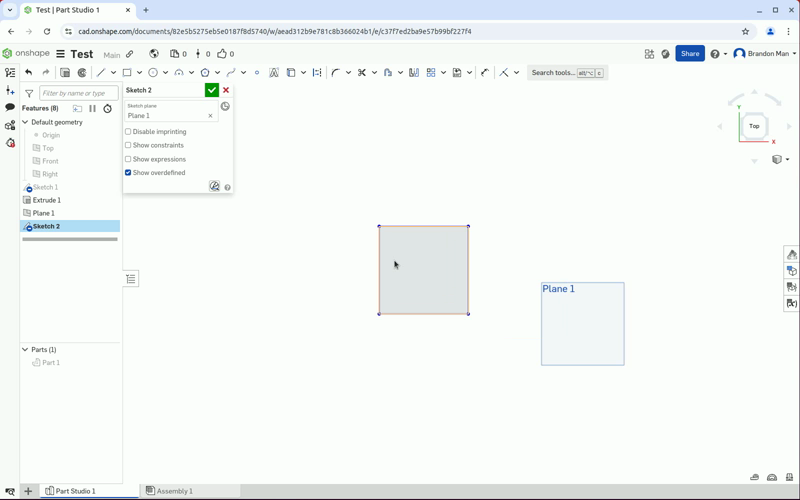
scroll(6)
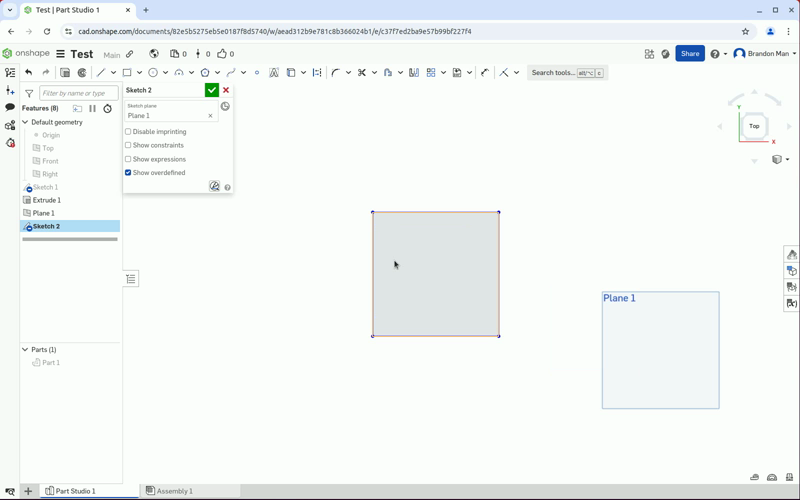
scroll(6)
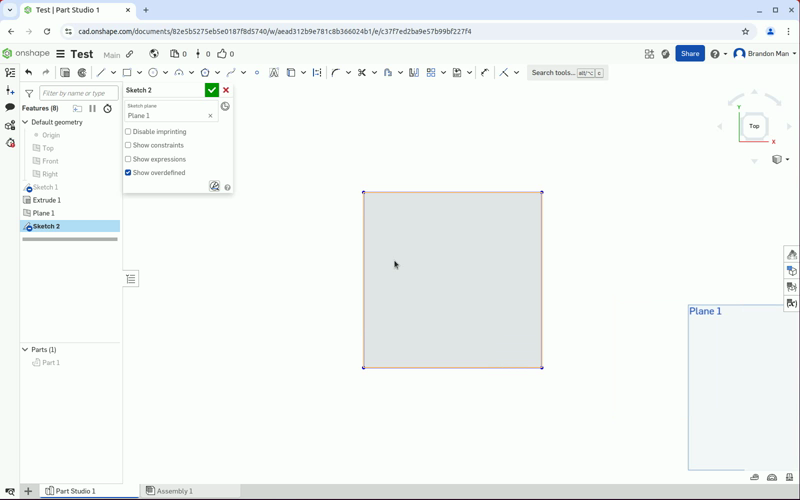
scroll(6)
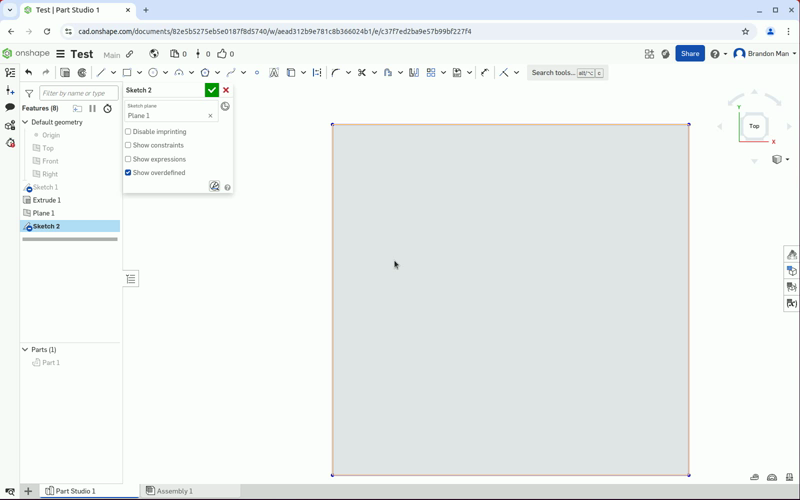
click(394, 260)
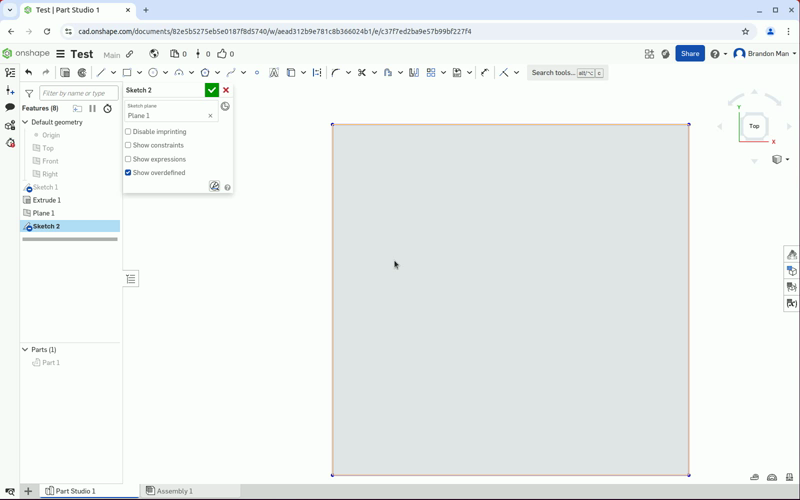
scroll(-6)
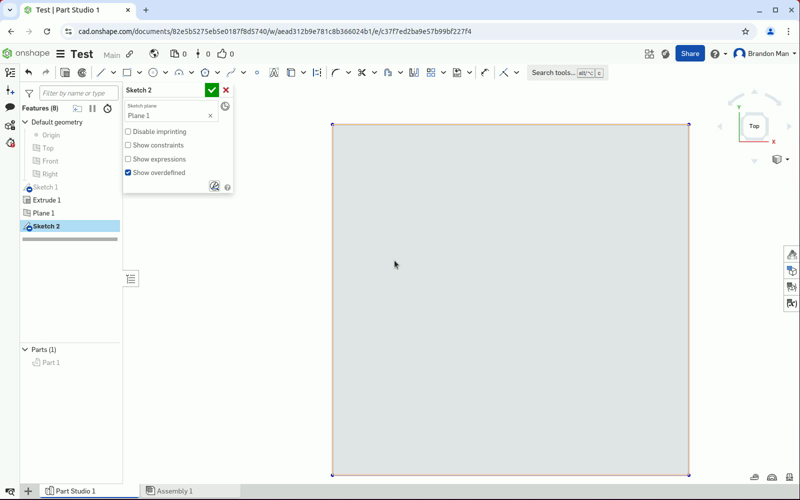
scroll(-6)
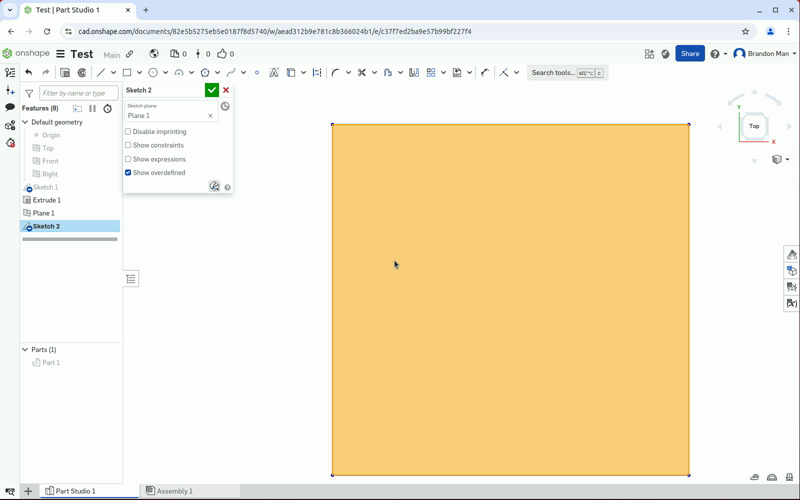
scroll(-6)
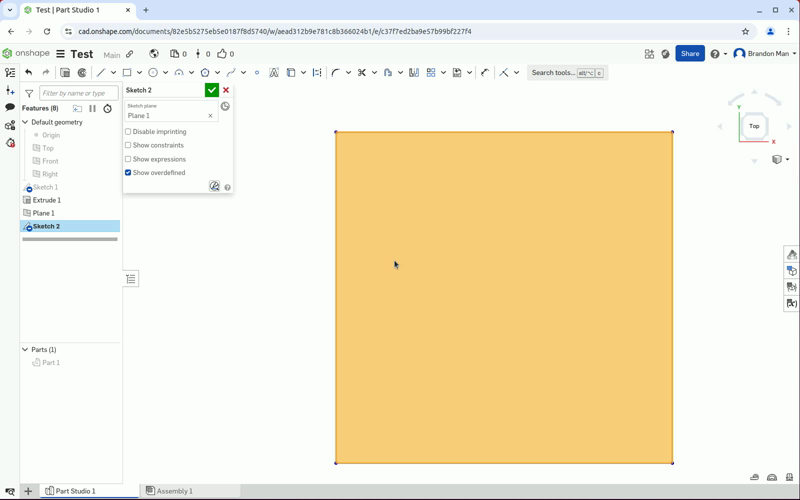
scroll(-6)
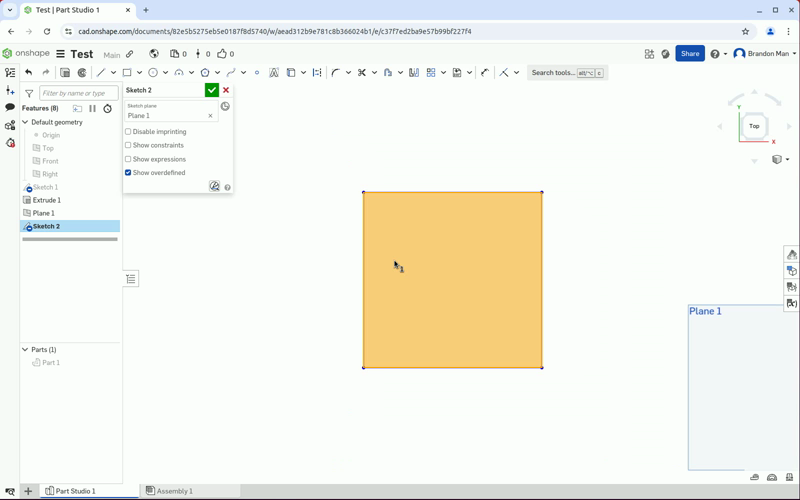
scroll(-6)
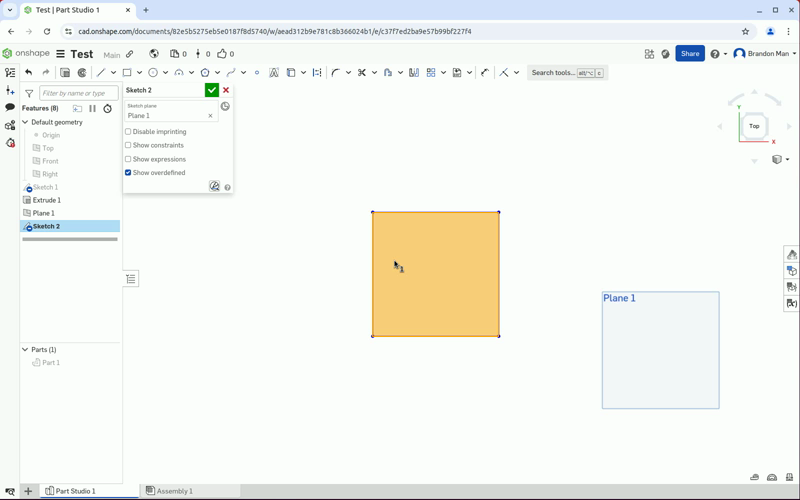
scroll(-6)
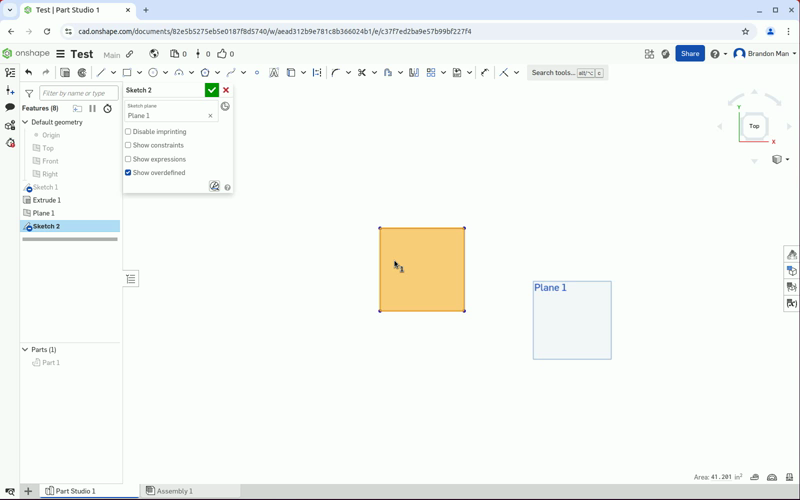
scroll(-6)
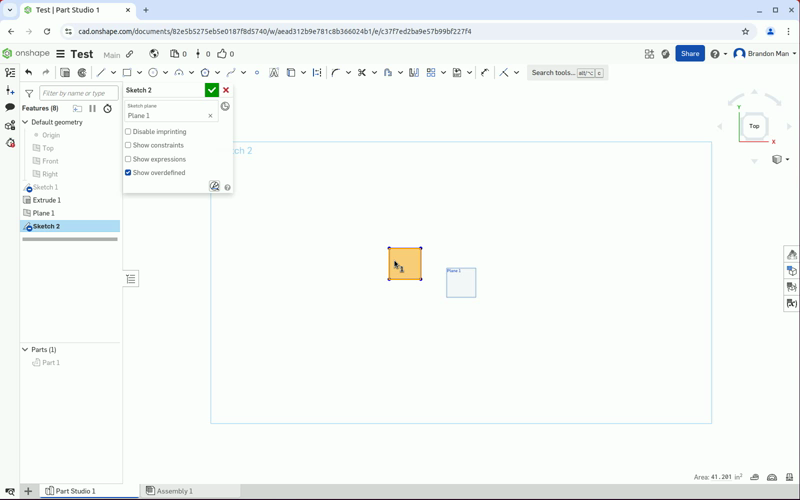
mouse_move(73, 352)
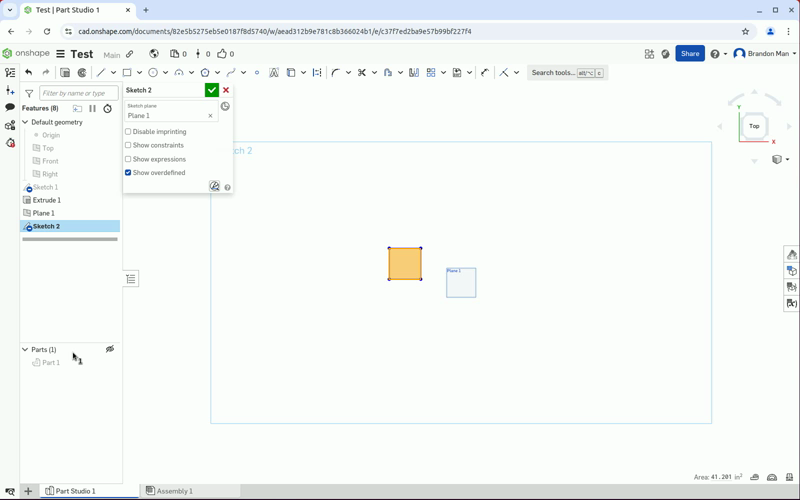
key(shift+y)
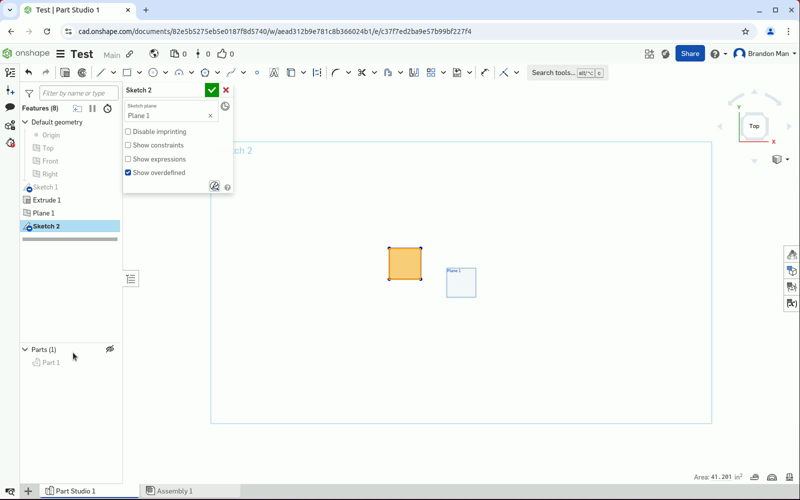
key(shift+e)
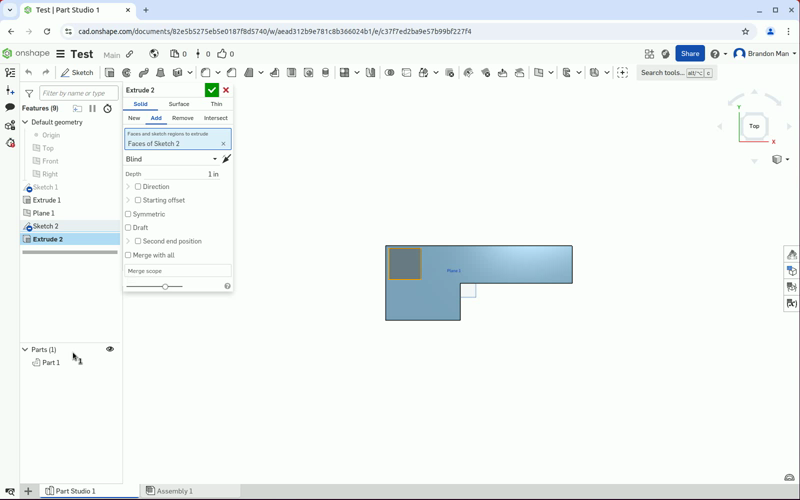
mouse_move(143, 106)
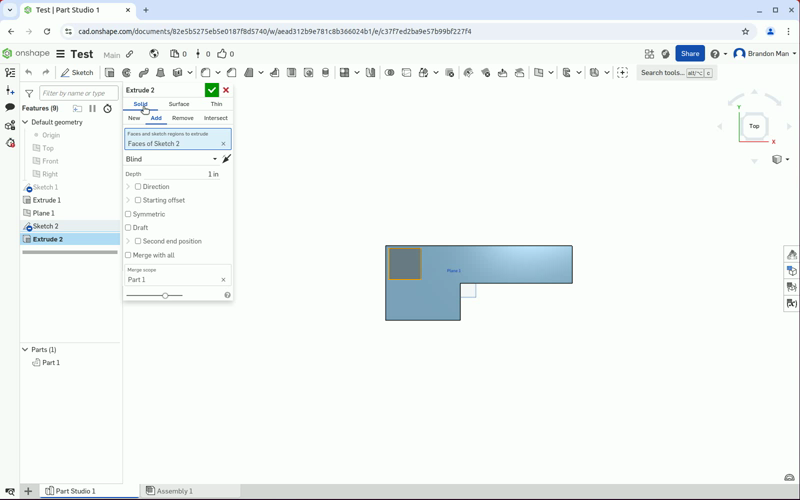
click(143, 106)
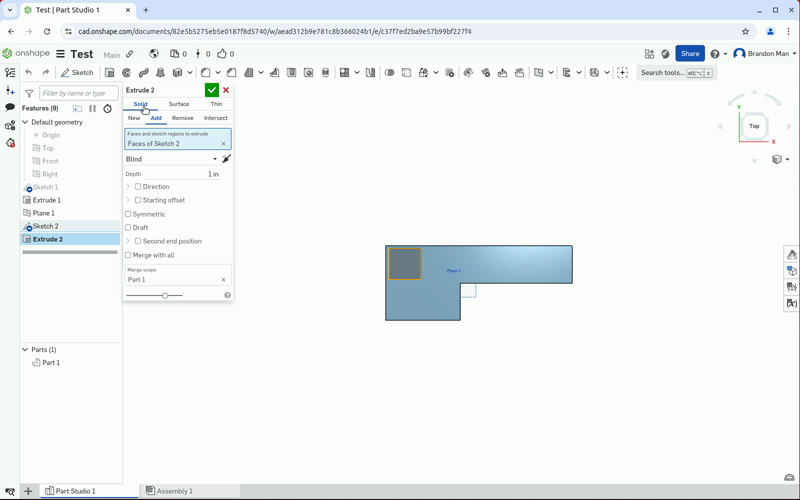
mouse_move(137, 120)
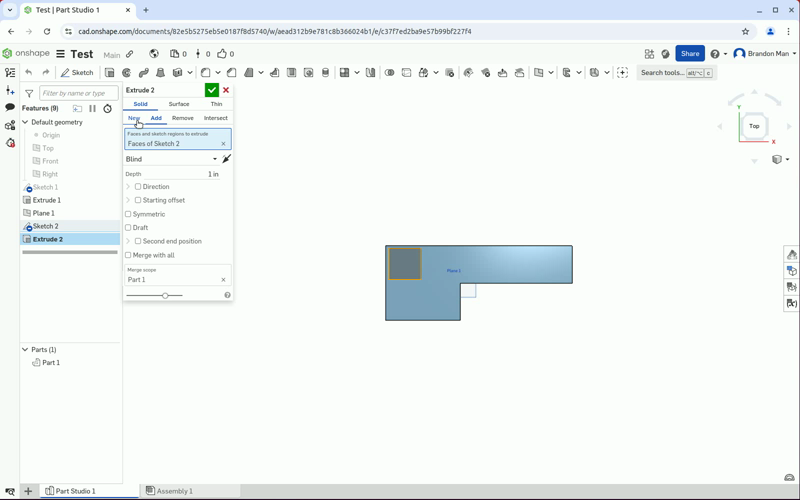
click(137, 120)
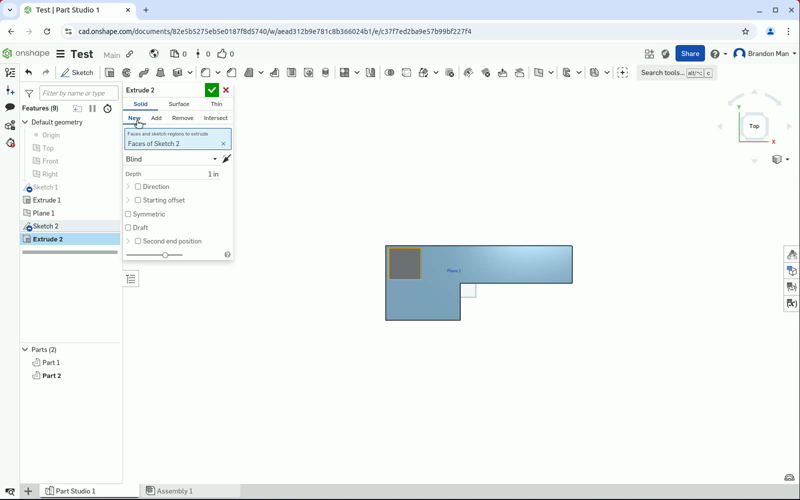
key(tab, 4)
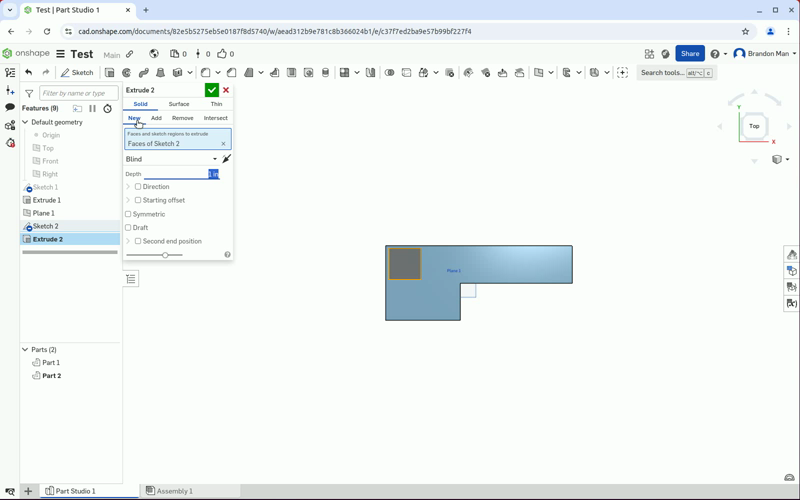
text(0.722)
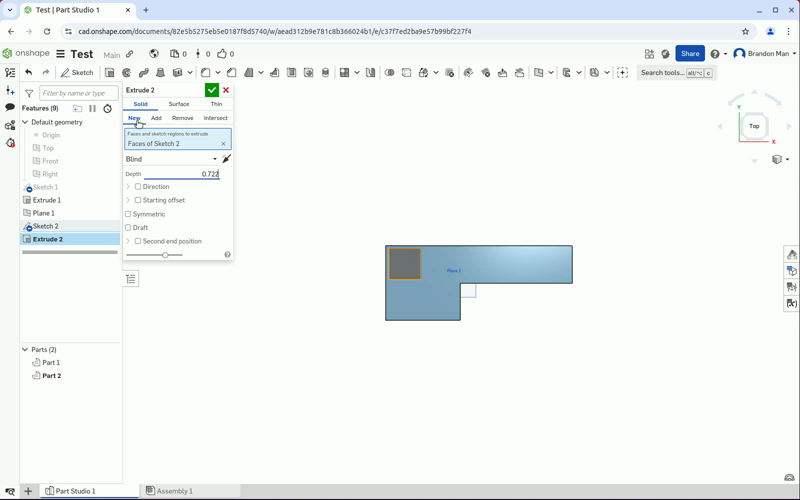
key(enter)
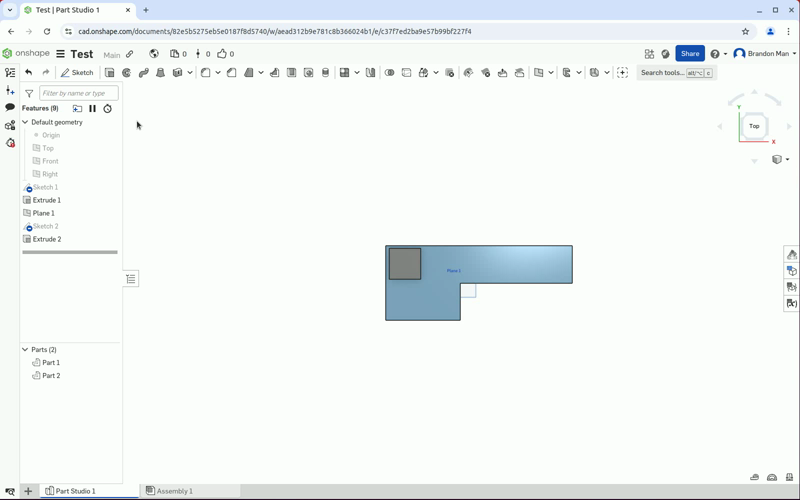
key(shift+h)
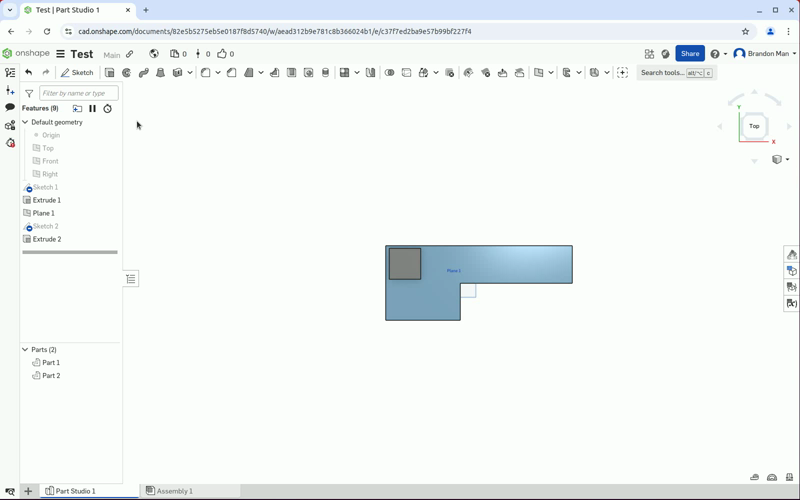
key(shift+h)
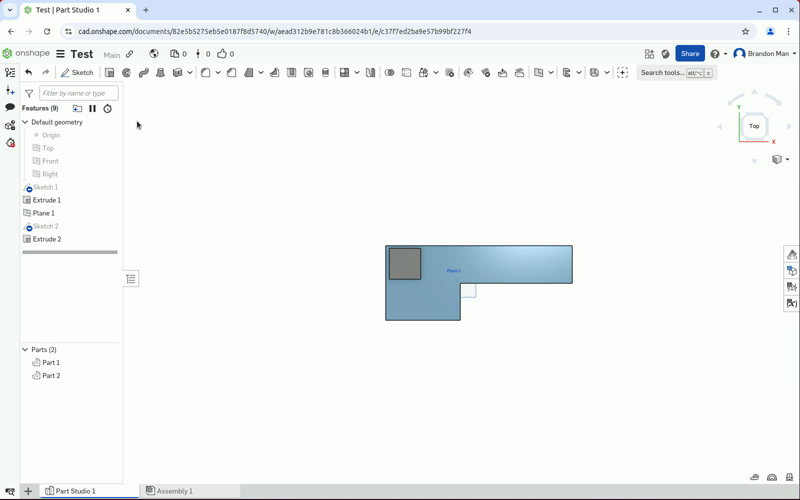
mouse_move(73, 189)
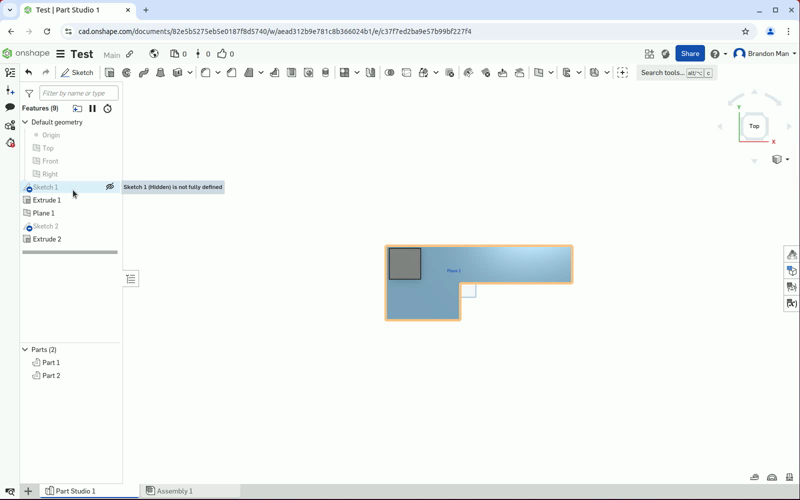
click(73, 189)
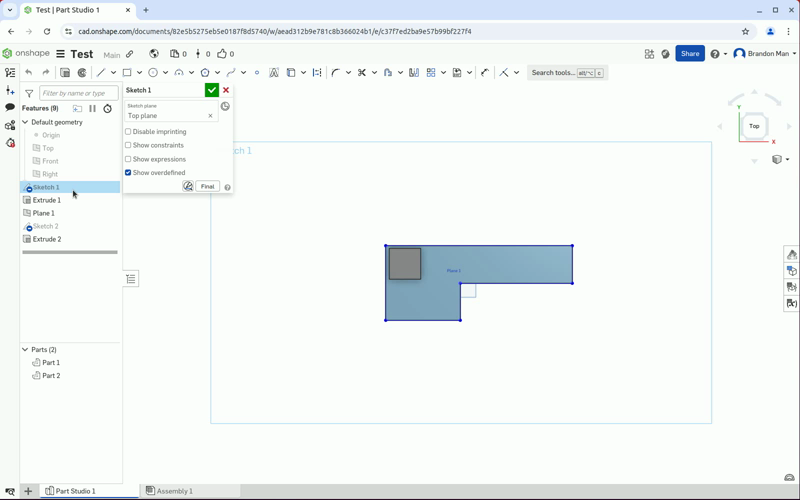
mouse_move(229, 92)
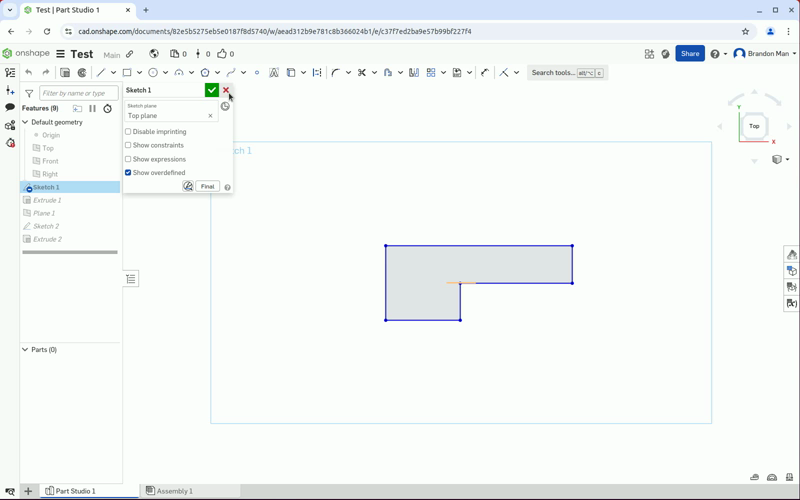
click(229, 92)
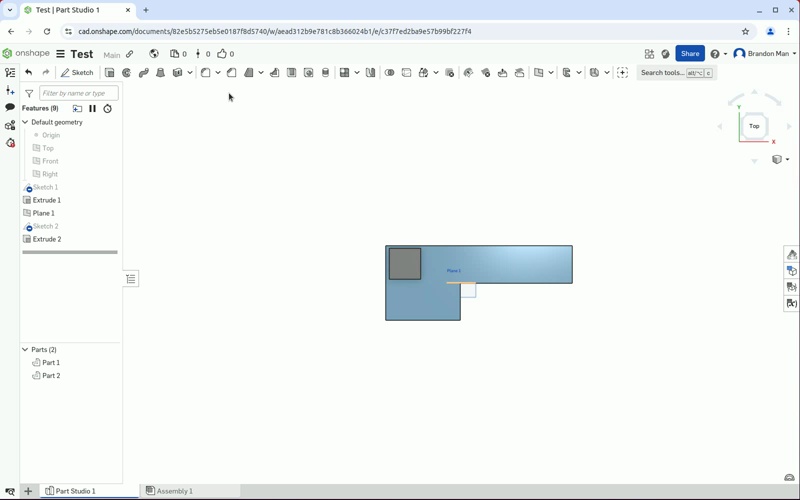
key(shift+s)
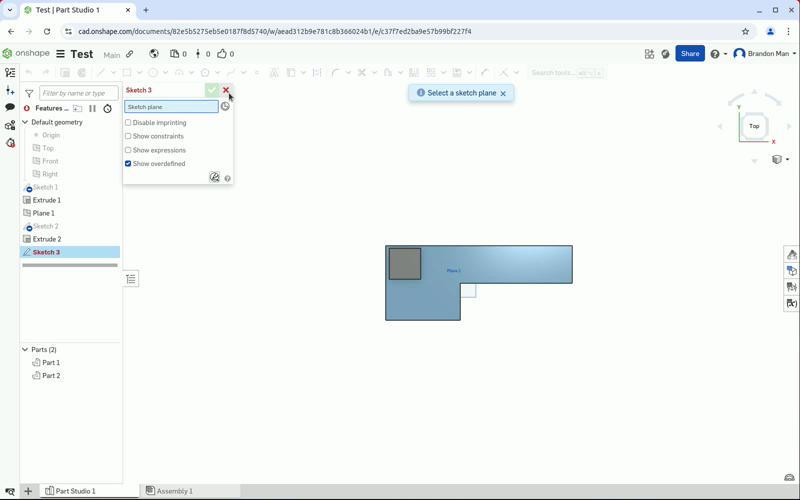
mouse_move(73, 215)
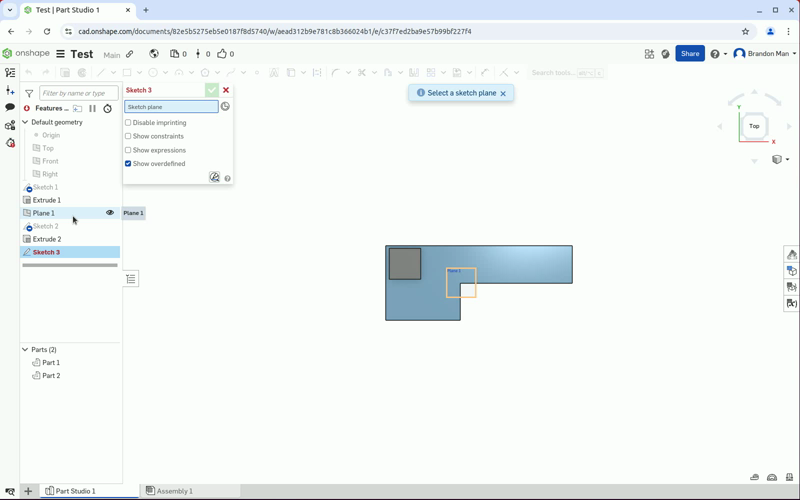
click(73, 215)
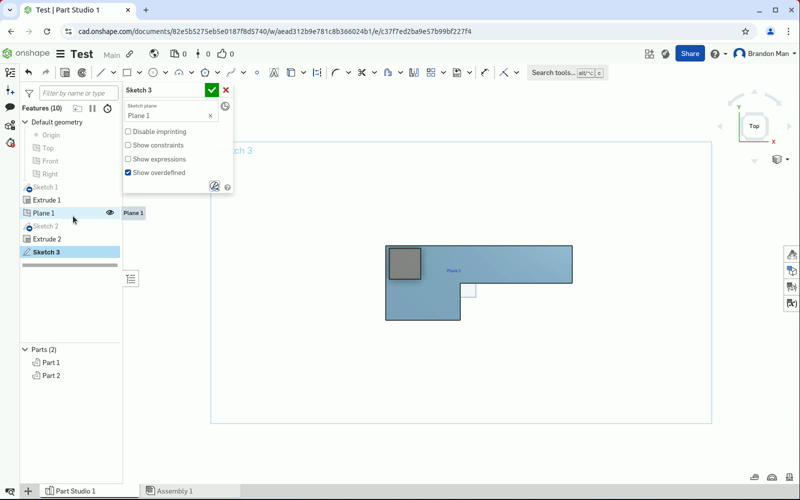
mouse_move(73, 352)
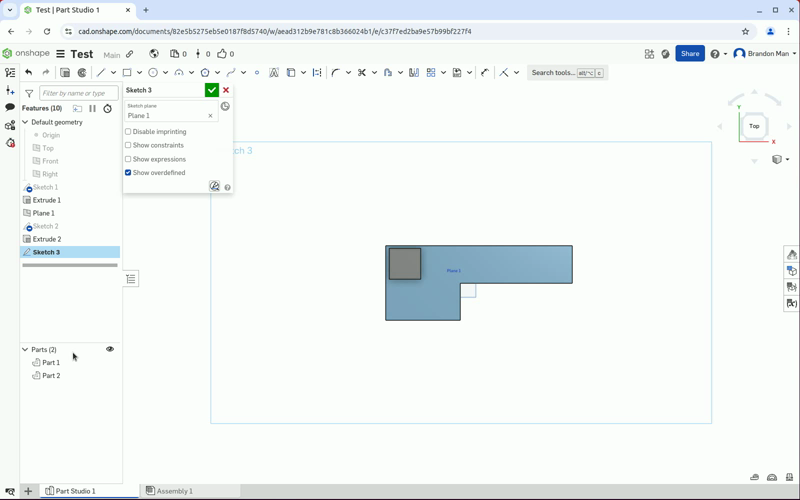
key(y)
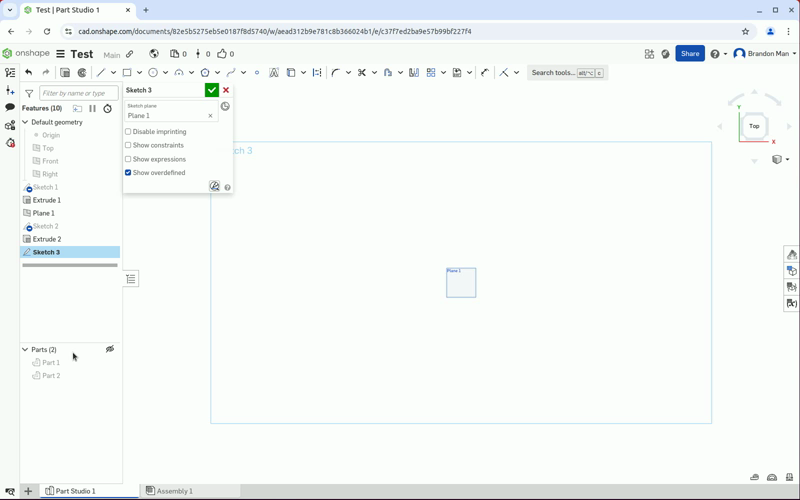
key(l)
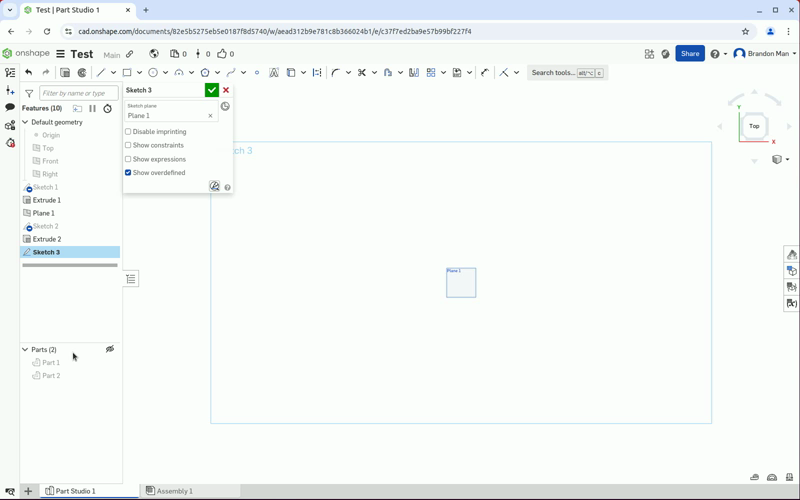
key_down(shift)
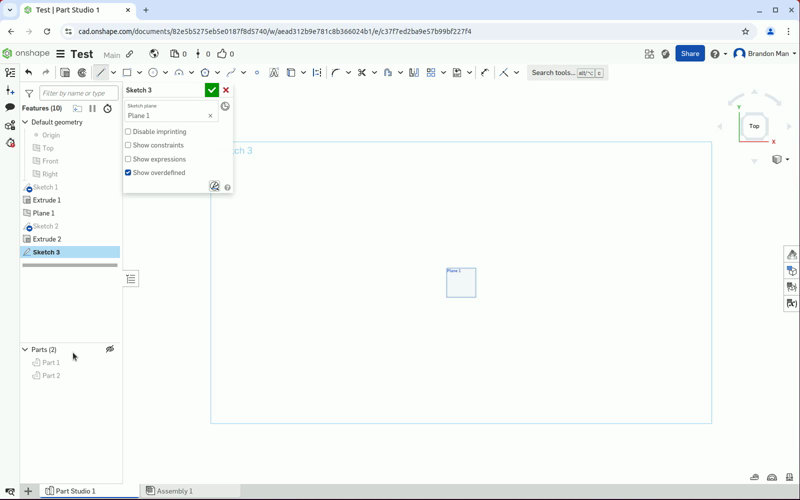
mouse_move(389, 316)
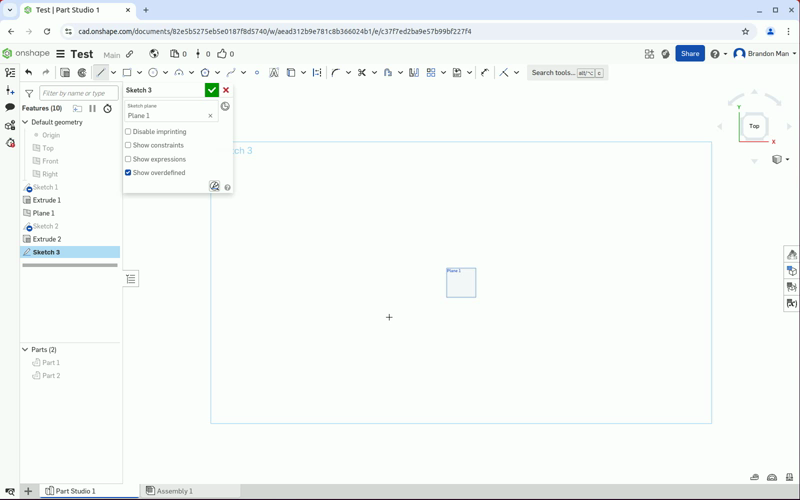
click(389, 316)
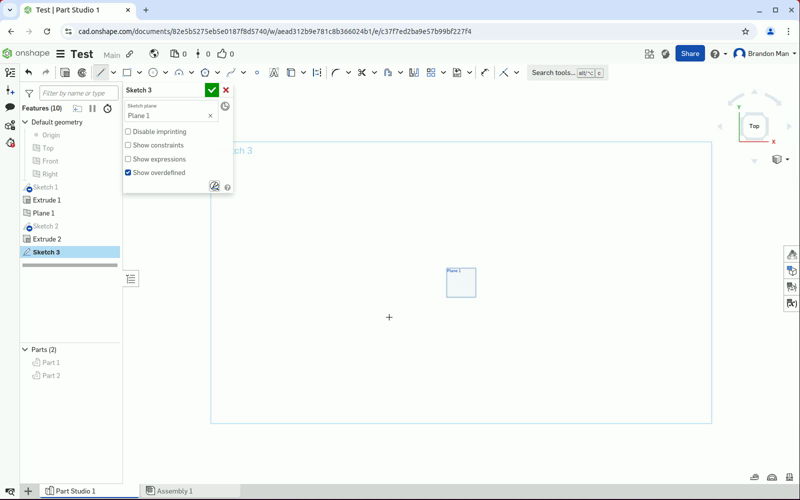
key_up(shift)
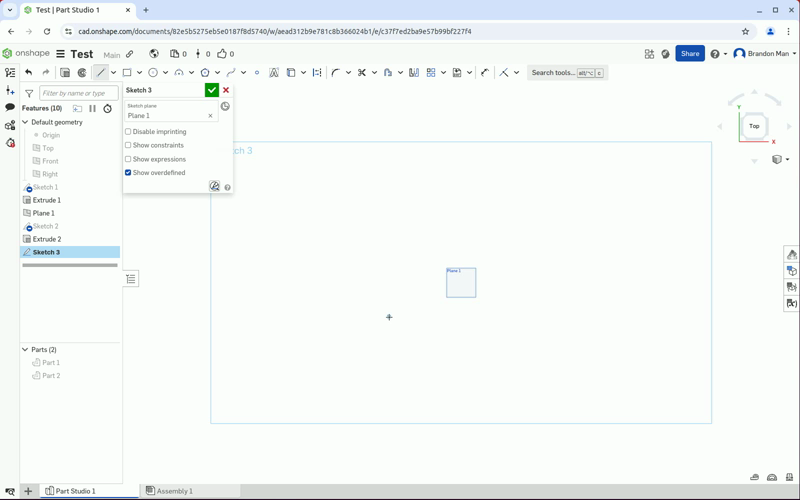
key_down(shift)
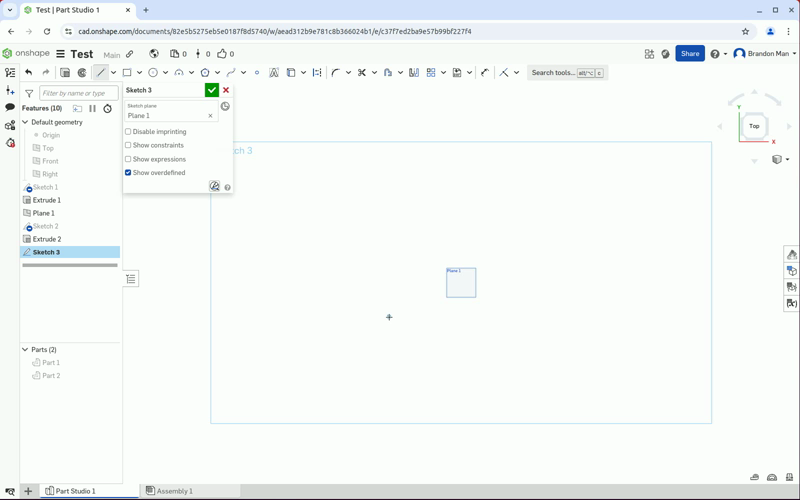
mouse_move(419, 316)
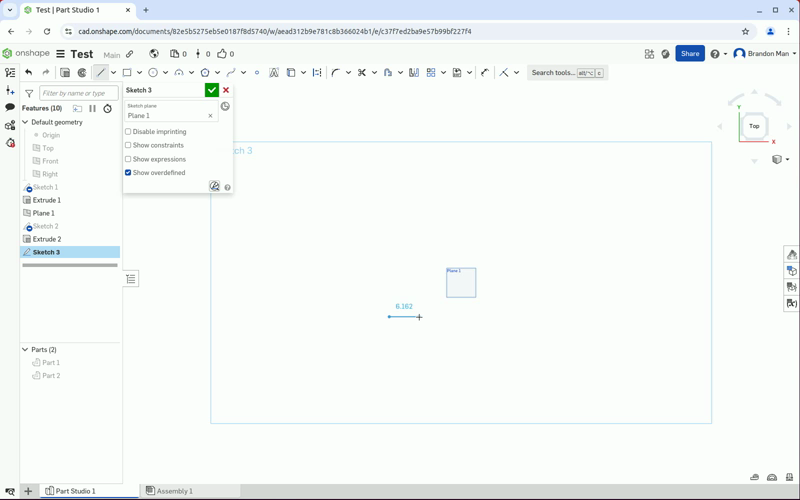
mouse_move(420, 316)
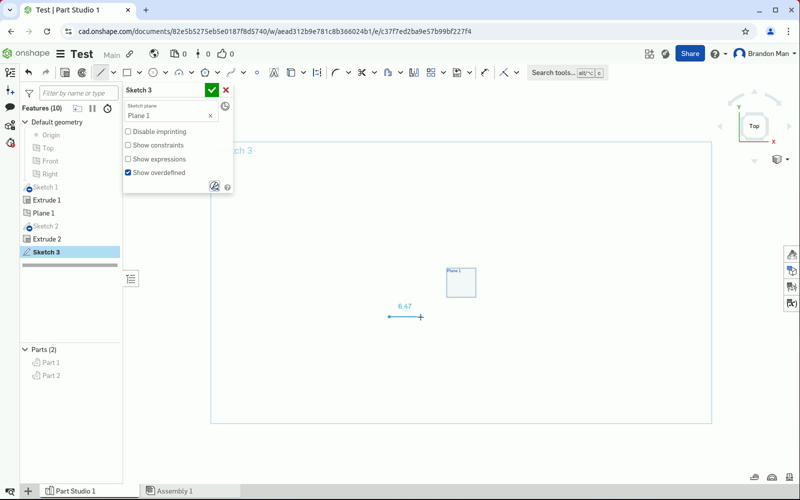
click(420, 316)
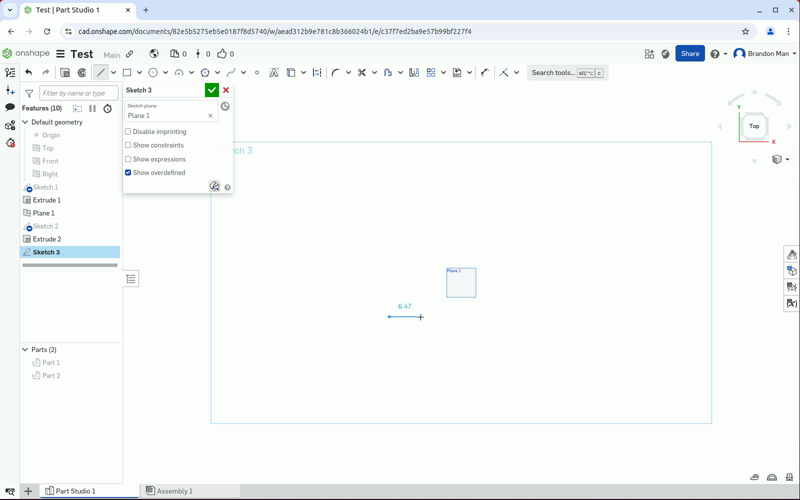
key_up(shift)
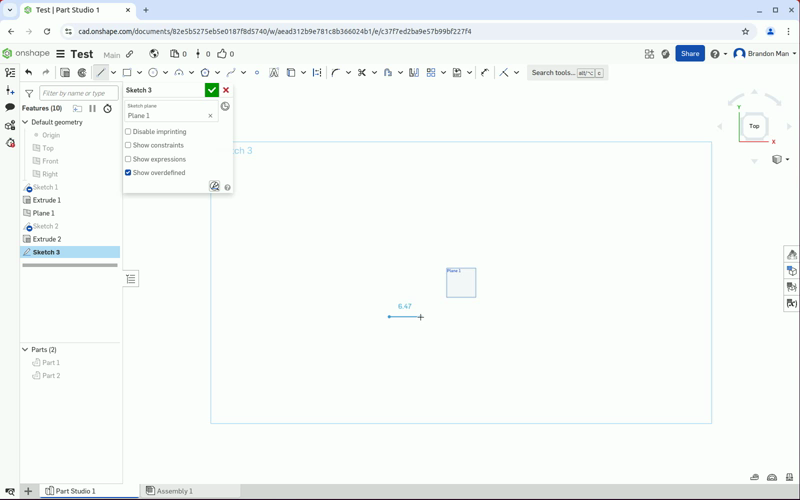
key_down(shift)
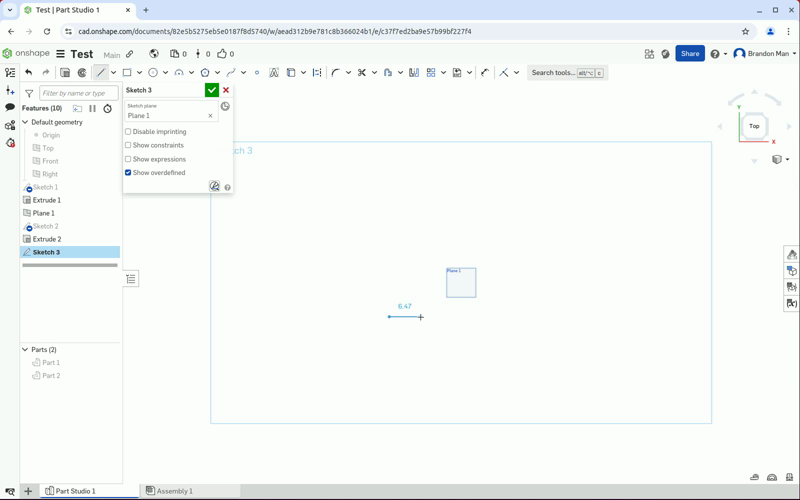
mouse_move(450, 316)
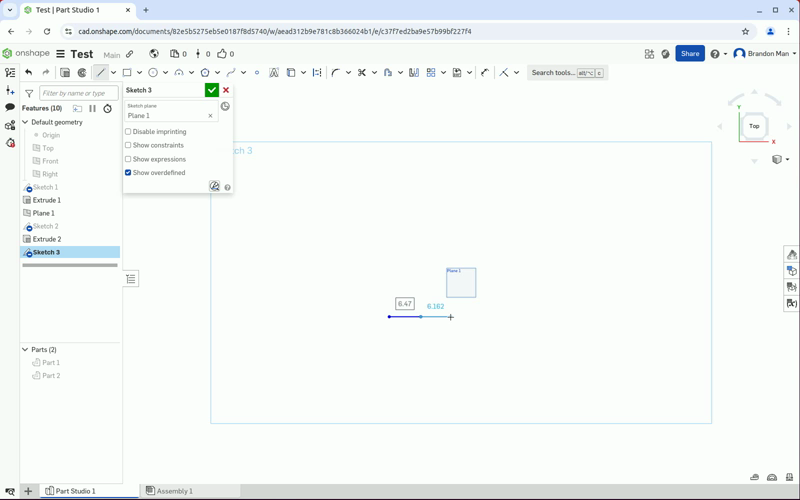
mouse_move(420, 285)
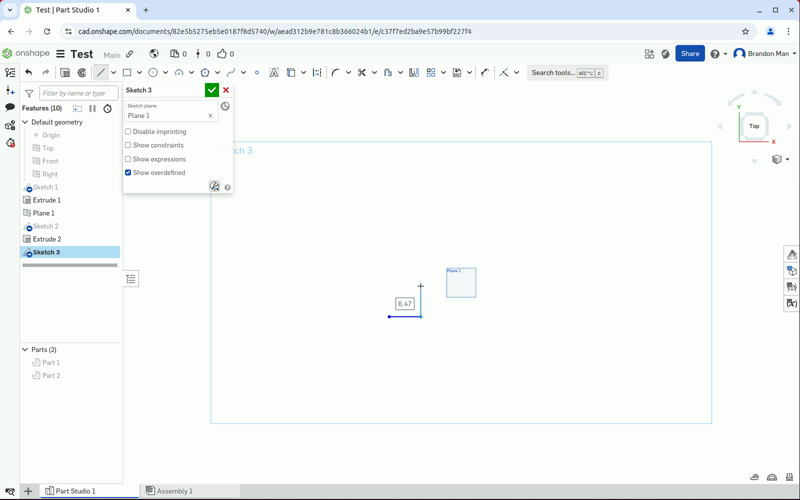
click(420, 285)
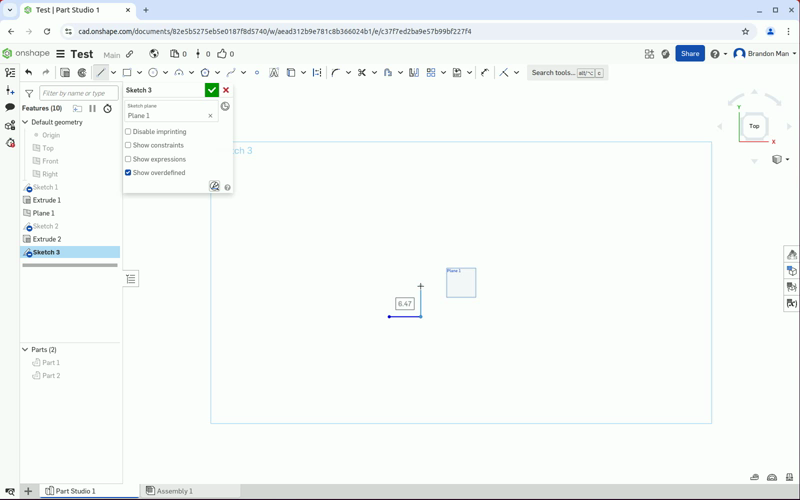
key_up(shift)
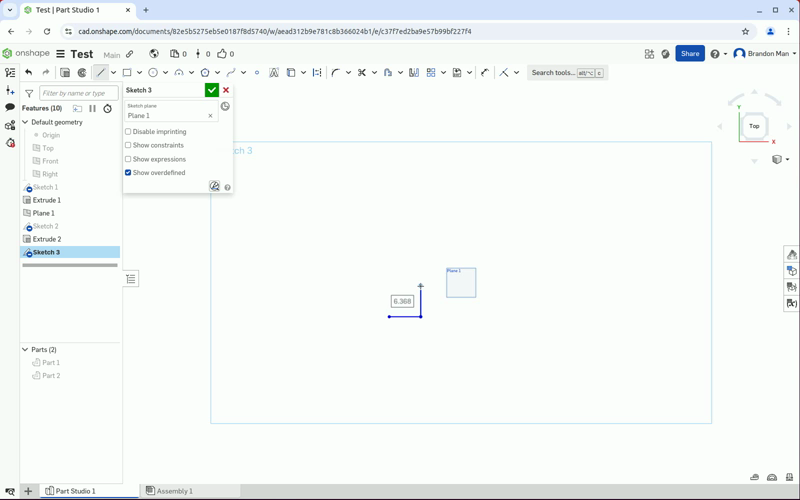
key_down(shift)
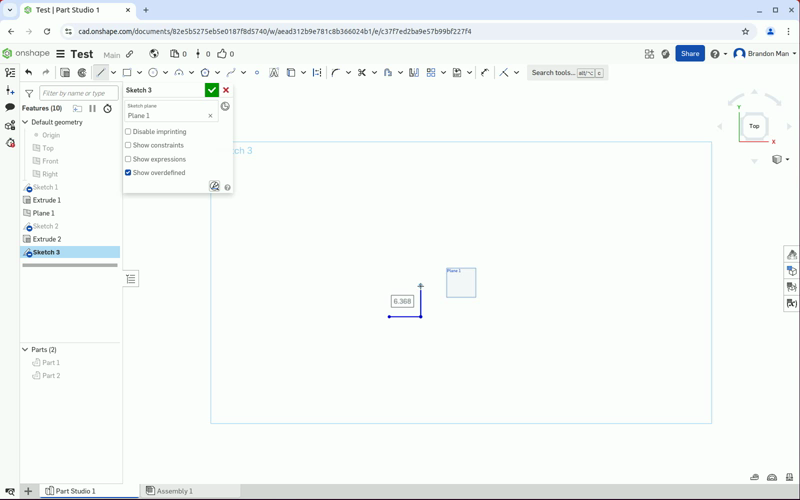
mouse_move(450, 285)
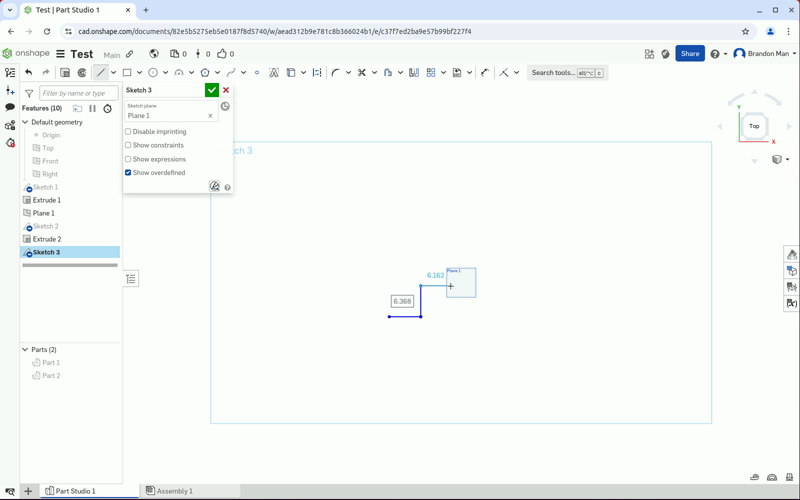
mouse_move(389, 285)
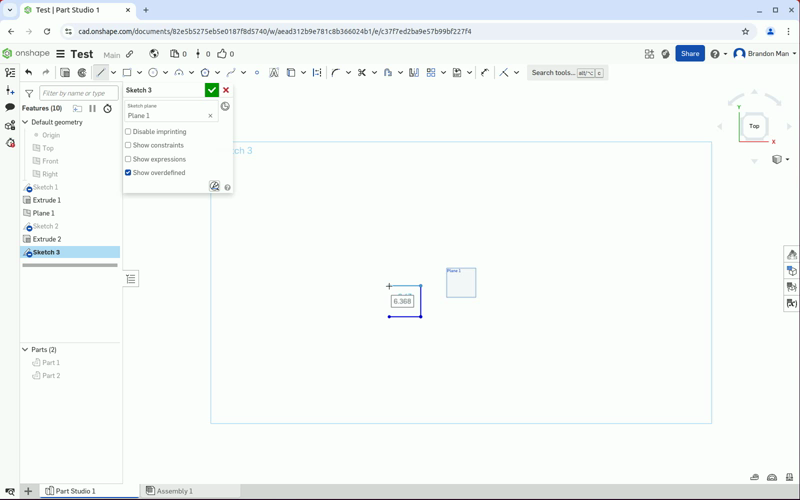
click(389, 285)
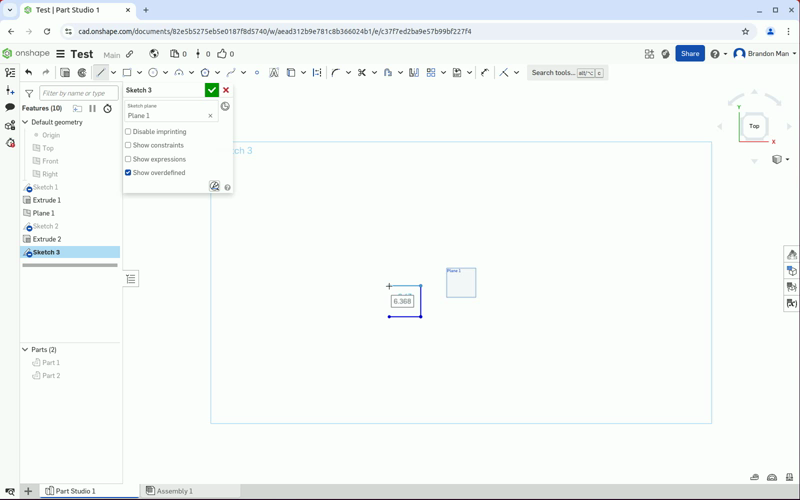
key_up(shift)
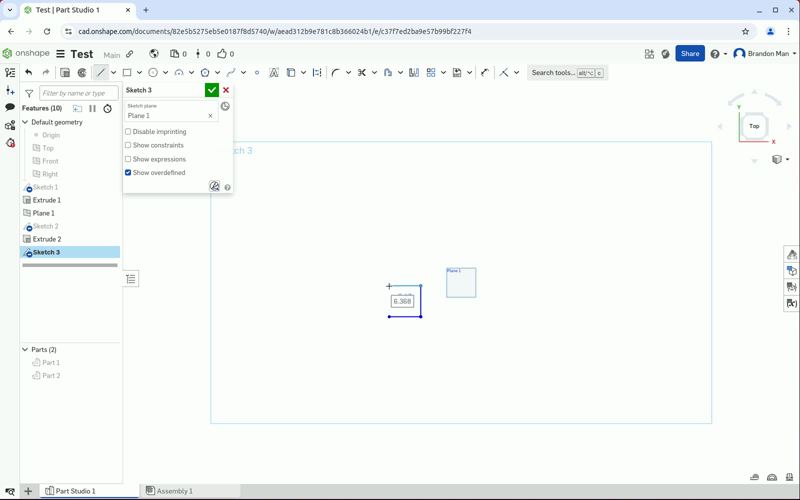
mouse_move(419, 285)
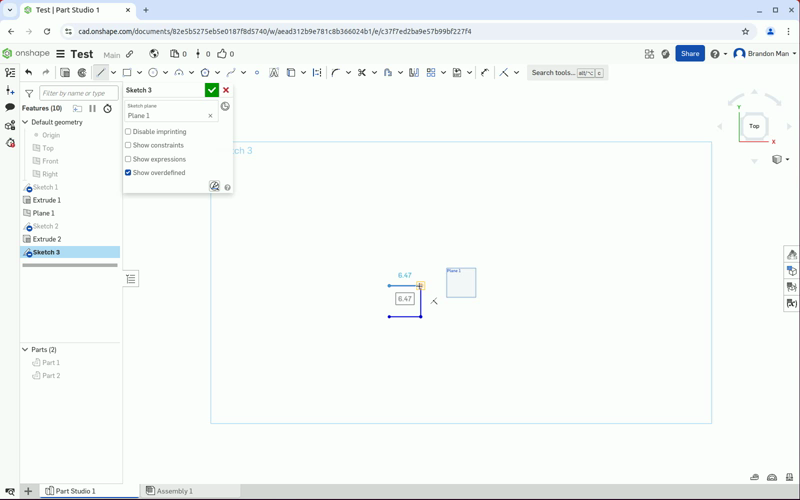
key_down(shift)
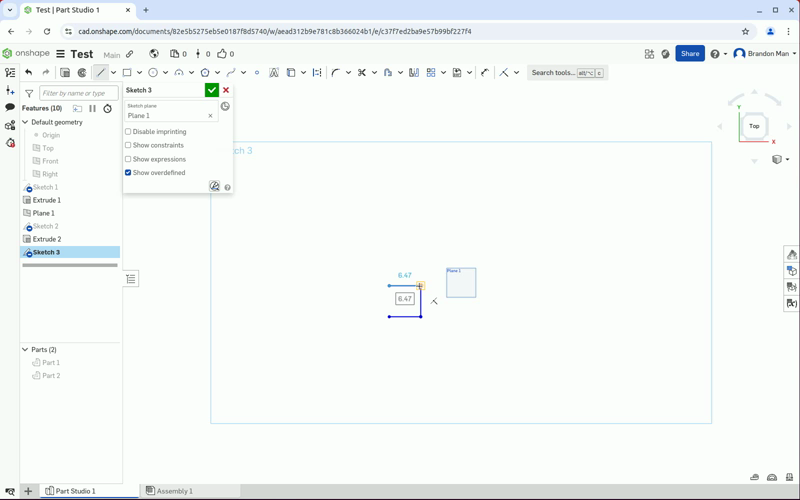
mouse_move(389, 316)
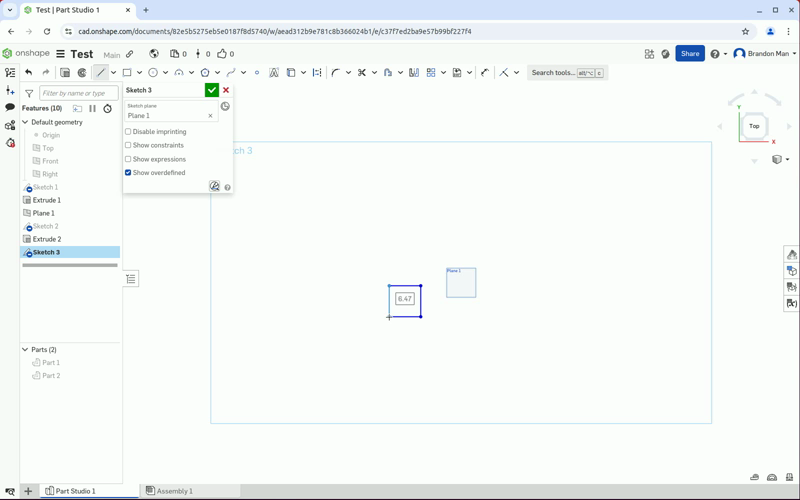
key_up(shift)
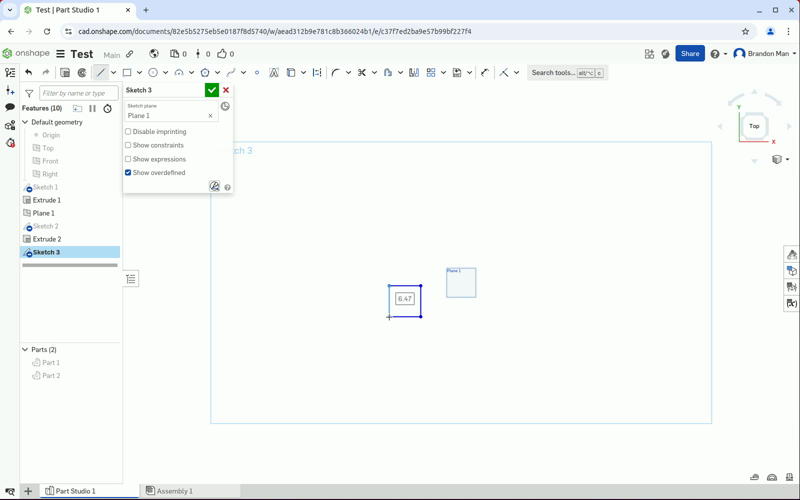
click(389, 316)
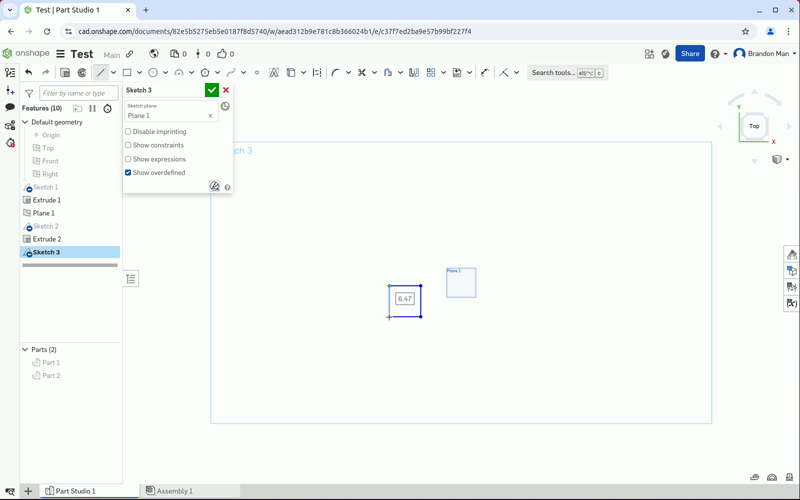
key(esc)
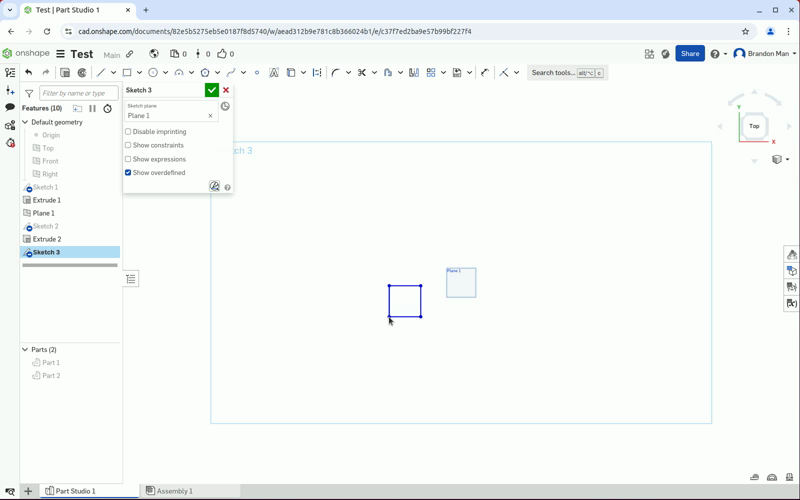
mouse_move(417, 294)
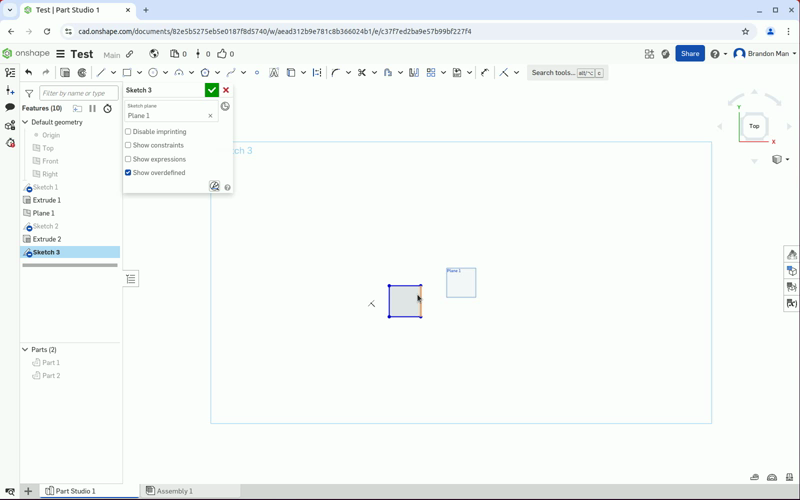
scroll(6)
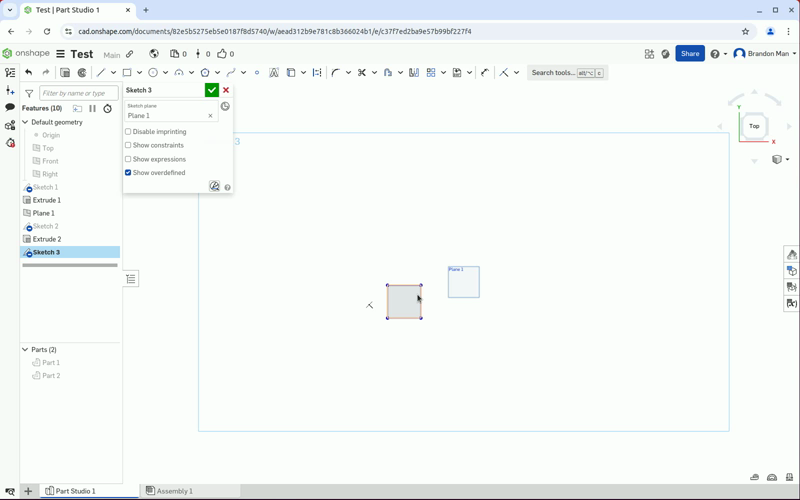
scroll(6)
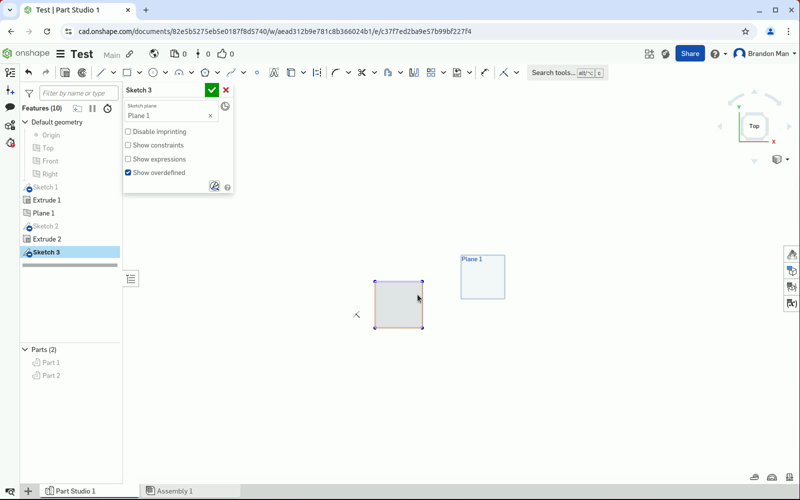
scroll(6)
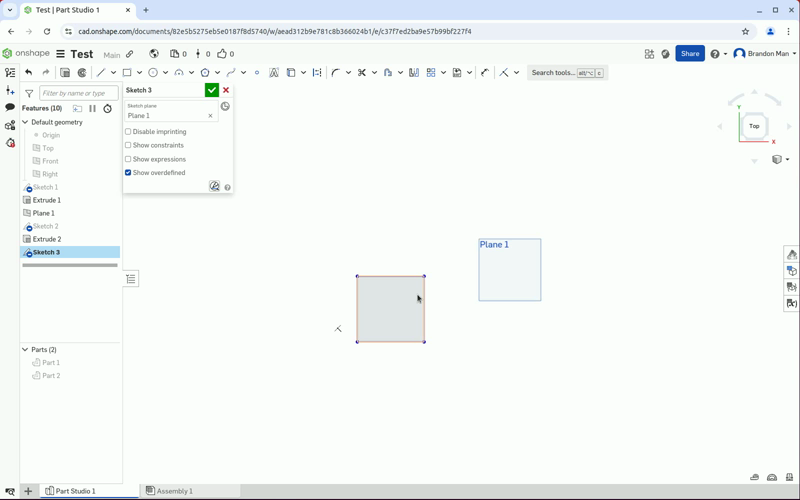
scroll(6)
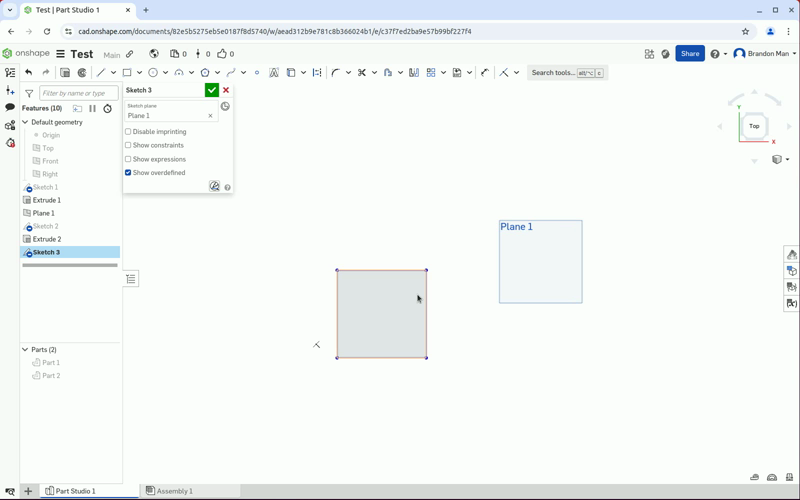
scroll(6)
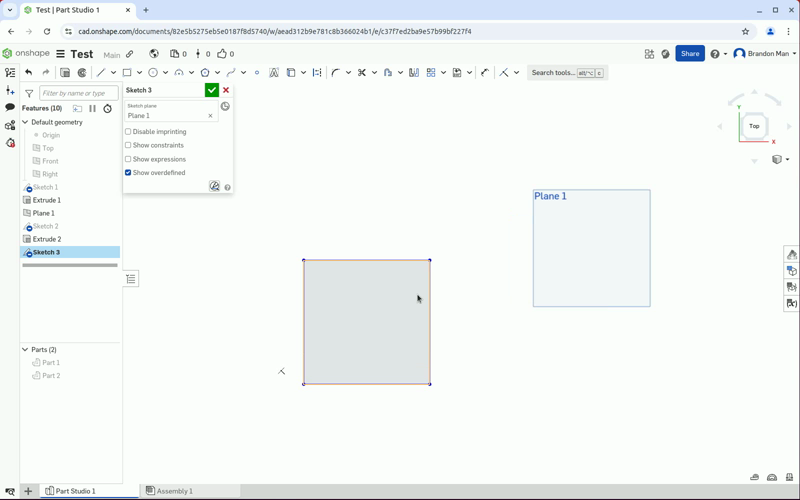
scroll(6)
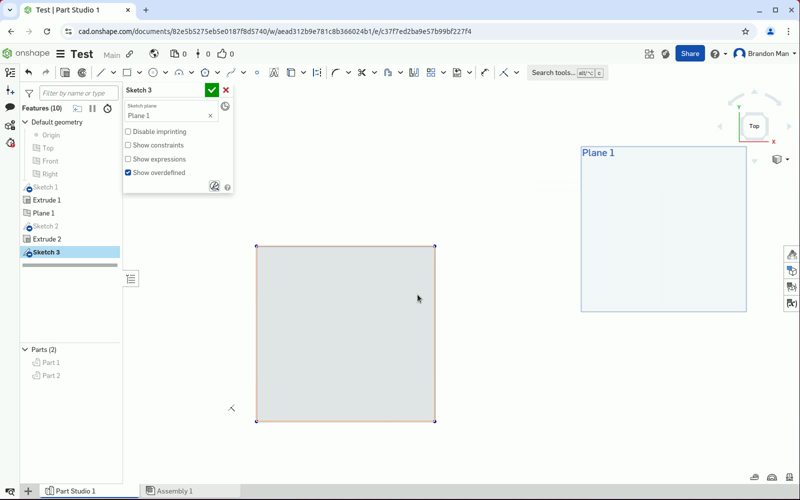
scroll(6)
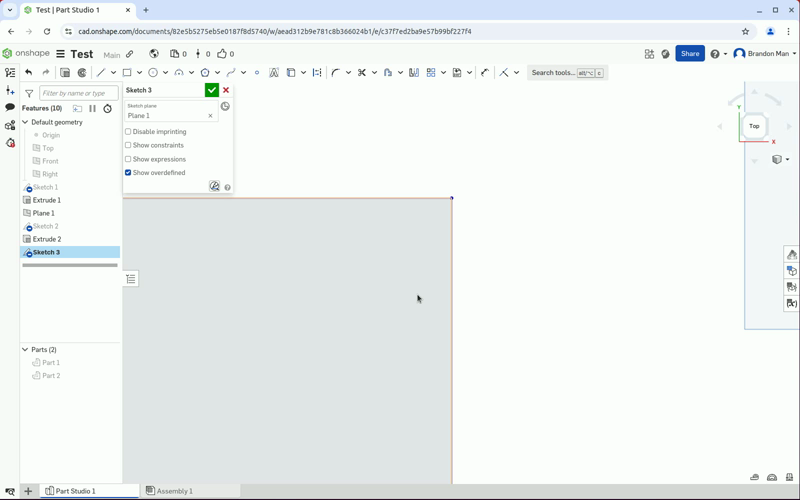
click(417, 294)
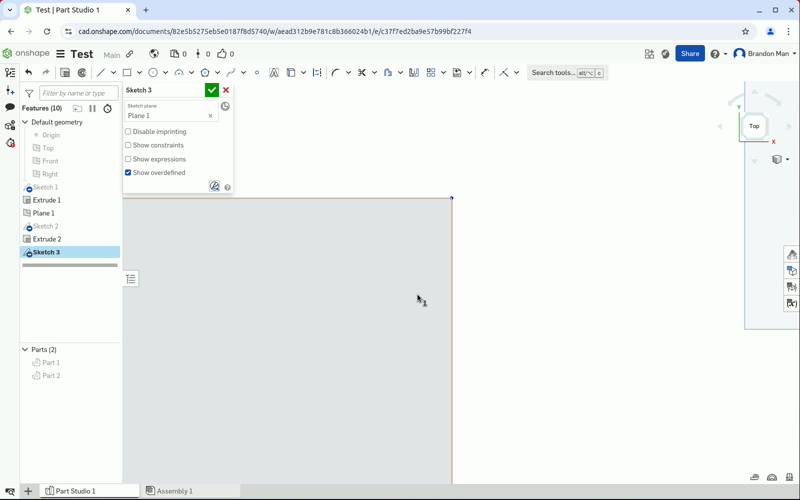
scroll(-6)
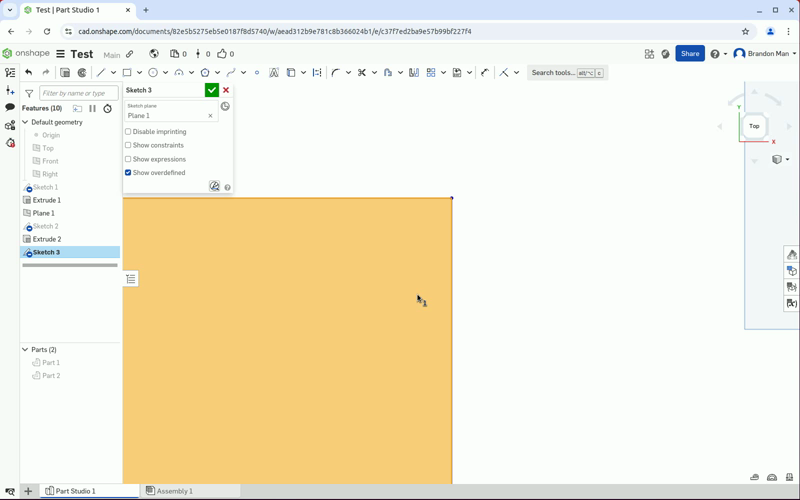
scroll(-6)
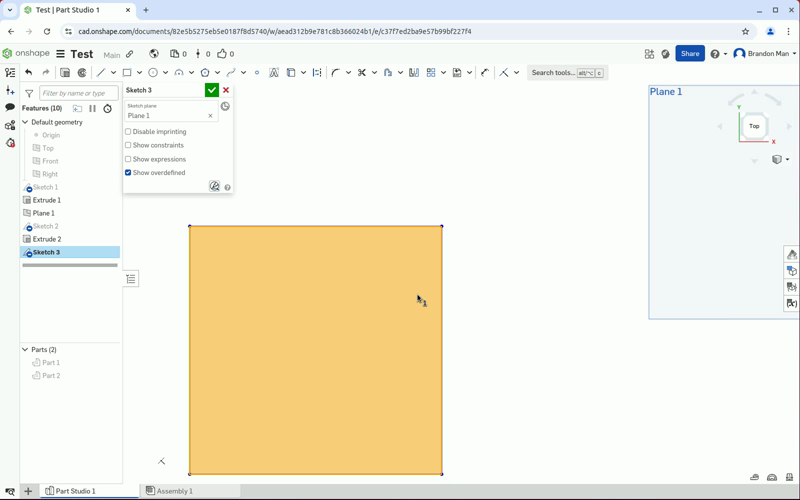
scroll(-6)
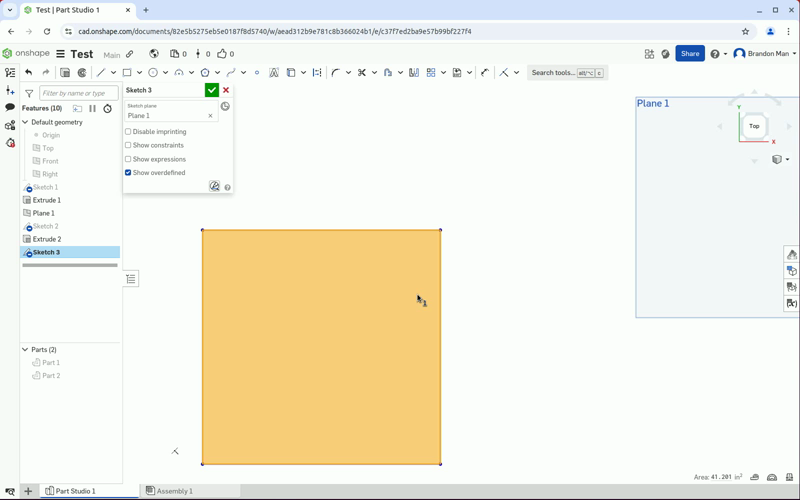
scroll(-6)
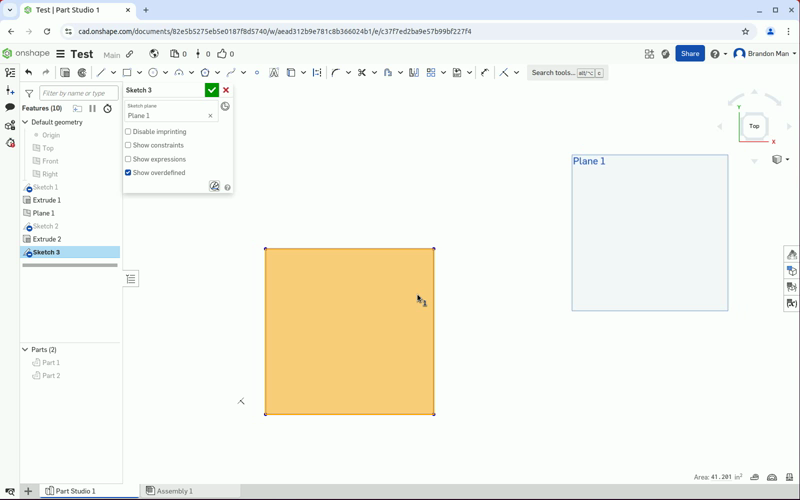
scroll(-6)
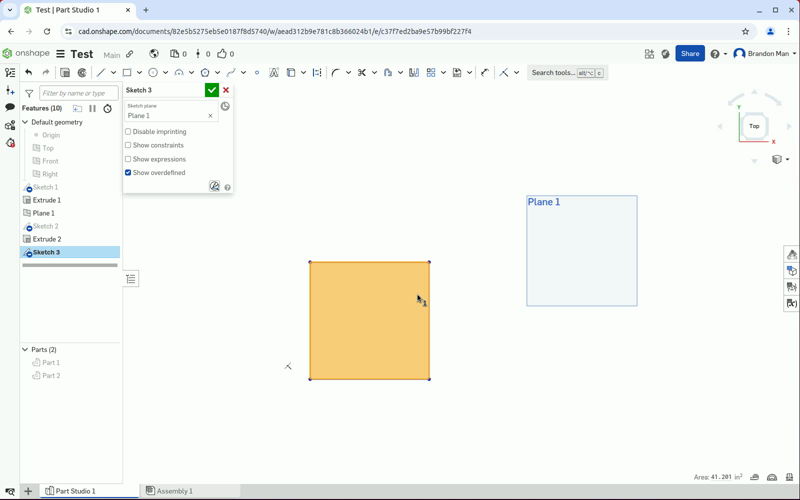
scroll(-6)
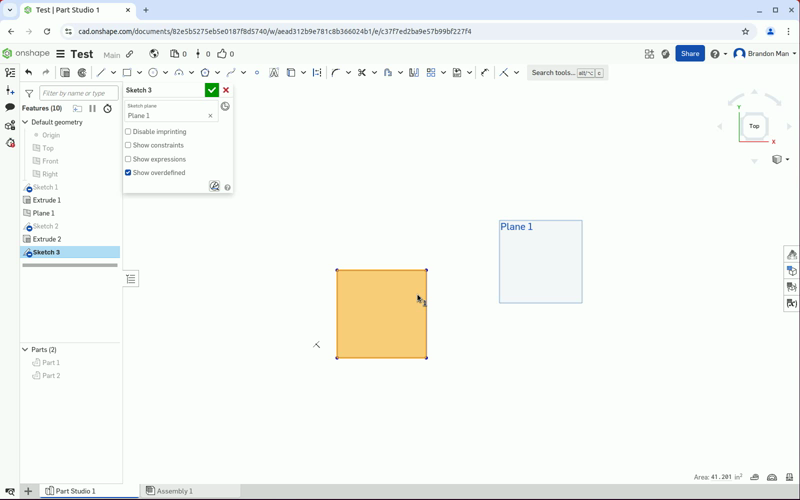
scroll(-6)
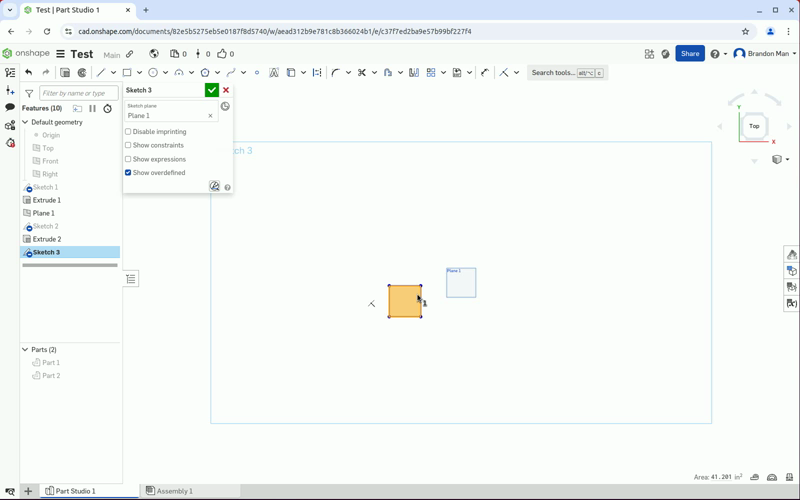
mouse_move(73, 352)
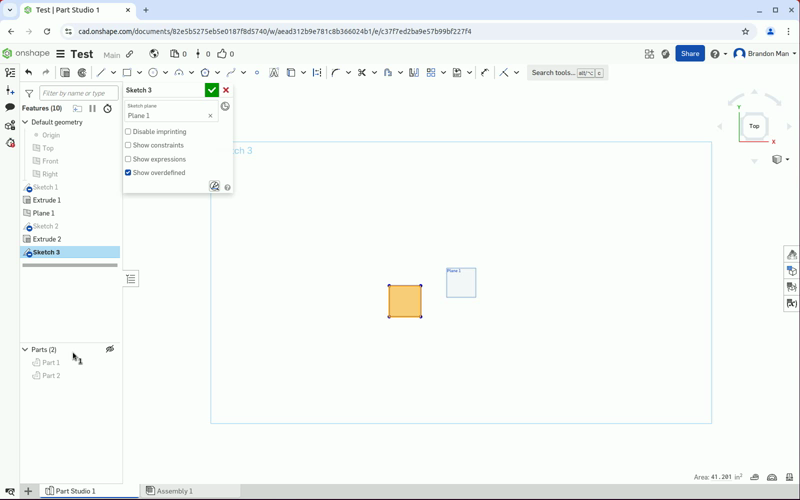
key(shift+y)
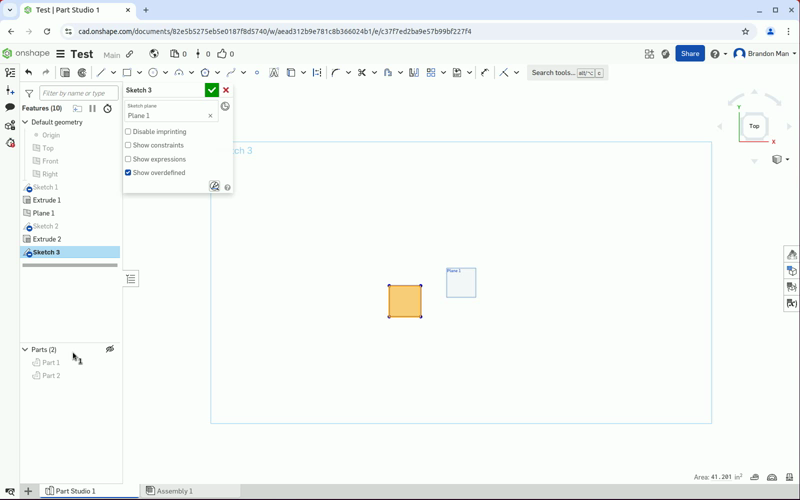
key(shift+e)
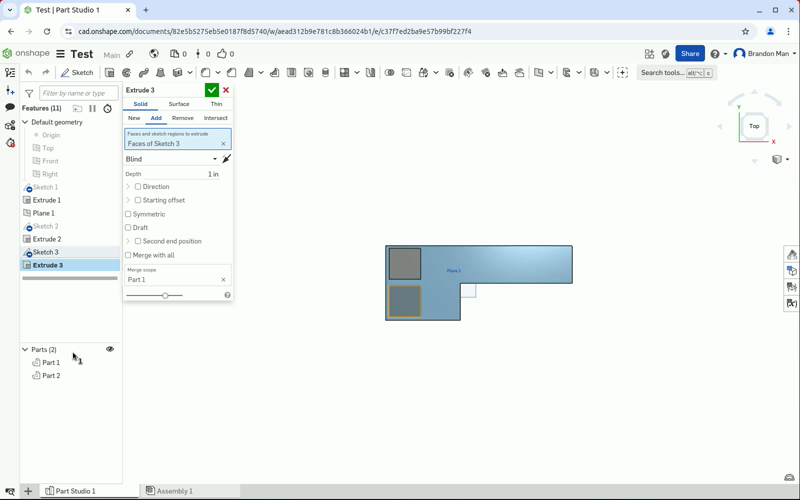
mouse_move(143, 106)
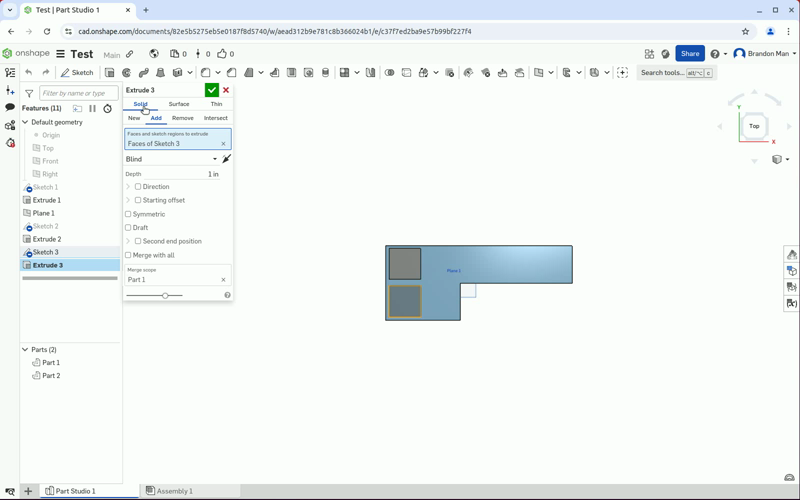
click(143, 106)
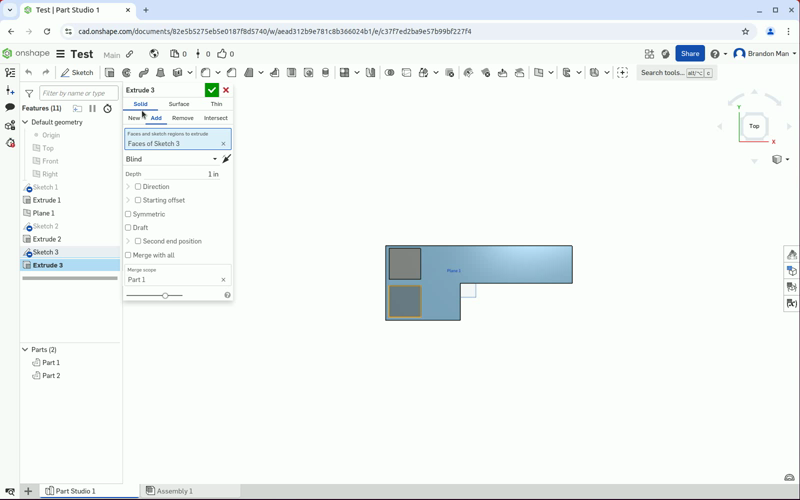
mouse_move(137, 120)
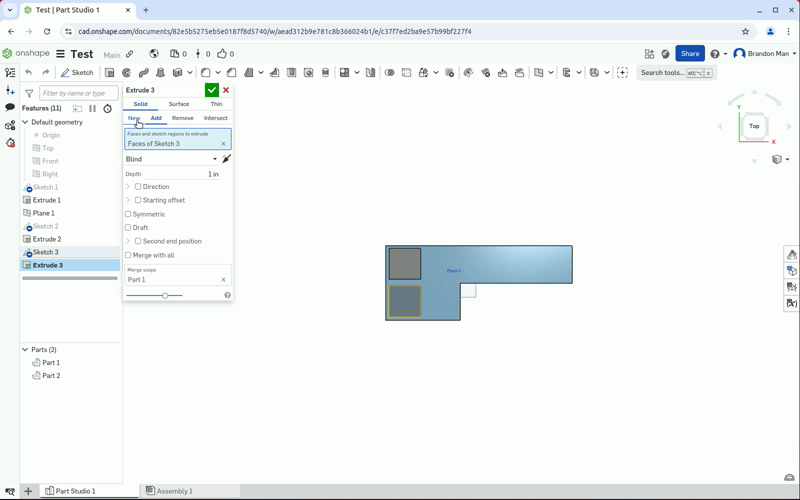
click(137, 120)
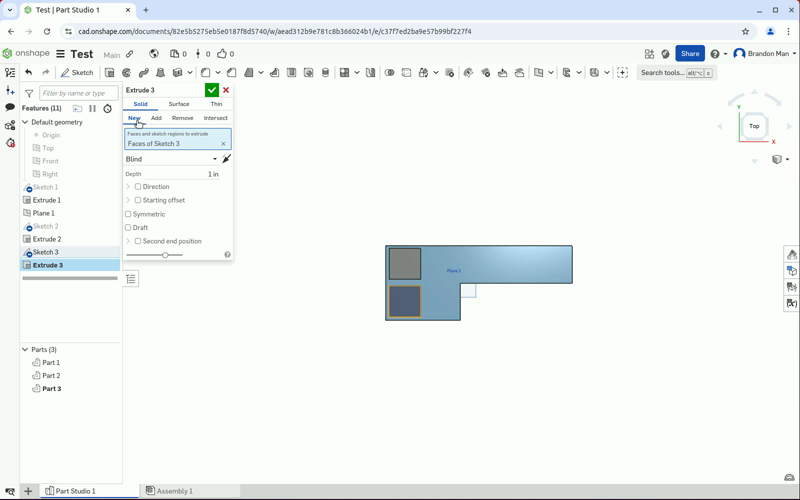
key(tab, 4)
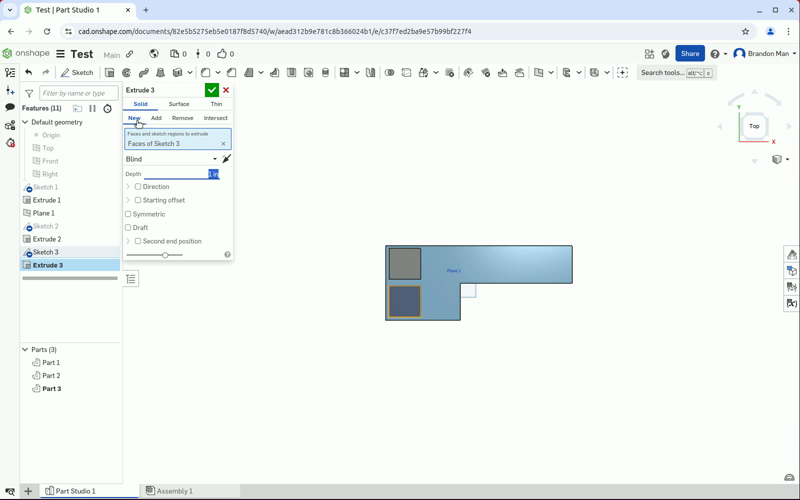
text(0.722)
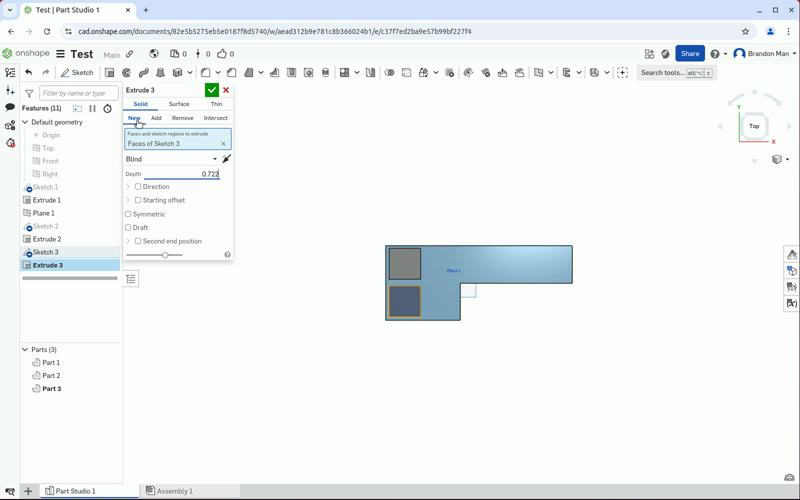
key(enter)
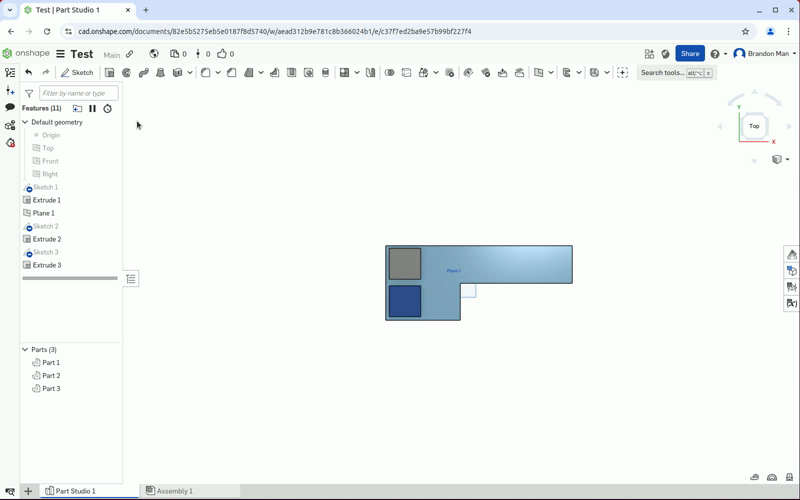
key(shift+h)
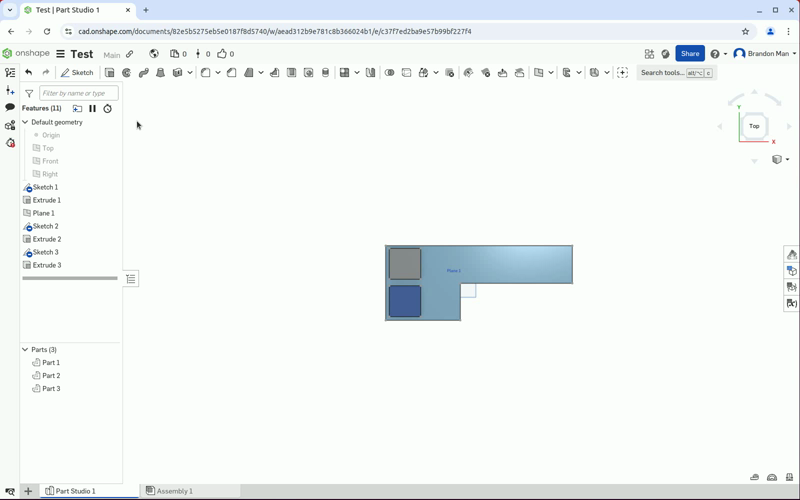
key(shift+h)
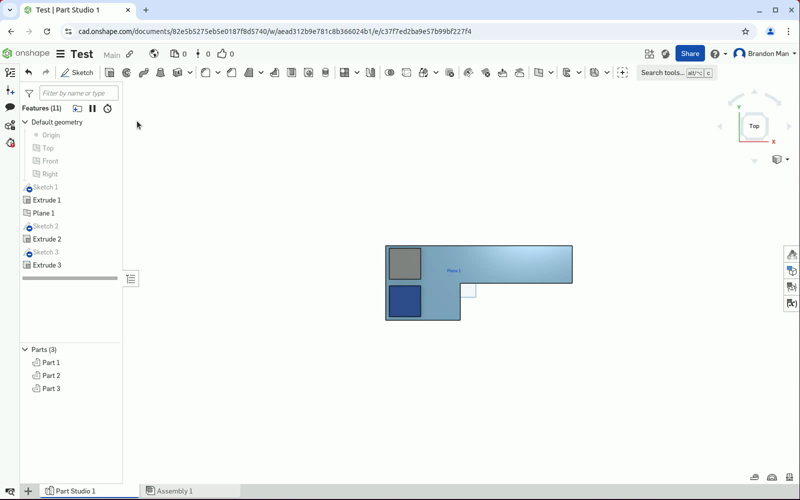
mouse_move(73, 189)
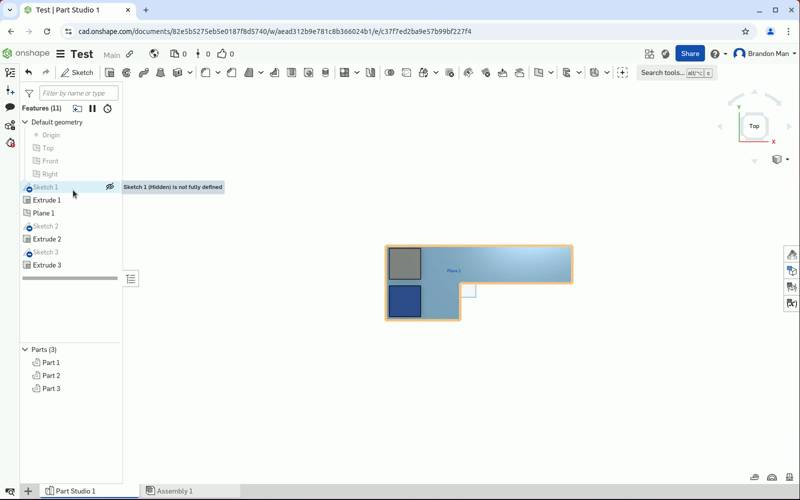
click(73, 189)
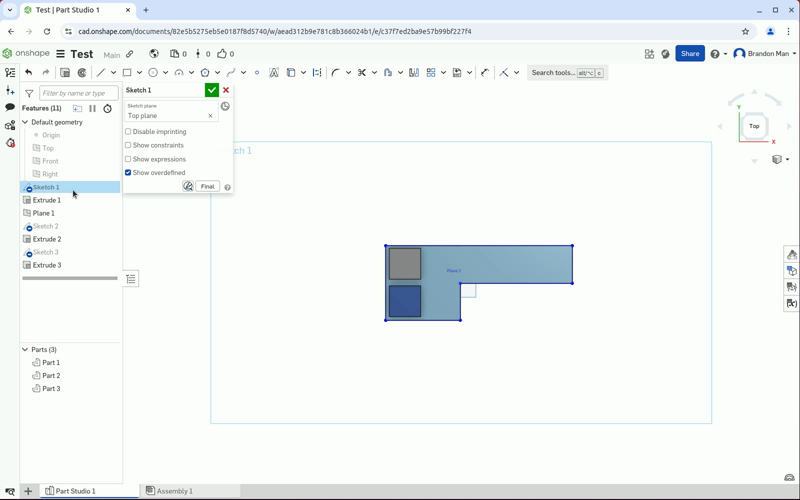
mouse_move(229, 92)
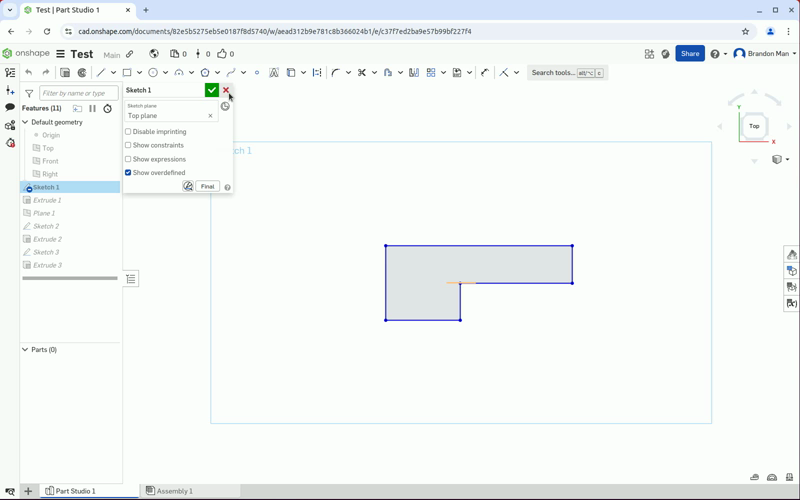
click(229, 92)
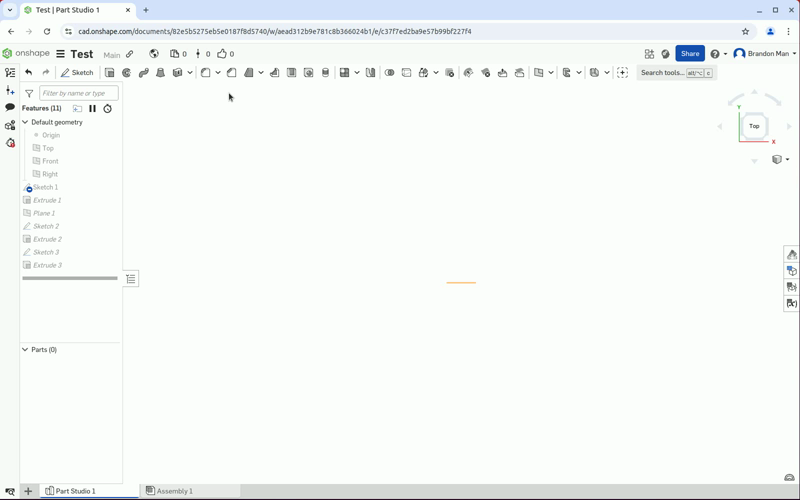
key(shift+s)
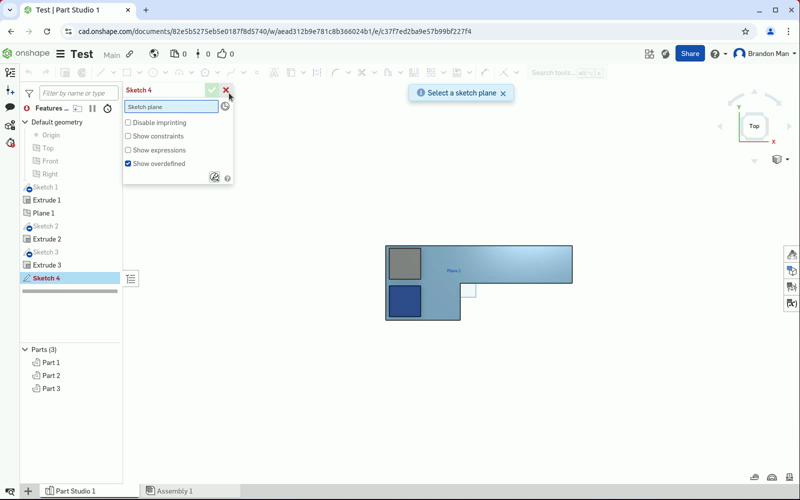
mouse_move(73, 215)
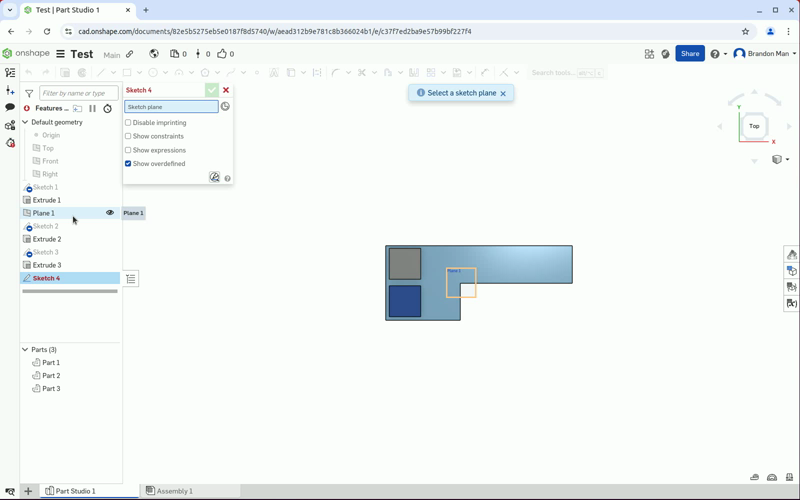
click(73, 215)
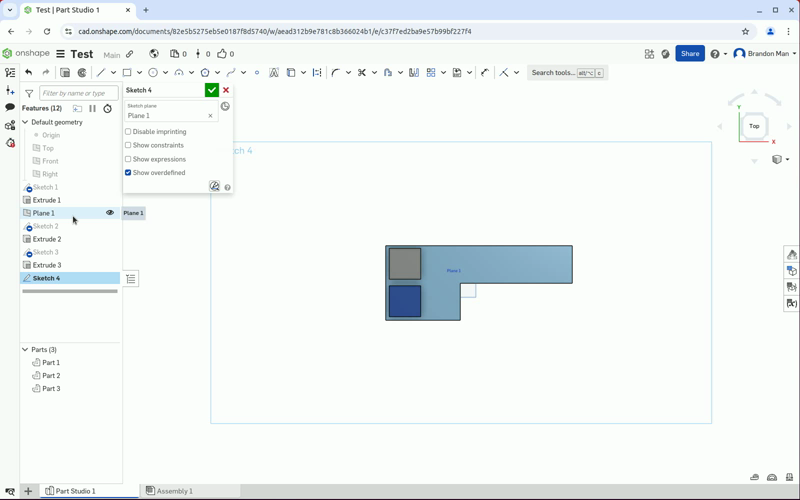
mouse_move(73, 352)
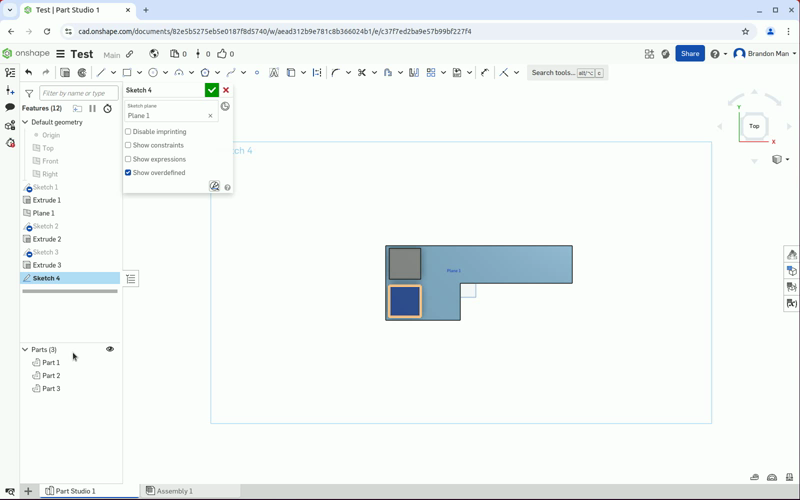
key(y)
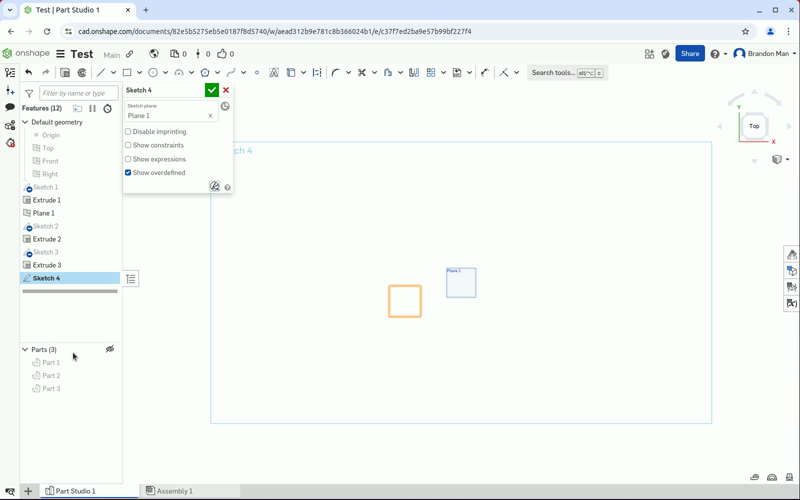
key(l)
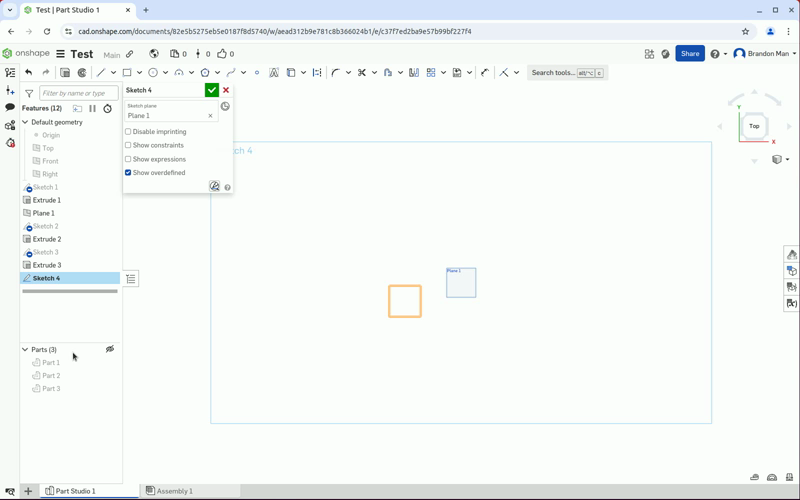
key_down(shift)
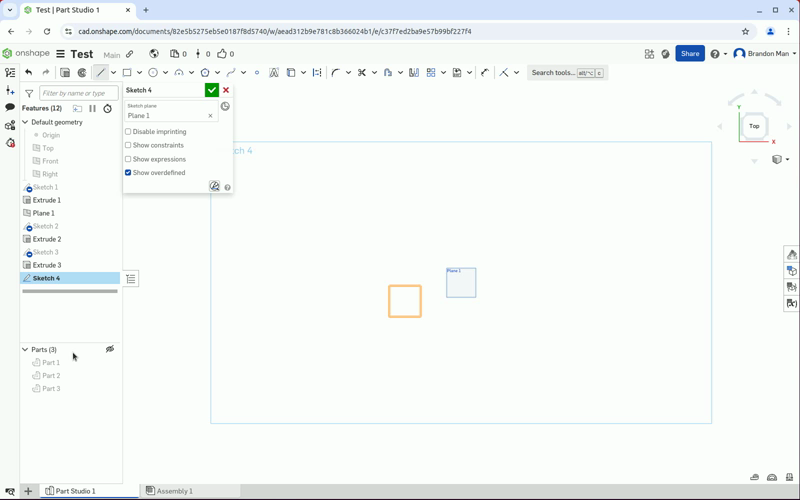
mouse_move(426, 316)
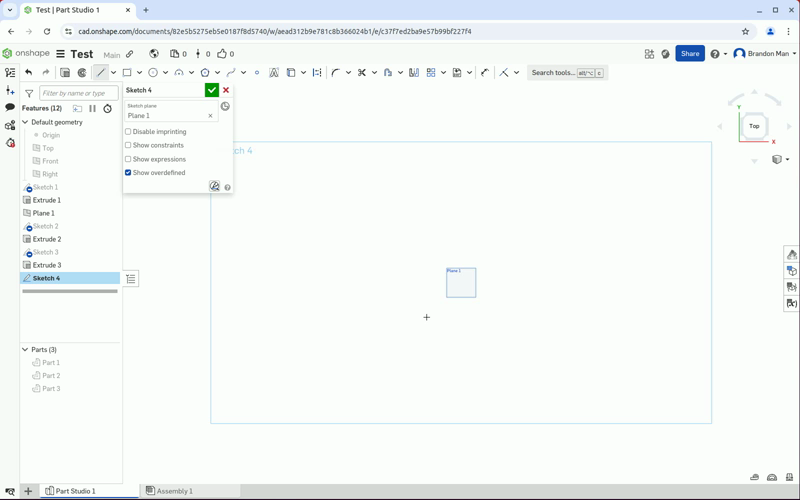
click(426, 316)
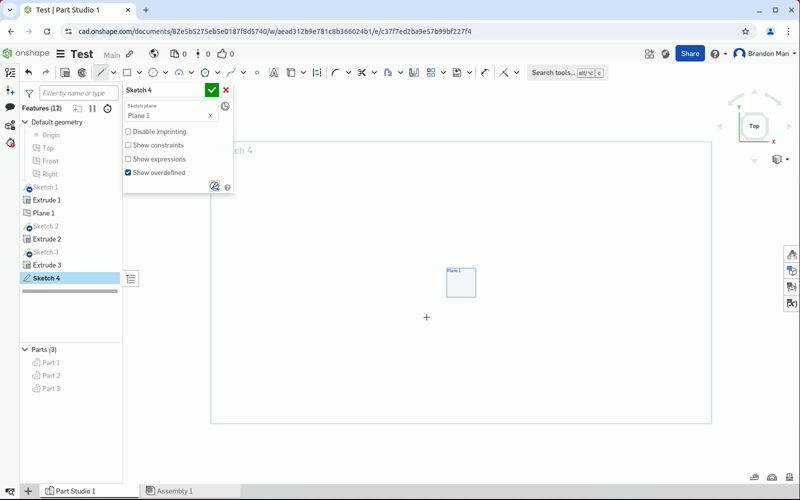
key_up(shift)
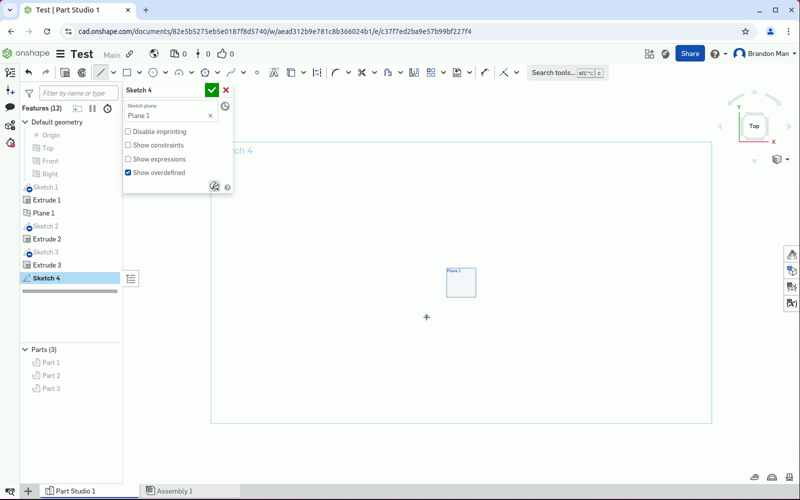
key_down(shift)
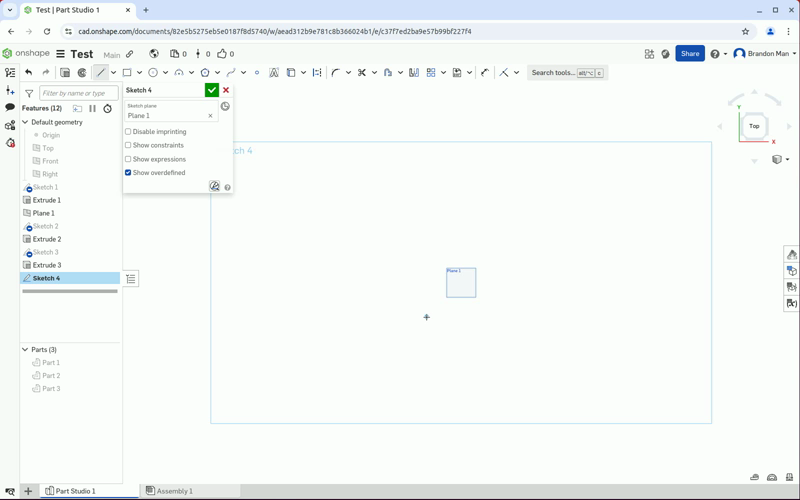
mouse_move(456, 316)
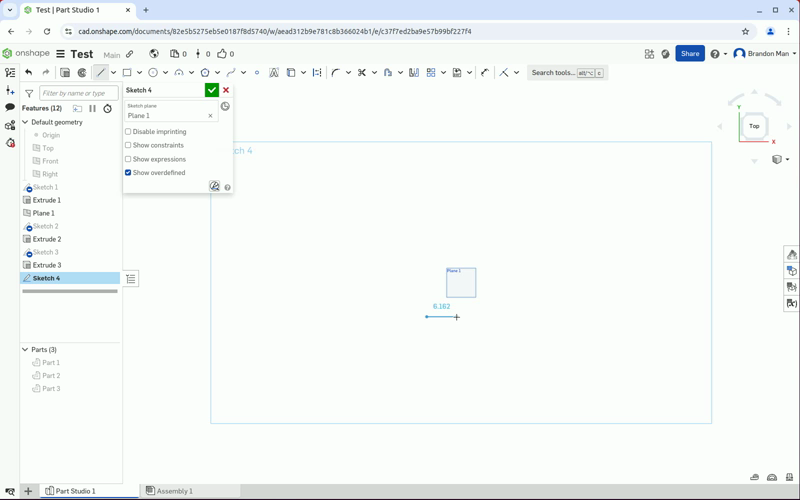
mouse_move(458, 316)
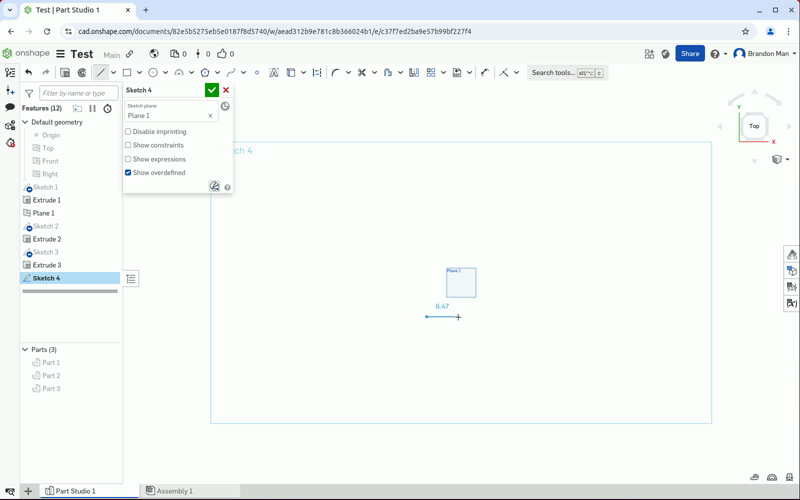
click(458, 316)
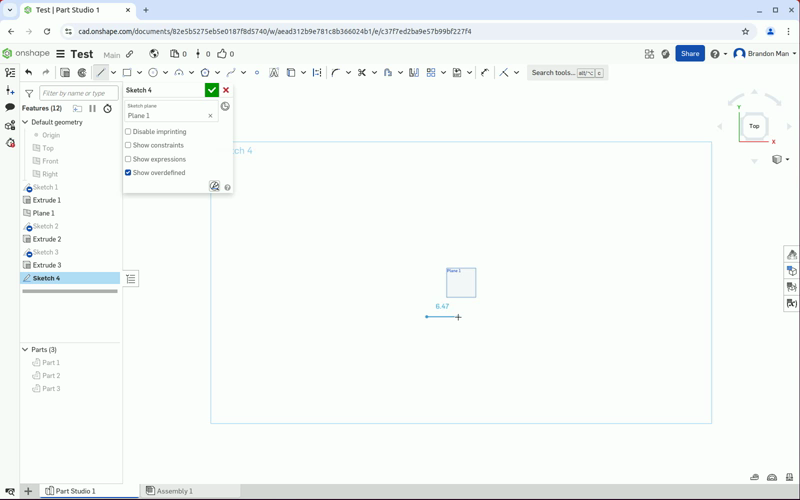
key_up(shift)
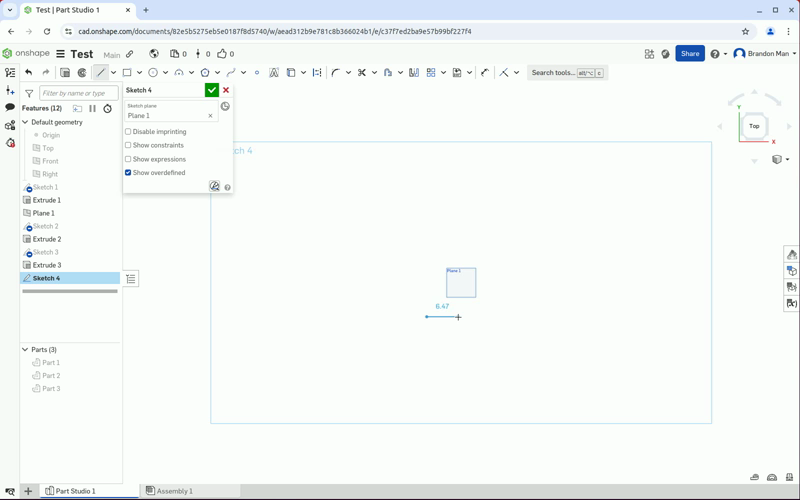
key_down(shift)
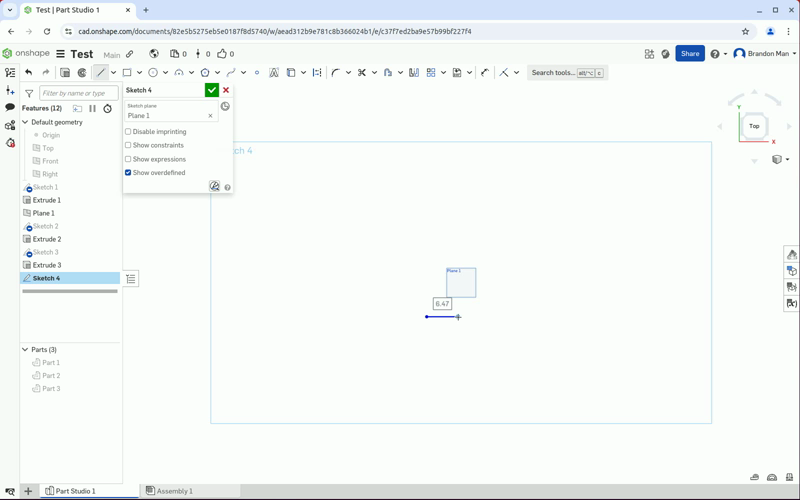
mouse_move(488, 316)
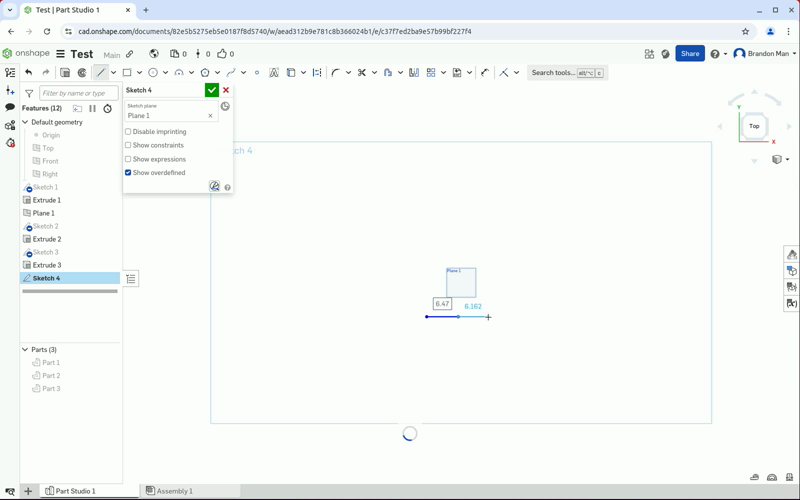
mouse_move(458, 285)
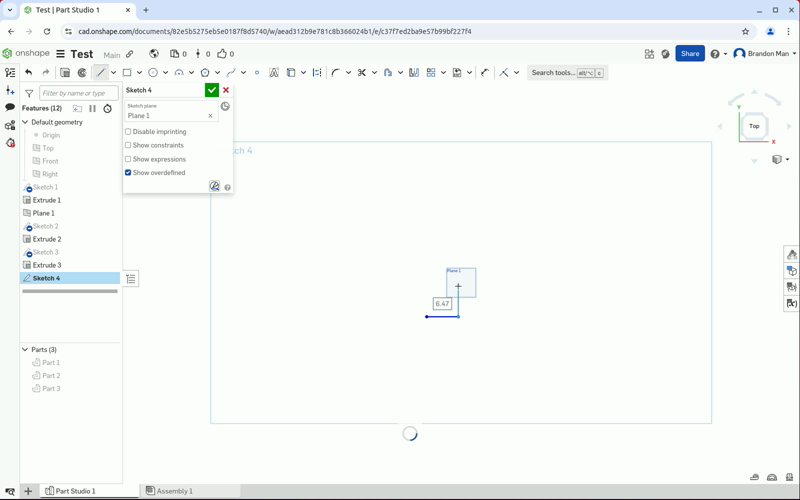
click(458, 285)
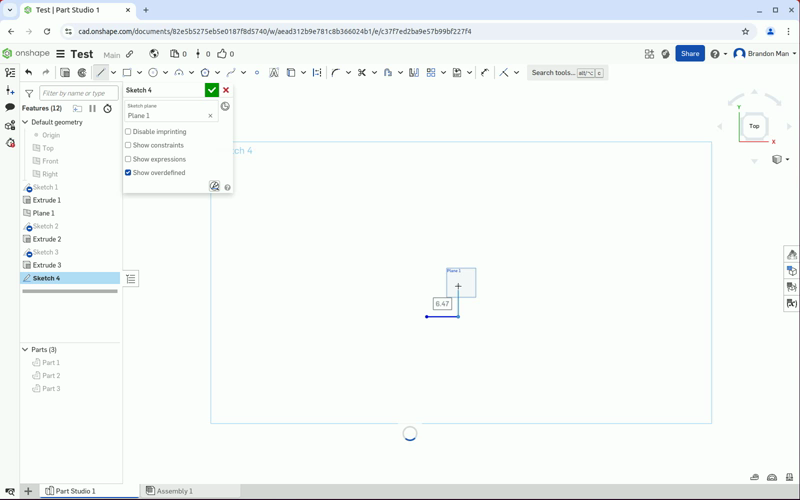
key_up(shift)
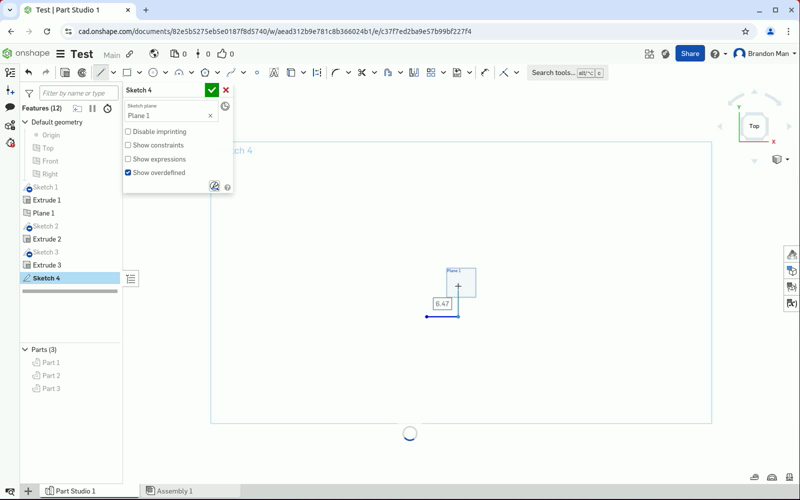
key_down(shift)
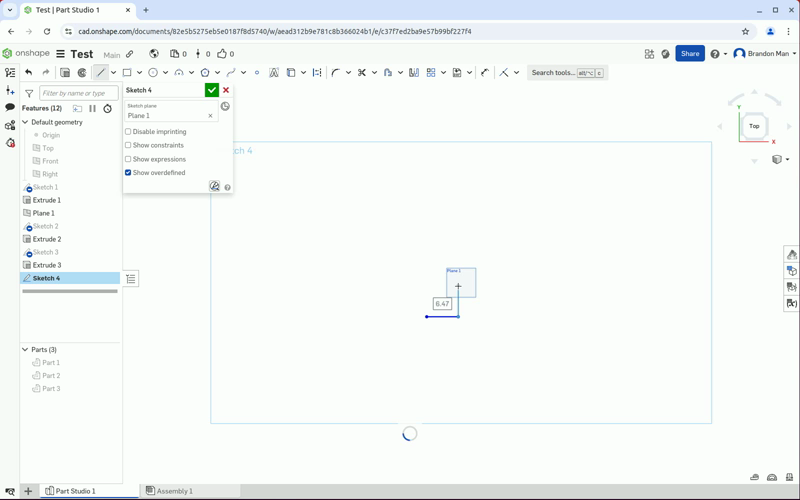
mouse_move(488, 285)
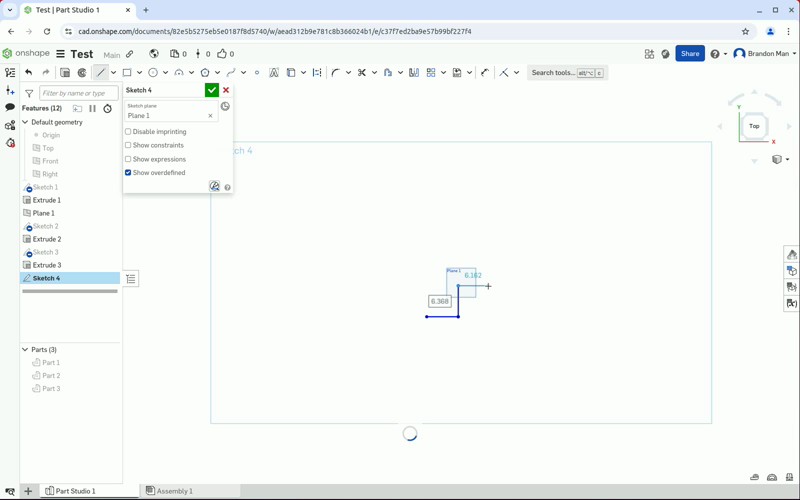
mouse_move(426, 285)
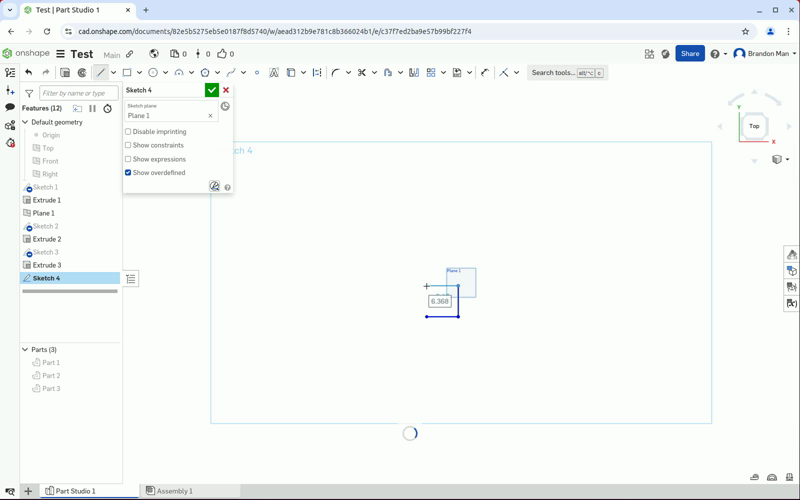
click(426, 285)
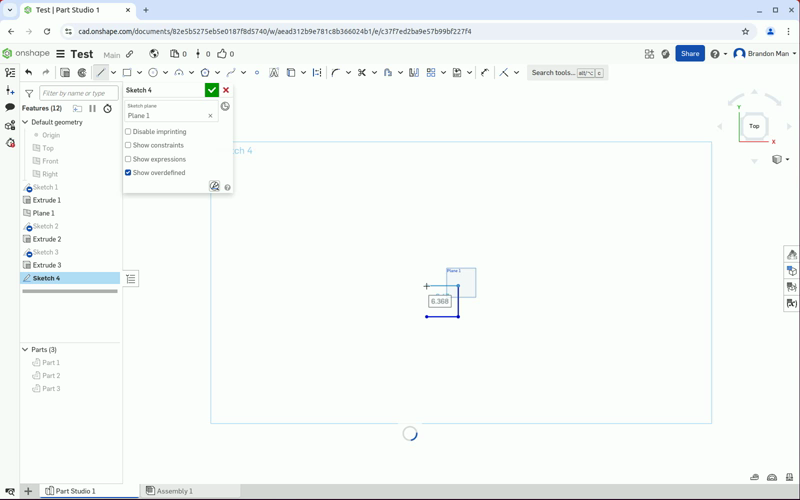
key_up(shift)
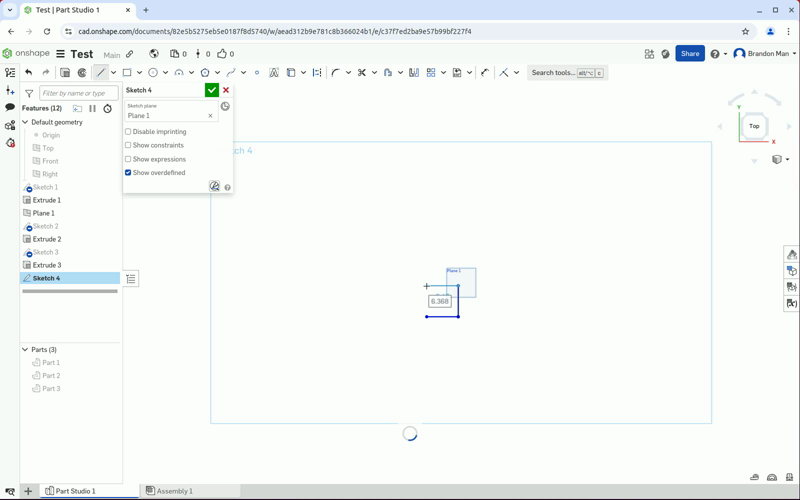
mouse_move(456, 285)
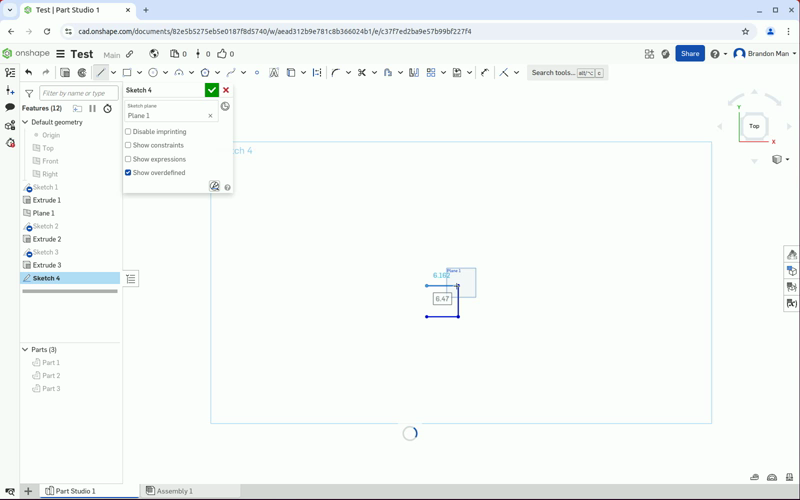
key_down(shift)
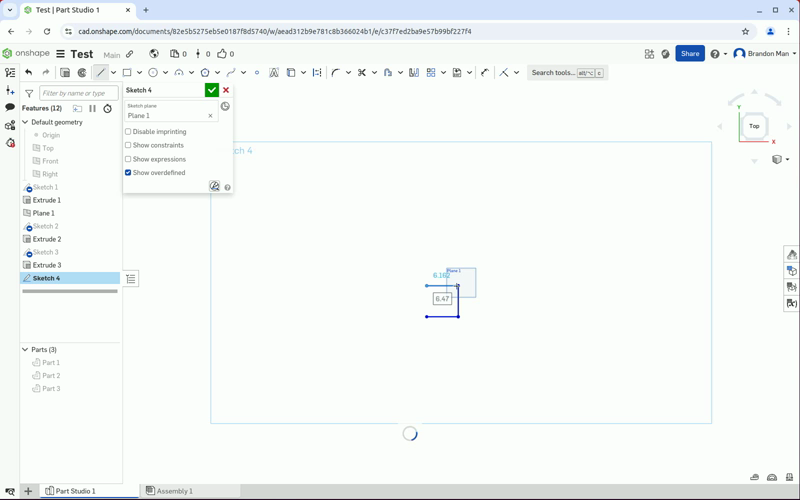
mouse_move(426, 316)
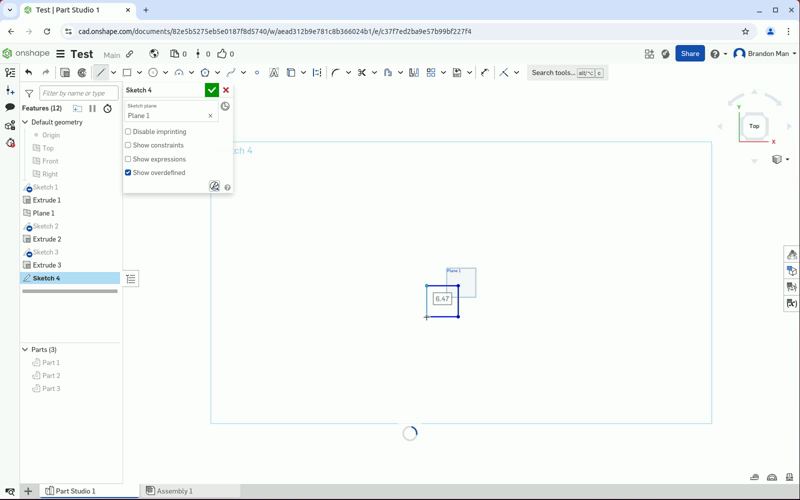
key_up(shift)
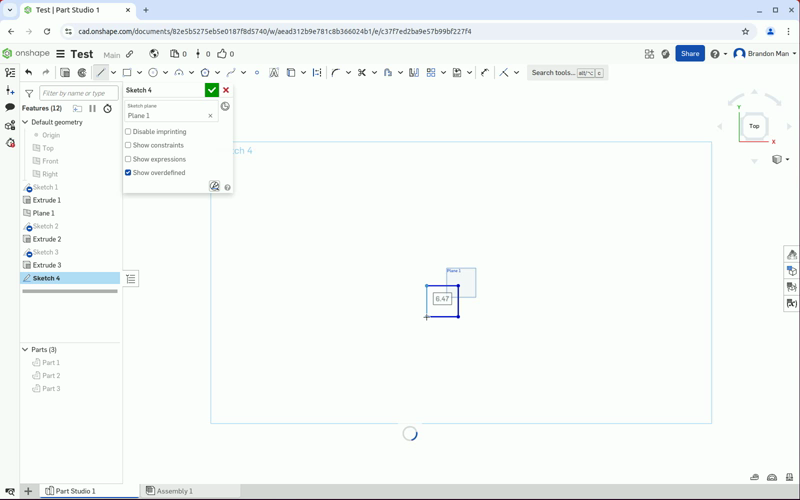
click(426, 316)
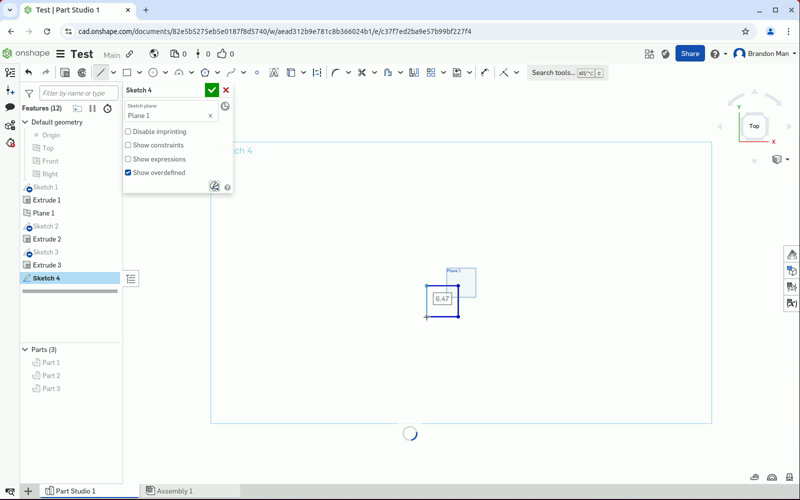
key(esc)
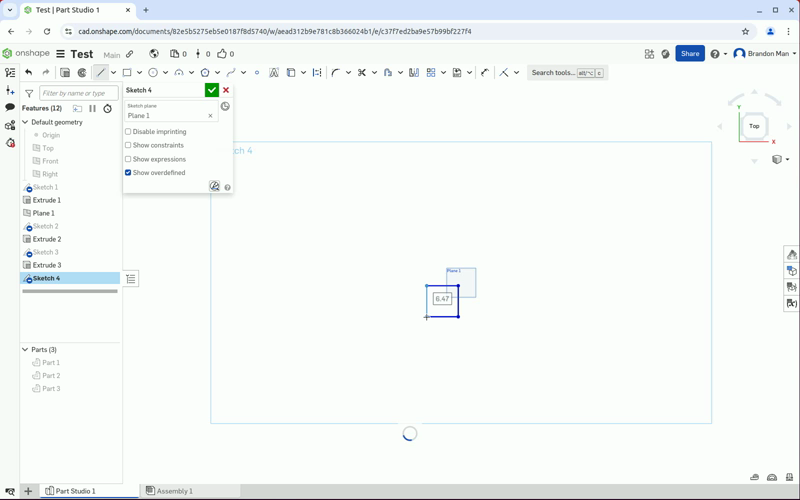
mouse_move(441, 289)
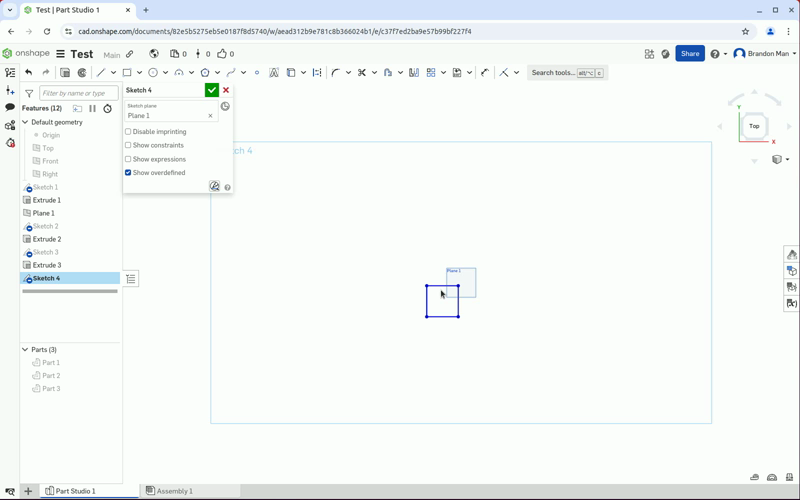
scroll(6)
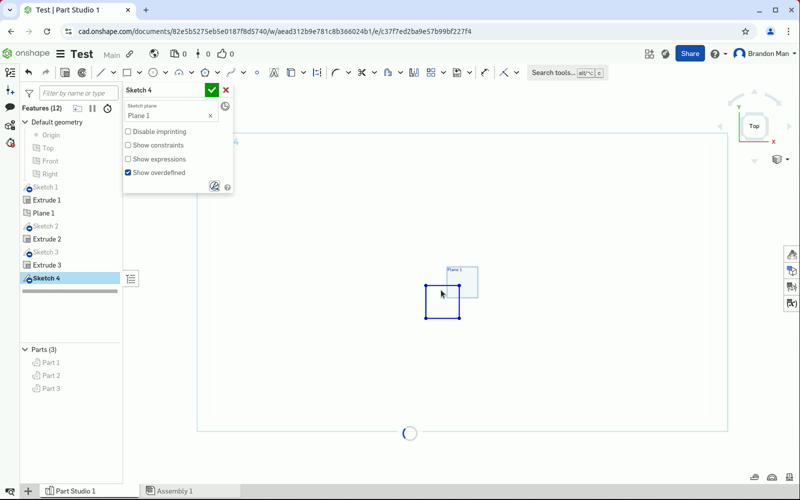
scroll(6)
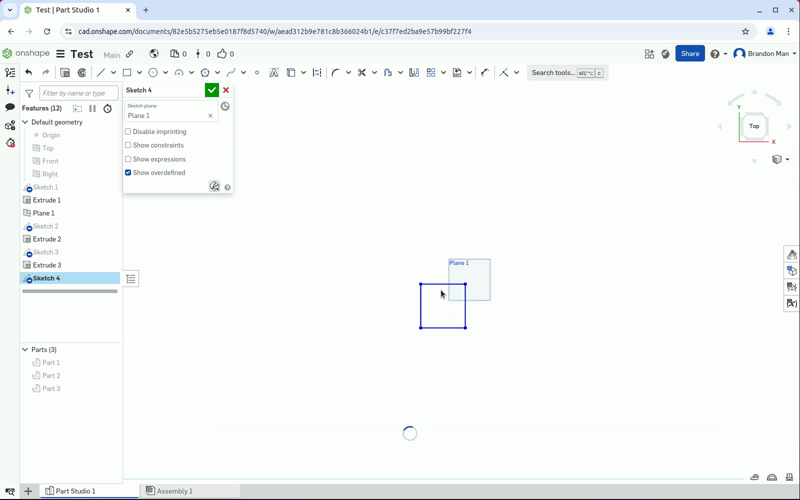
scroll(6)
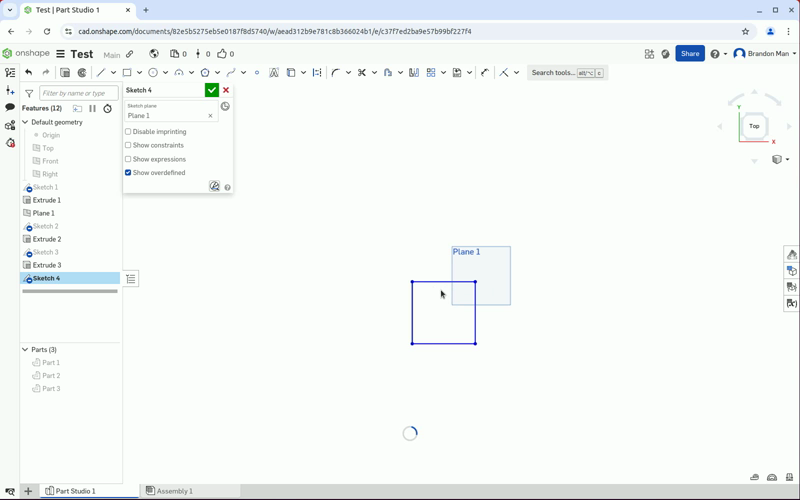
scroll(6)
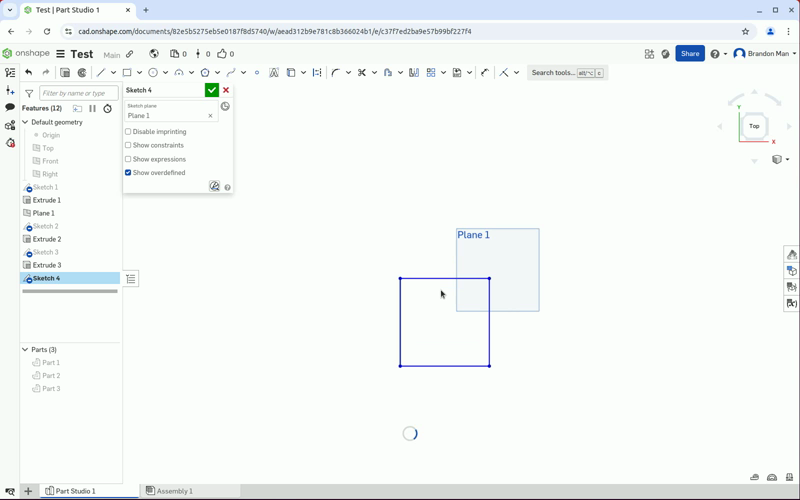
scroll(6)
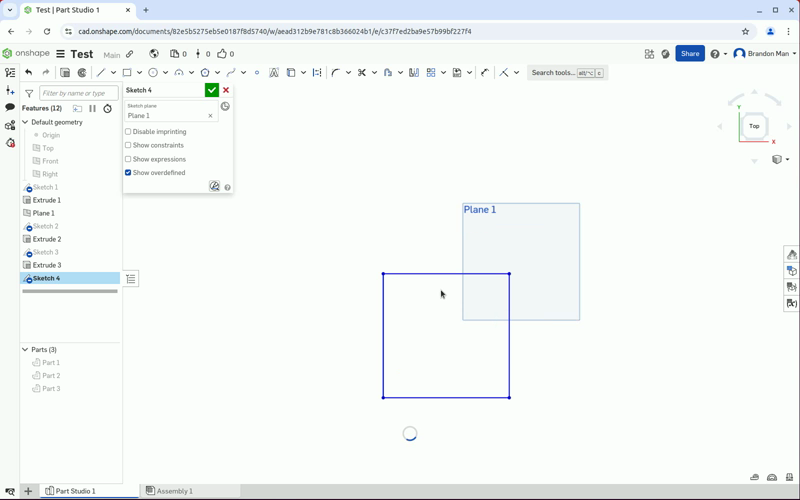
scroll(6)
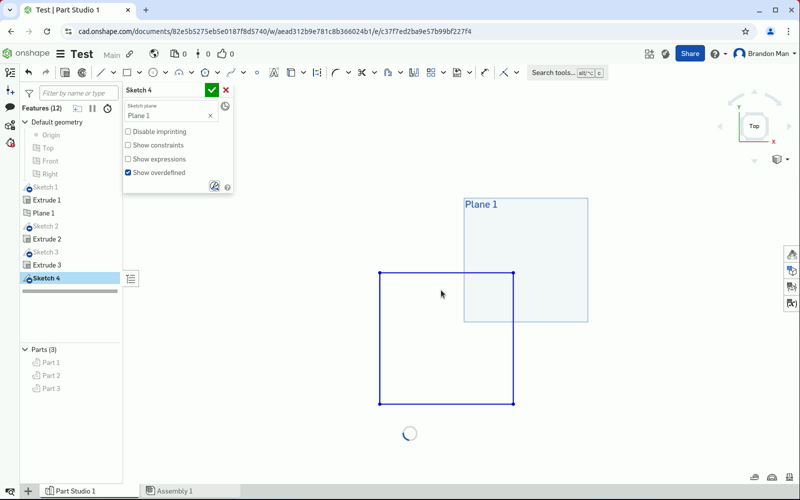
scroll(6)
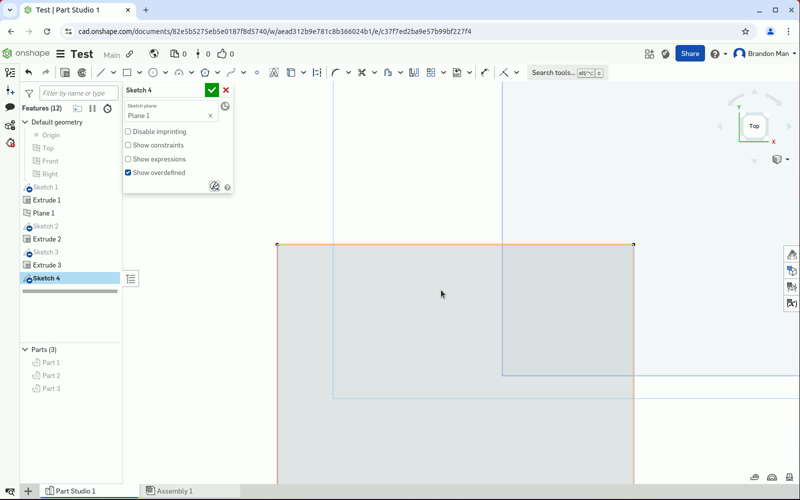
click(441, 289)
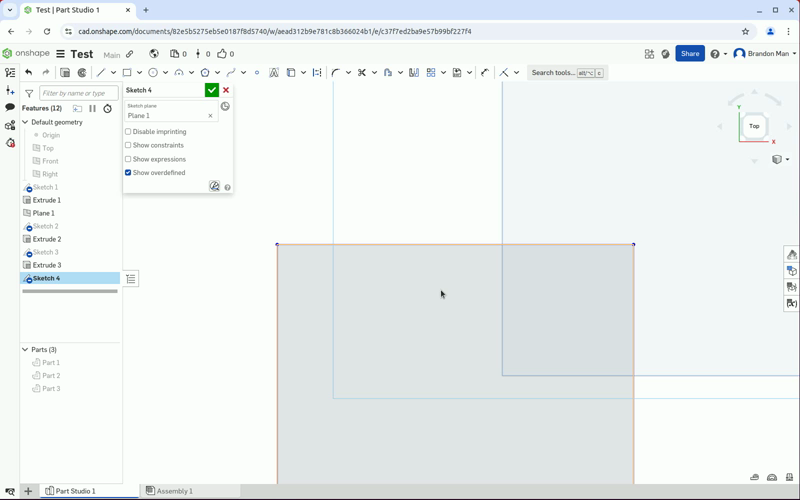
scroll(-6)
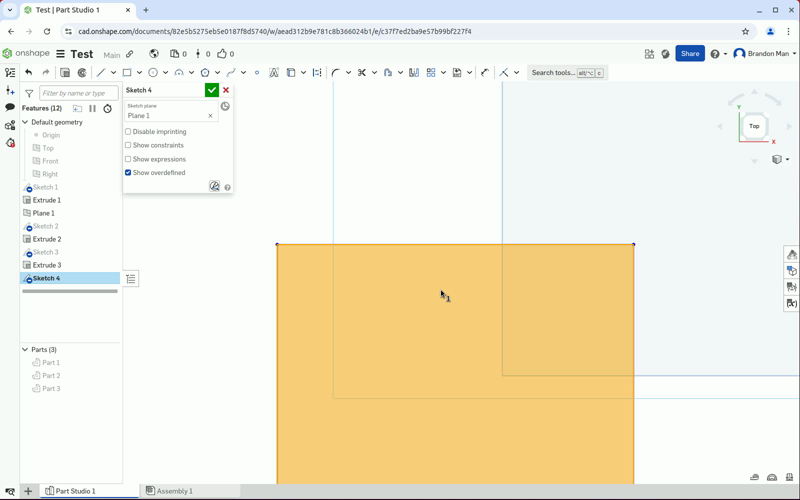
scroll(-6)
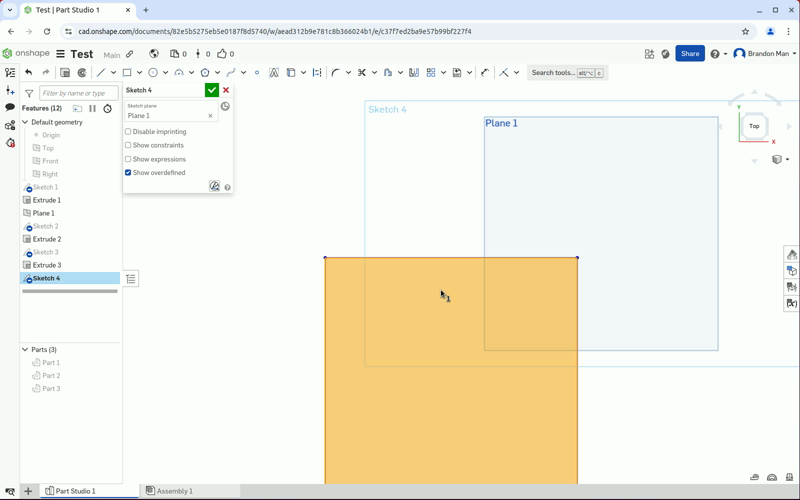
scroll(-6)
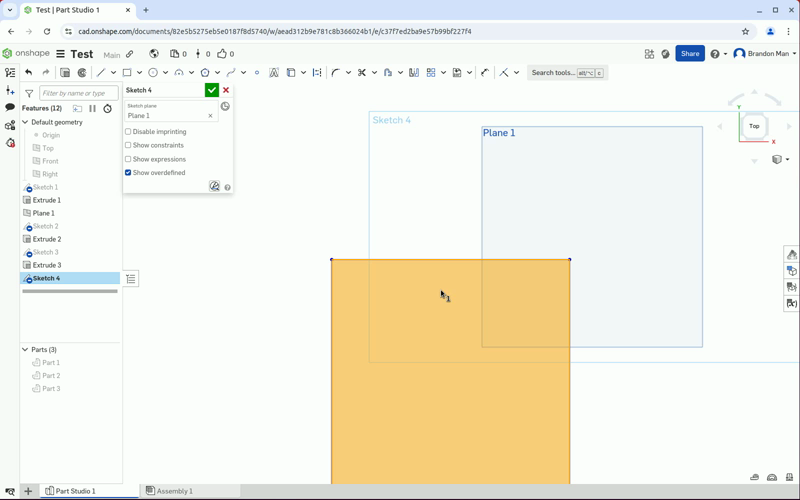
scroll(-6)
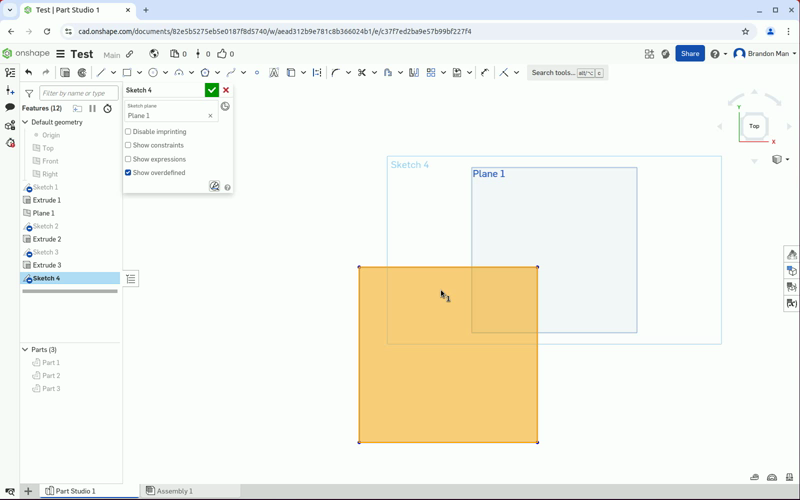
scroll(-6)
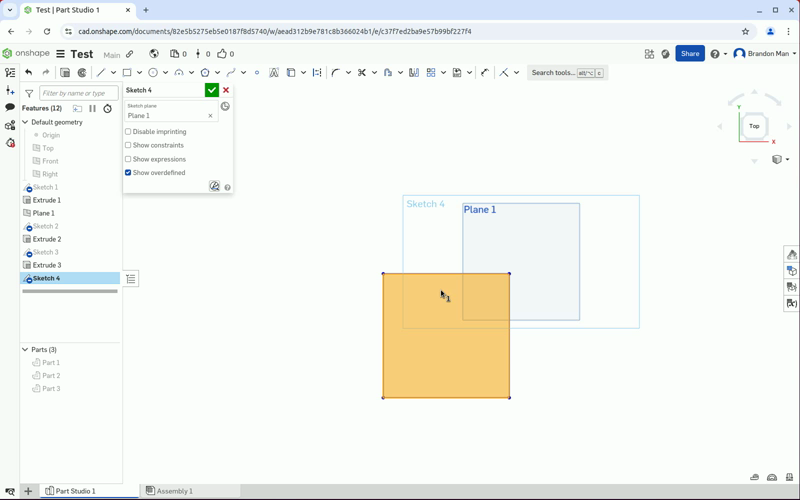
scroll(-6)
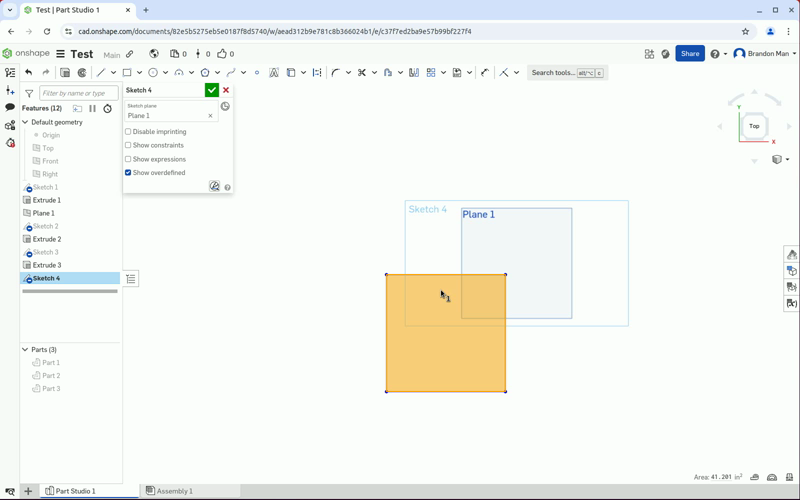
scroll(-6)
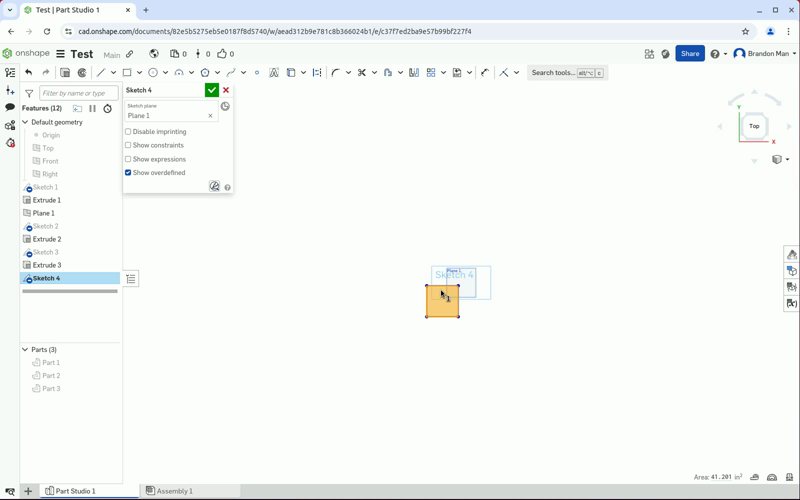
mouse_move(73, 352)
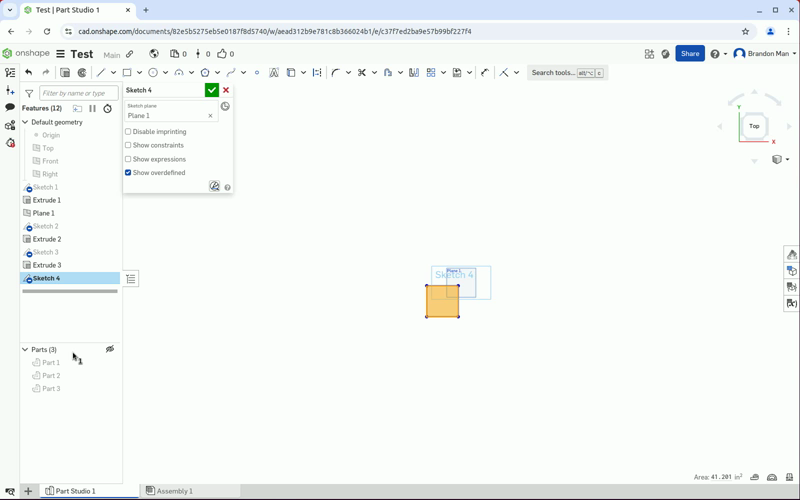
key(shift+y)
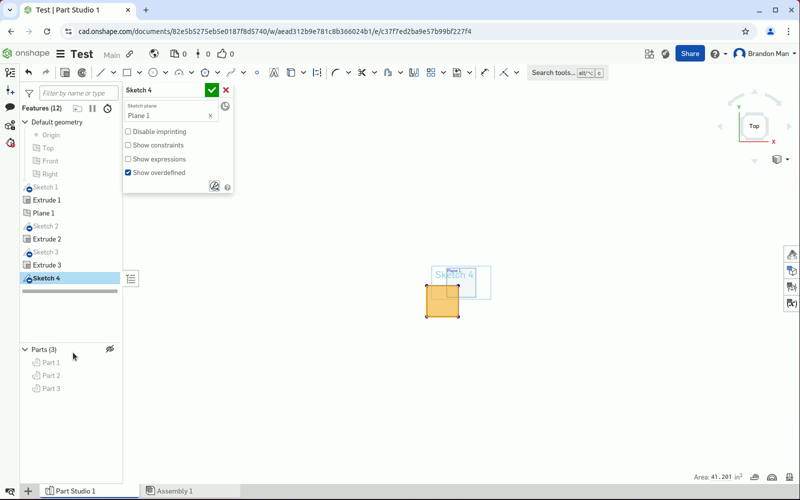
key(shift+e)
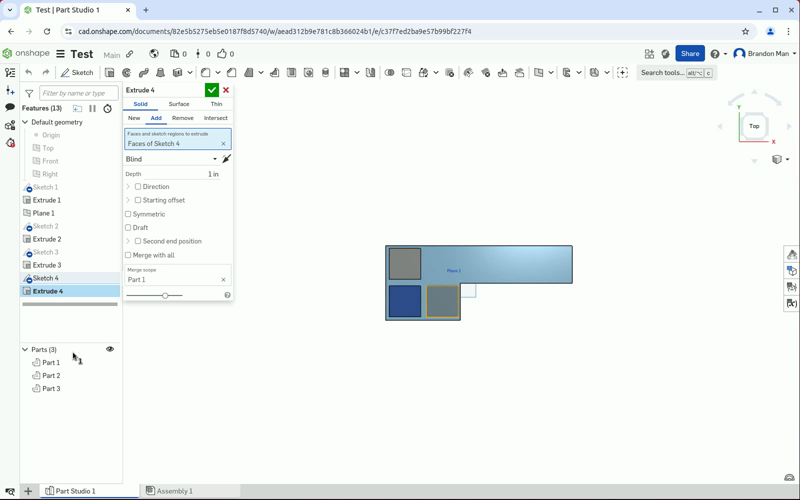
mouse_move(143, 106)
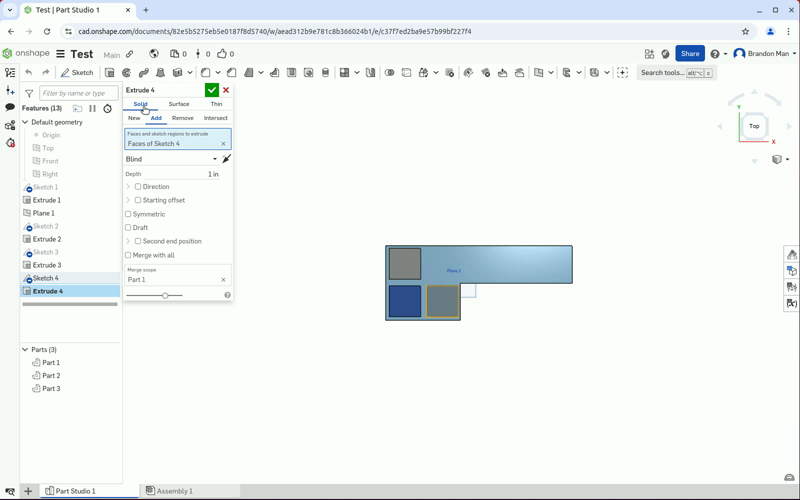
click(143, 106)
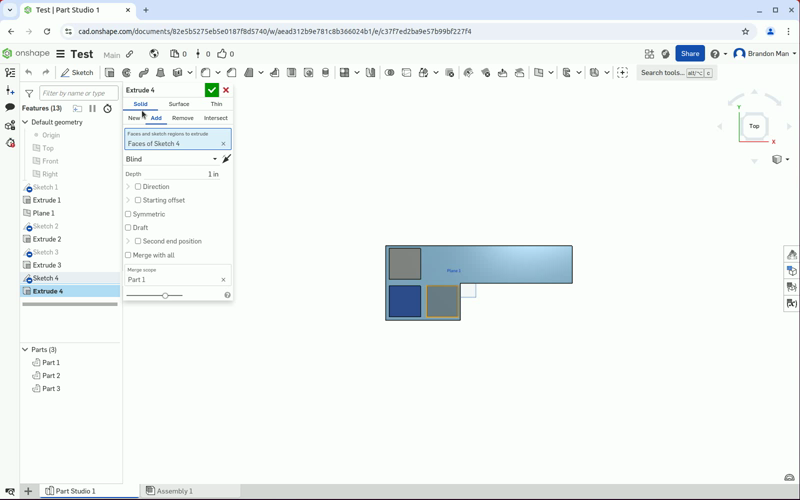
mouse_move(137, 120)
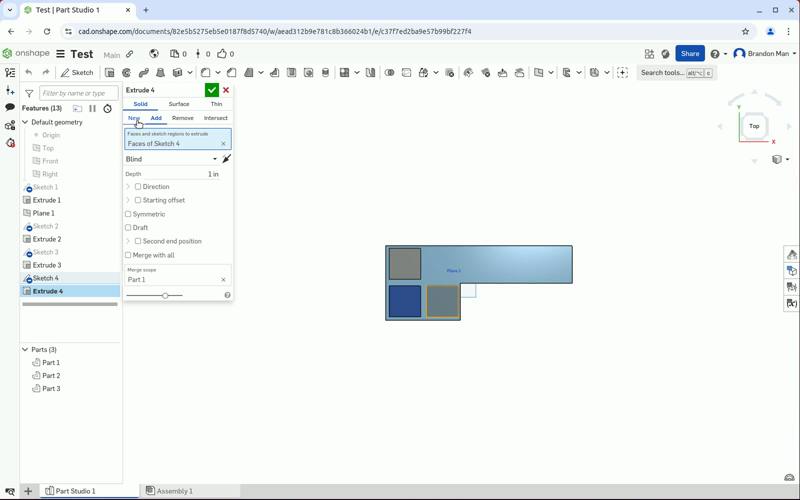
click(137, 120)
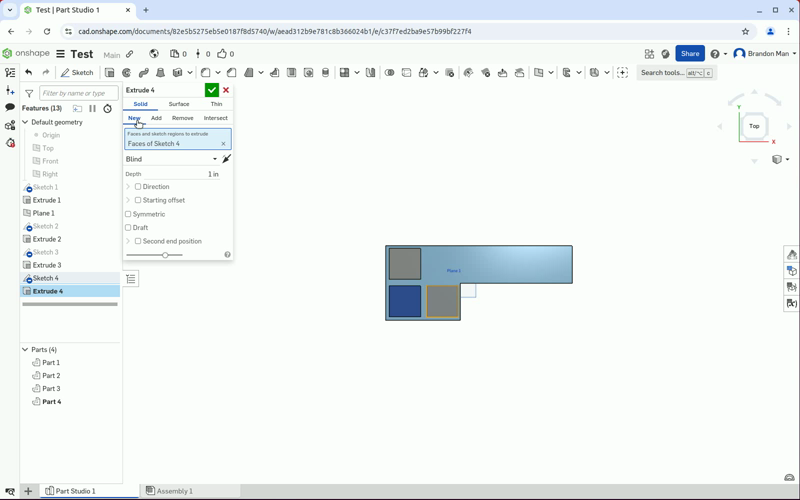
key(tab, 4)
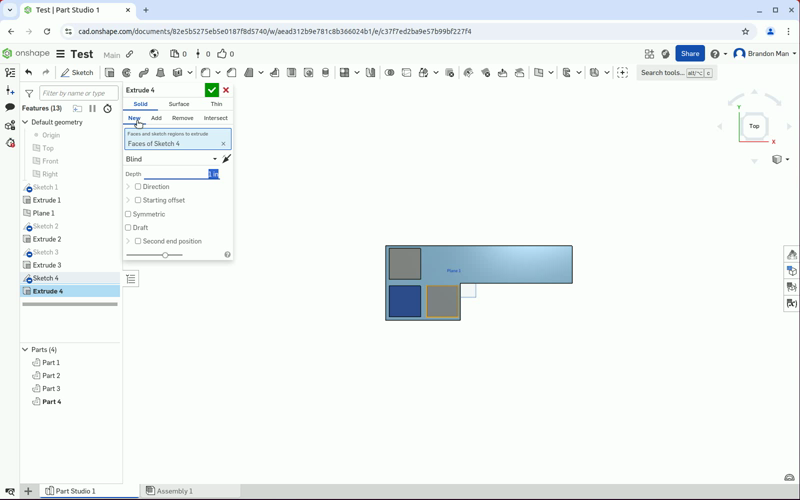
text(0.722)
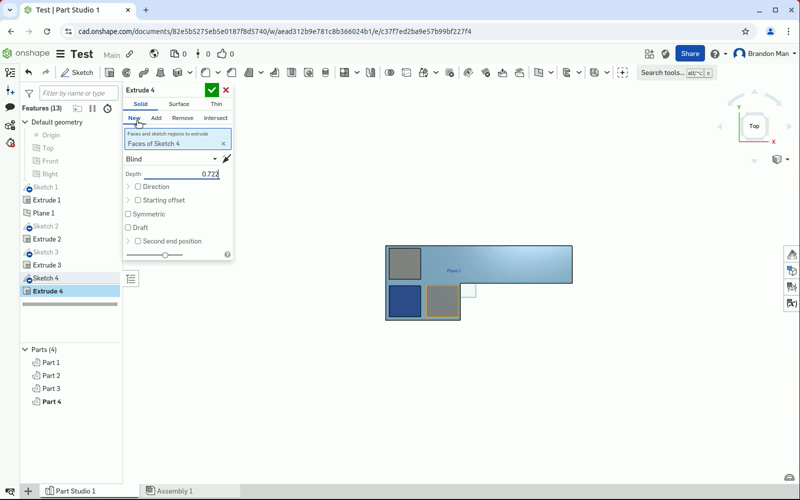
key(enter)
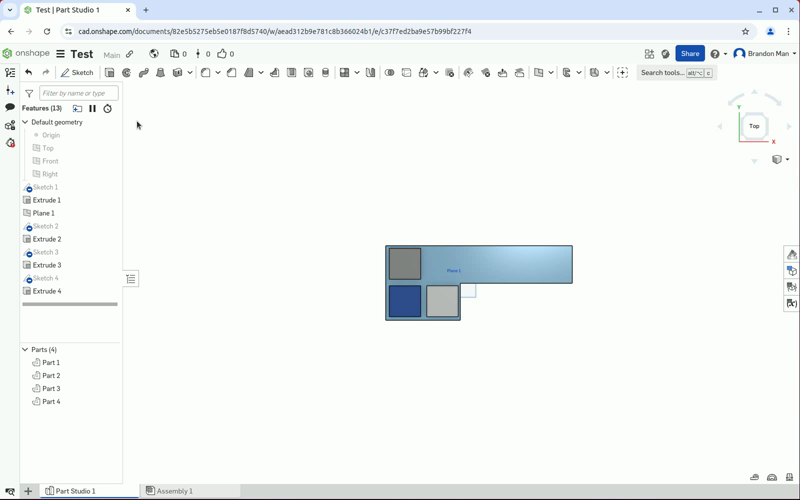
key(shift+h)
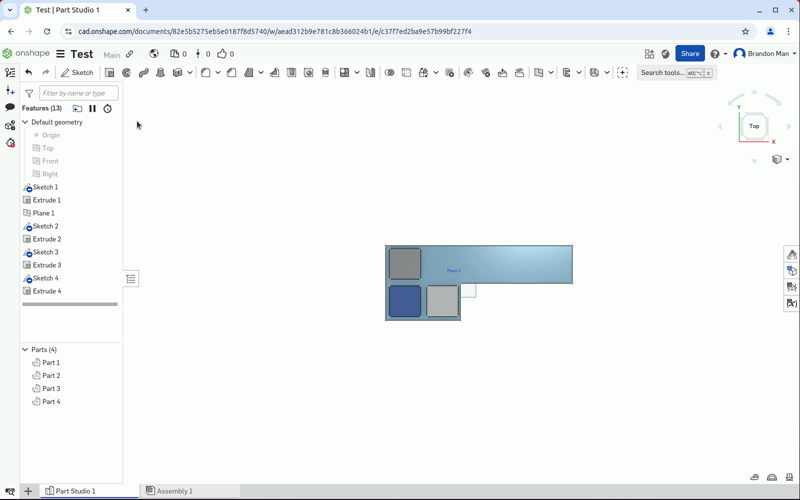
key(shift+h)
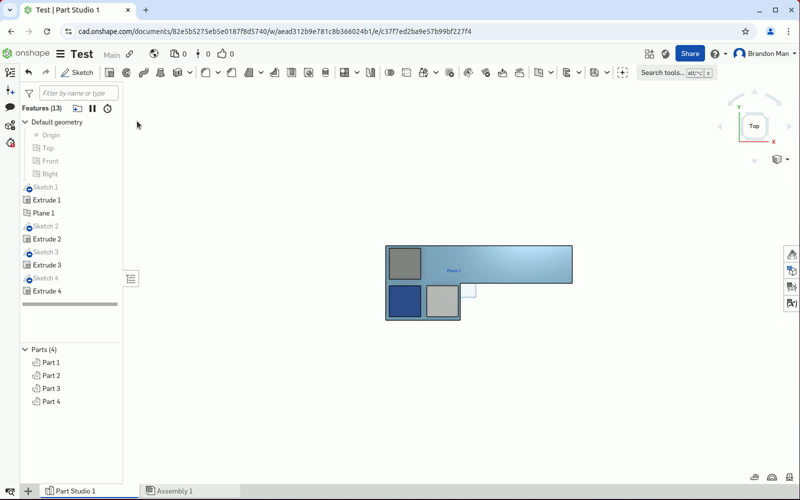
mouse_move(73, 189)
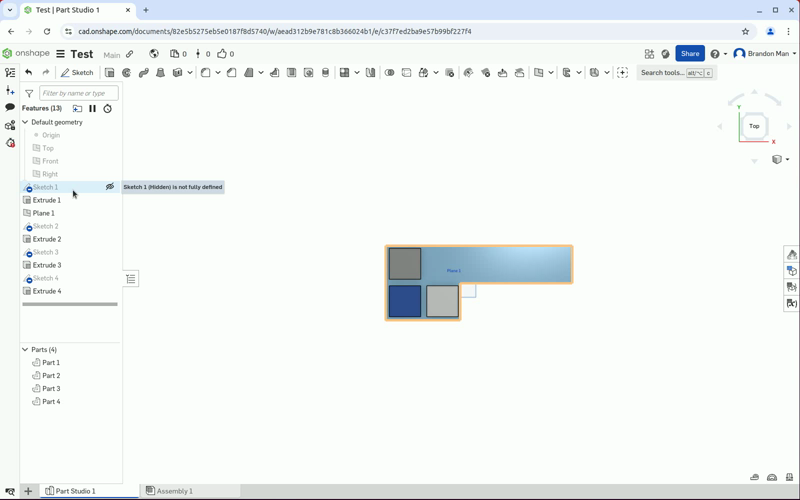
click(73, 189)
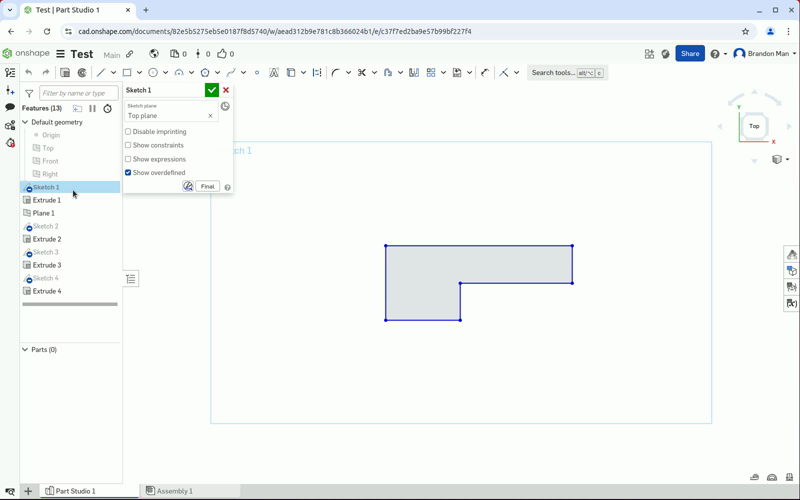
mouse_move(229, 92)
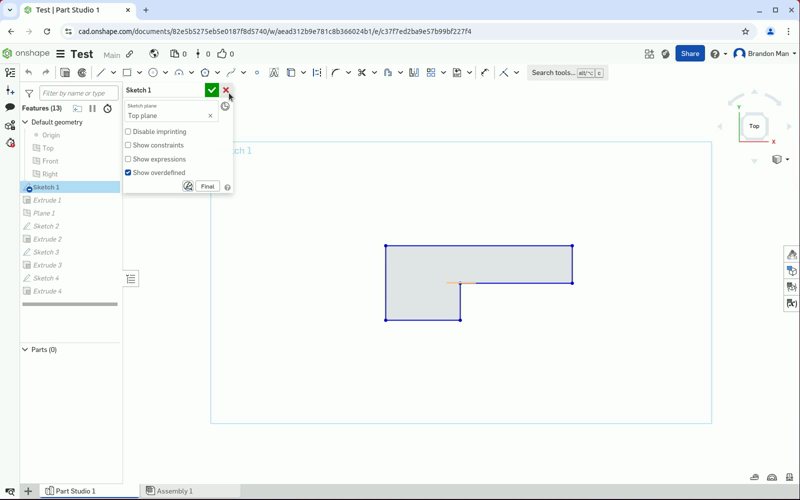
click(229, 92)
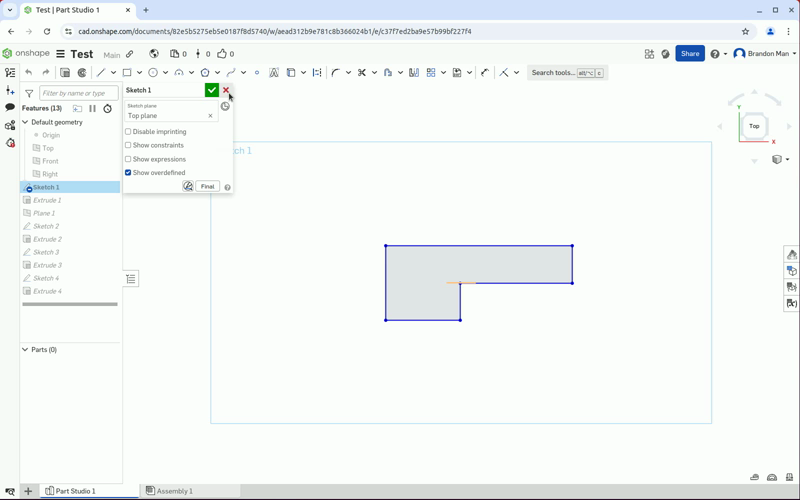
key(shift+s)
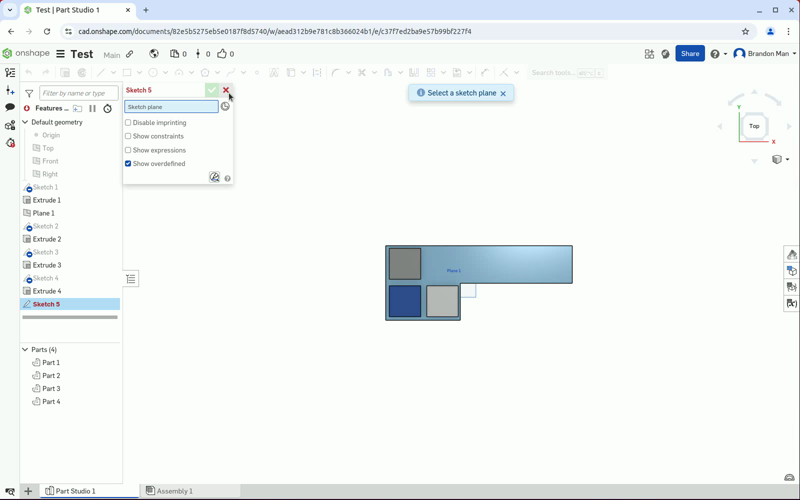
mouse_move(73, 215)
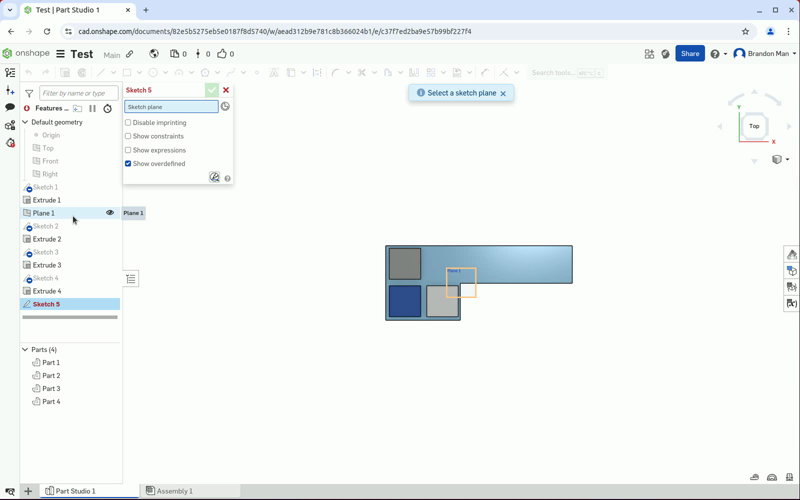
click(73, 215)
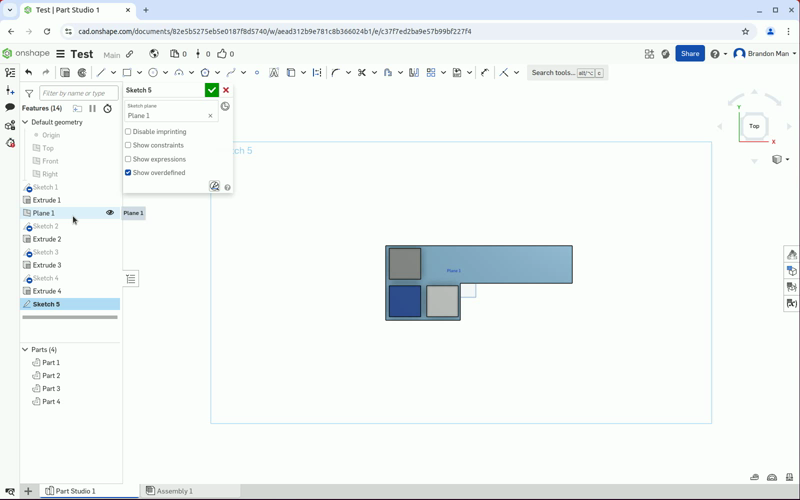
mouse_move(73, 352)
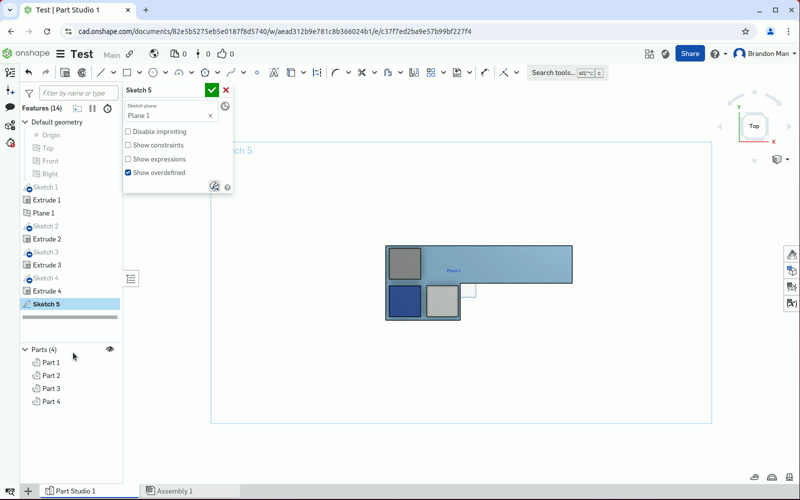
key(y)
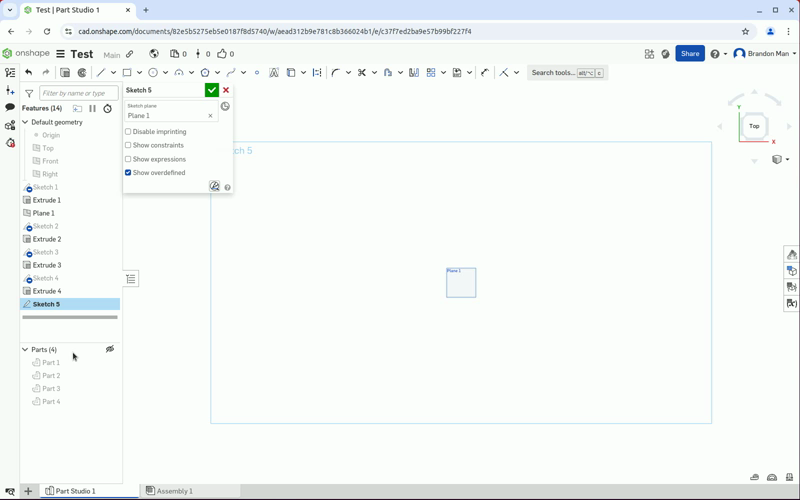
key(l)
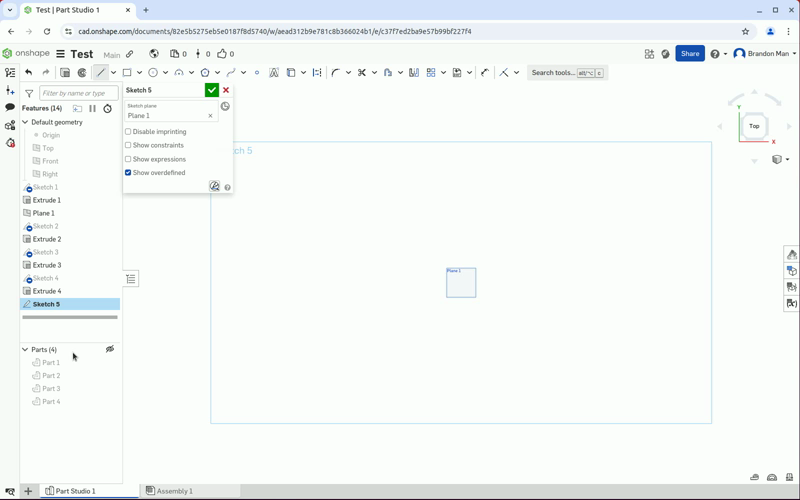
key_down(shift)
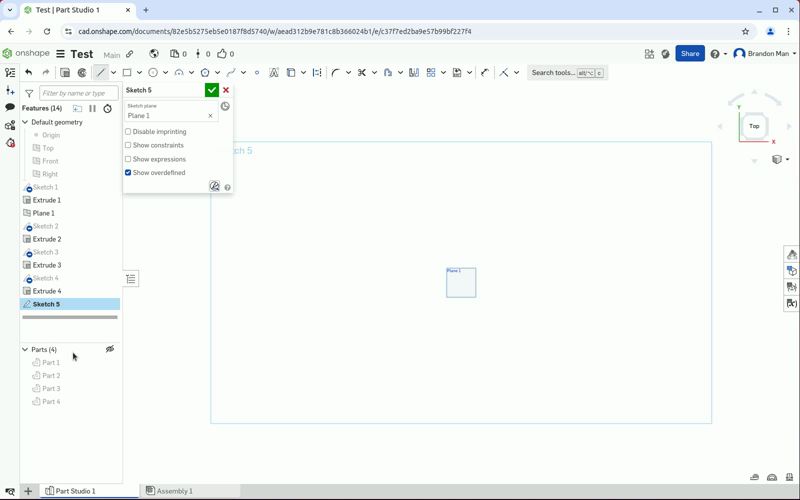
mouse_move(426, 279)
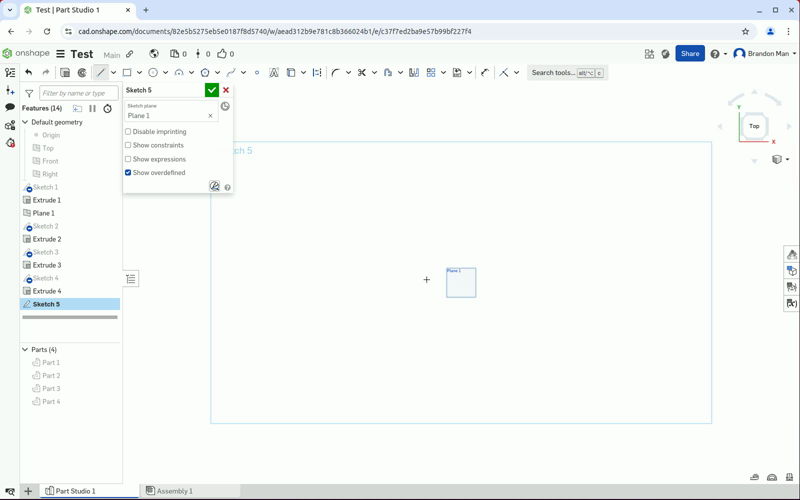
click(426, 279)
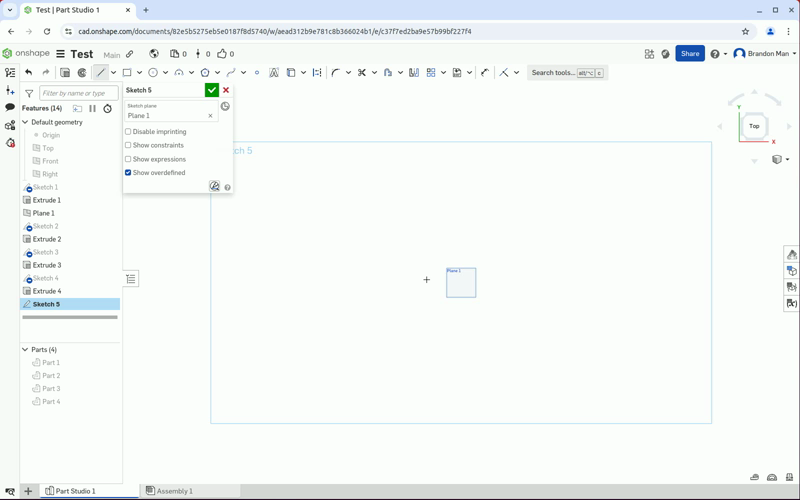
key_up(shift)
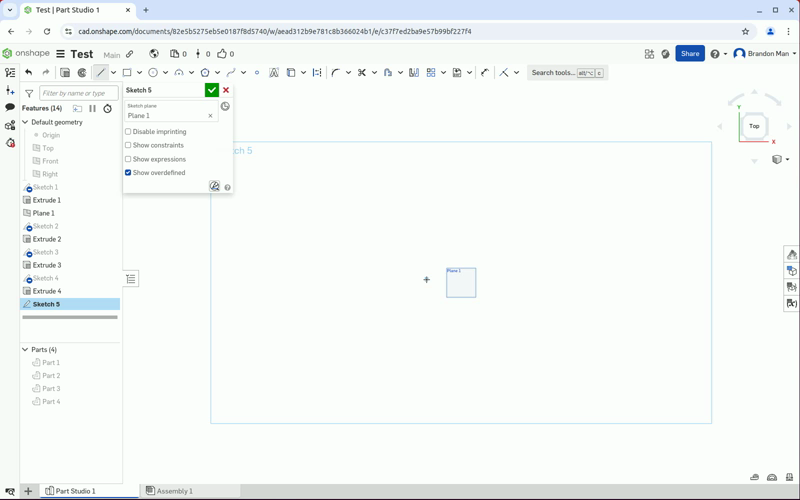
key_down(shift)
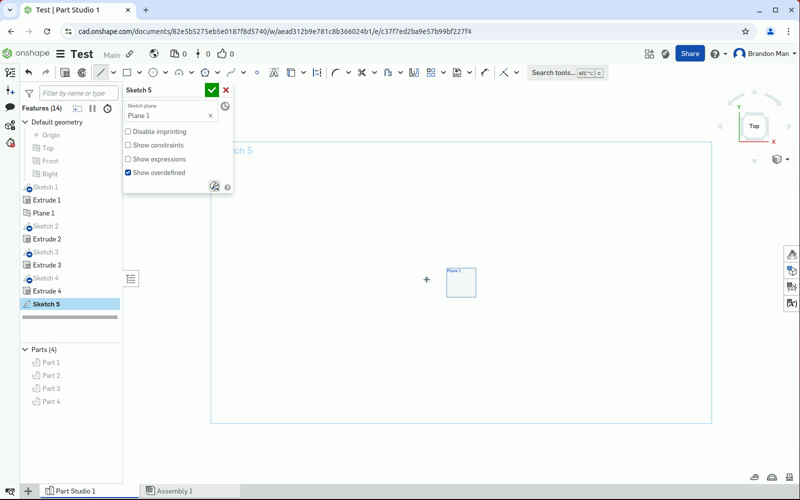
mouse_move(456, 279)
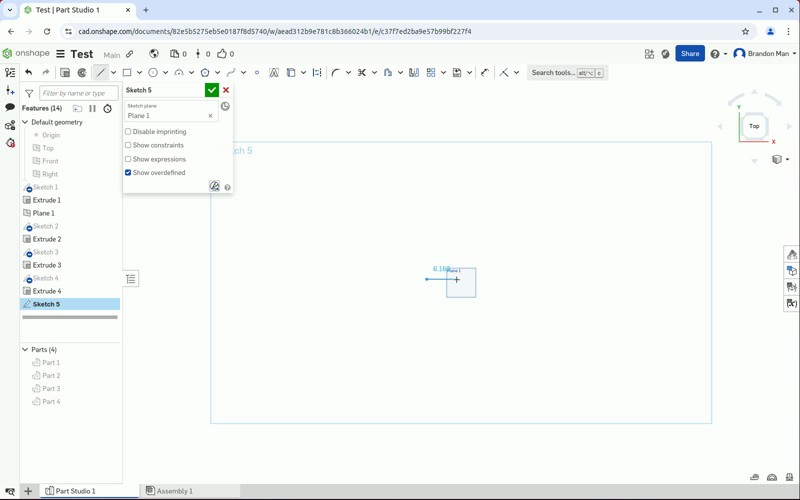
mouse_move(458, 279)
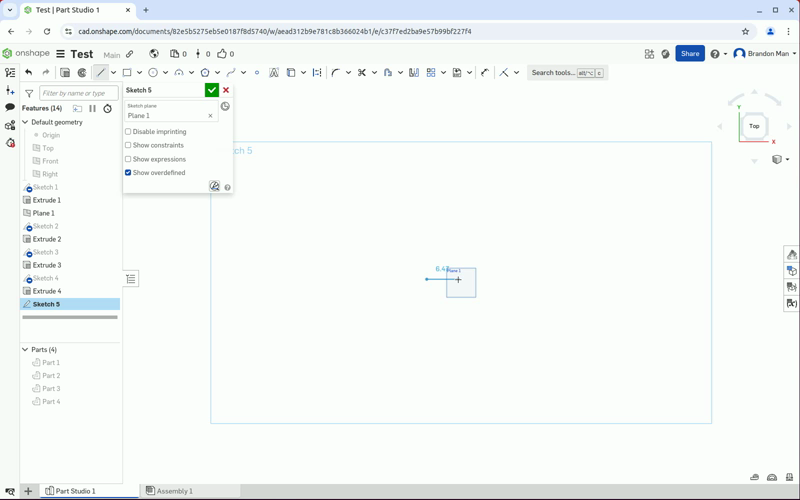
click(458, 279)
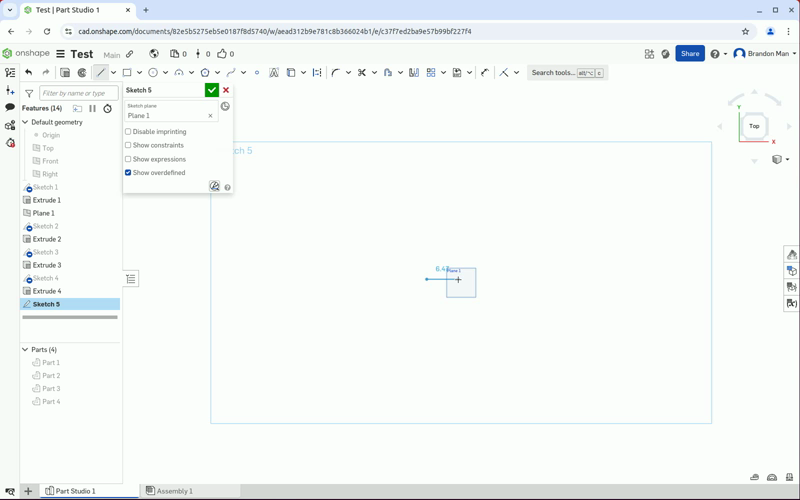
key_up(shift)
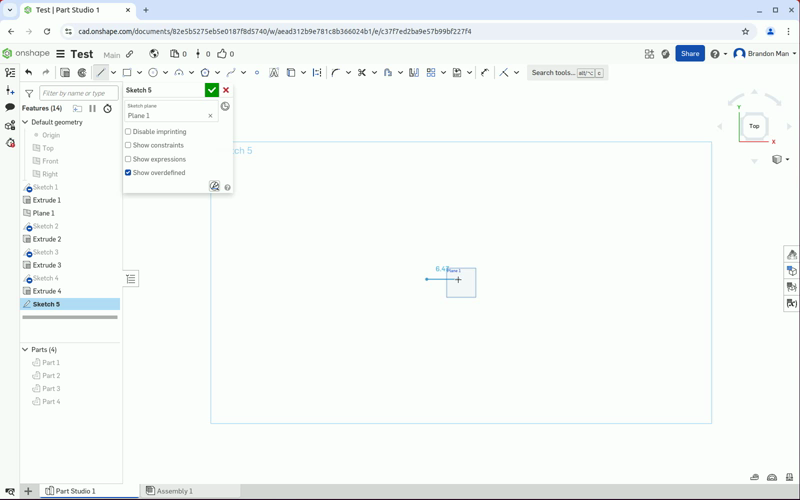
key_down(shift)
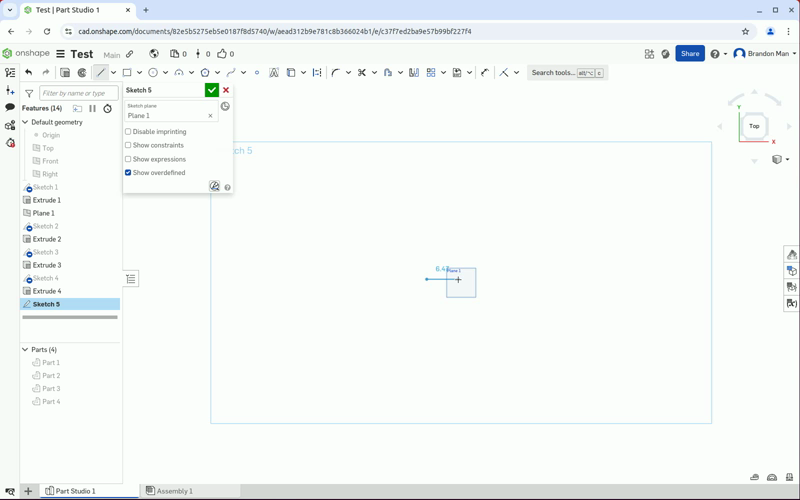
mouse_move(488, 279)
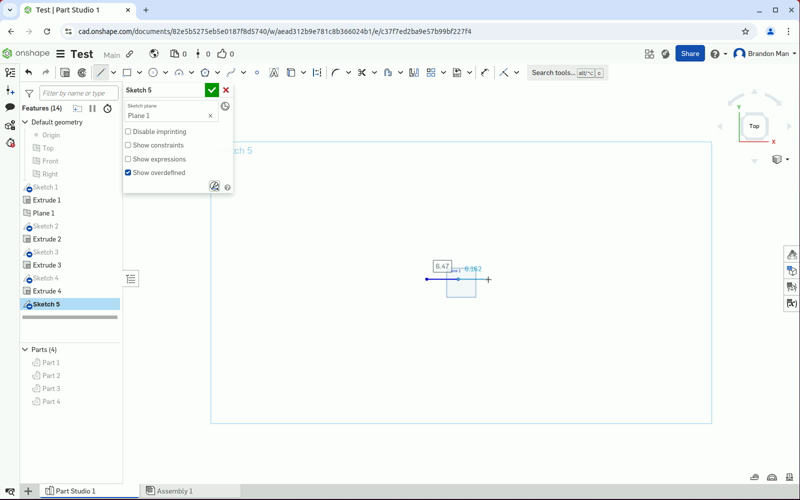
mouse_move(458, 248)
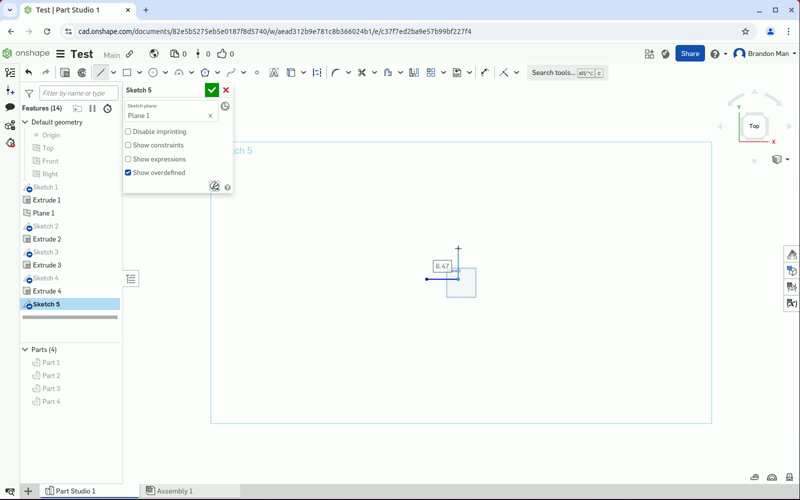
click(458, 248)
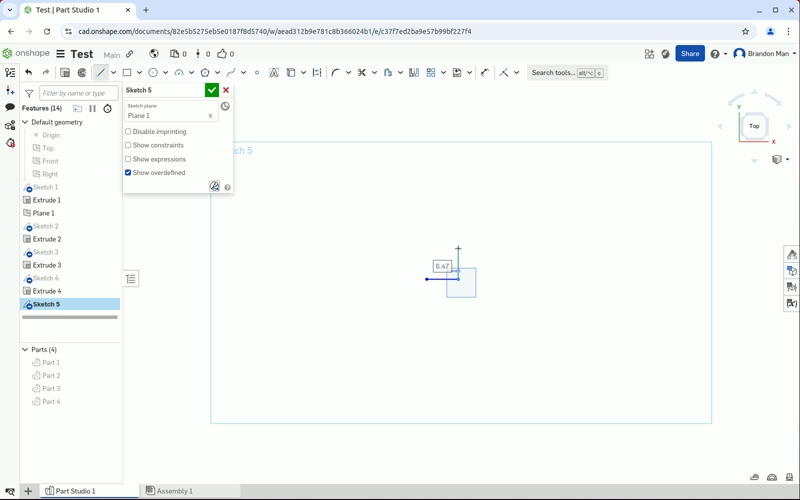
key_up(shift)
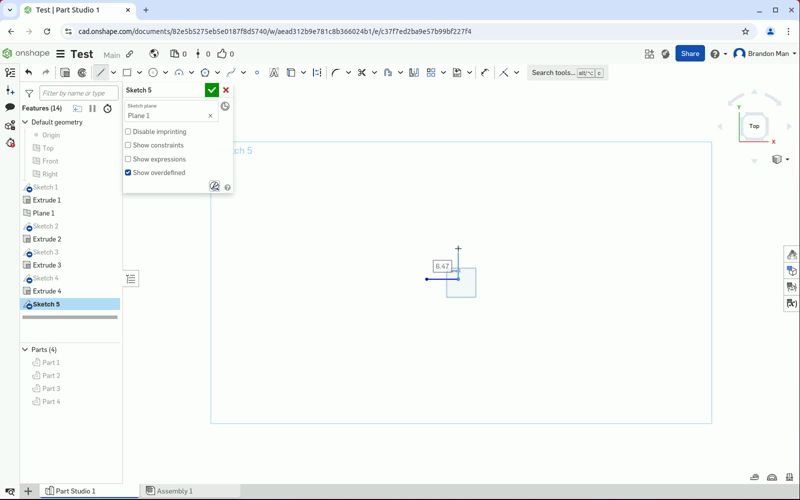
key_down(shift)
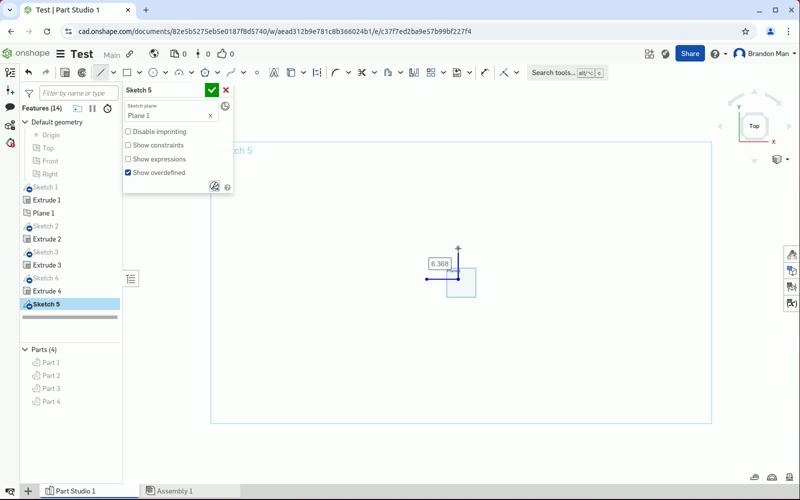
mouse_move(488, 248)
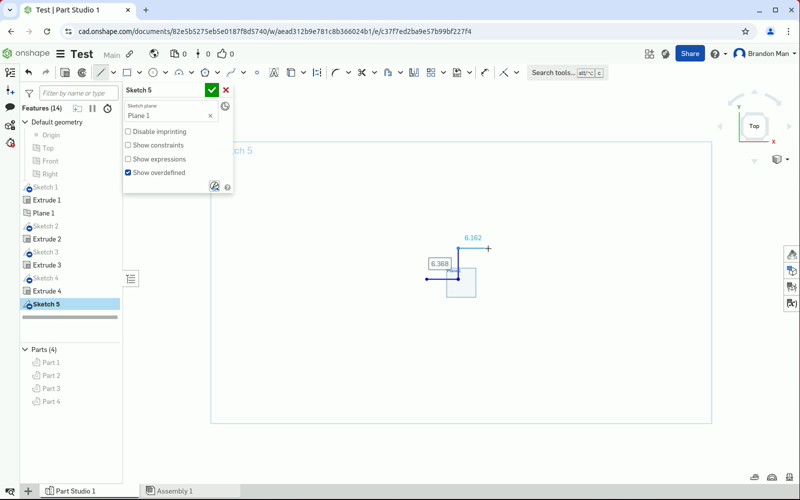
mouse_move(426, 248)
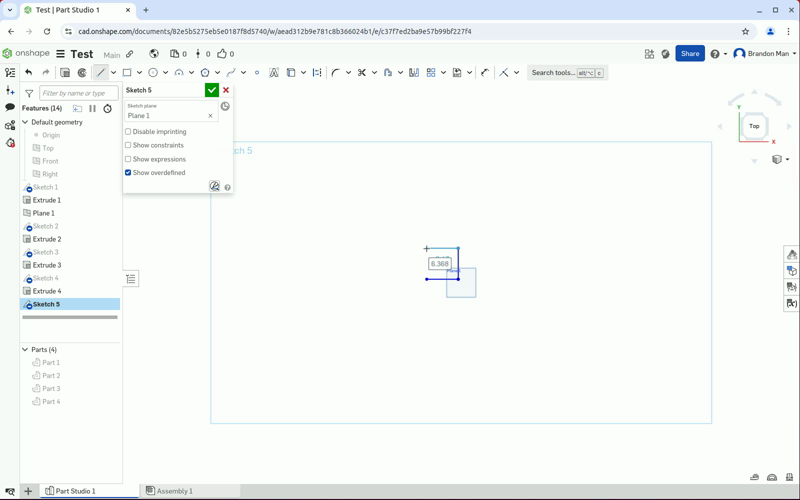
click(426, 248)
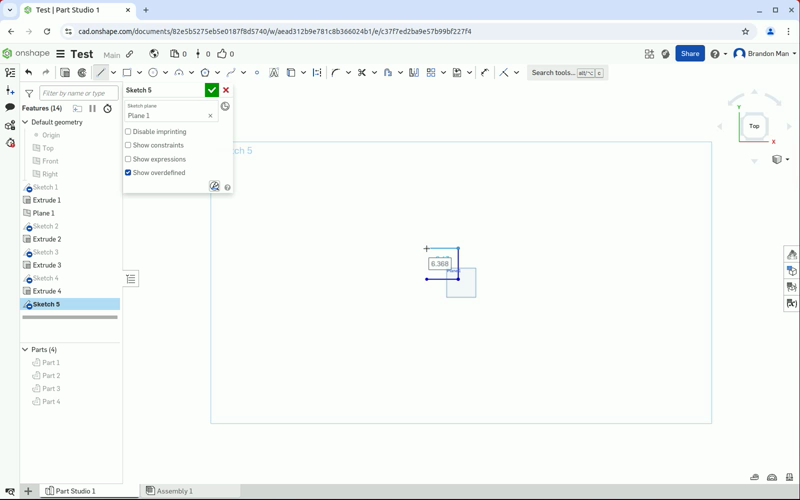
key_up(shift)
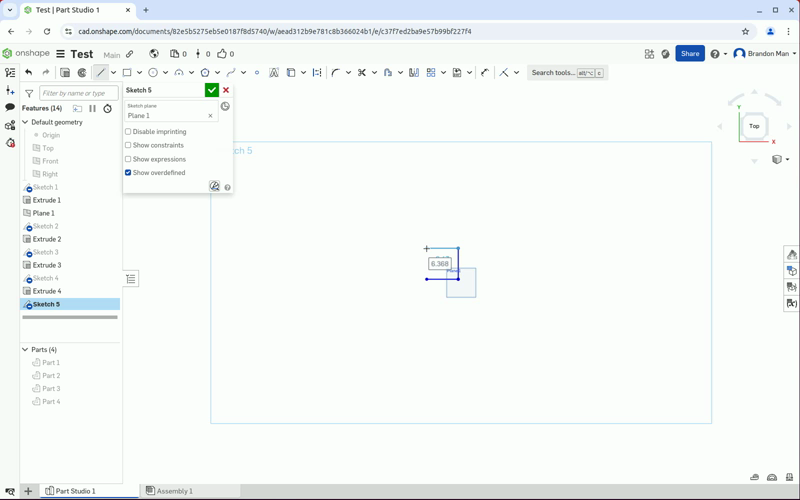
mouse_move(456, 248)
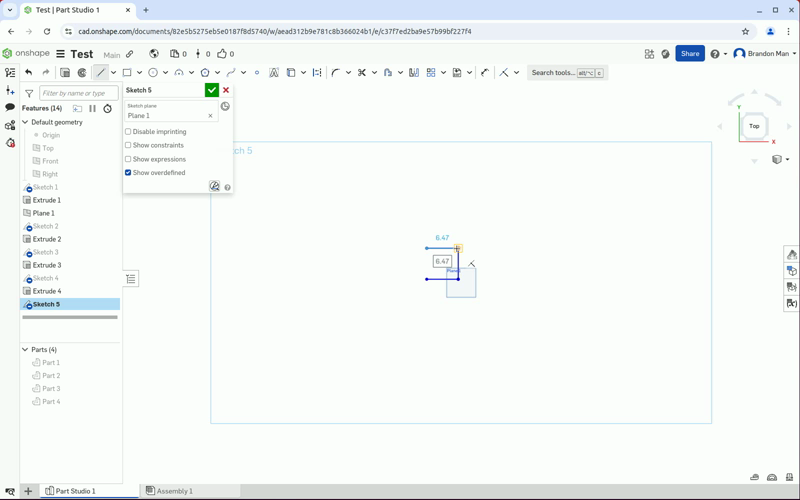
key_down(shift)
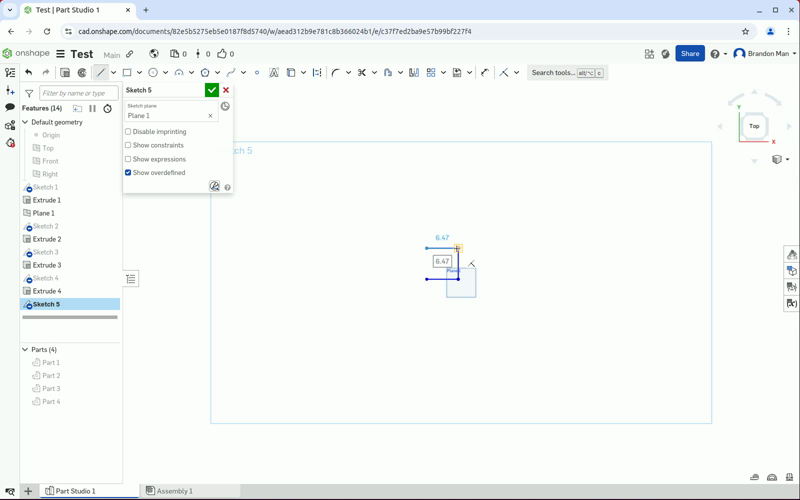
mouse_move(426, 279)
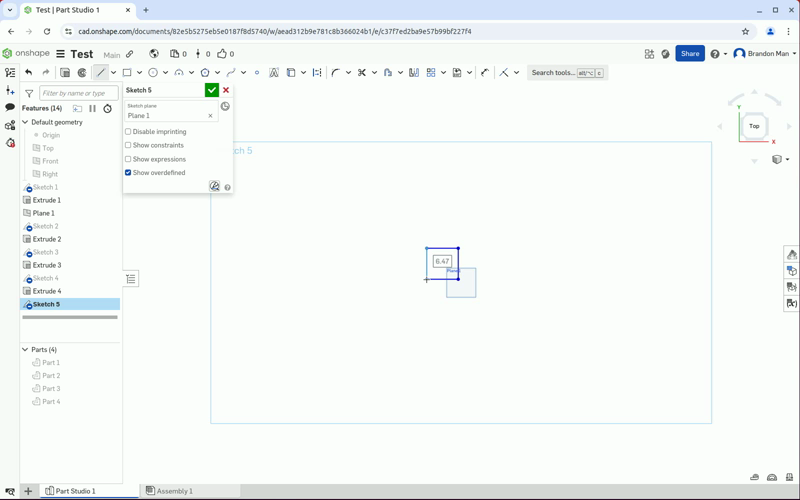
key_up(shift)
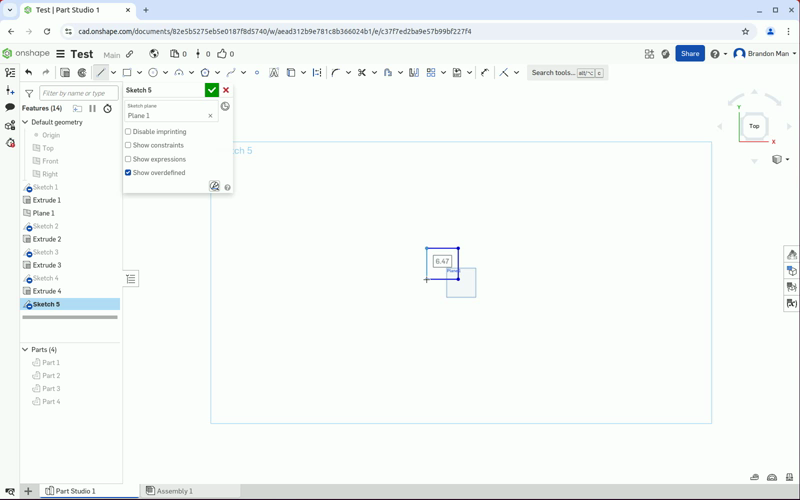
click(426, 279)
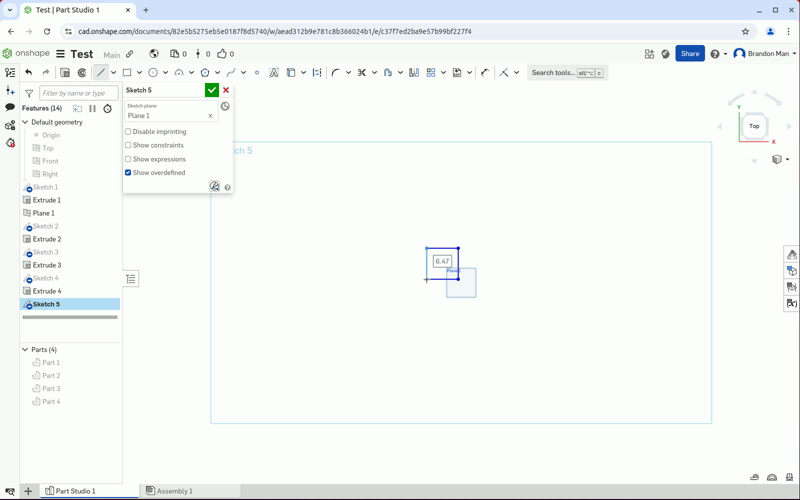
key(esc)
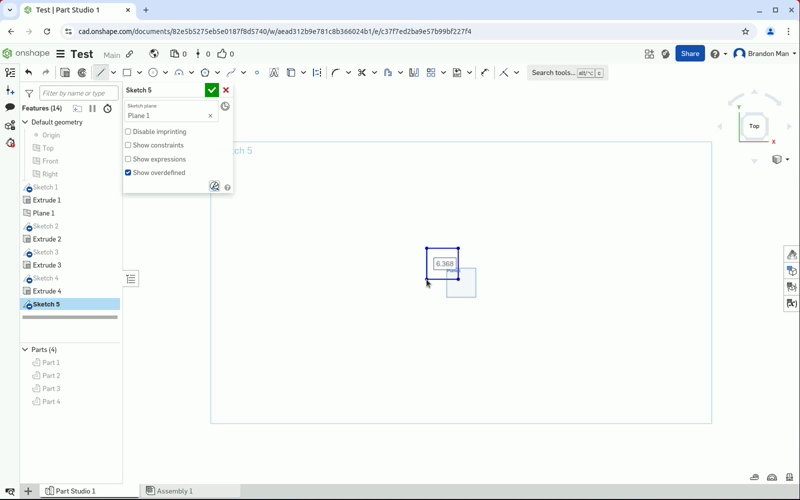
mouse_move(456, 260)
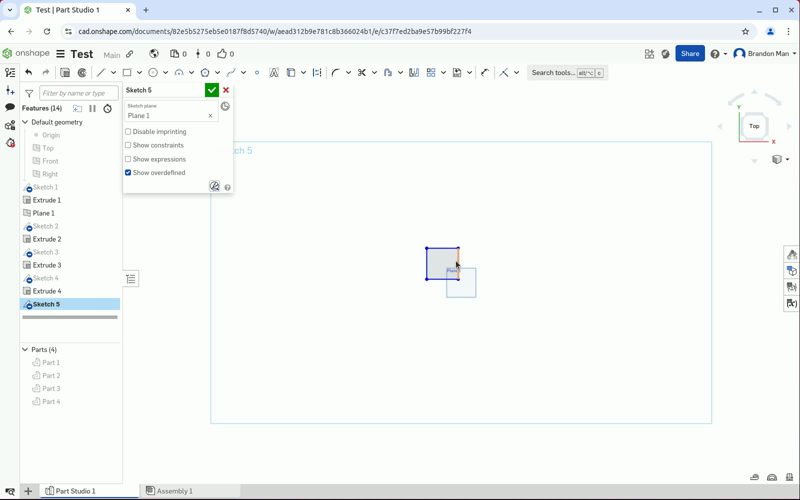
scroll(6)
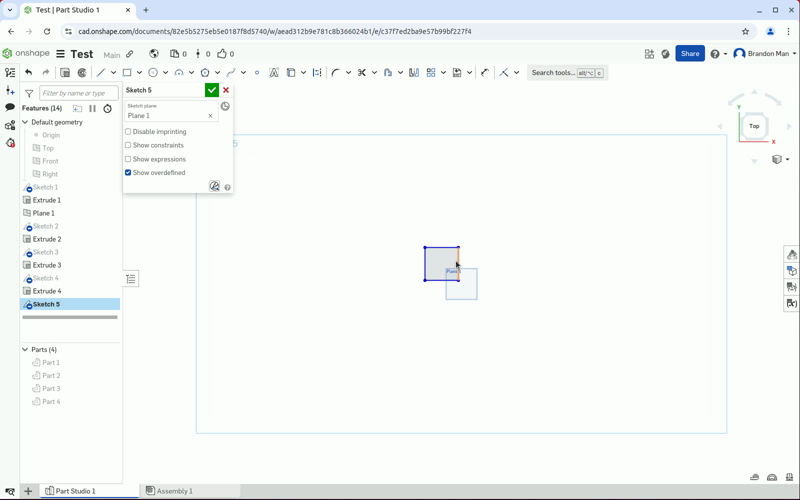
scroll(6)
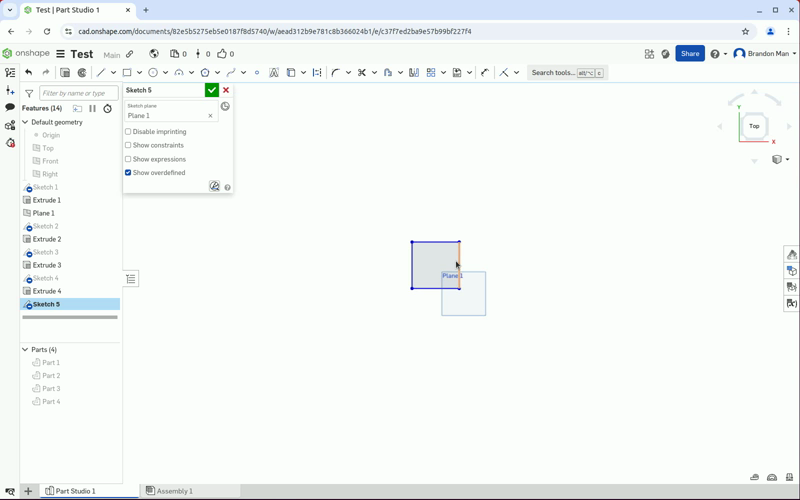
scroll(6)
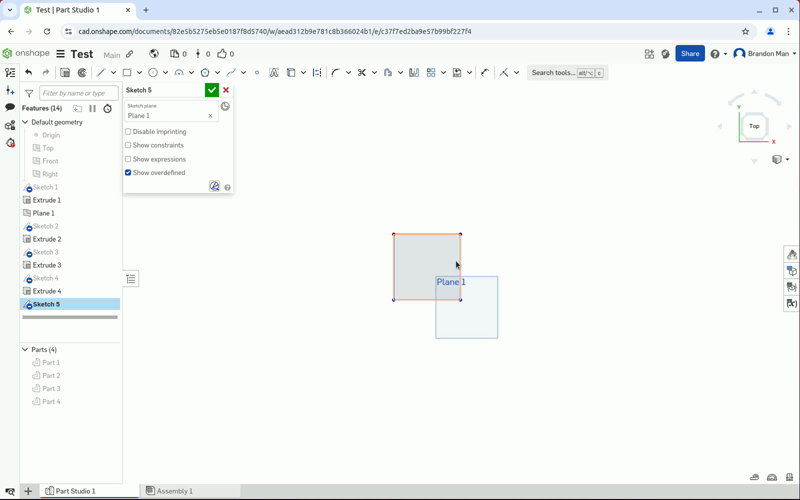
scroll(6)
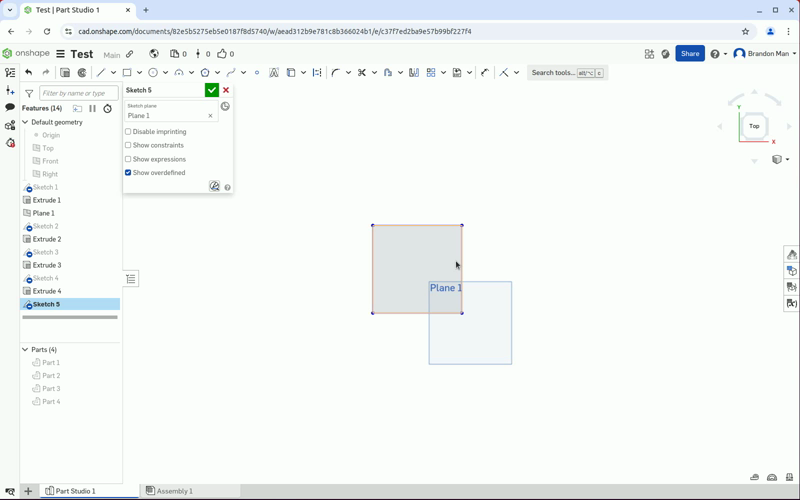
scroll(6)
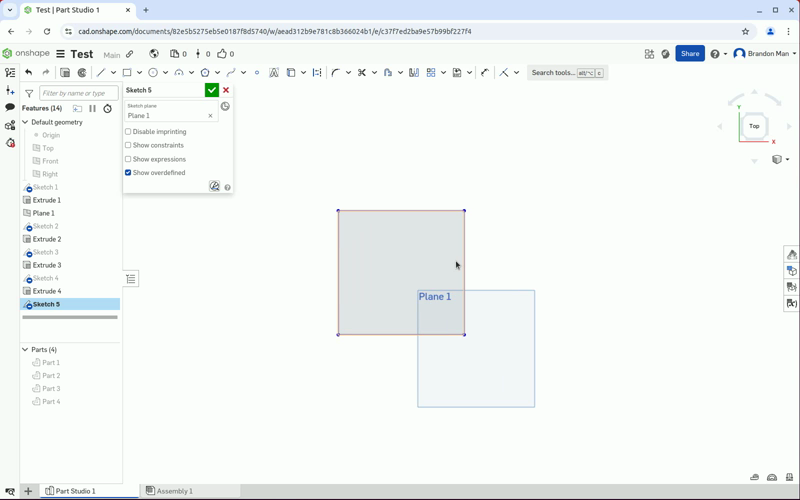
scroll(6)
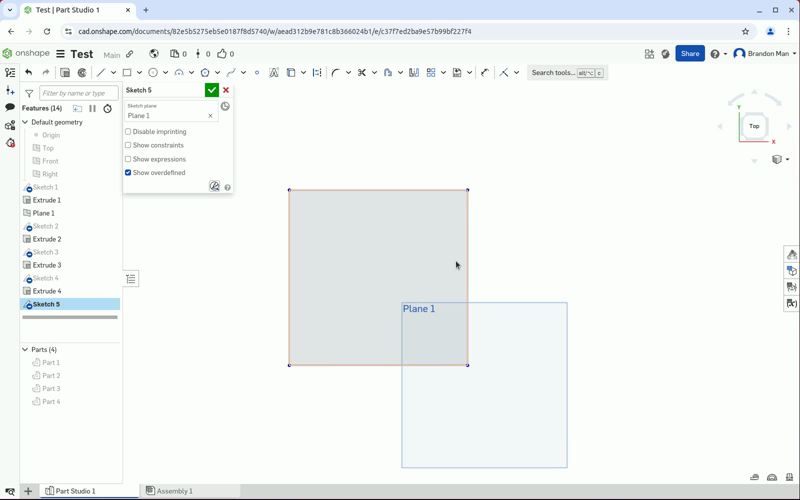
scroll(6)
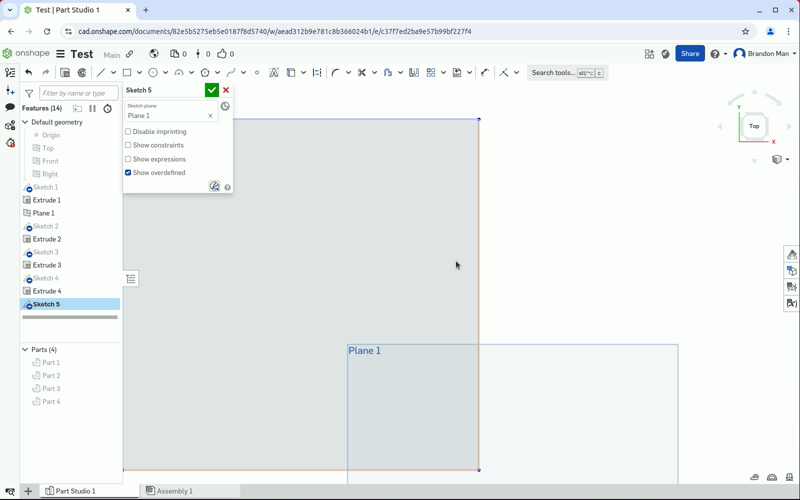
click(456, 260)
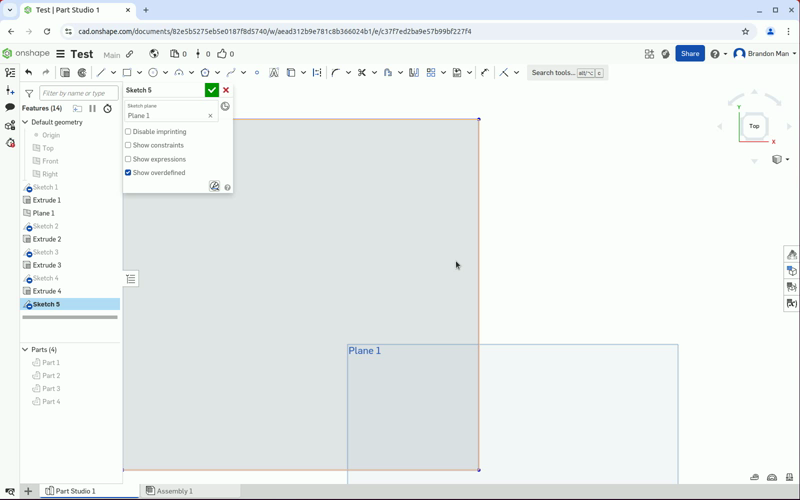
scroll(-6)
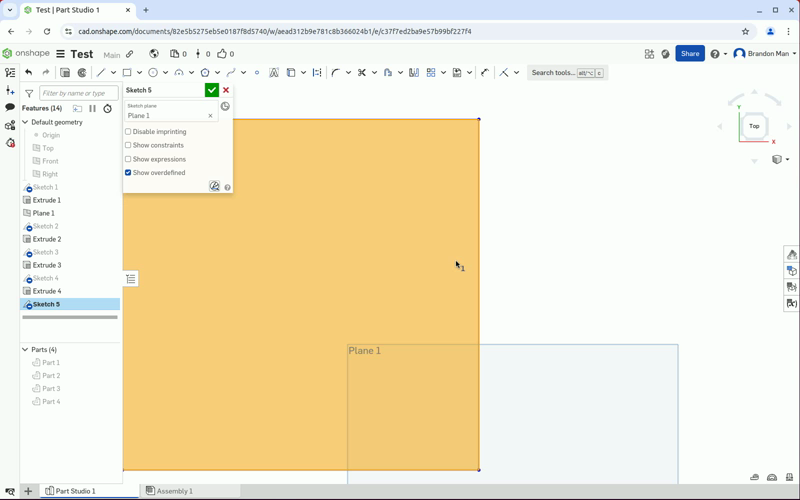
scroll(-6)
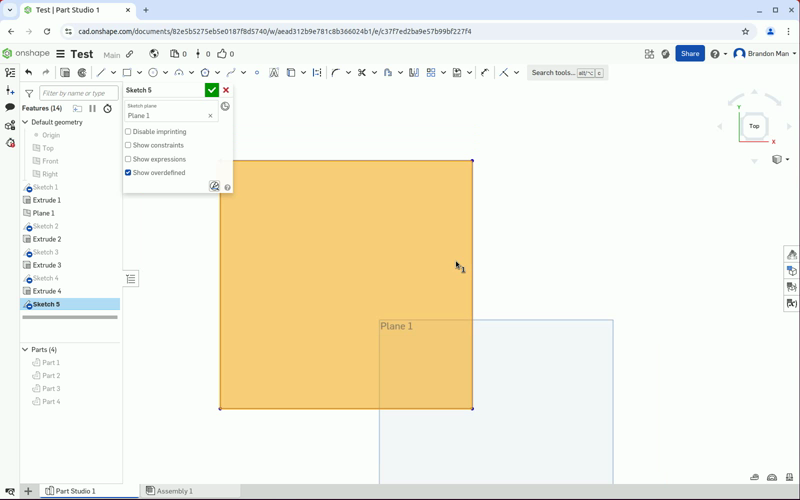
scroll(-6)
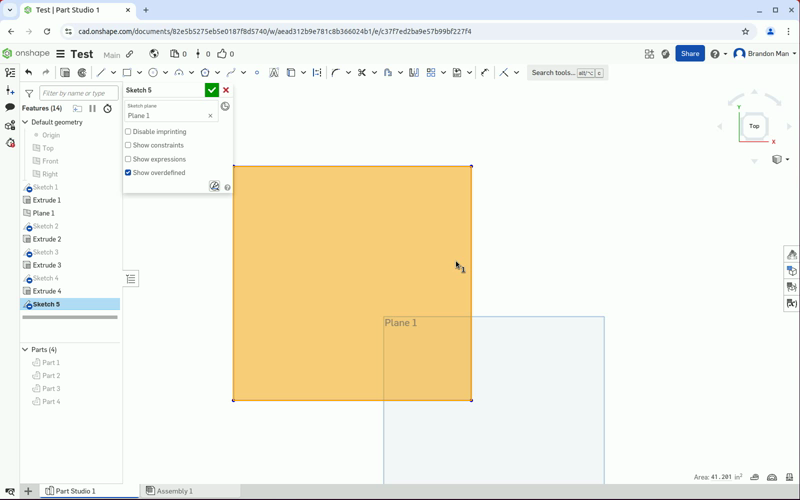
scroll(-6)
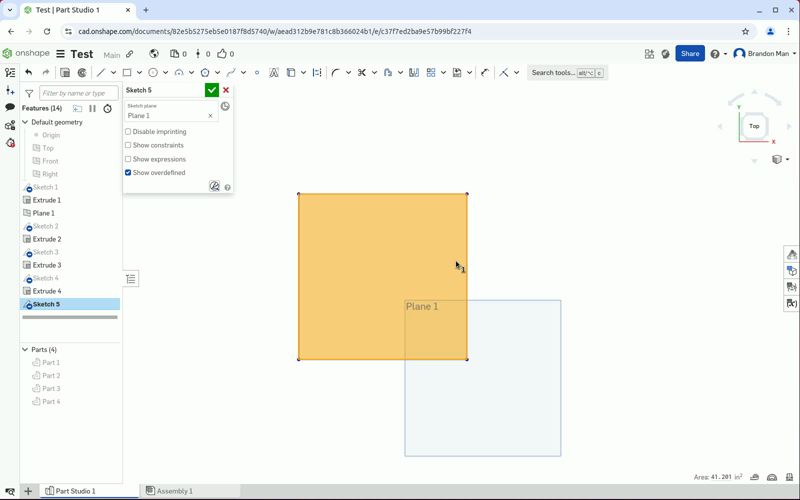
scroll(-6)
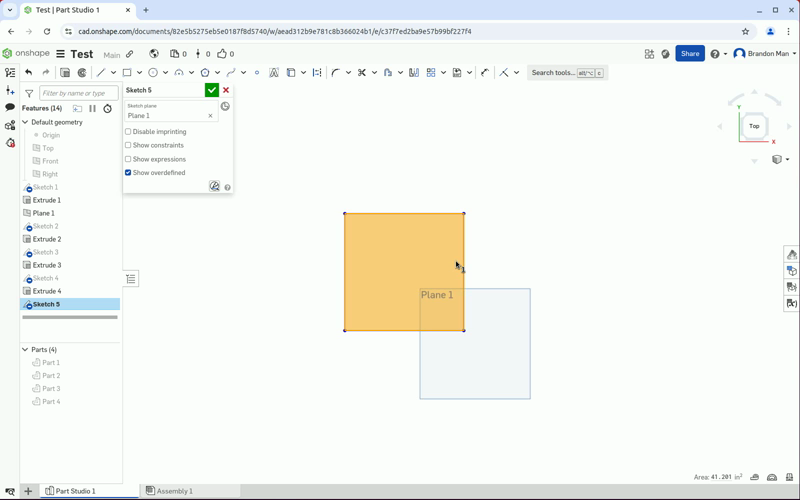
scroll(-6)
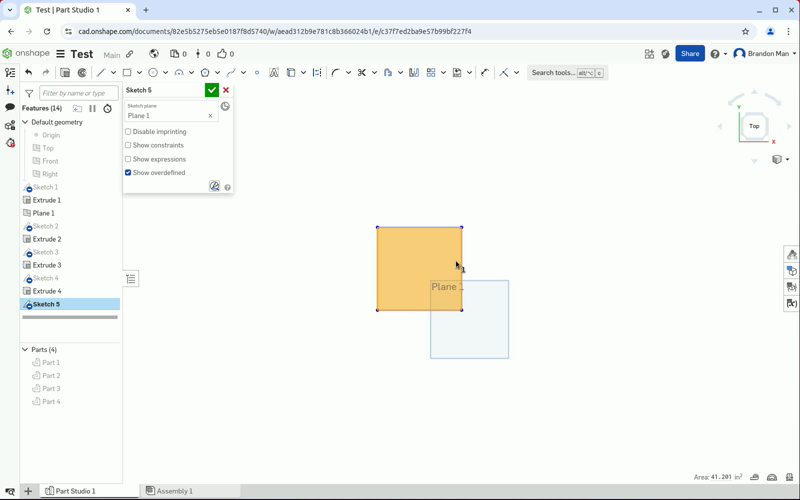
scroll(-6)
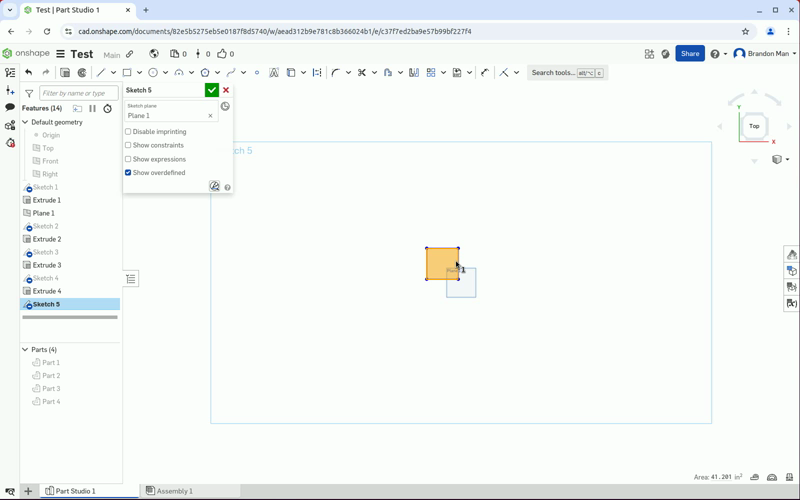
mouse_move(73, 352)
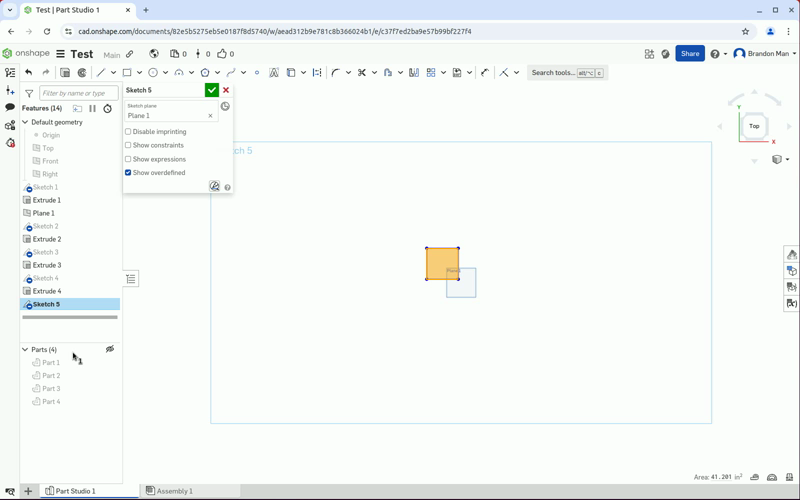
key(shift+y)
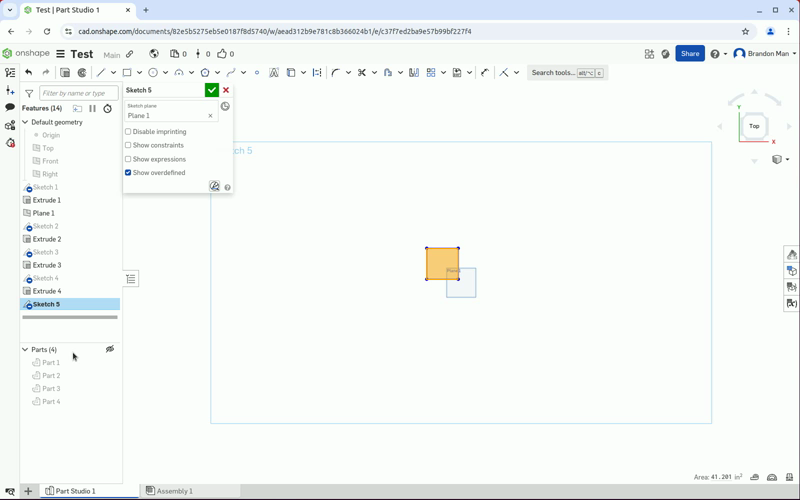
key(shift+e)
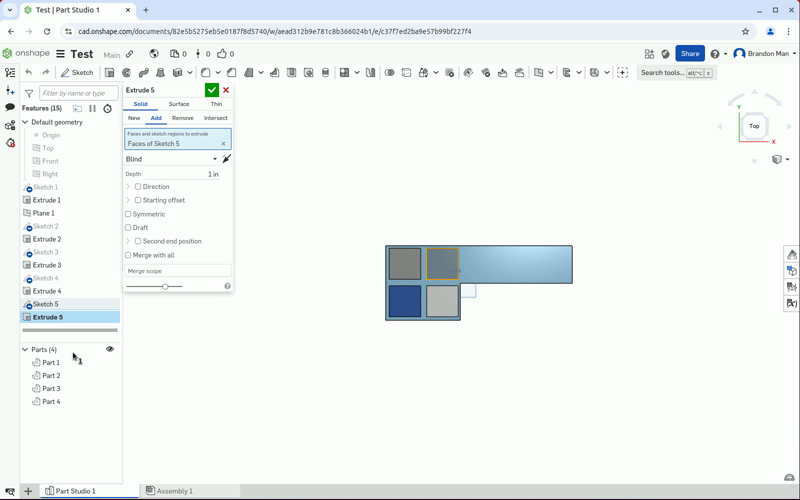
mouse_move(143, 106)
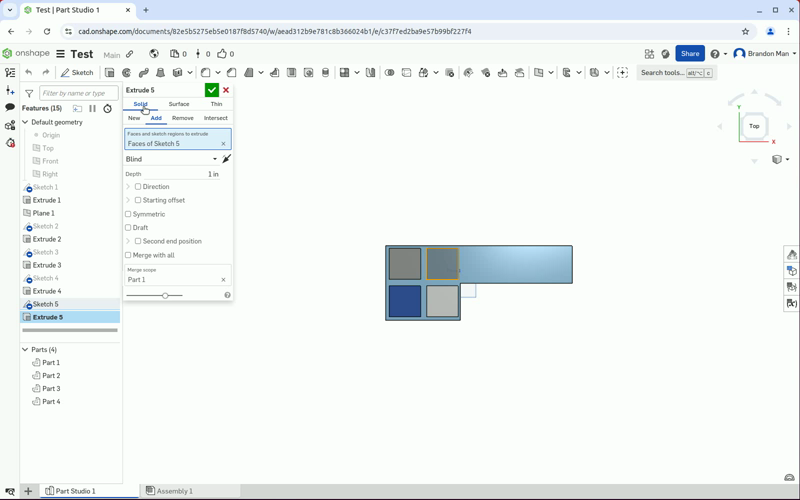
click(143, 106)
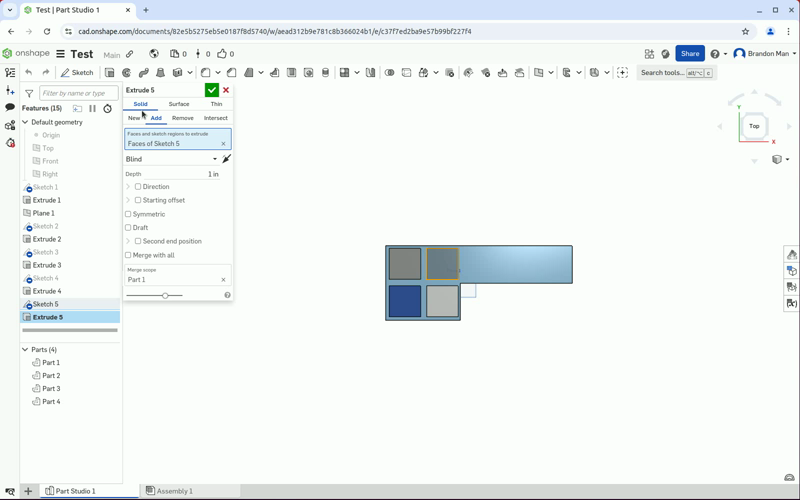
mouse_move(137, 120)
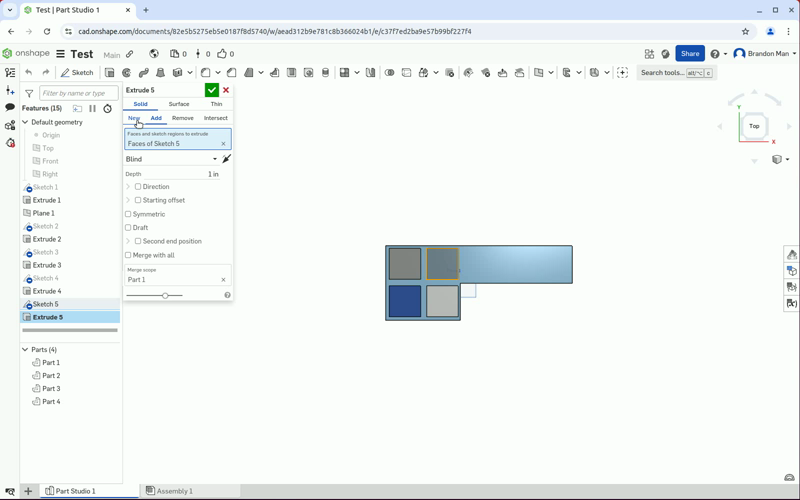
click(137, 120)
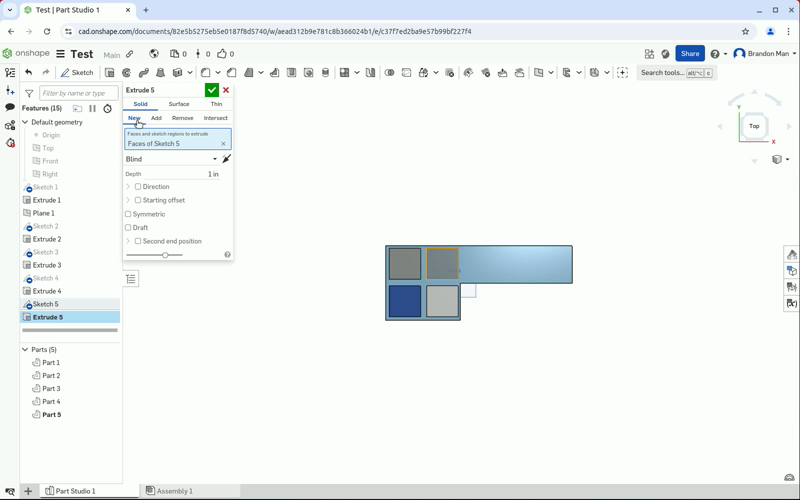
key(tab, 4)
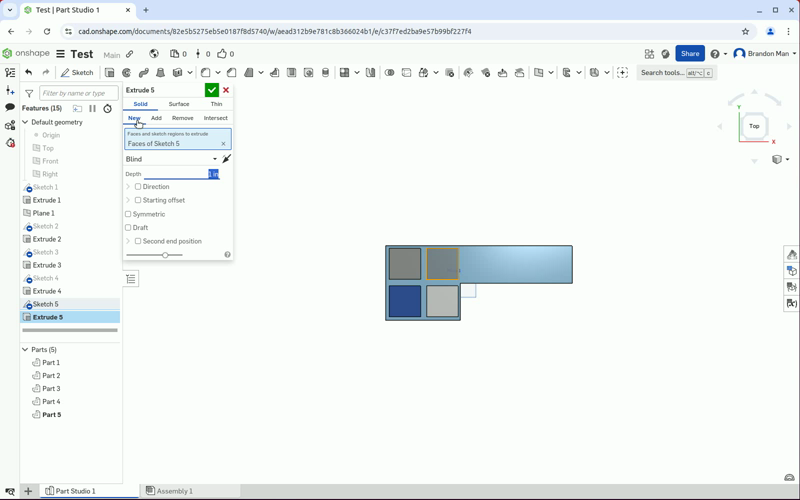
text(0.722)
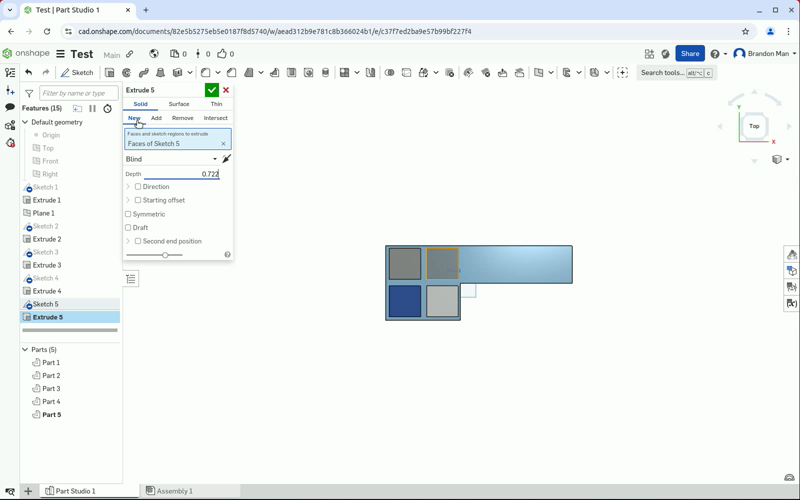
key(enter)
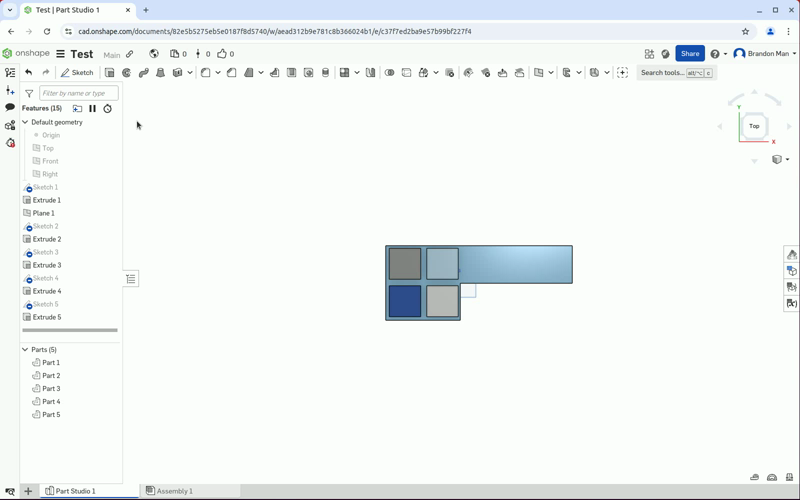
key(shift+h)
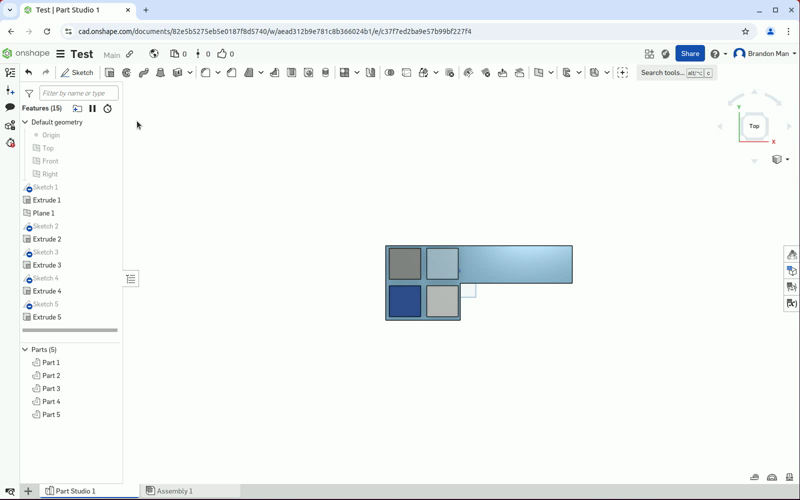
key(shift+h)
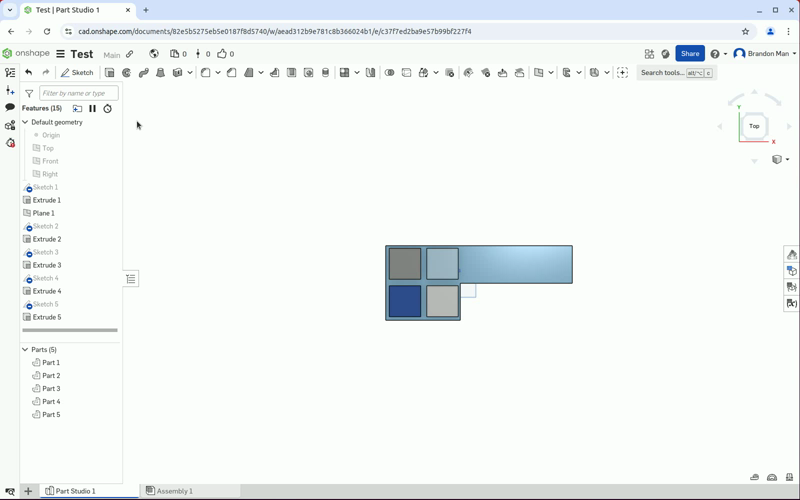
mouse_move(73, 189)
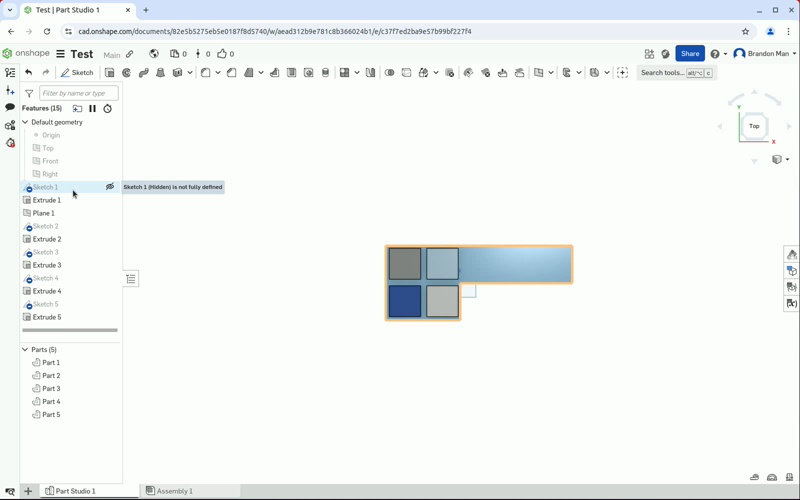
click(73, 189)
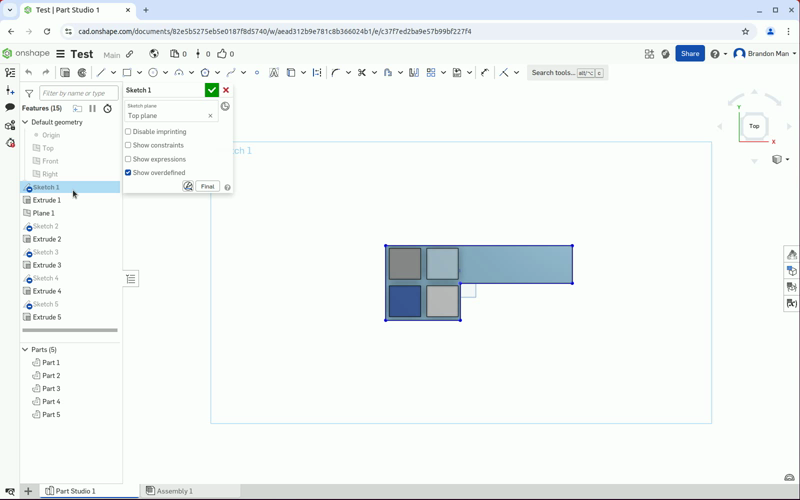
mouse_move(229, 92)
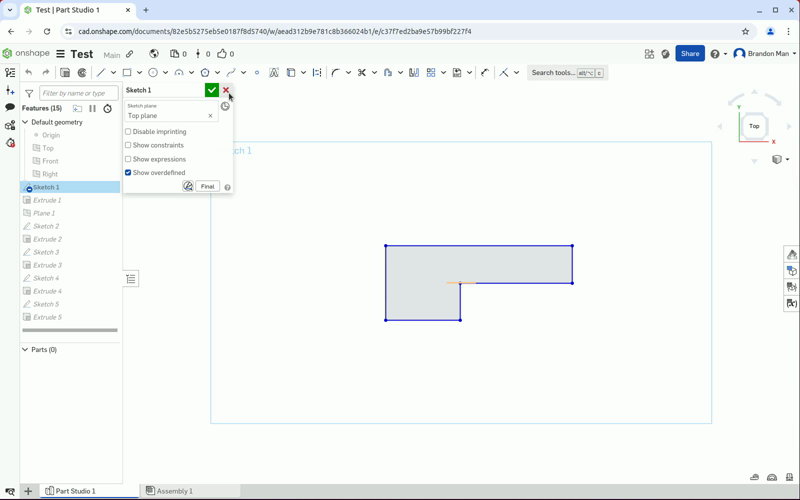
click(229, 92)
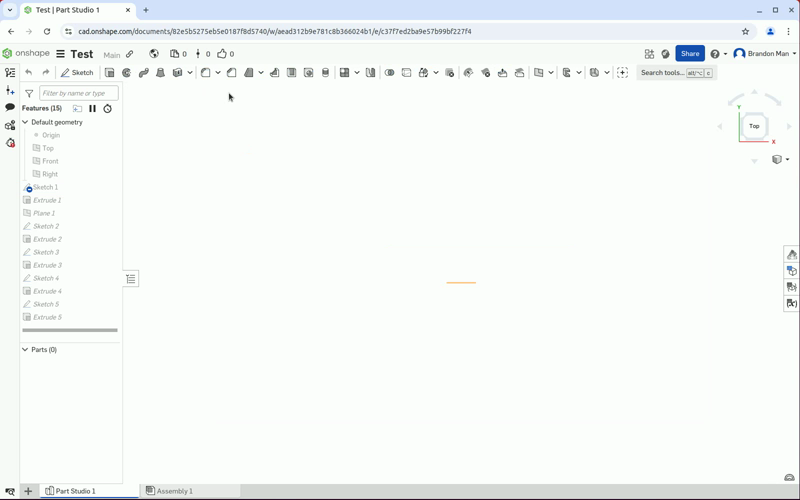
key(shift+s)
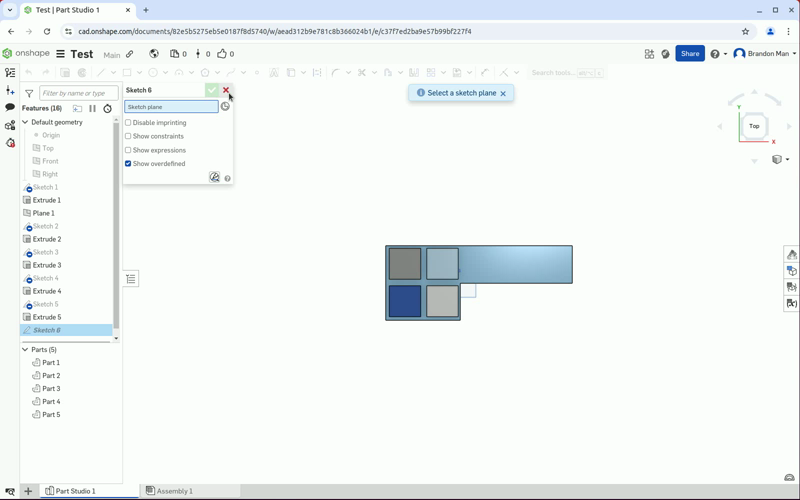
mouse_move(69, 215)
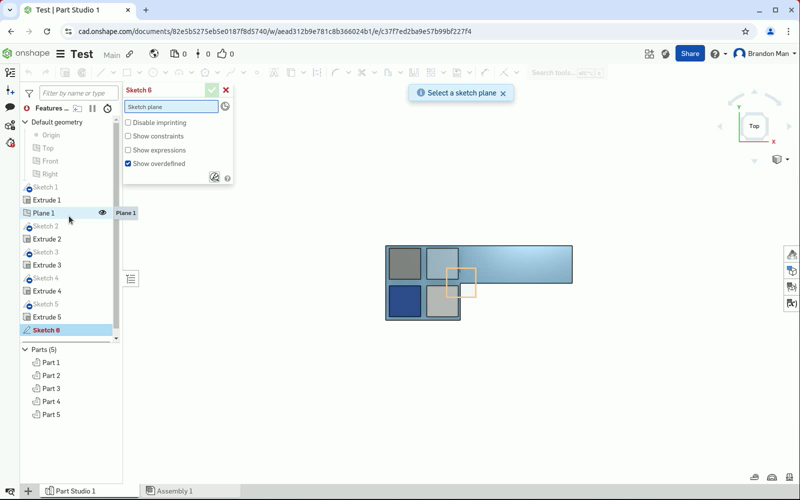
click(69, 215)
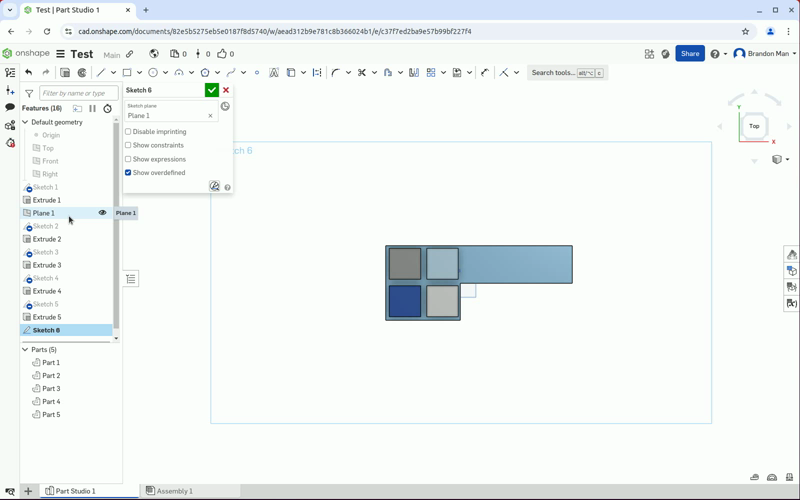
mouse_move(73, 352)
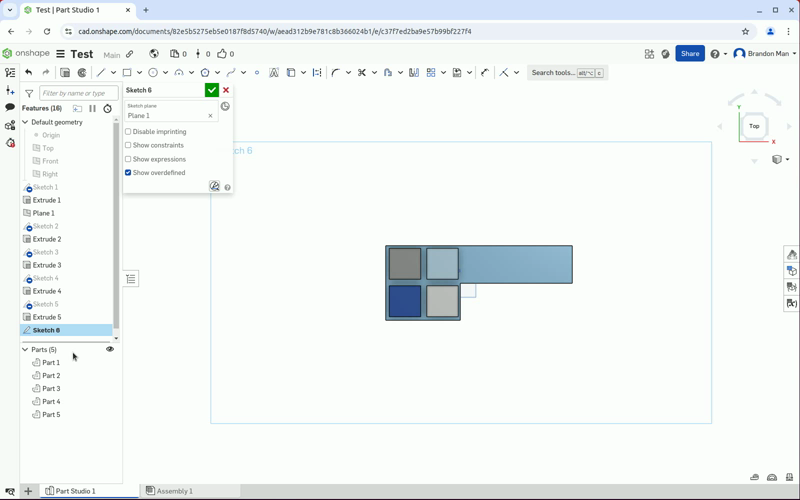
key(y)
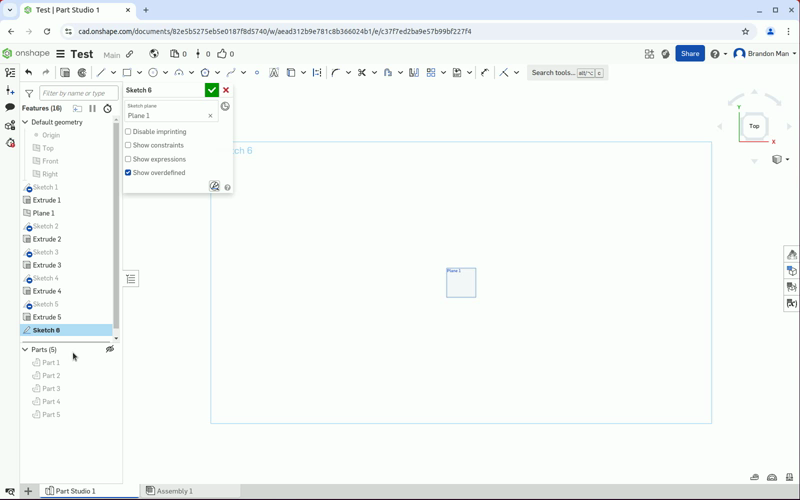
key(l)
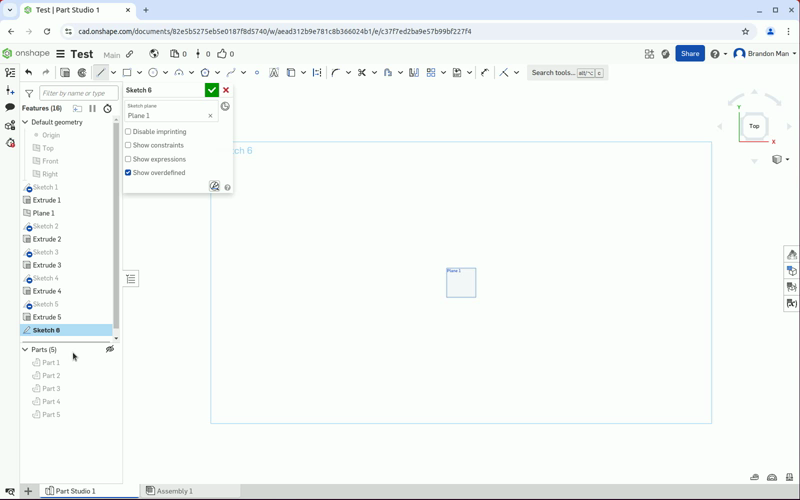
key_down(shift)
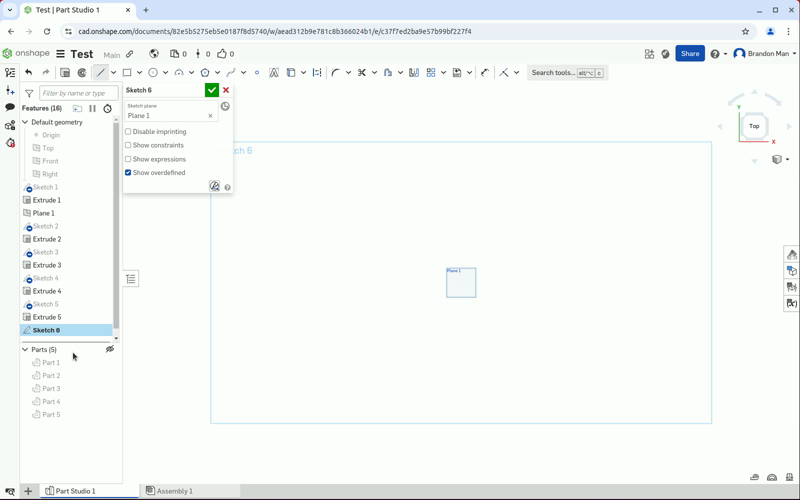
mouse_move(464, 279)
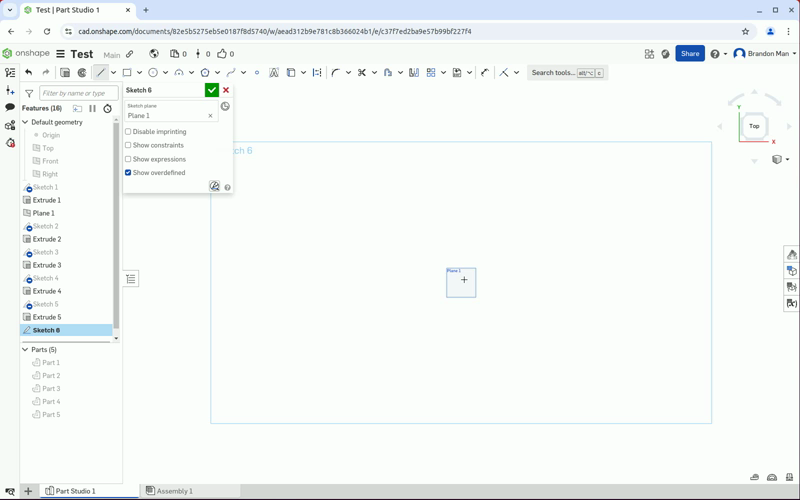
click(464, 279)
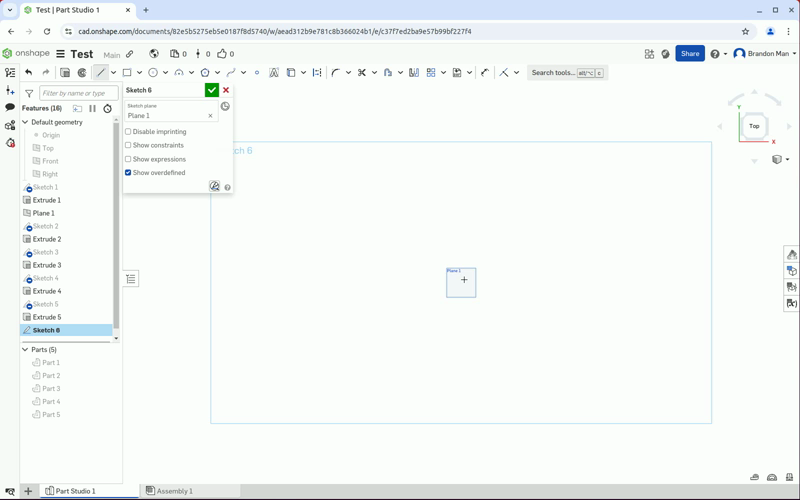
key_up(shift)
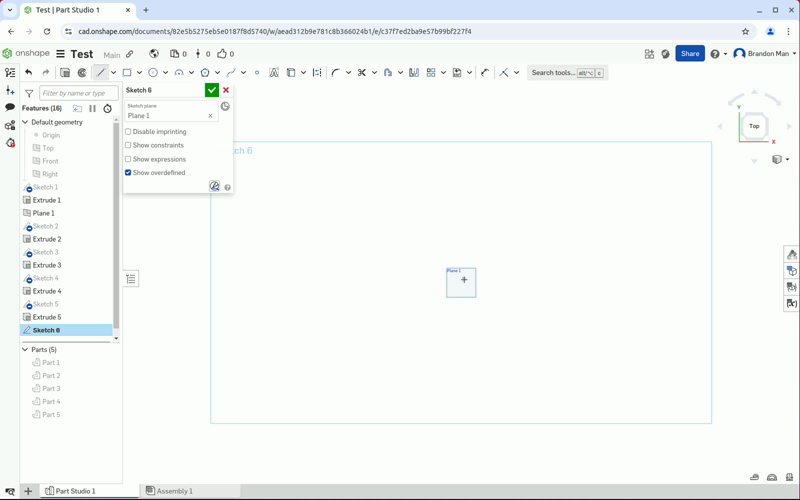
key_down(shift)
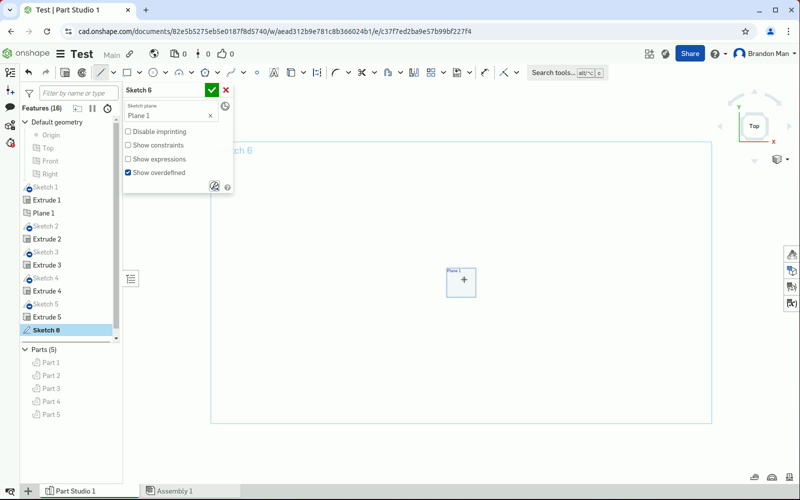
mouse_move(494, 279)
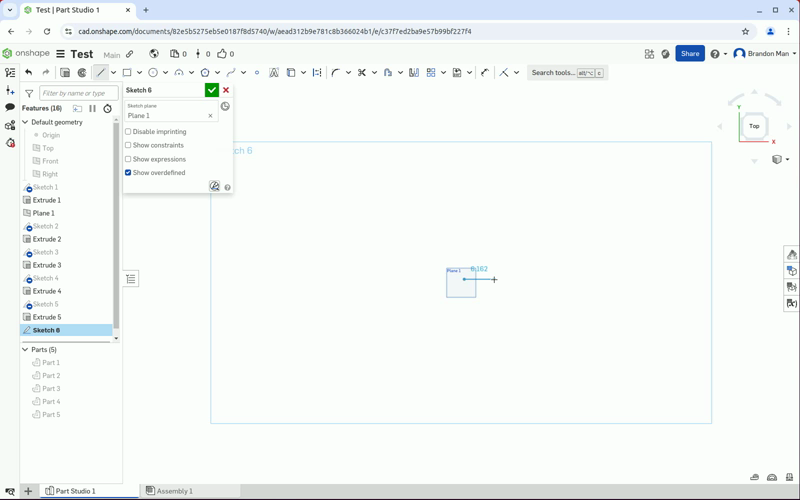
mouse_move(495, 279)
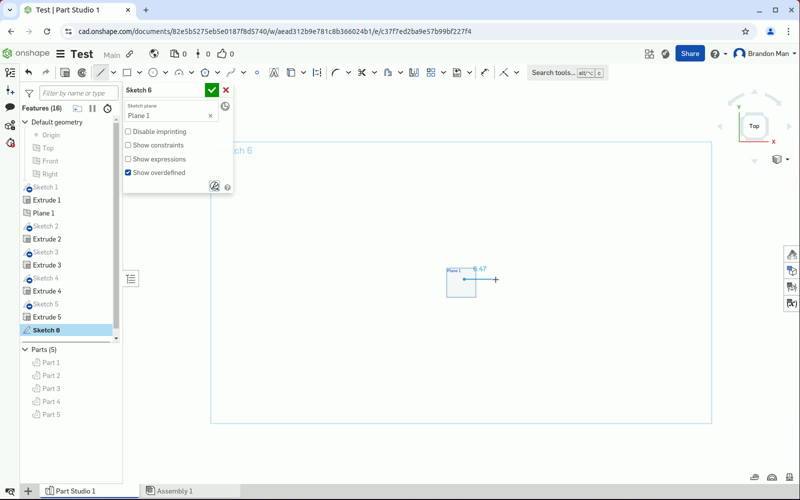
click(495, 279)
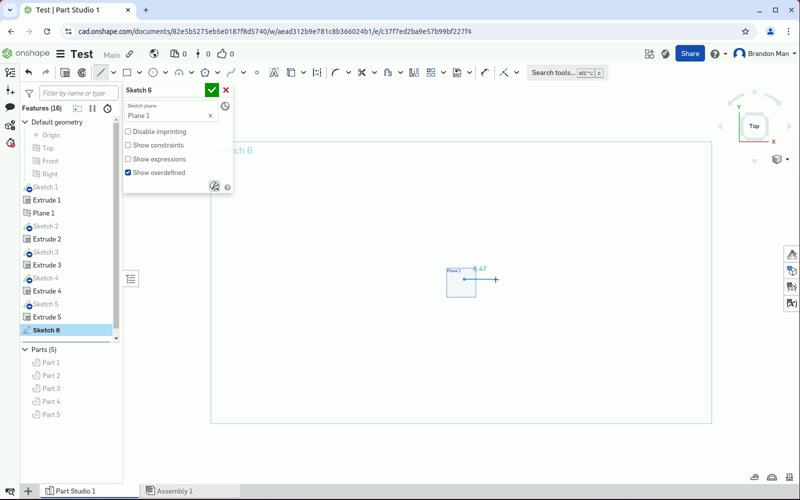
key_up(shift)
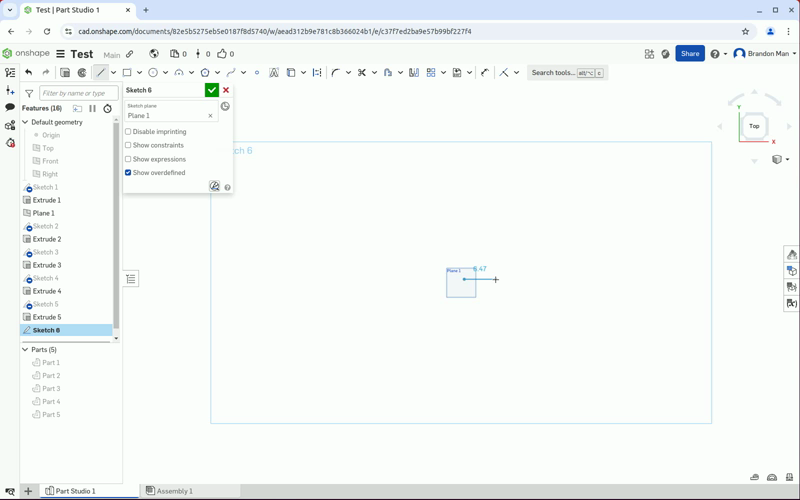
key_down(shift)
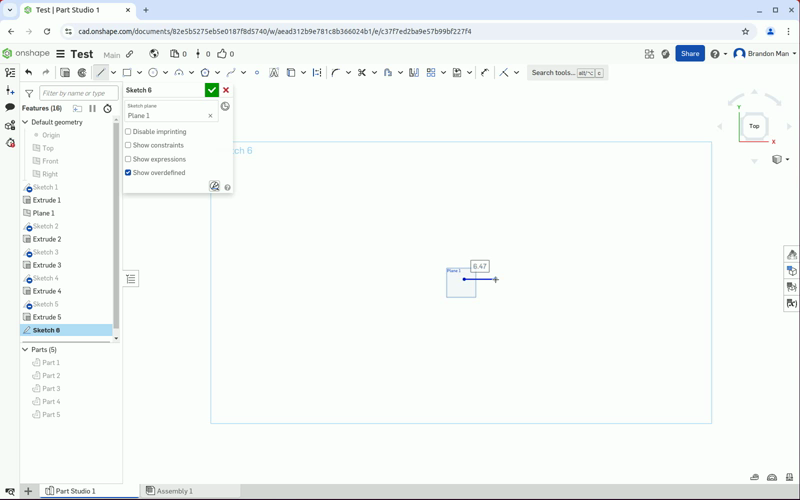
mouse_move(525, 279)
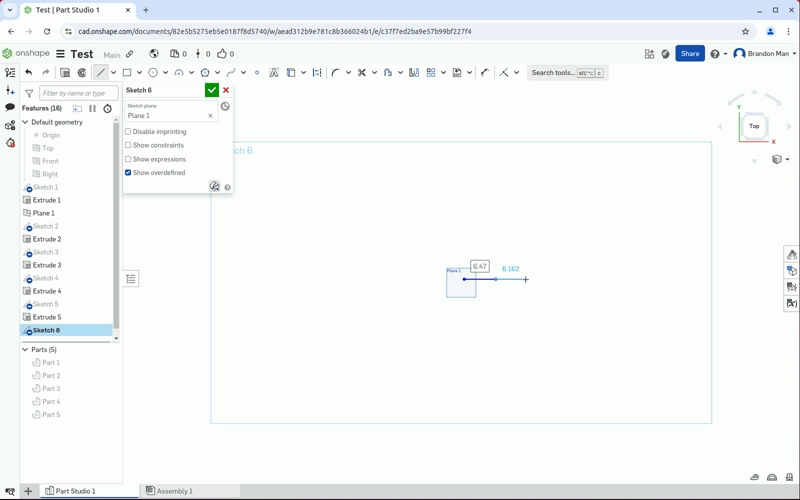
mouse_move(495, 248)
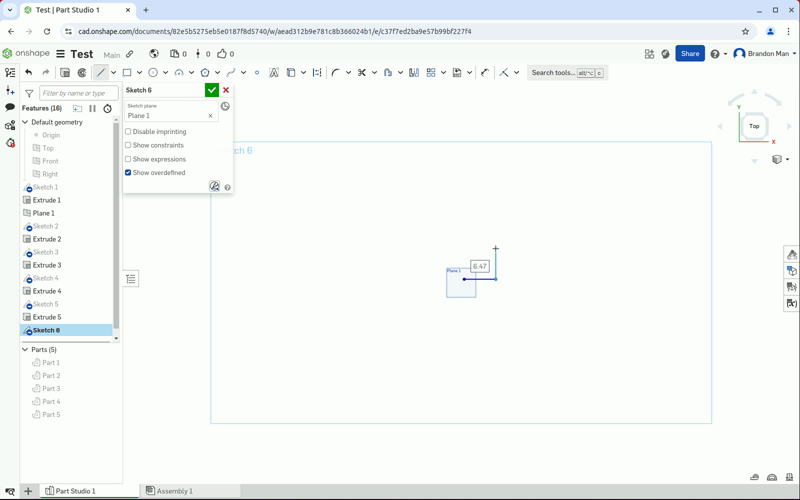
click(495, 248)
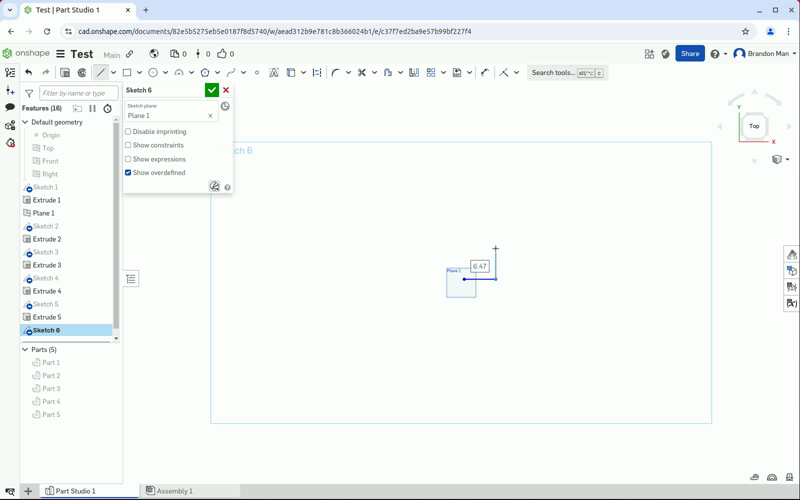
key_up(shift)
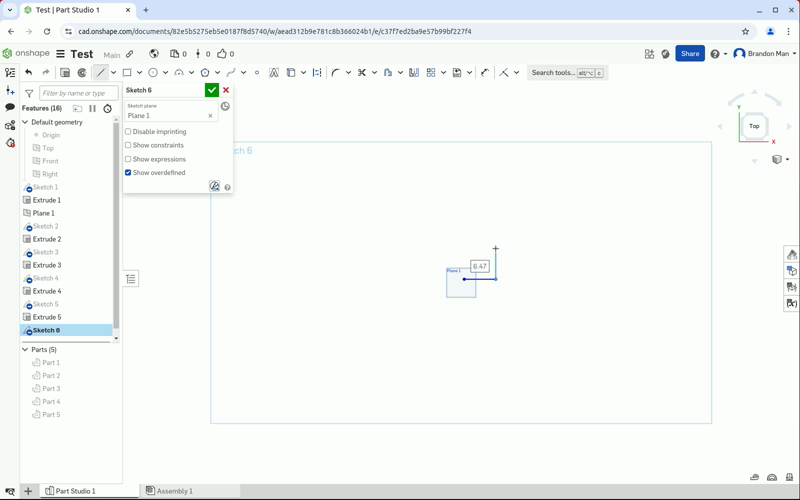
key_down(shift)
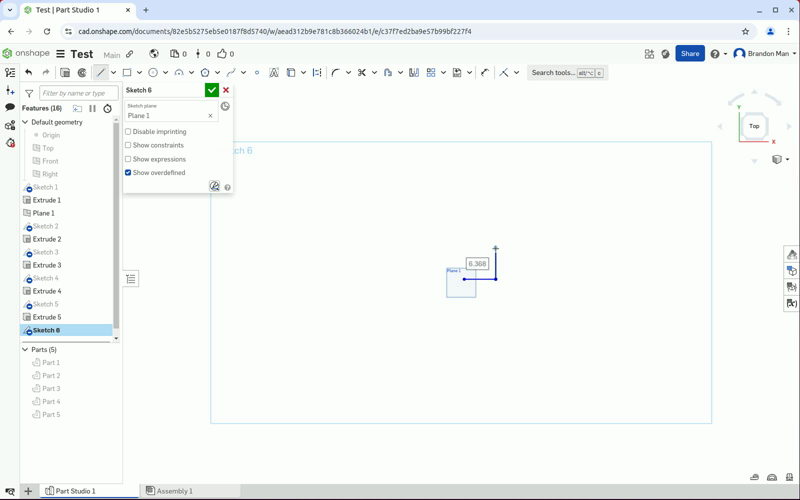
mouse_move(525, 248)
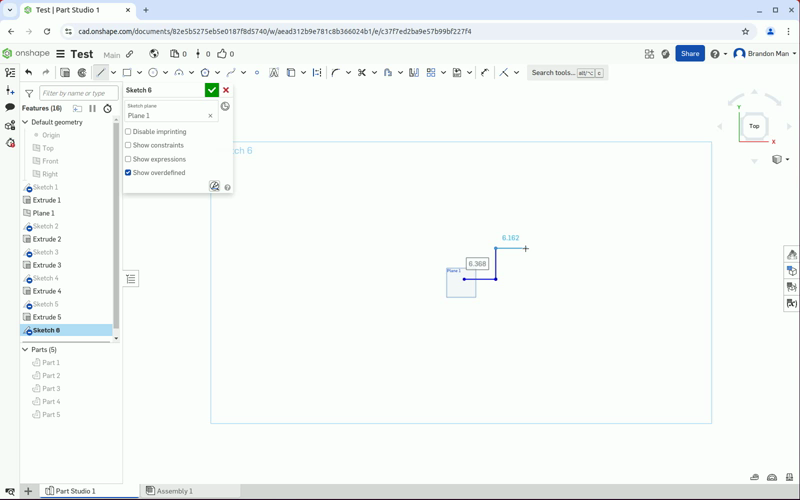
mouse_move(464, 248)
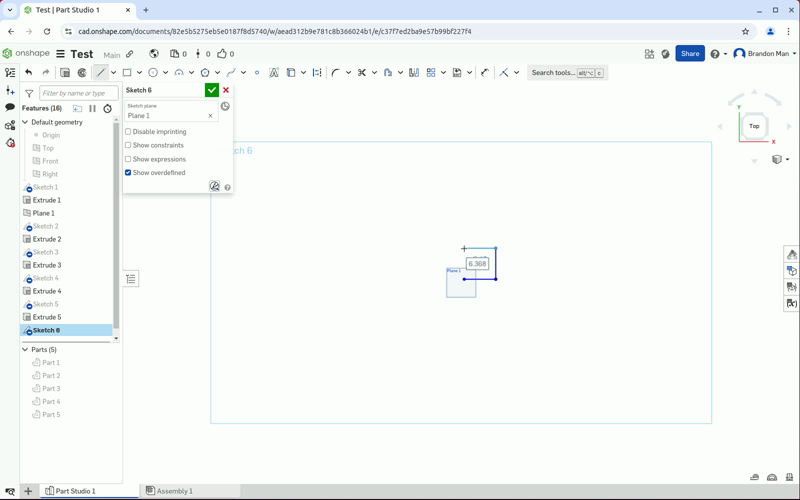
click(464, 248)
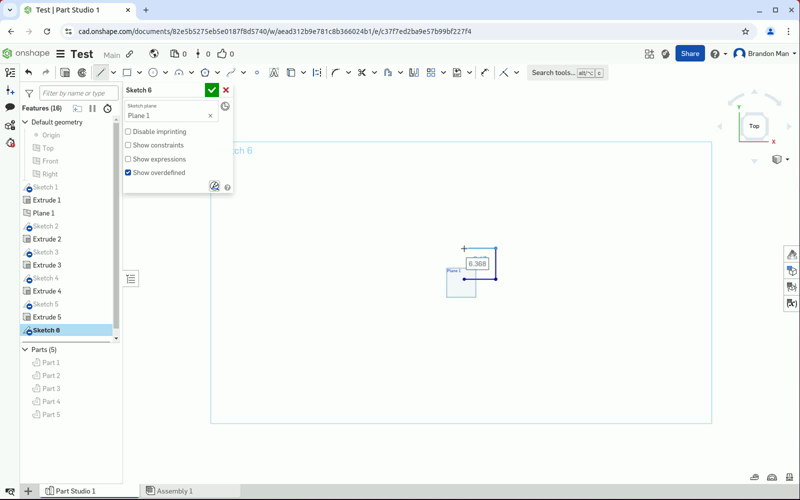
key_up(shift)
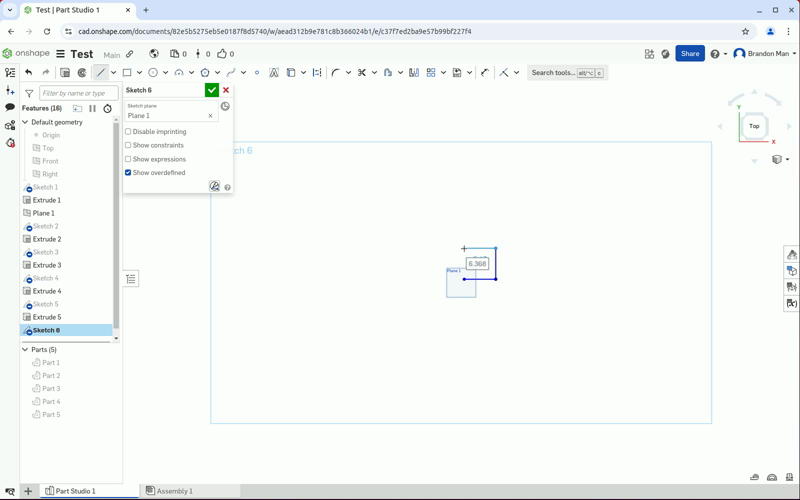
mouse_move(494, 248)
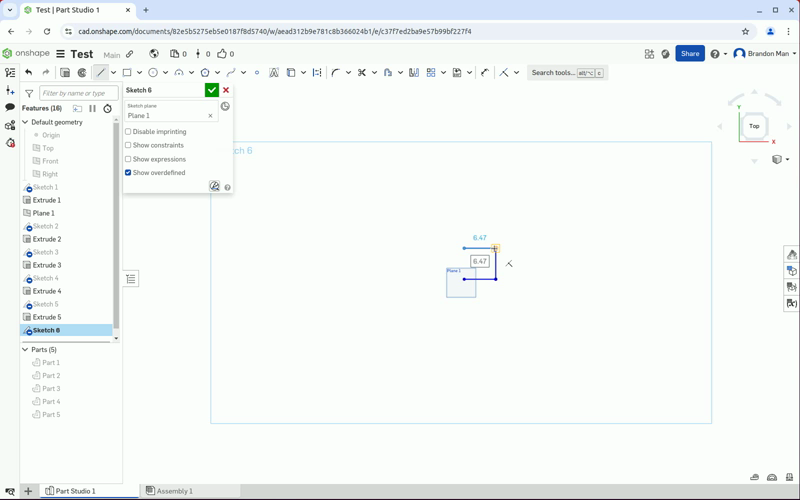
key_down(shift)
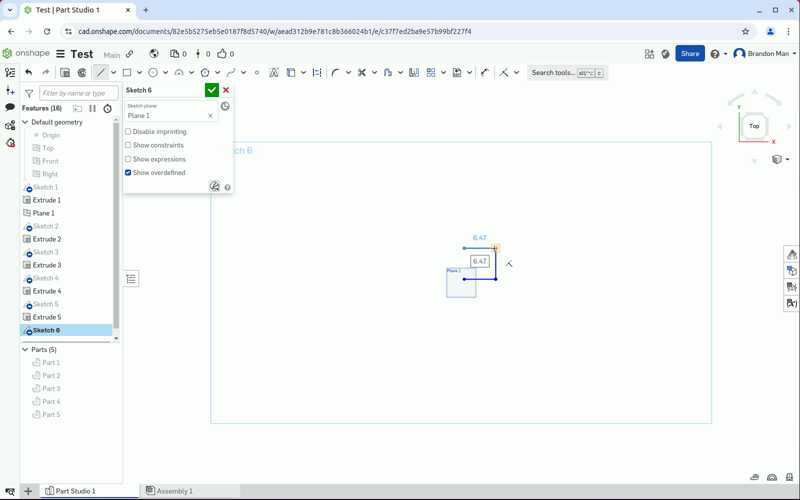
mouse_move(464, 279)
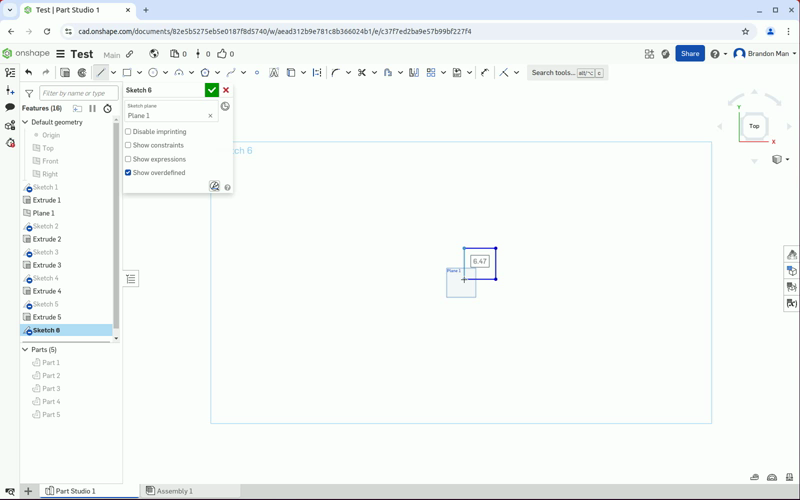
key_up(shift)
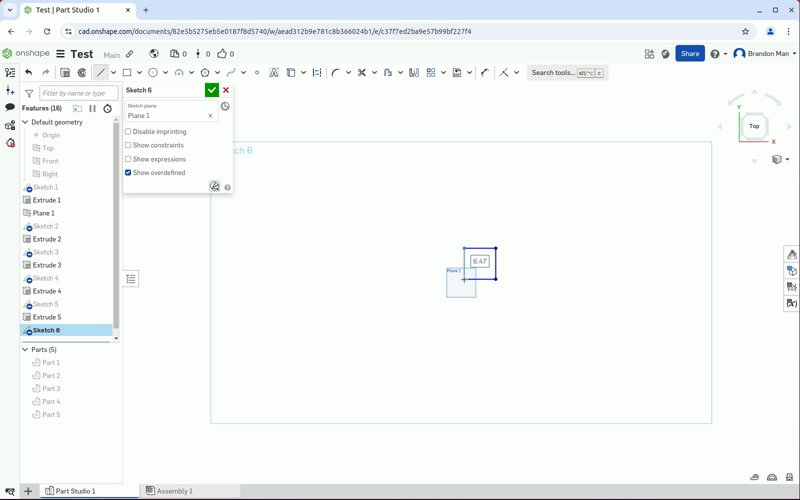
click(464, 279)
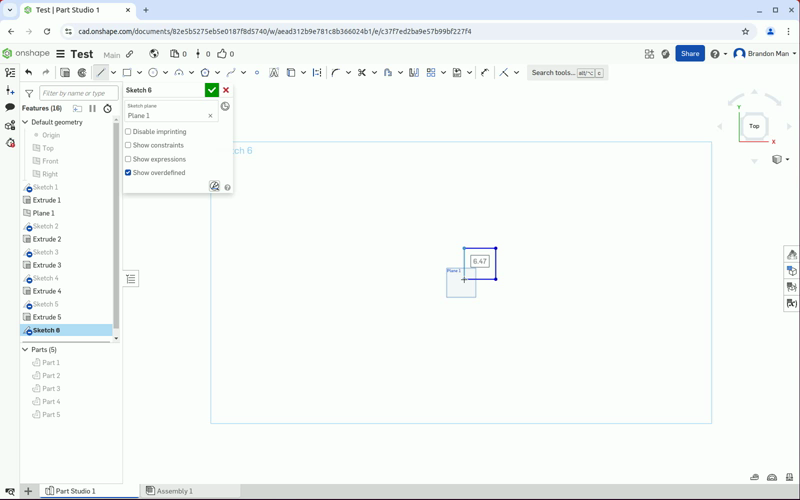
key(esc)
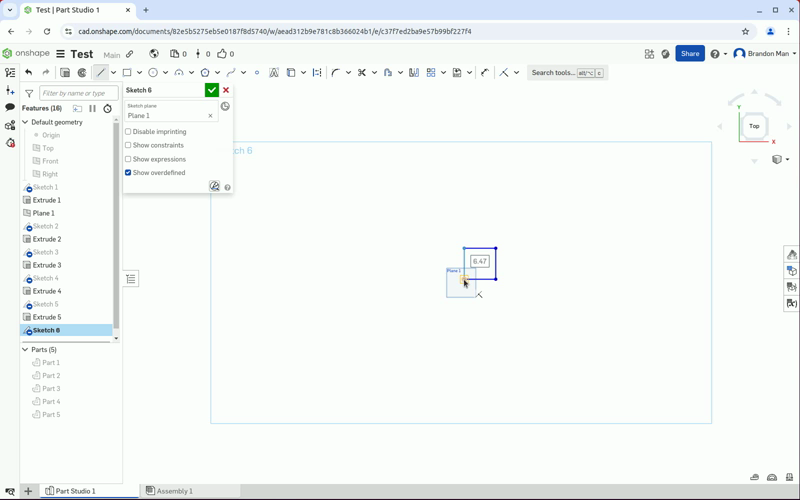
mouse_move(475, 266)
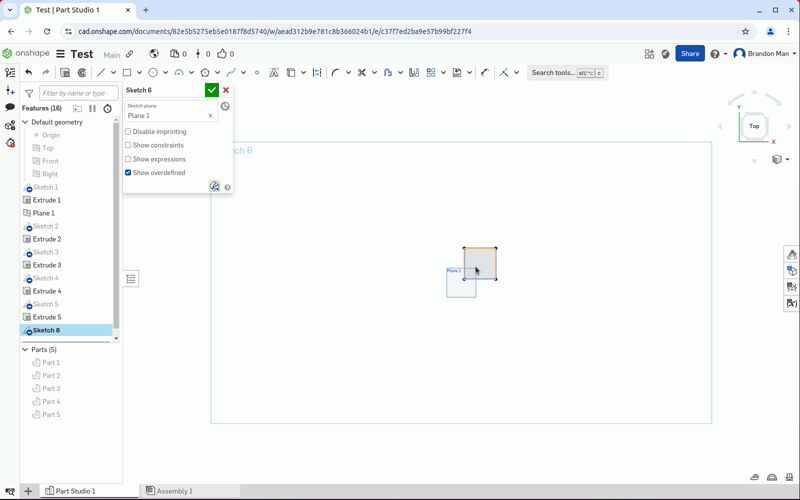
scroll(6)
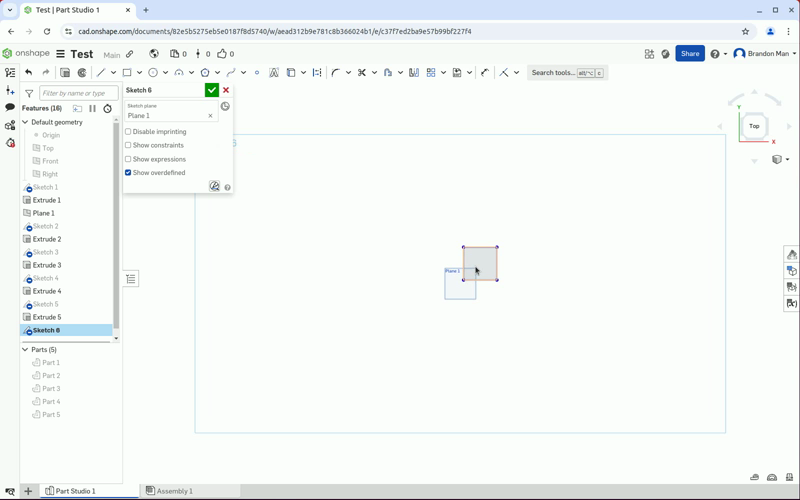
scroll(6)
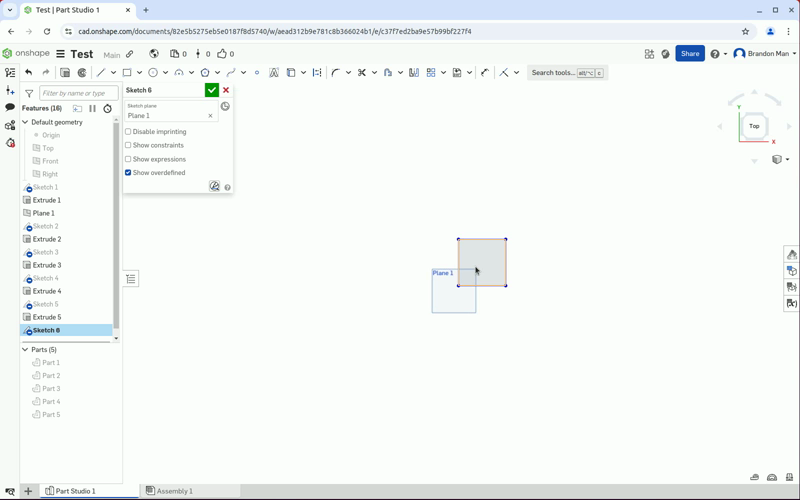
scroll(6)
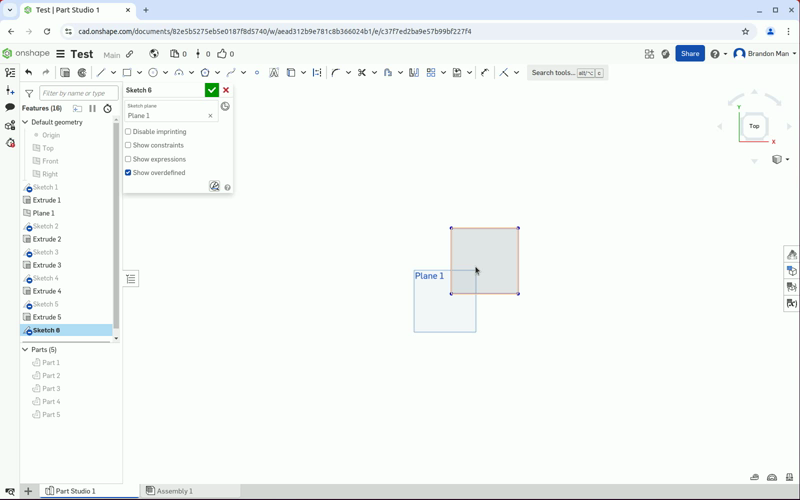
scroll(6)
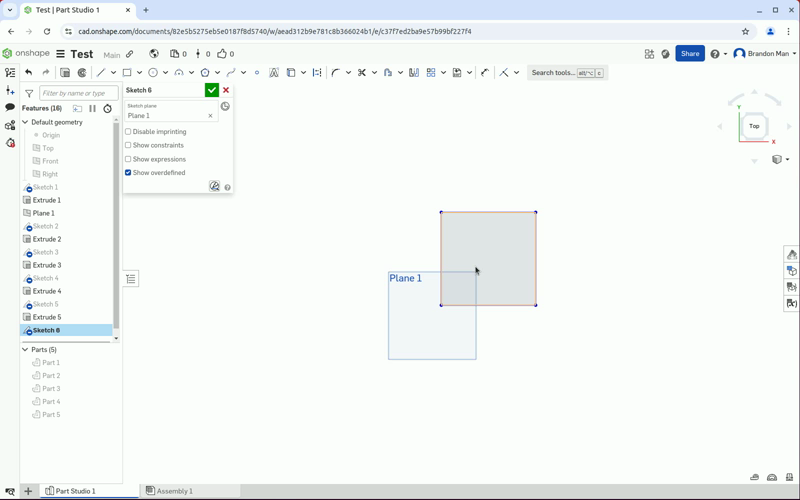
scroll(6)
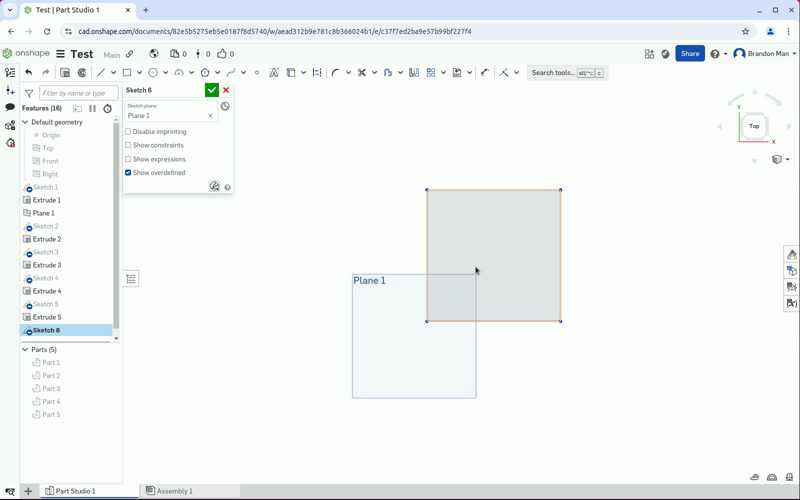
scroll(6)
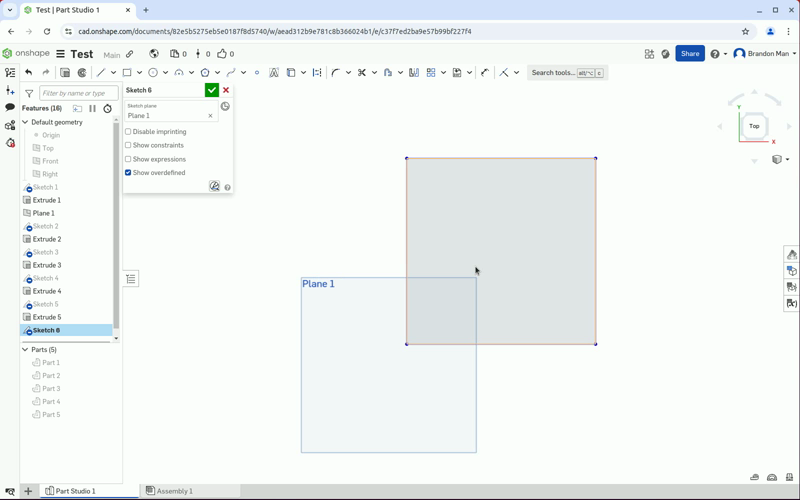
scroll(6)
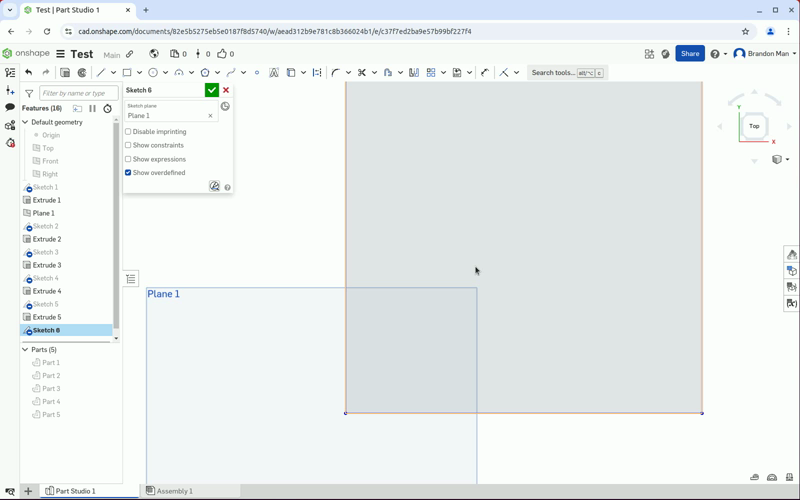
click(475, 266)
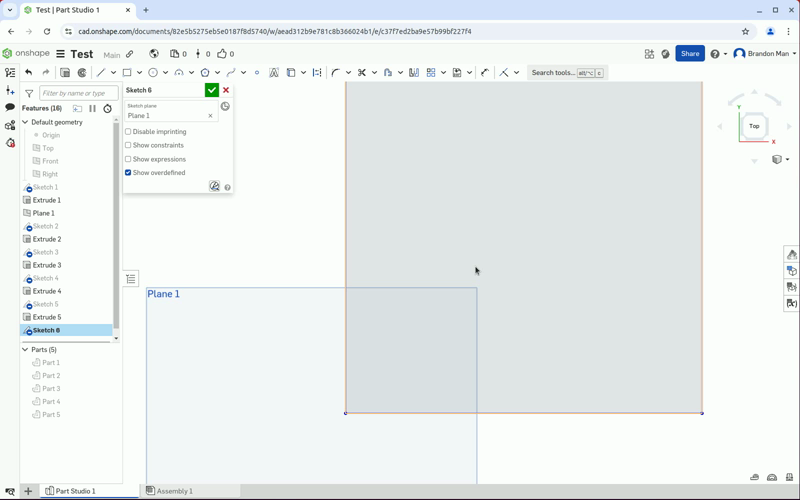
scroll(-6)
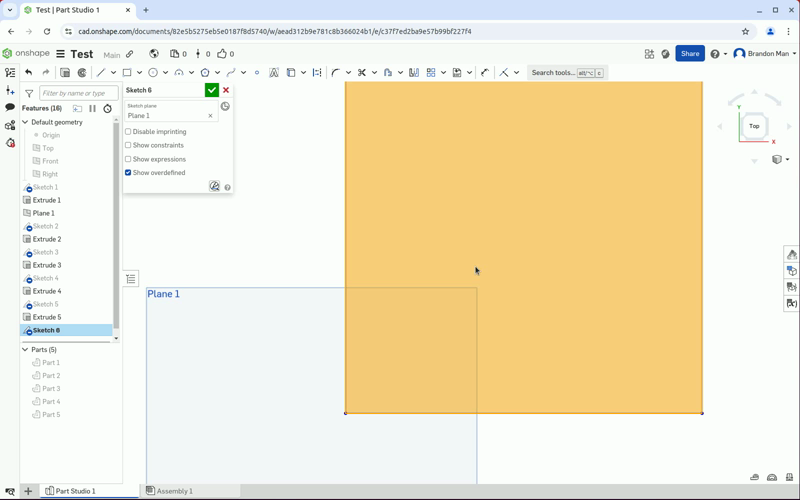
scroll(-6)
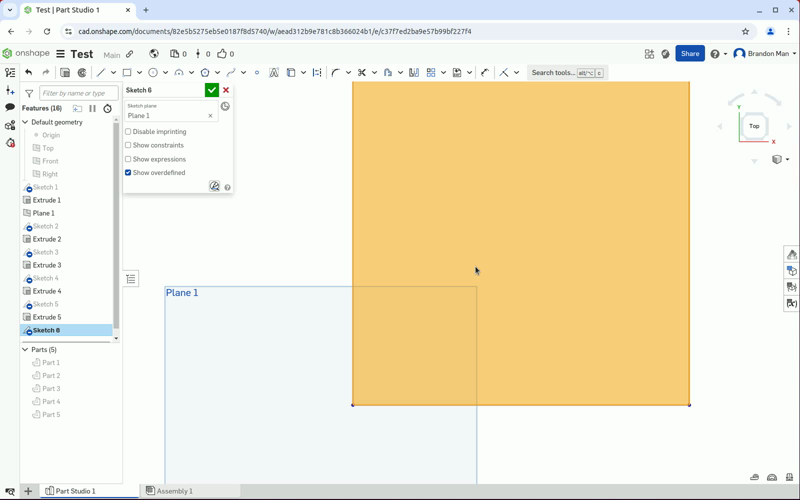
scroll(-6)
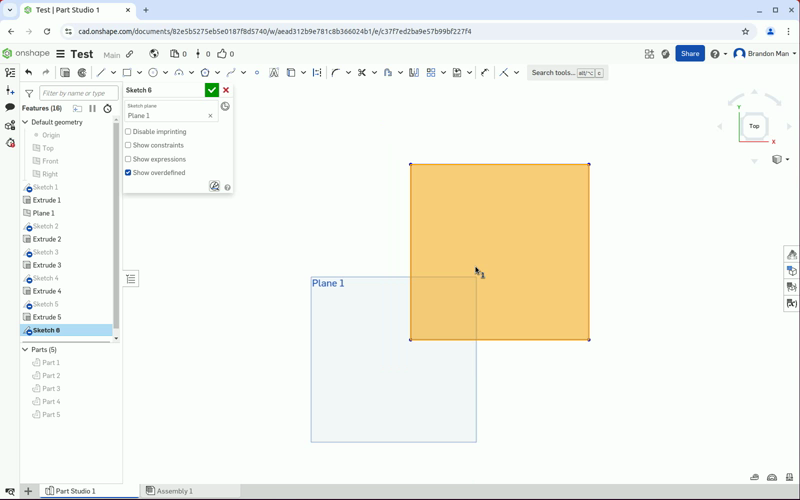
scroll(-6)
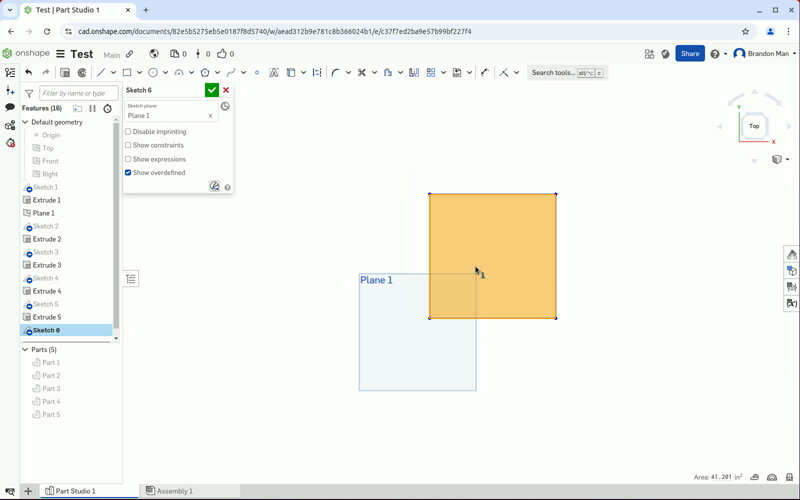
scroll(-6)
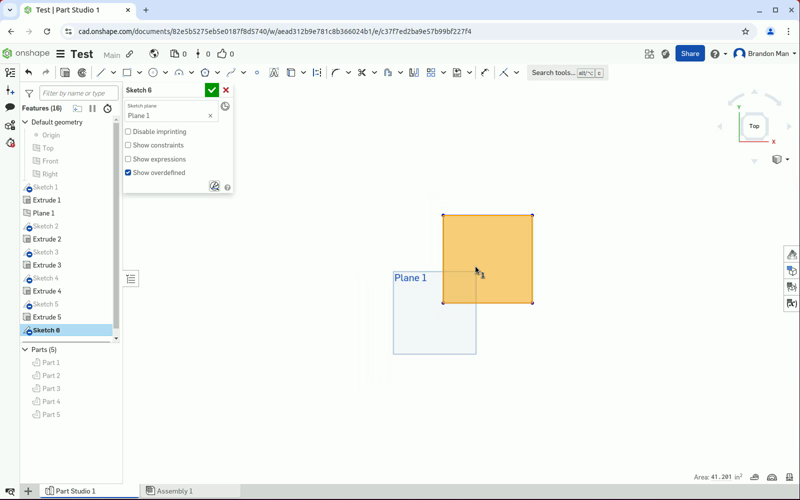
scroll(-6)
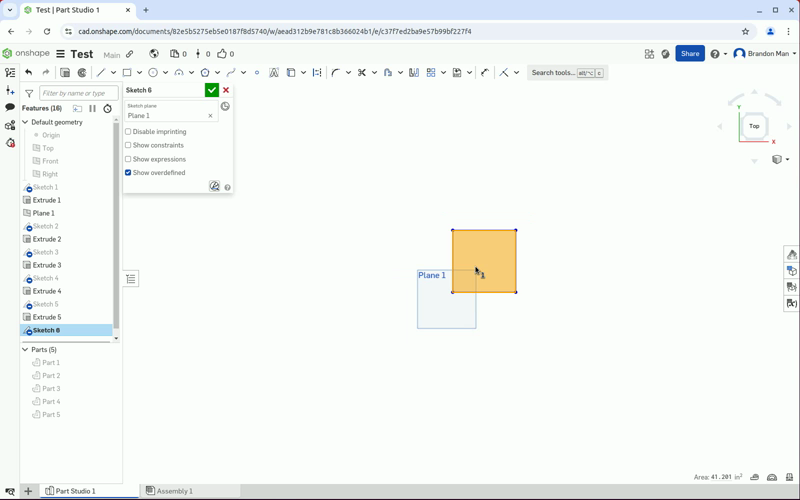
scroll(-6)
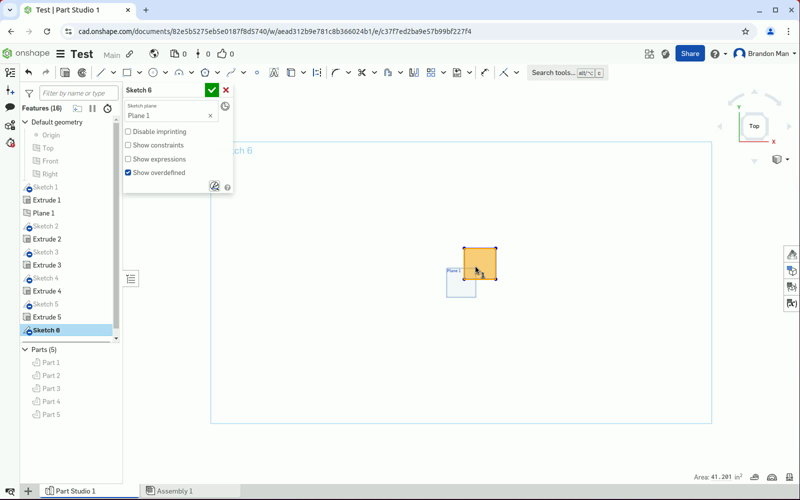
mouse_move(73, 352)
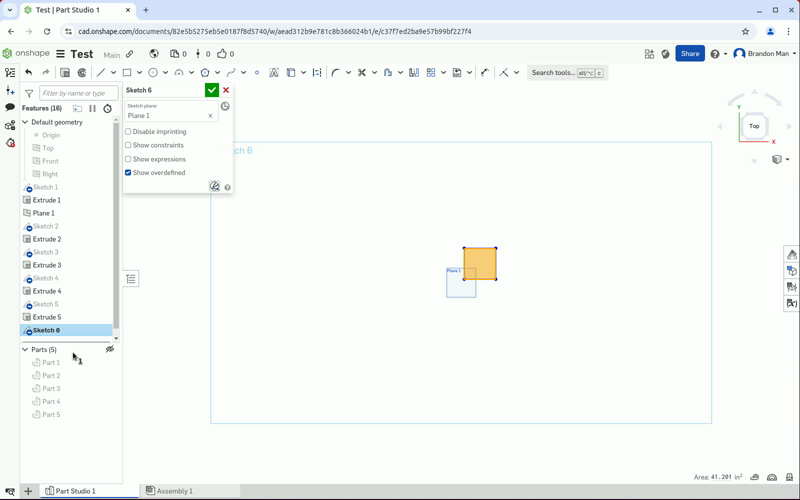
key(shift+y)
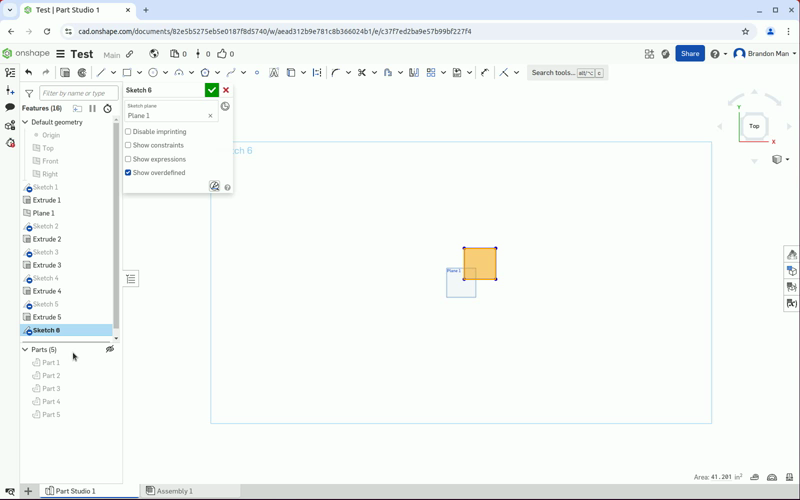
key(shift+e)
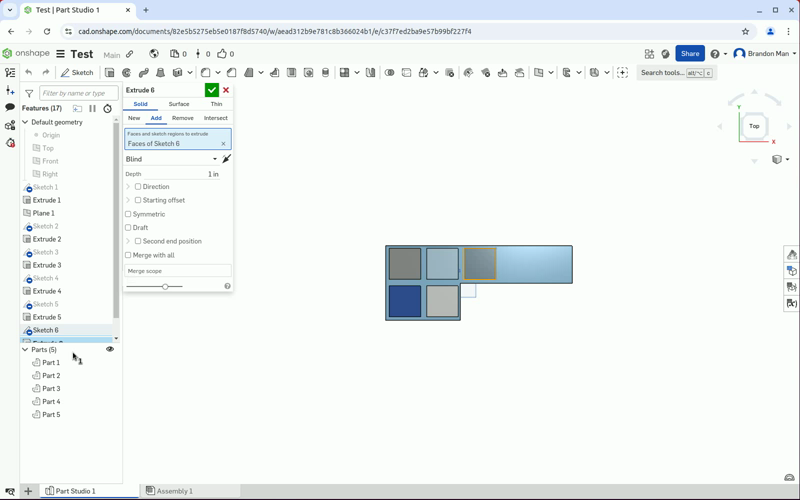
mouse_move(143, 106)
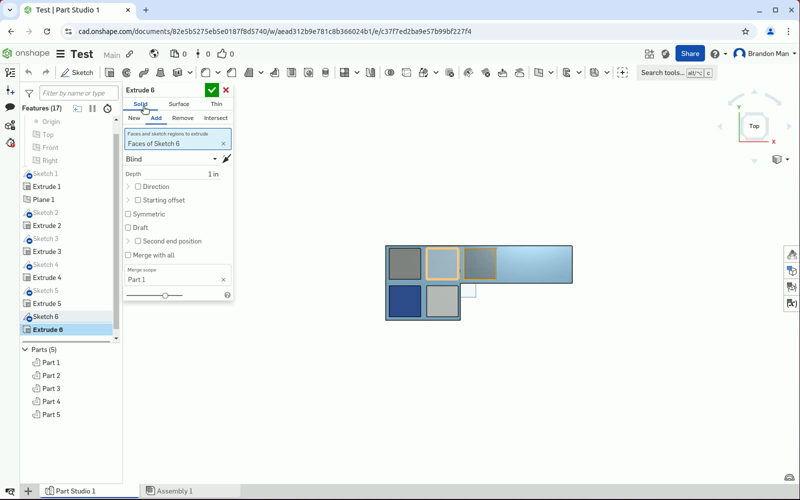
click(143, 106)
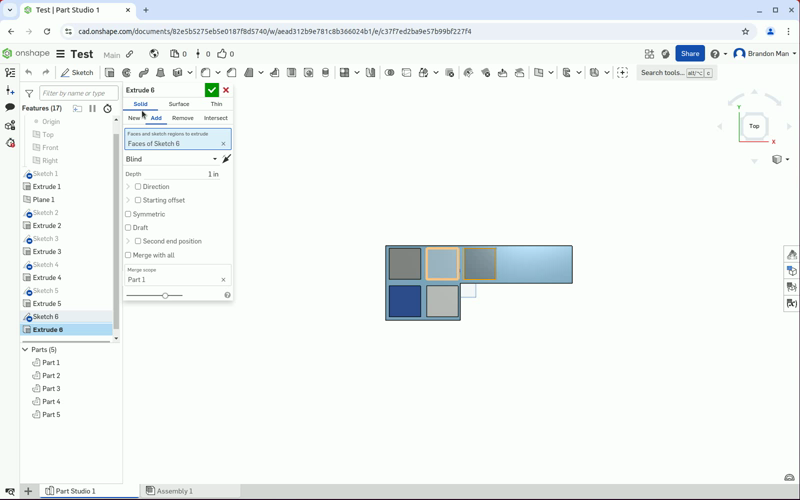
mouse_move(137, 120)
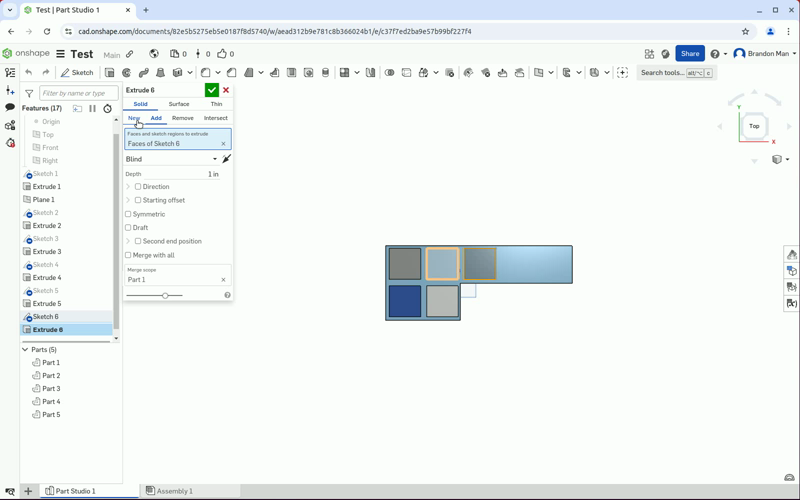
click(137, 120)
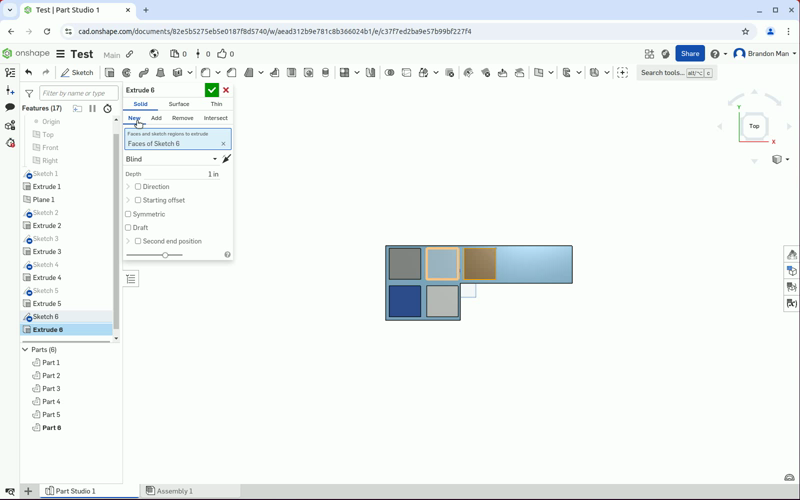
key(tab, 4)
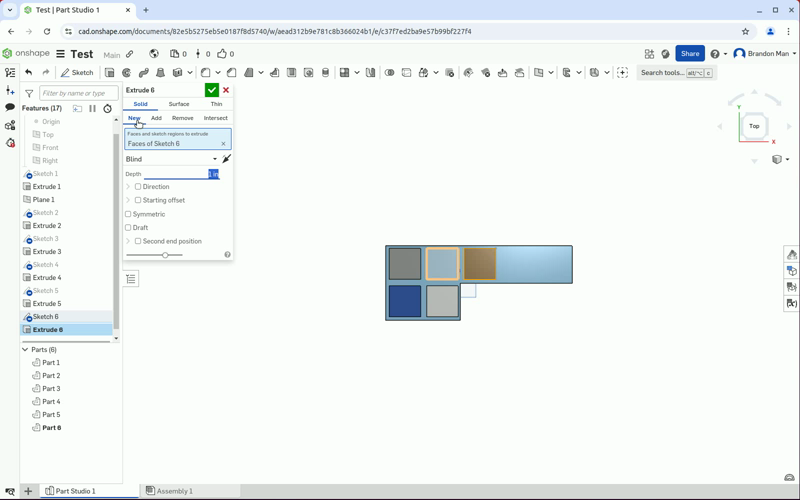
text(0.722)
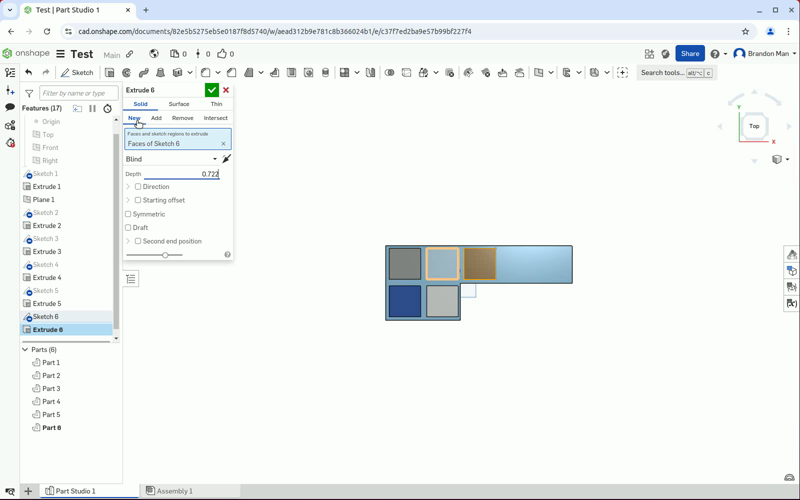
key(enter)
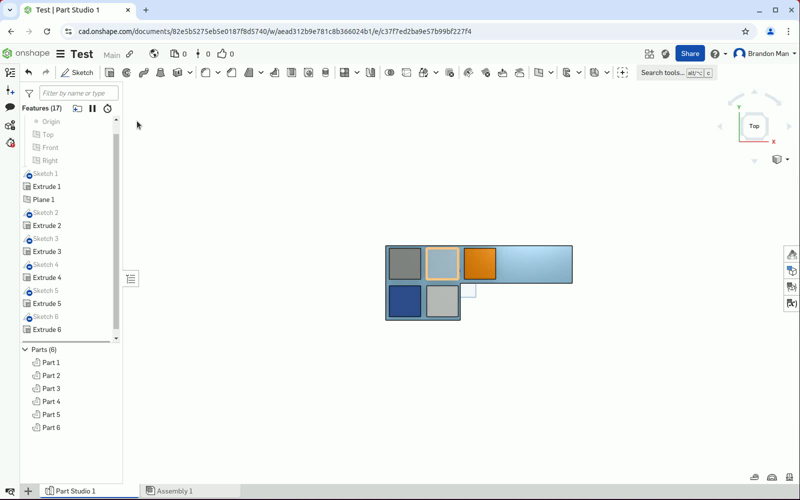
key(shift+h)
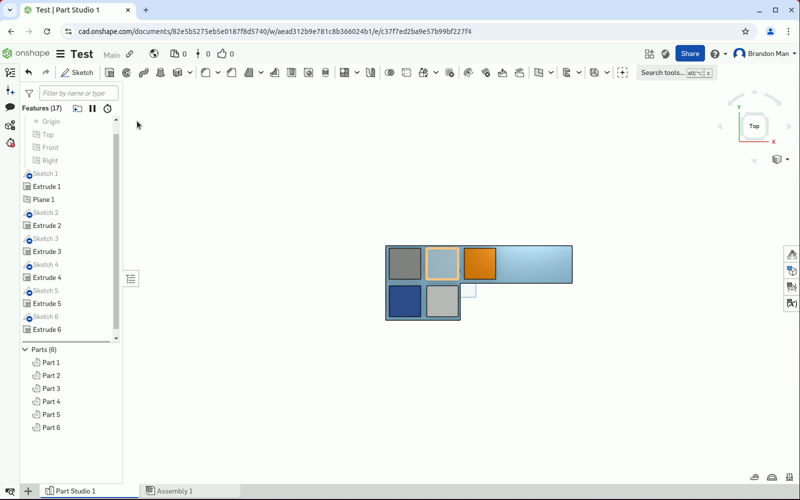
key(shift+h)
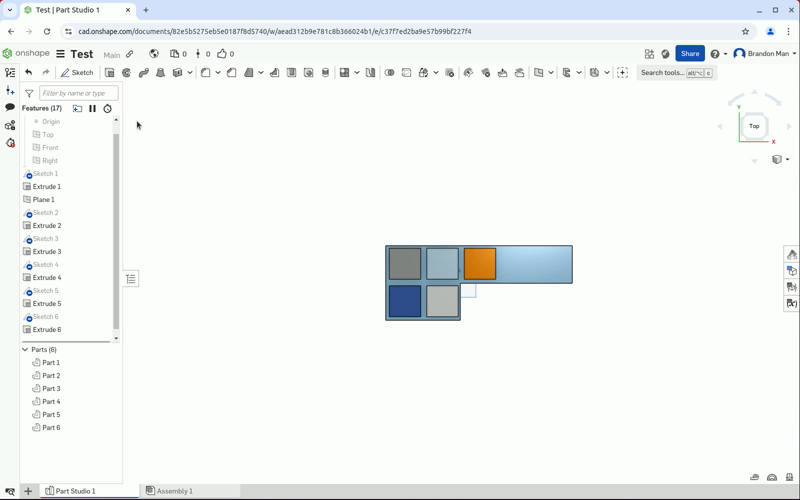
mouse_move(69, 176)
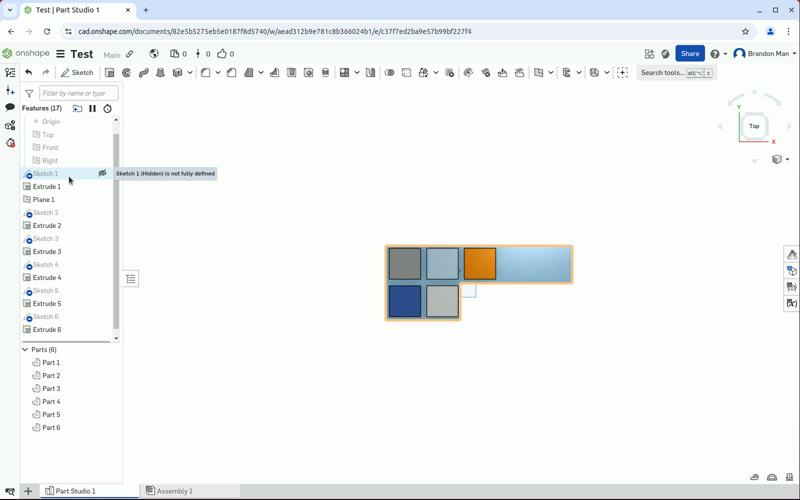
click(69, 176)
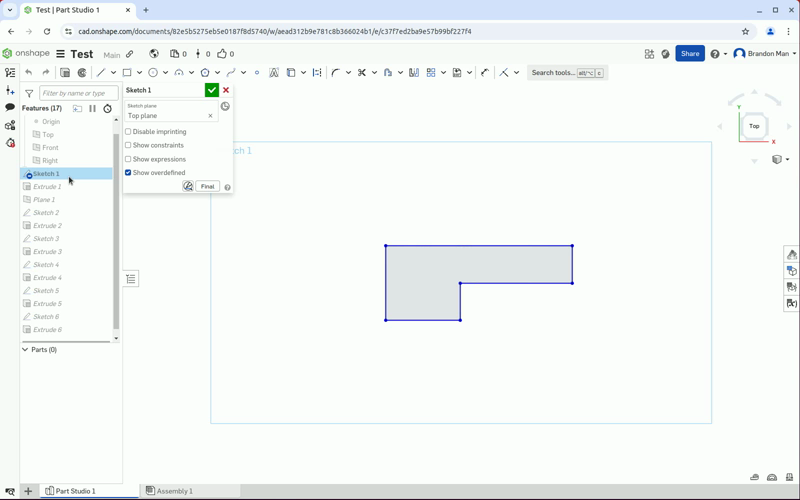
mouse_move(229, 92)
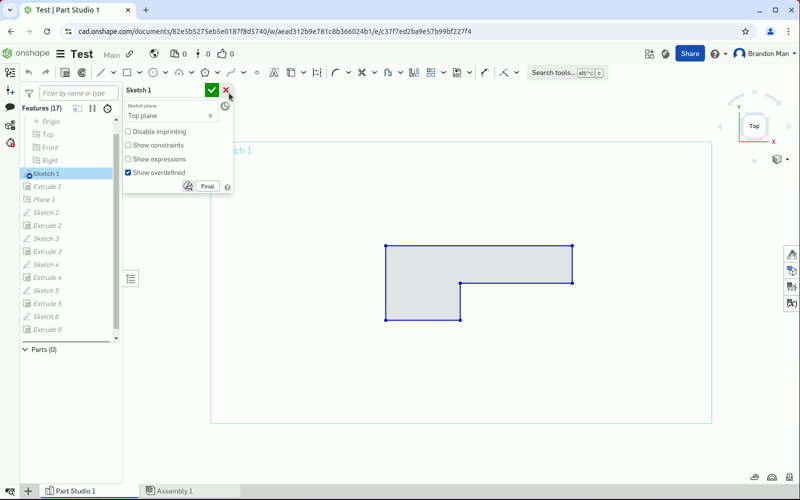
click(229, 92)
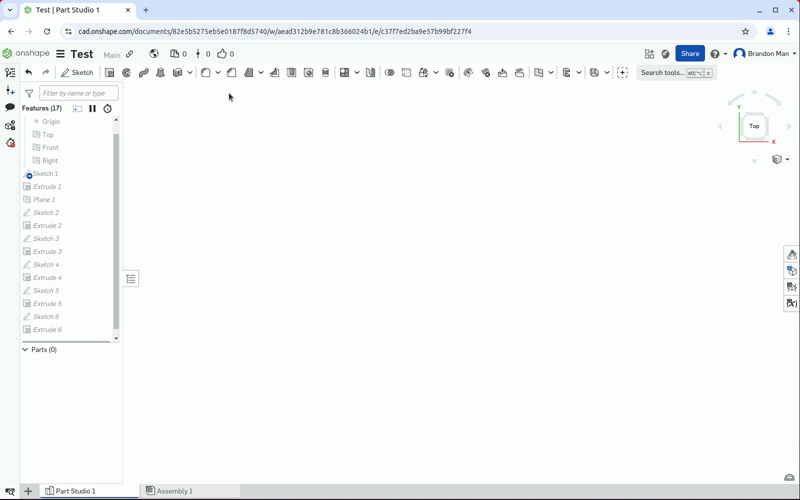
key(shift+s)
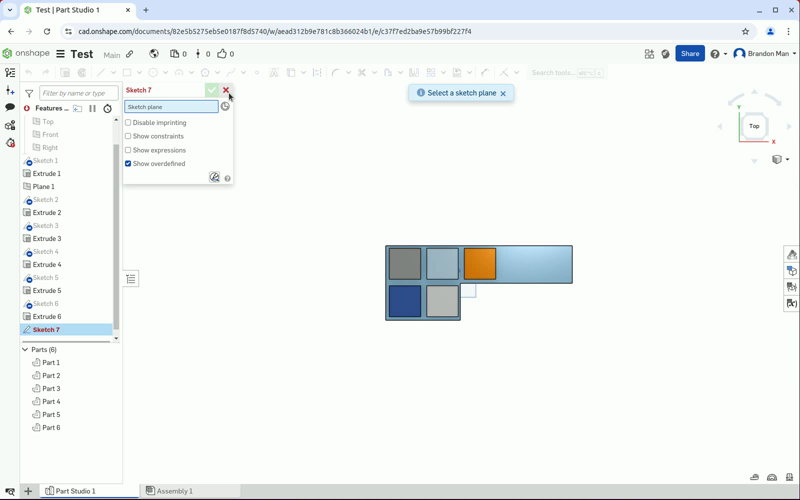
mouse_move(69, 189)
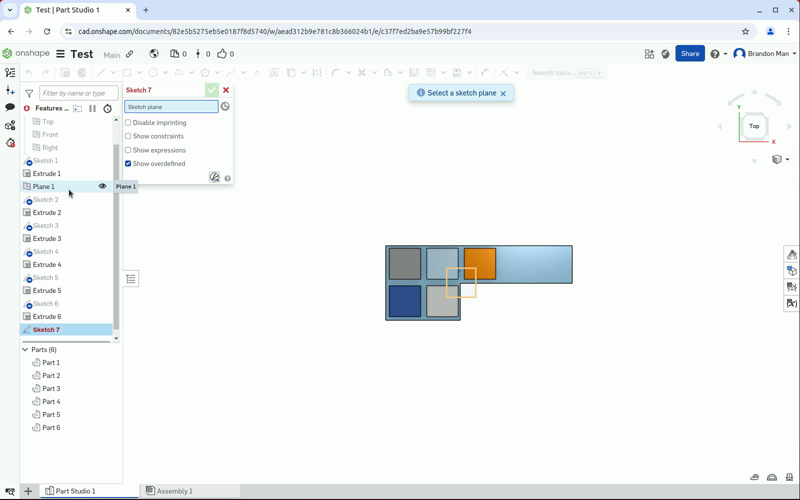
click(69, 189)
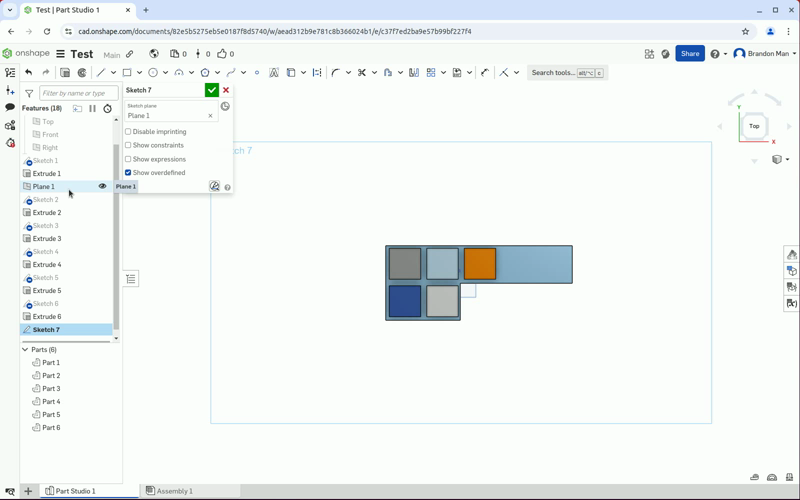
mouse_move(73, 352)
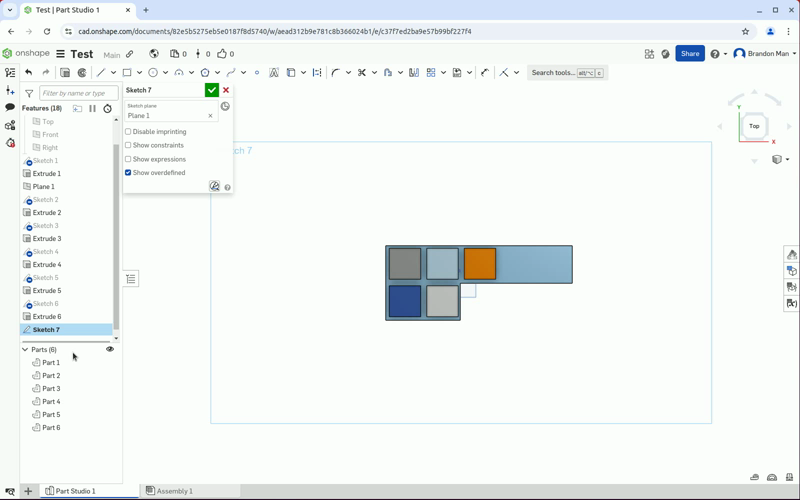
key(y)
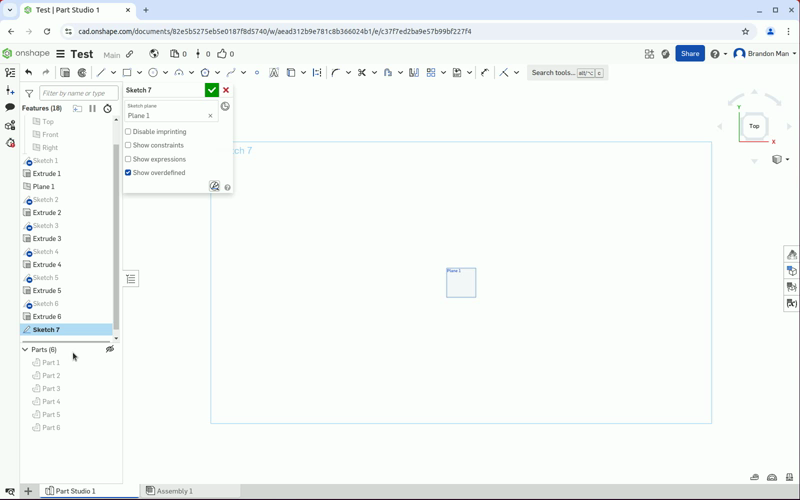
key(l)
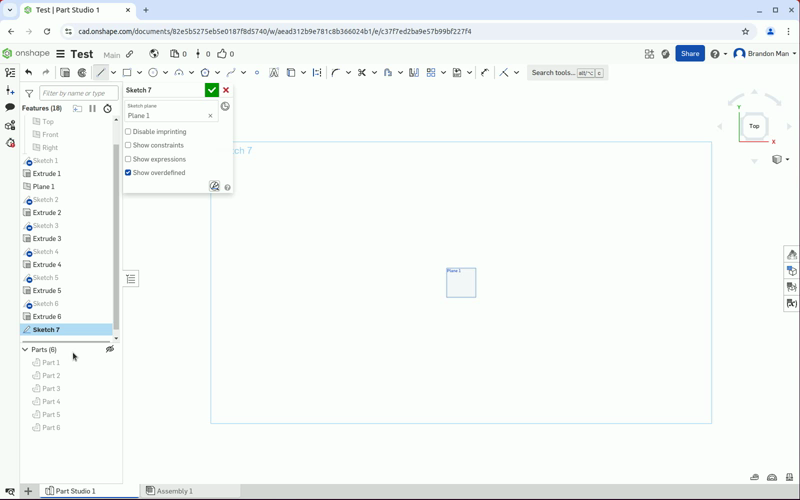
key_down(shift)
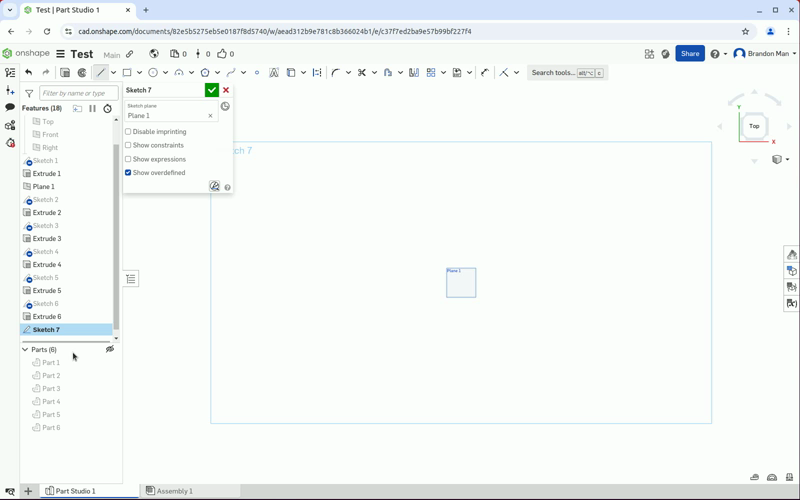
mouse_move(501, 279)
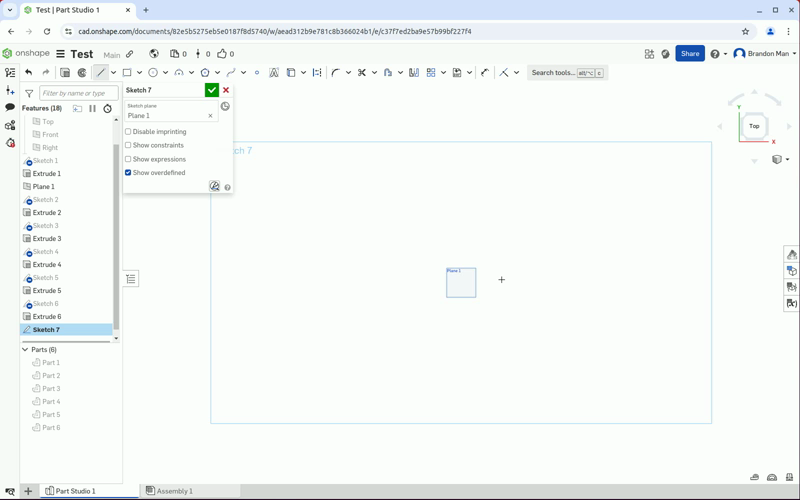
click(501, 279)
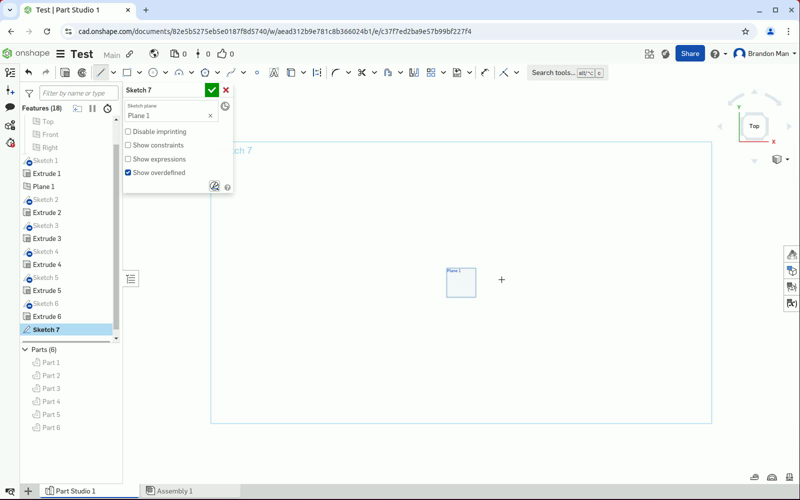
key_up(shift)
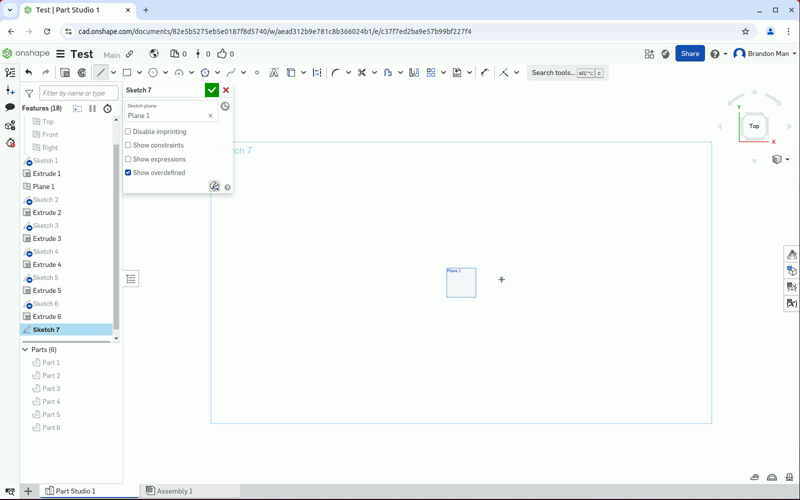
key_down(shift)
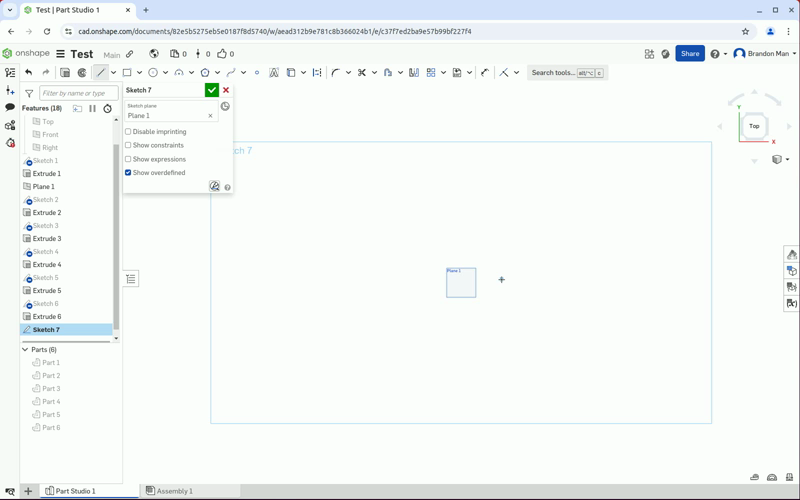
mouse_move(531, 279)
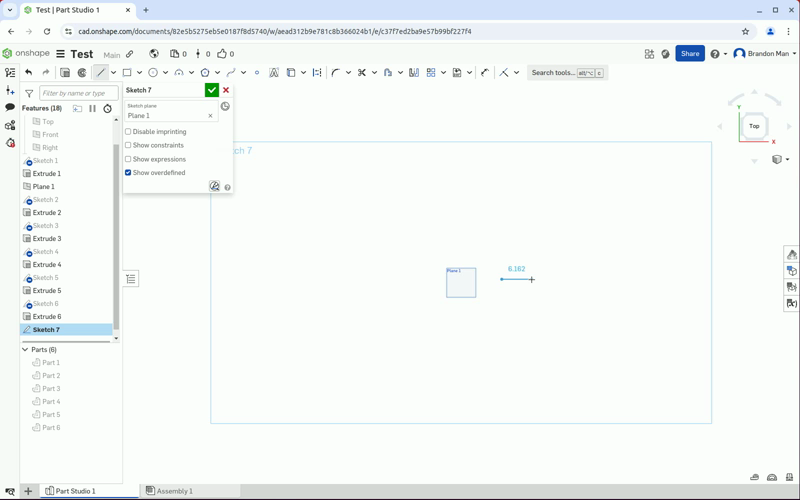
mouse_move(533, 279)
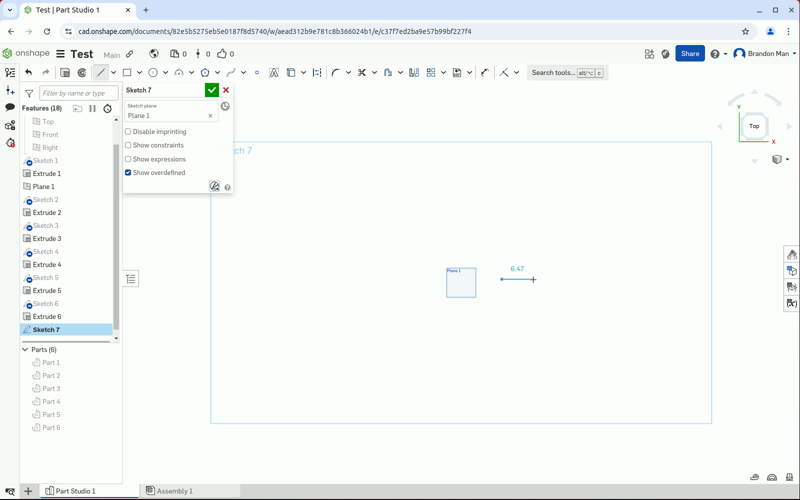
click(533, 279)
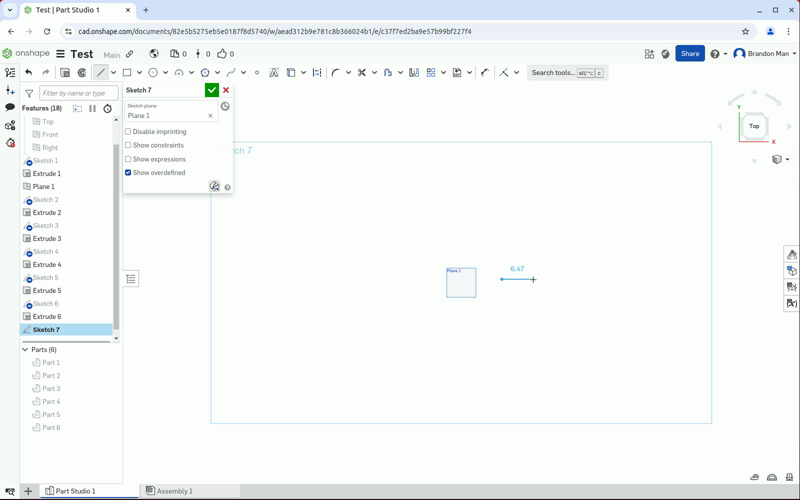
key_up(shift)
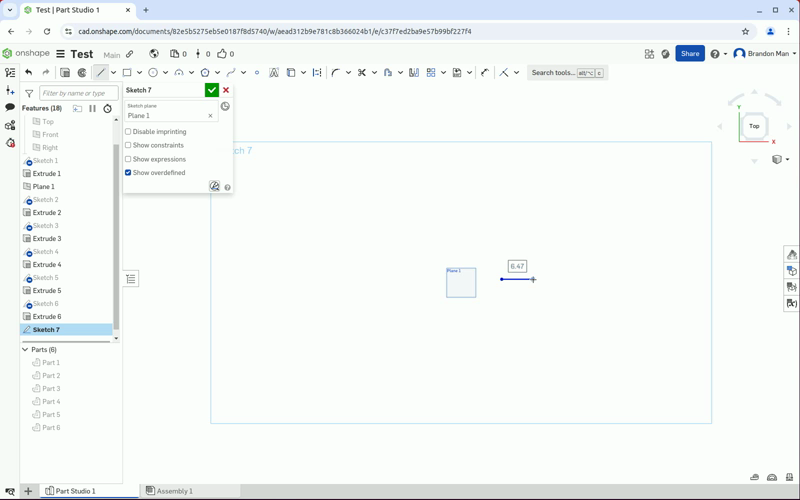
key_down(shift)
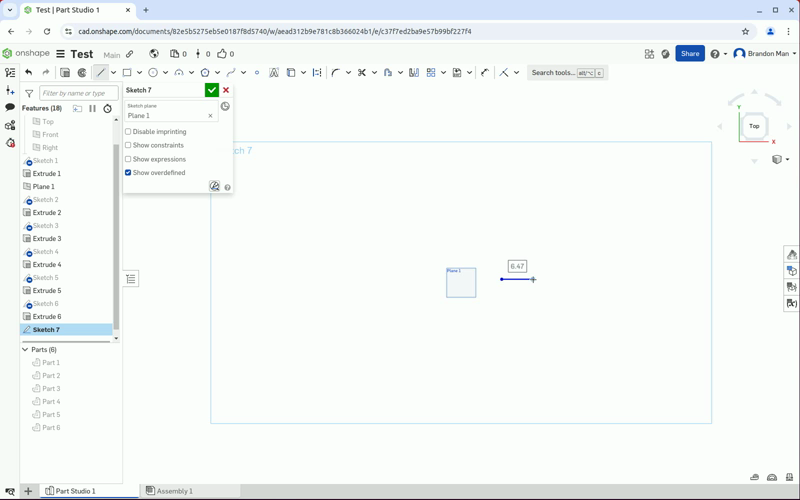
mouse_move(563, 279)
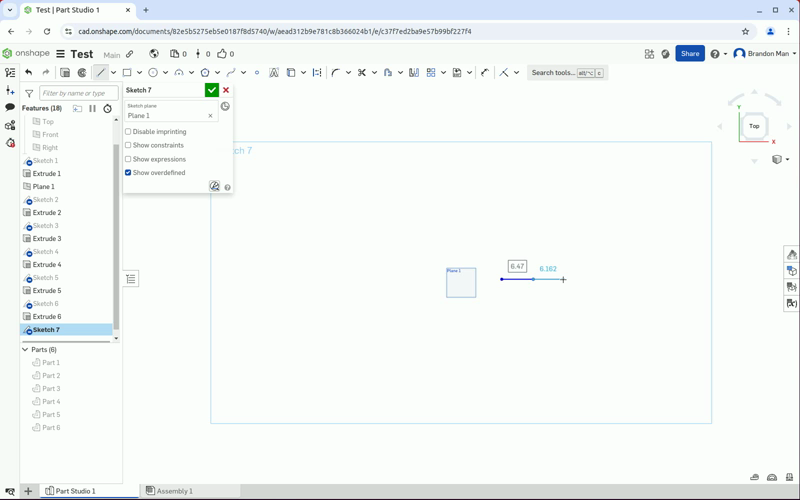
mouse_move(533, 248)
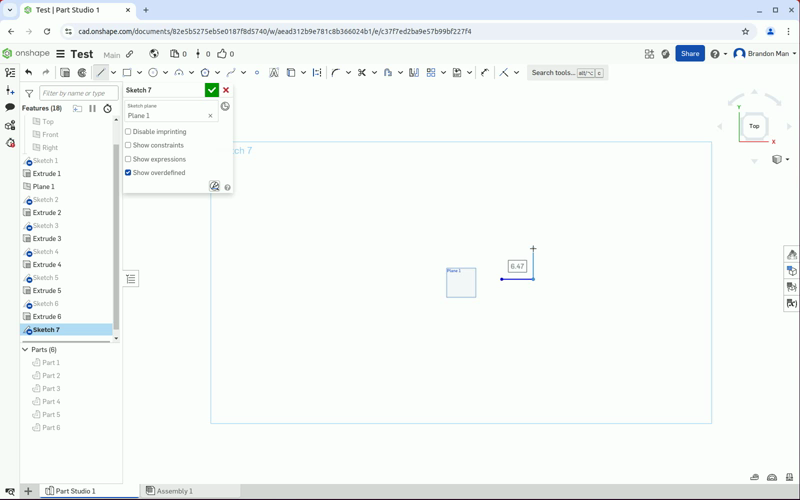
click(533, 248)
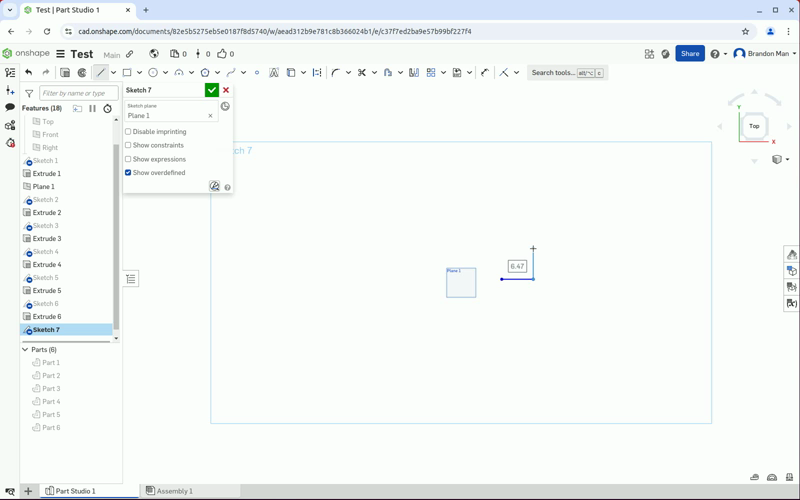
key_up(shift)
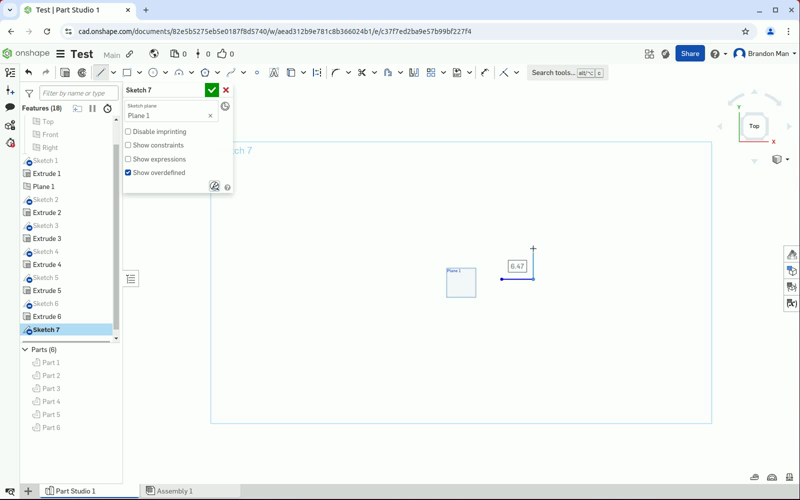
key_down(shift)
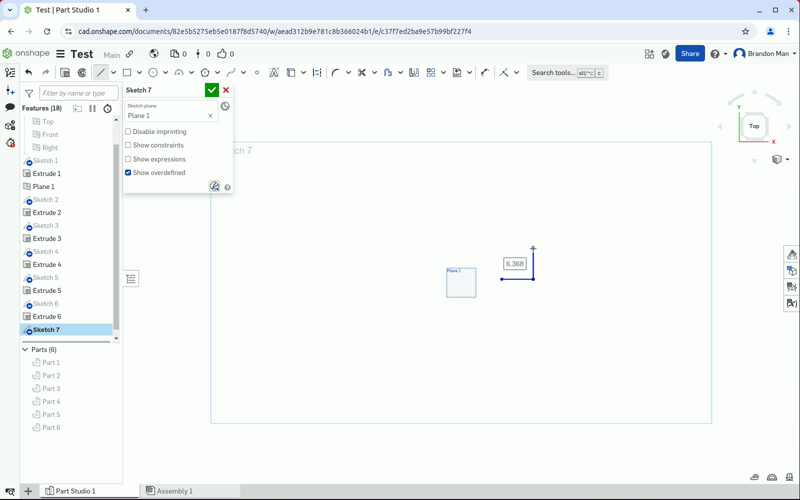
mouse_move(563, 248)
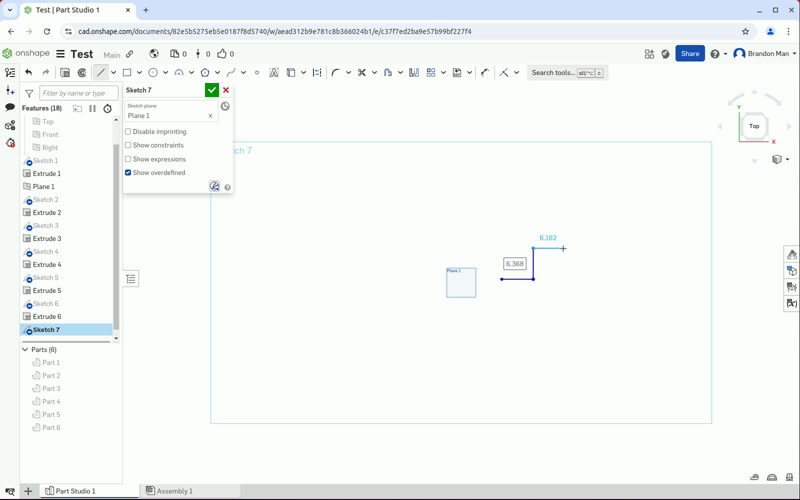
mouse_move(501, 248)
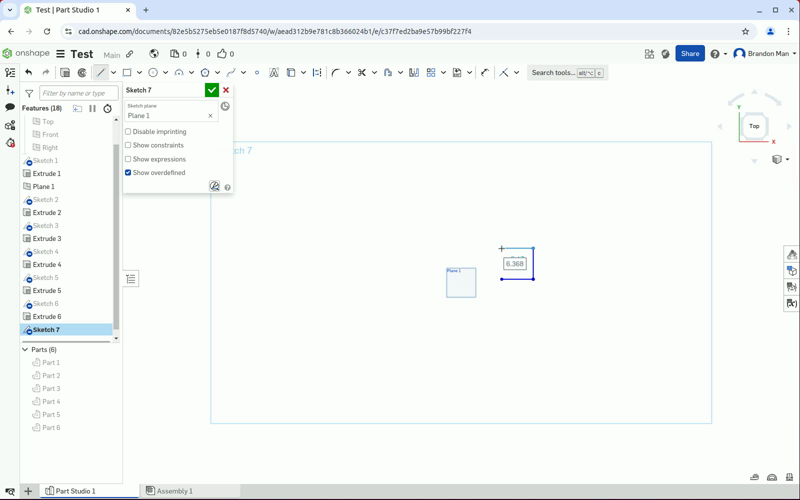
click(501, 248)
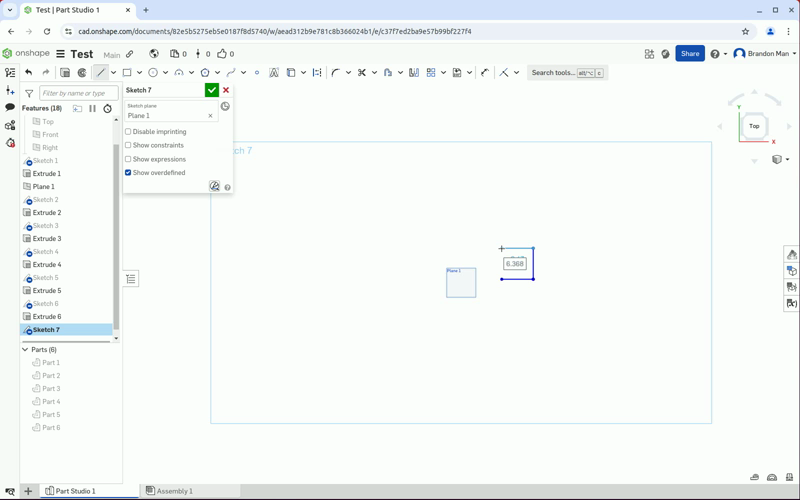
key_up(shift)
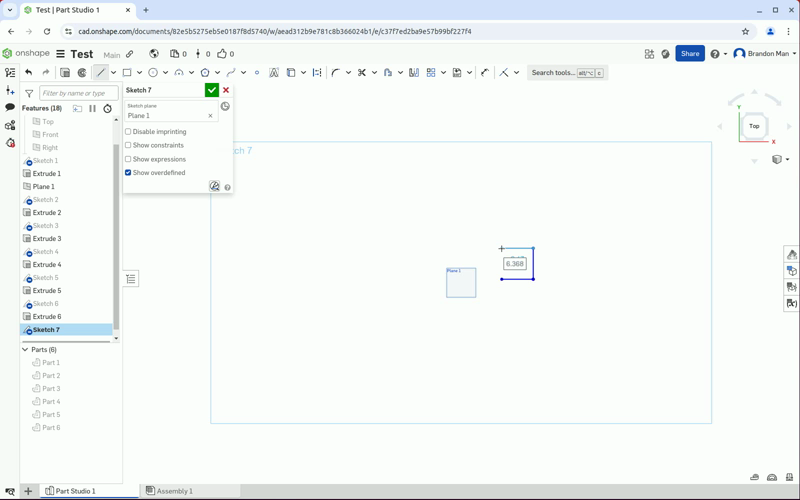
mouse_move(531, 248)
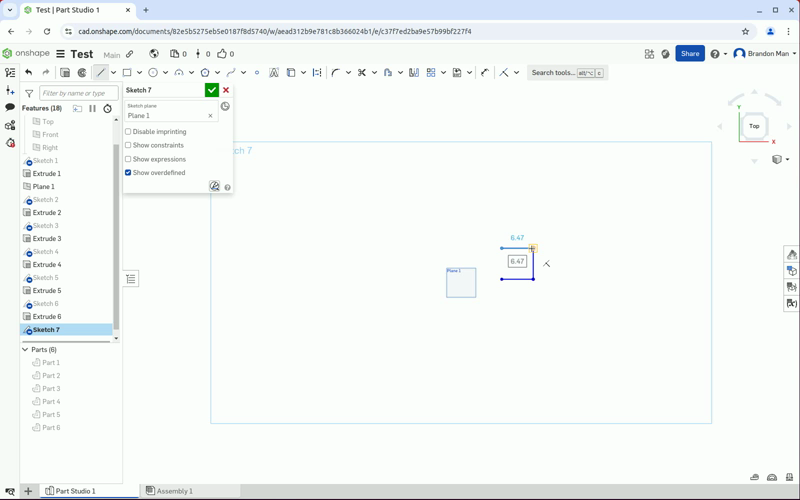
key_down(shift)
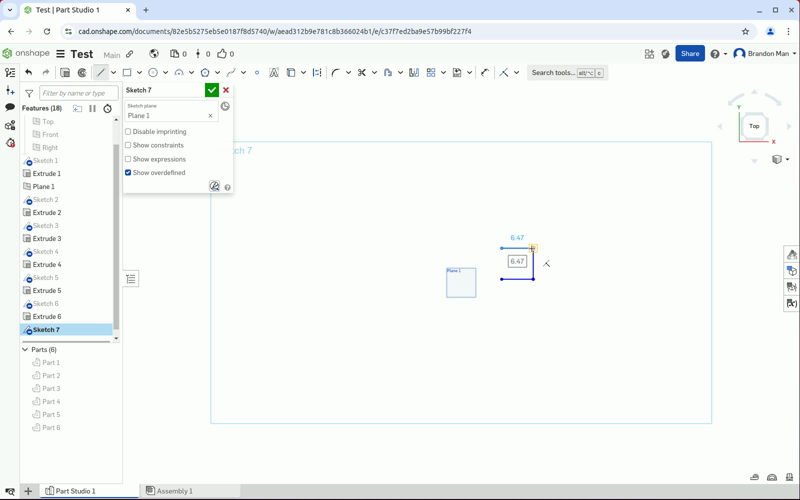
mouse_move(501, 279)
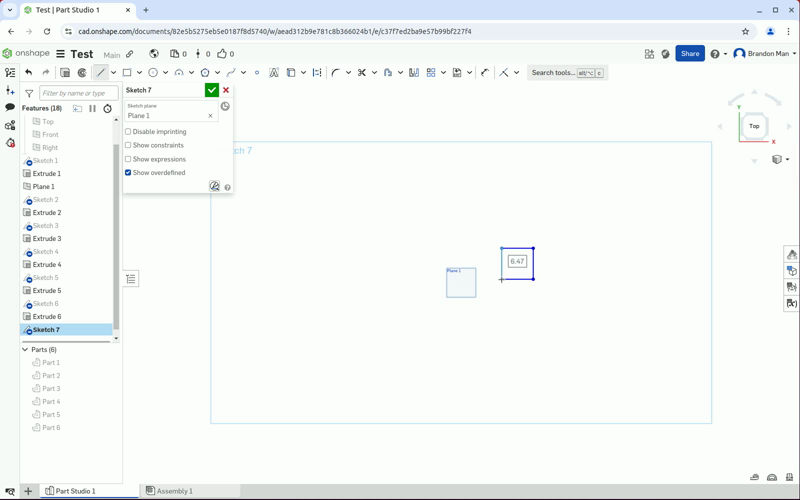
key_up(shift)
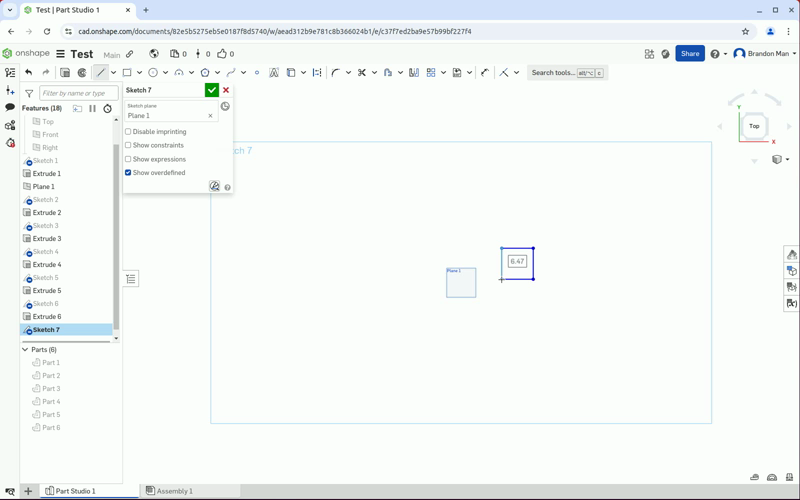
click(501, 279)
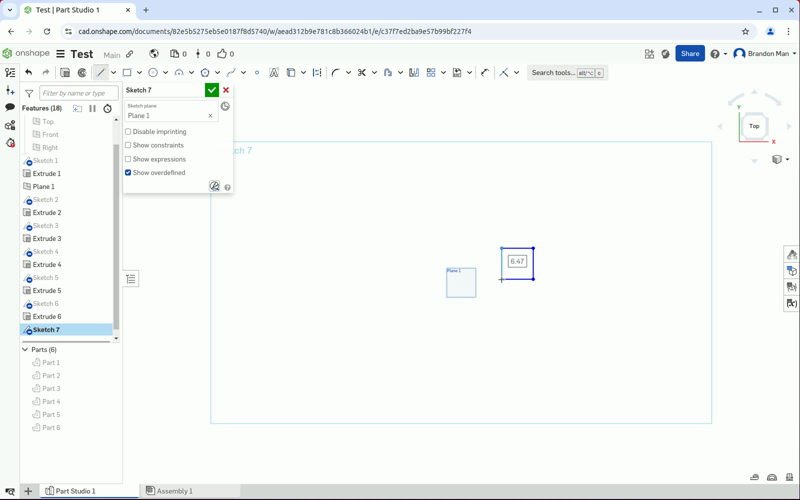
key(esc)
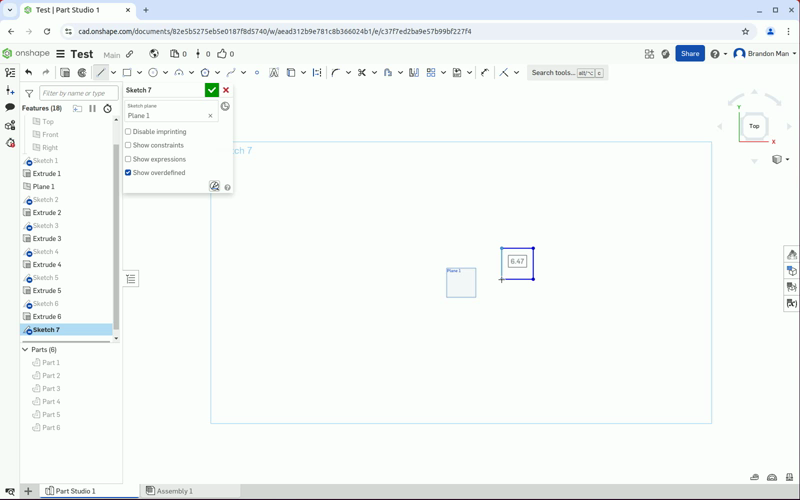
mouse_move(524, 274)
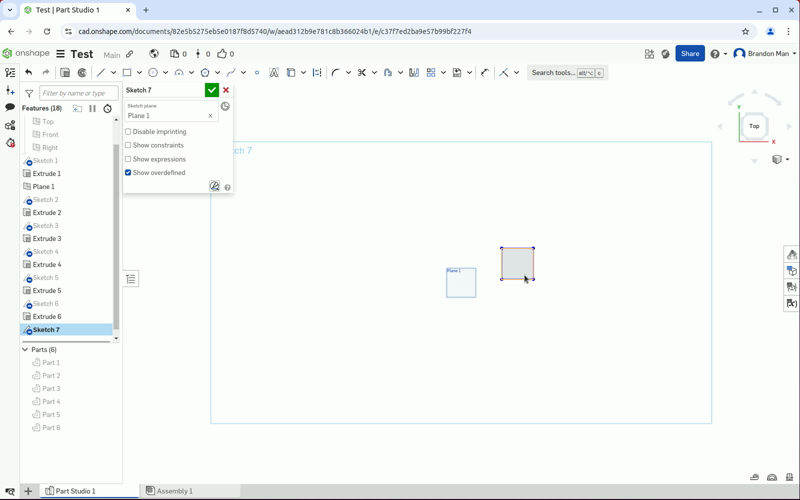
scroll(6)
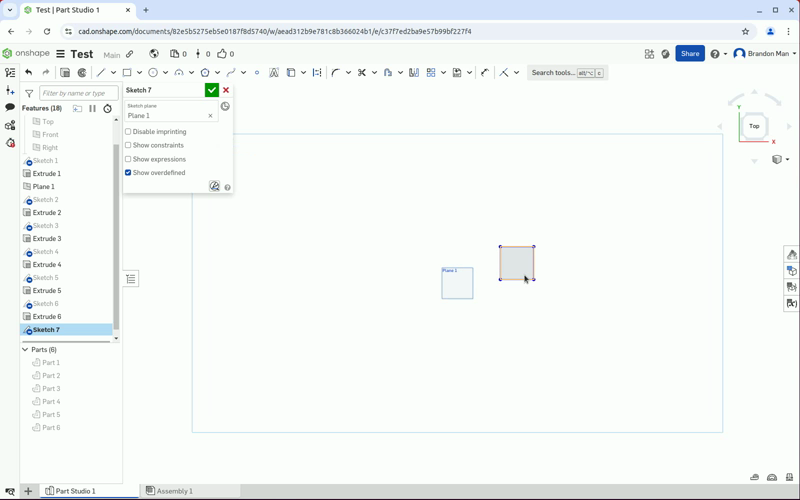
scroll(6)
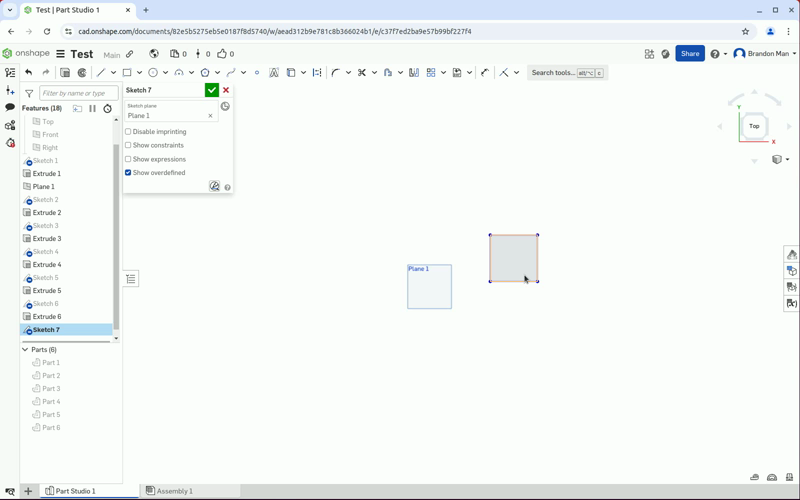
scroll(6)
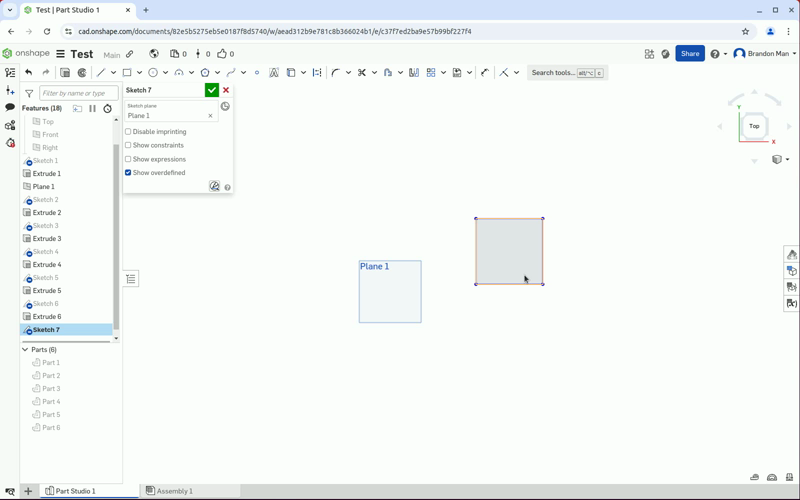
scroll(6)
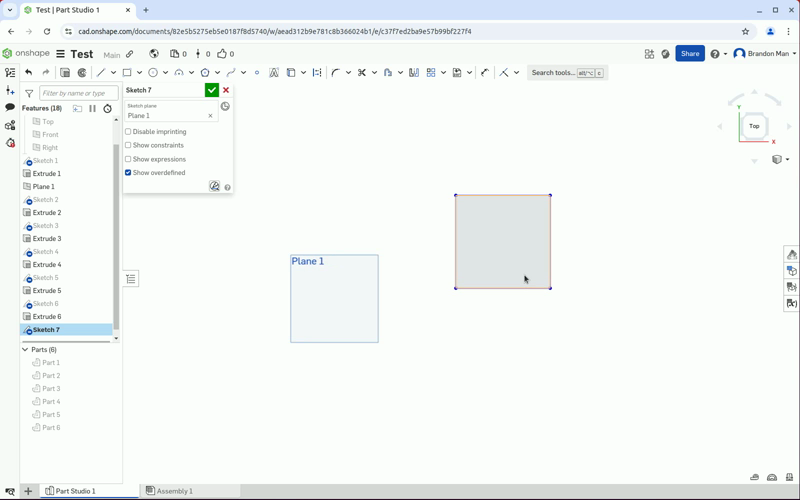
scroll(6)
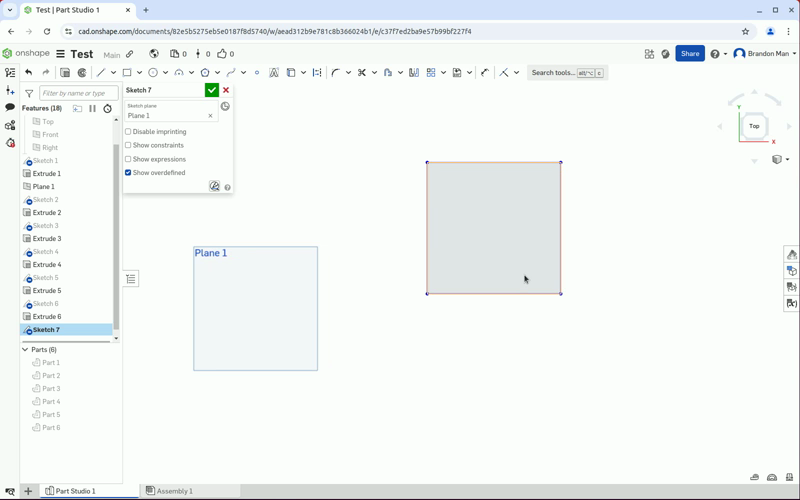
scroll(6)
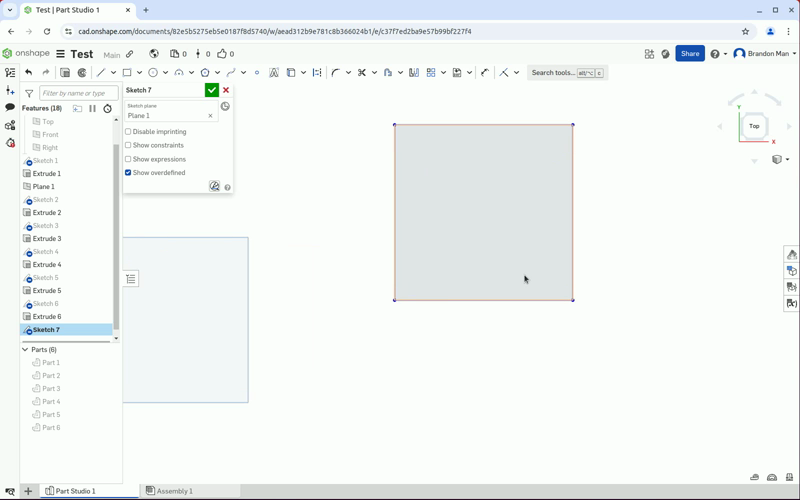
scroll(6)
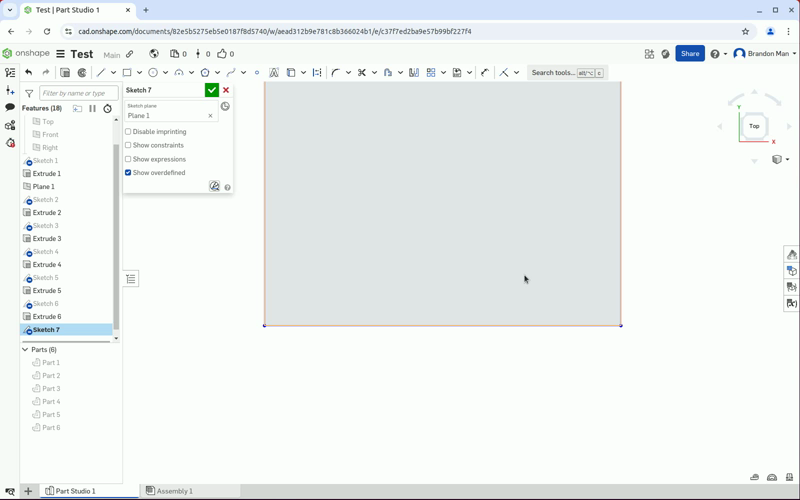
click(524, 274)
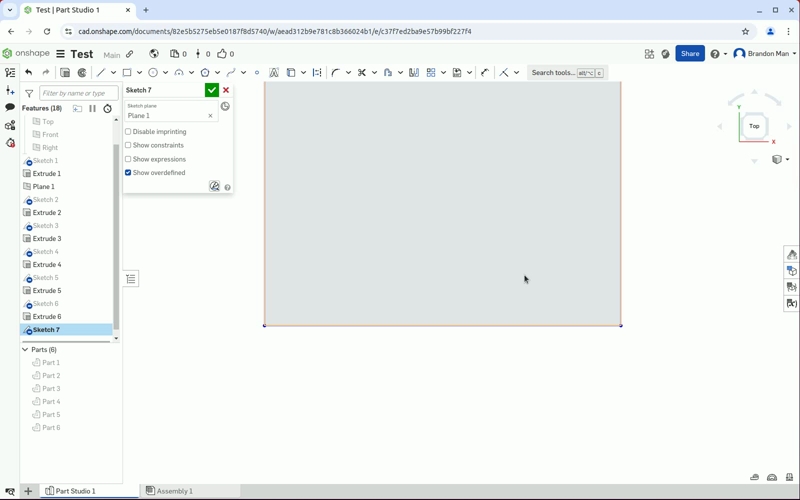
scroll(-6)
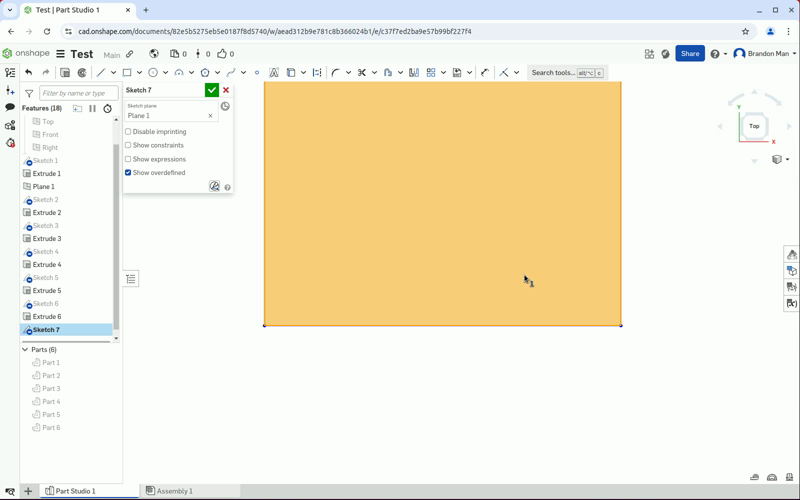
scroll(-6)
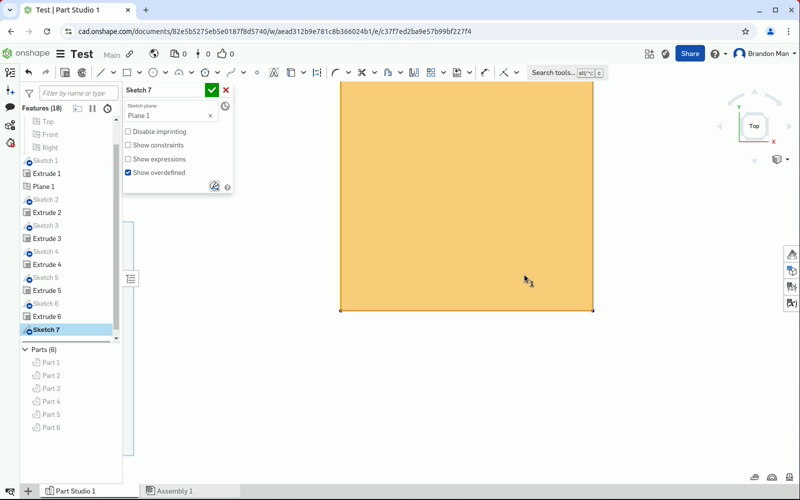
scroll(-6)
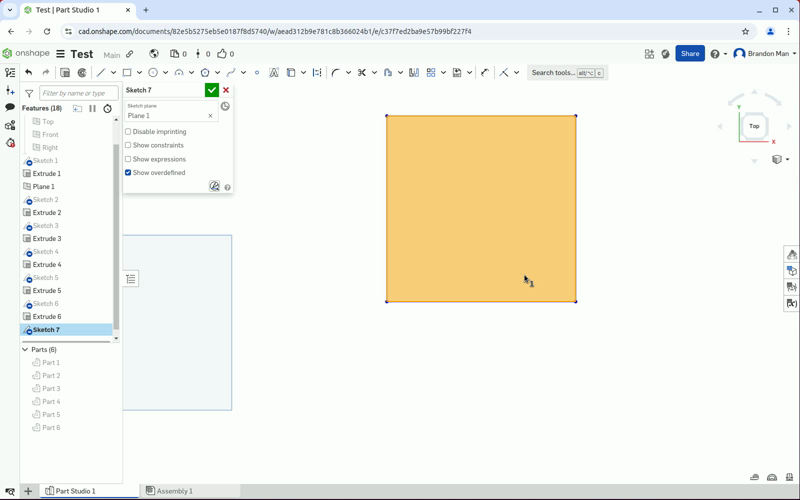
scroll(-6)
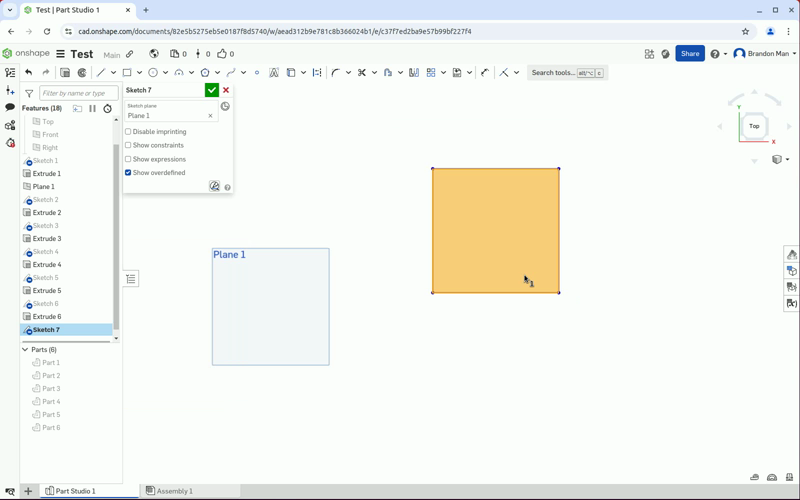
scroll(-6)
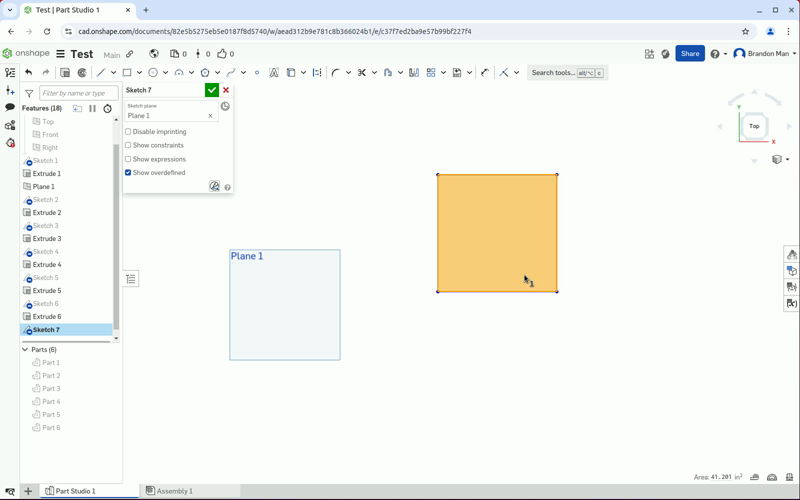
scroll(-6)
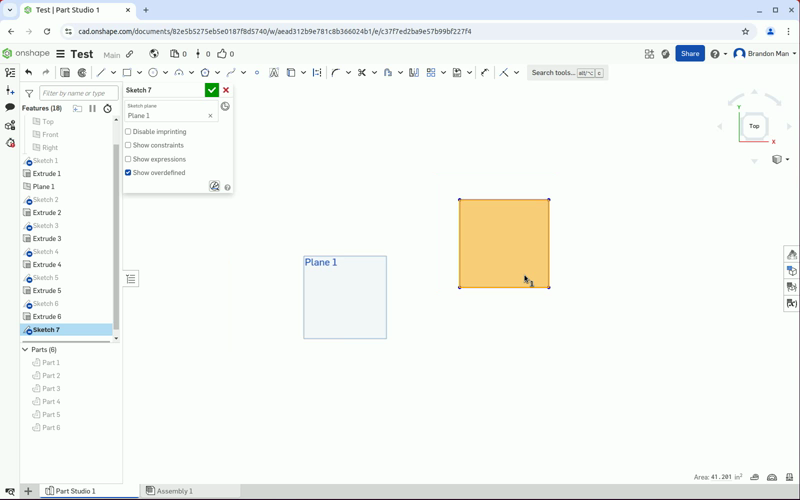
scroll(-6)
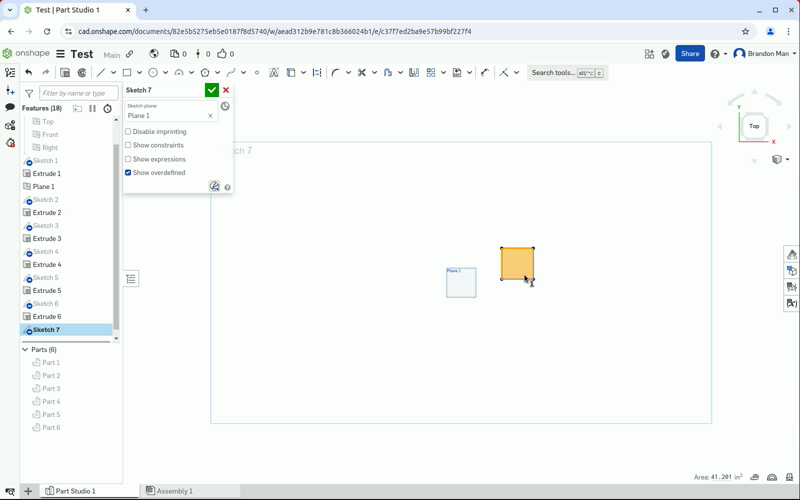
mouse_move(73, 352)
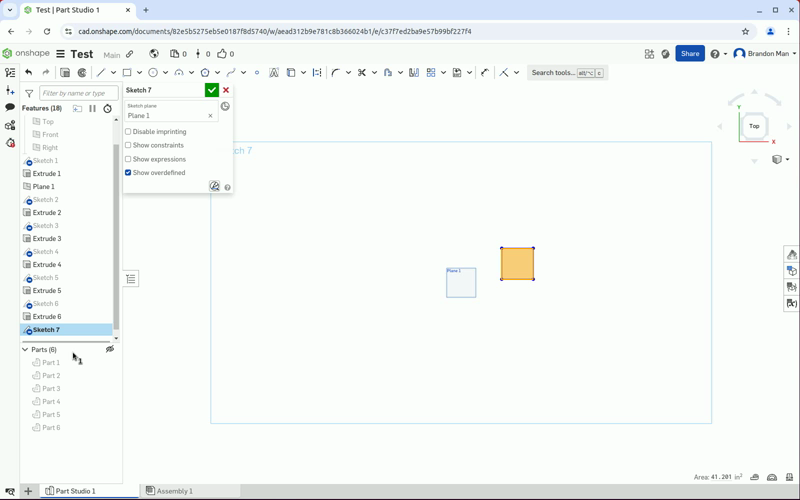
key(shift+y)
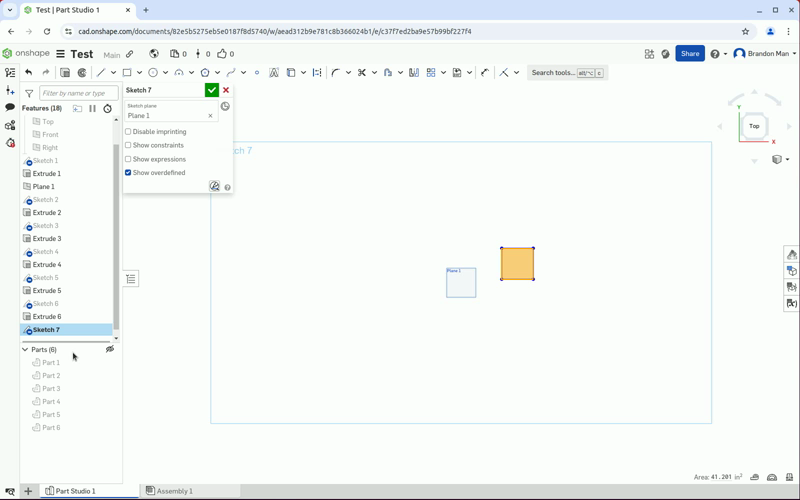
key(shift+e)
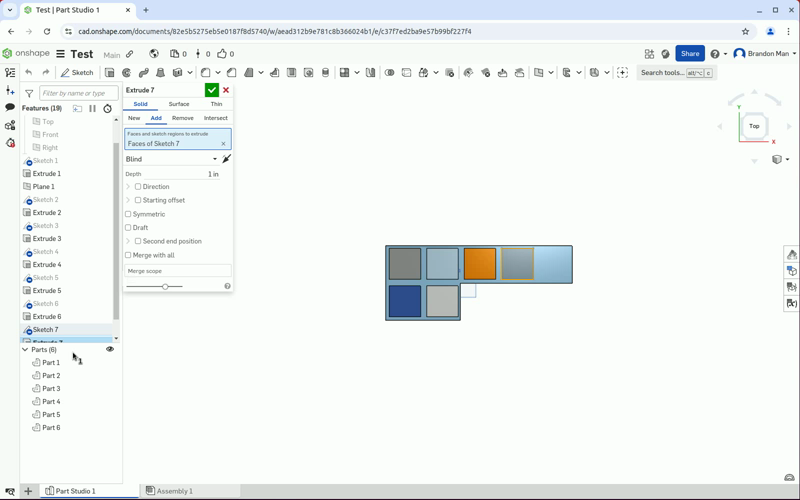
mouse_move(143, 106)
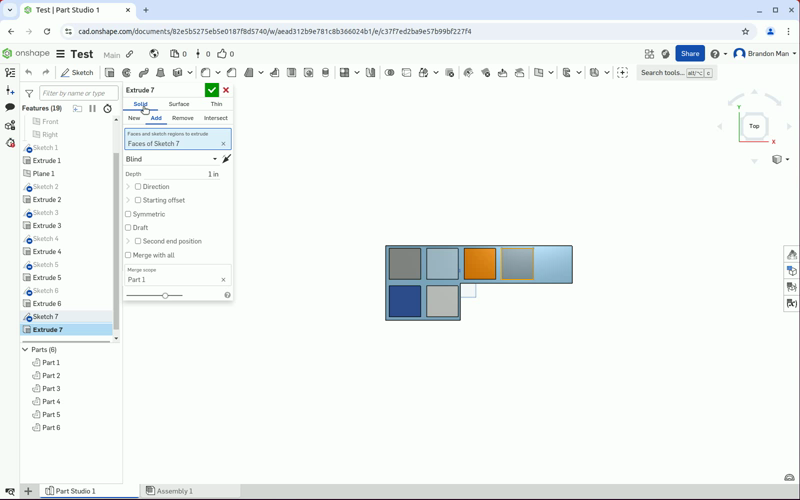
click(143, 106)
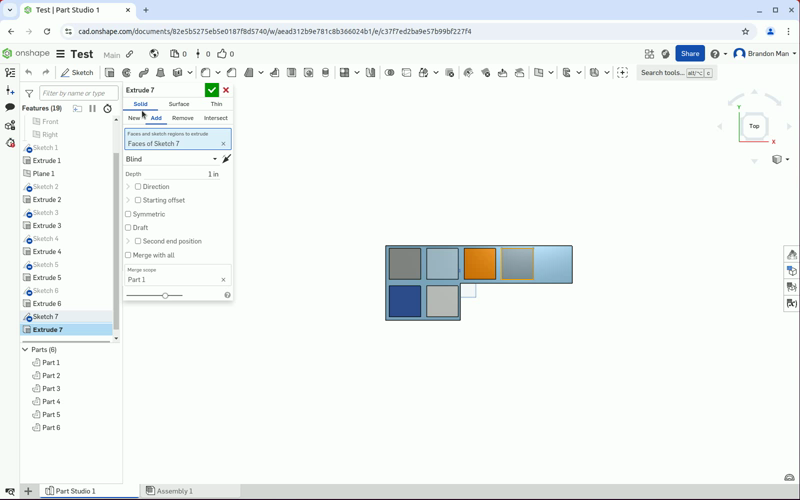
mouse_move(137, 120)
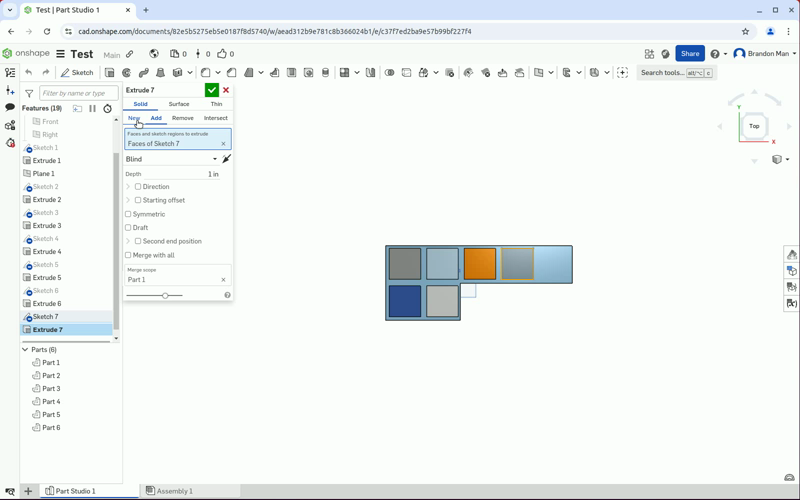
click(137, 120)
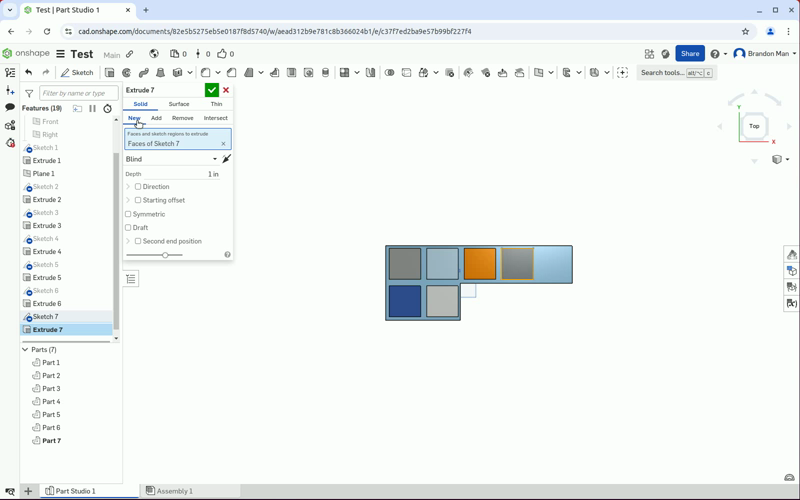
key(tab, 4)
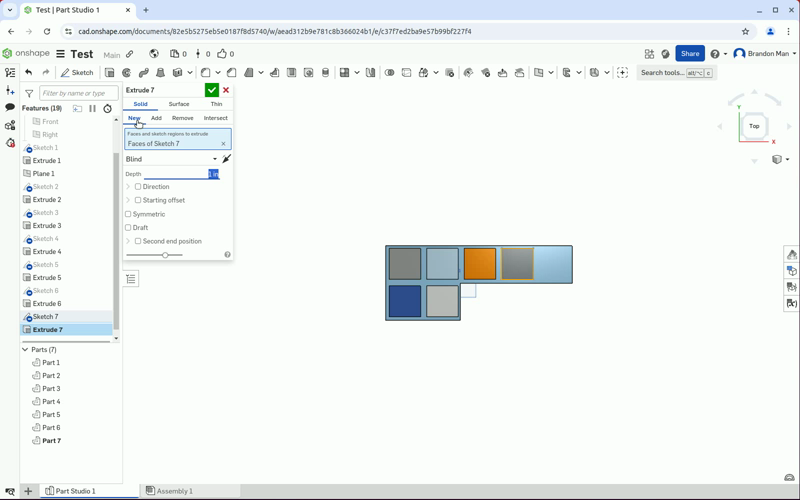
text(0.722)
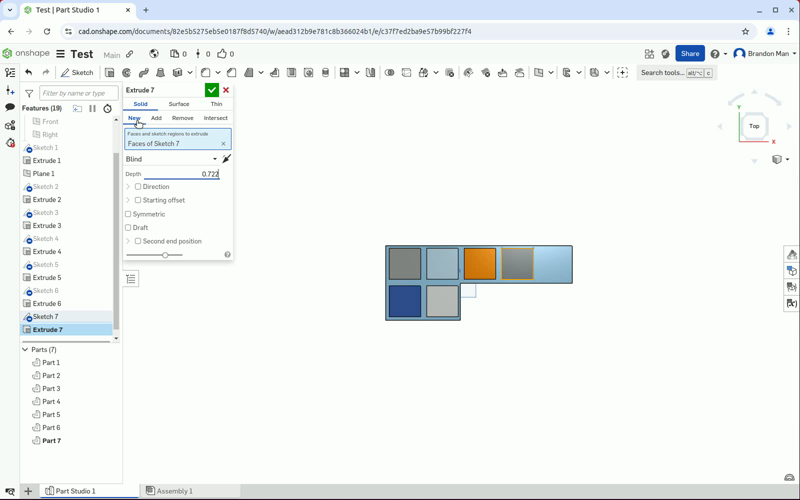
key(enter)
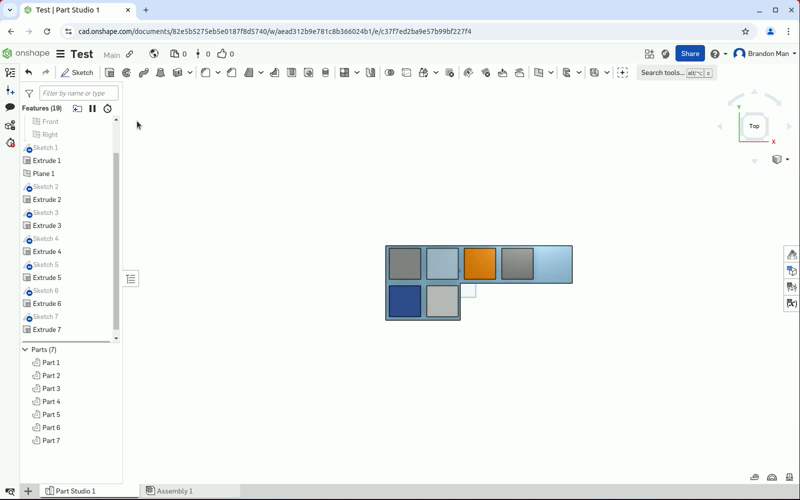
key(shift+h)
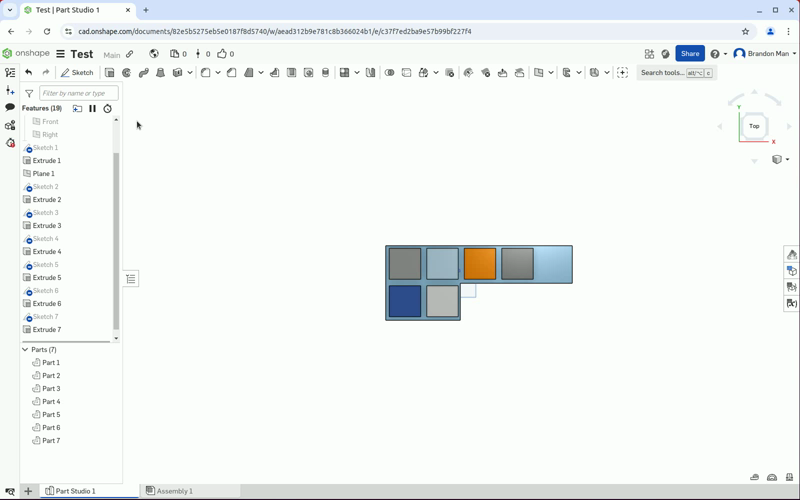
key(shift+h)
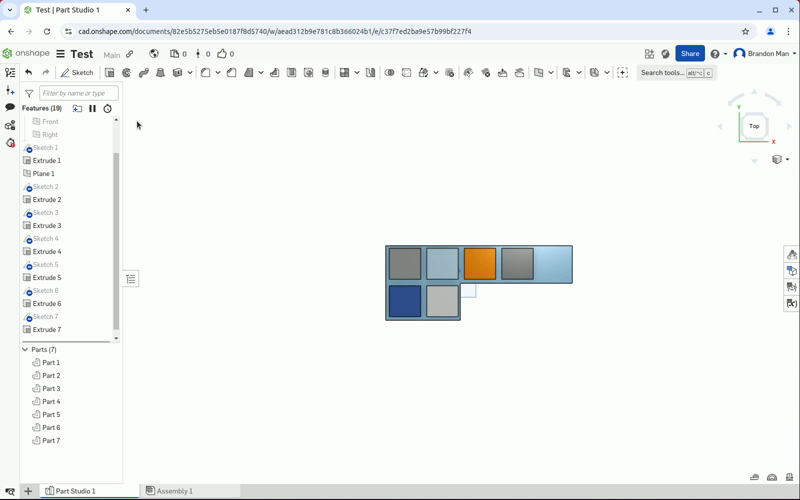
mouse_move(69, 150)
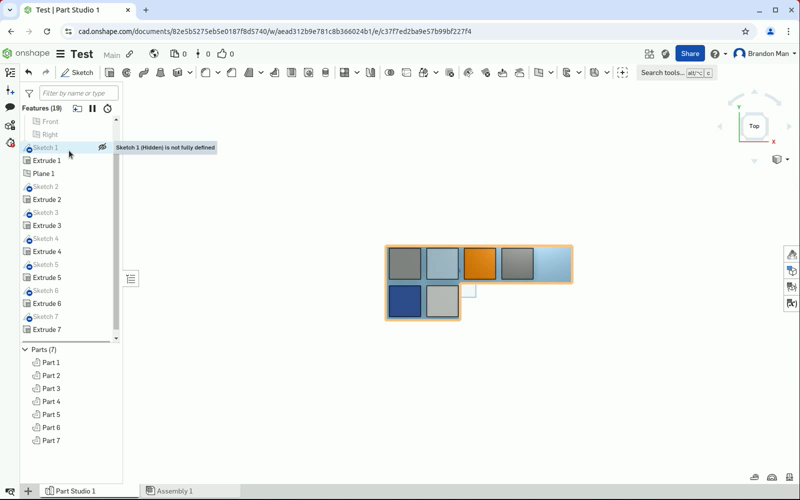
click(69, 150)
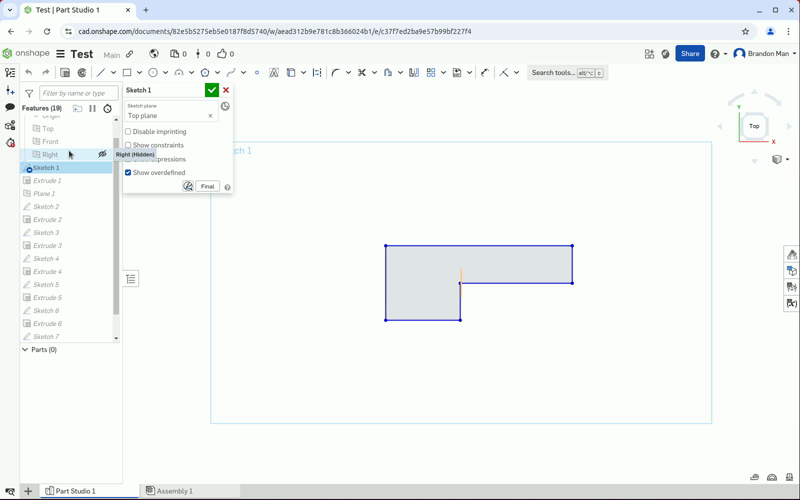
mouse_move(229, 92)
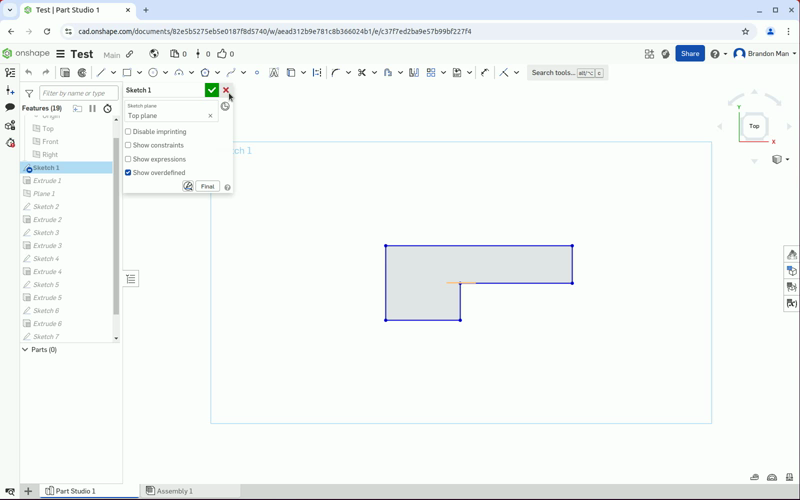
click(229, 92)
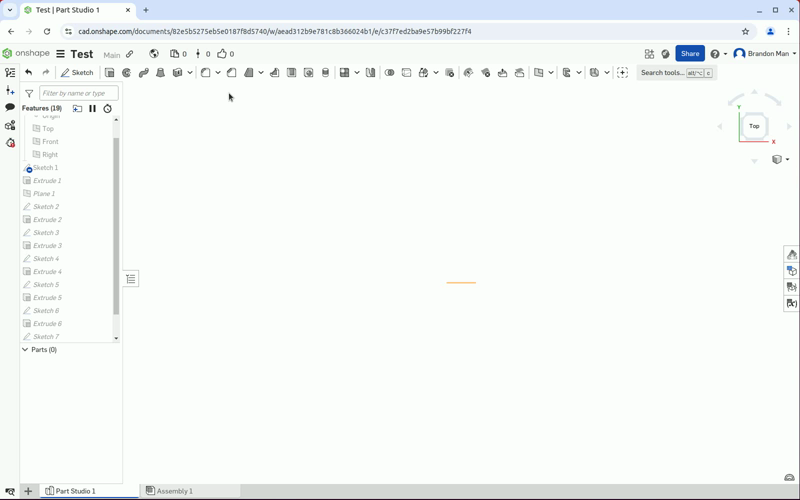
key(shift+s)
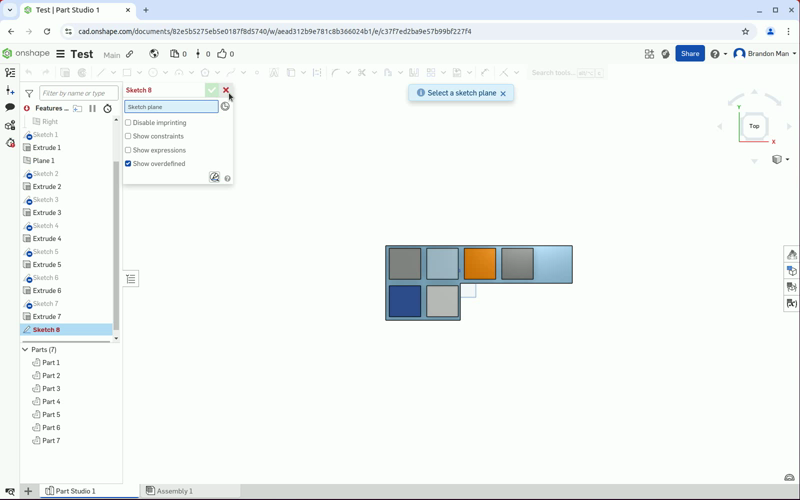
mouse_move(69, 163)
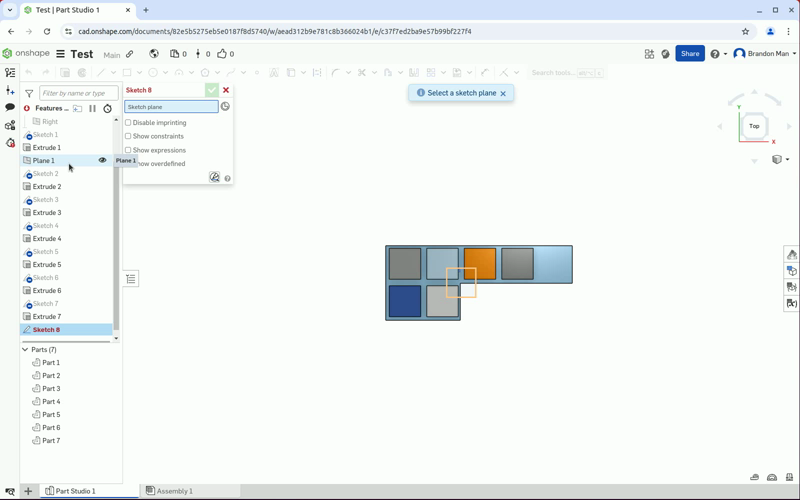
click(69, 163)
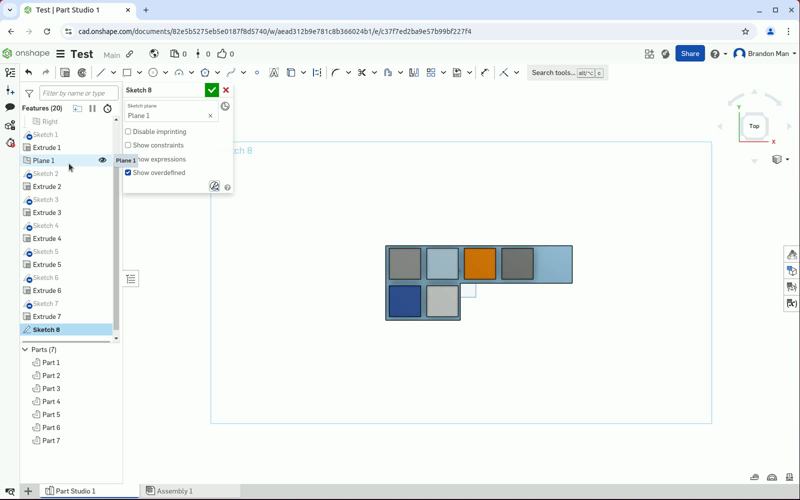
mouse_move(73, 352)
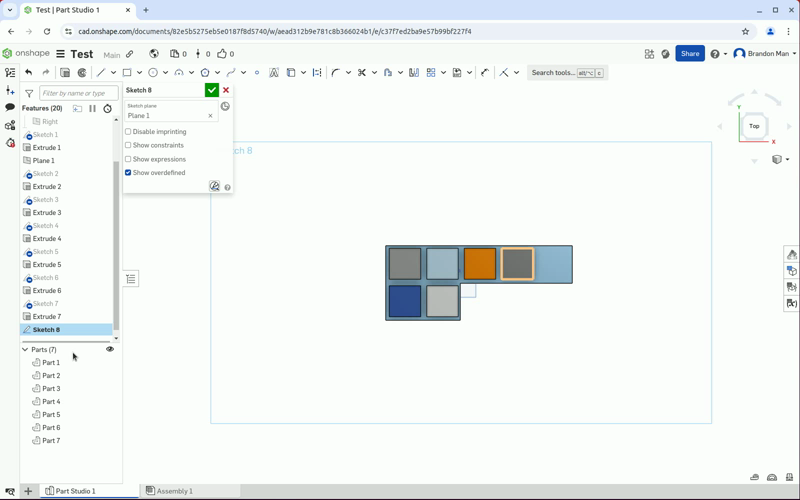
key(y)
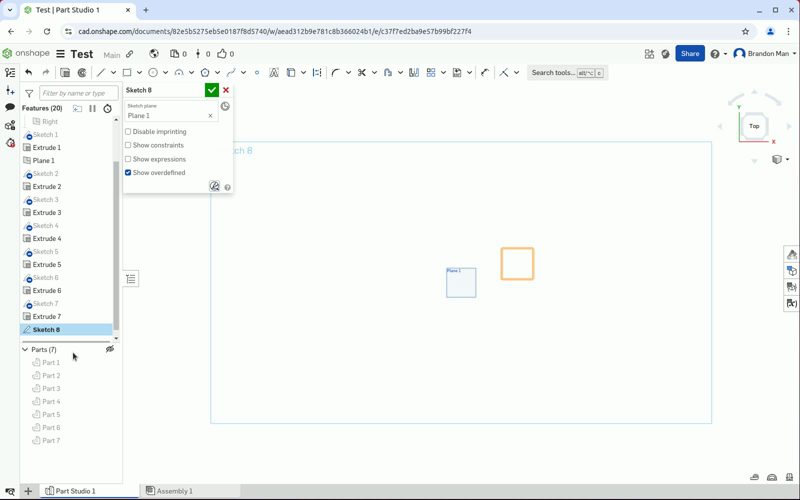
key(l)
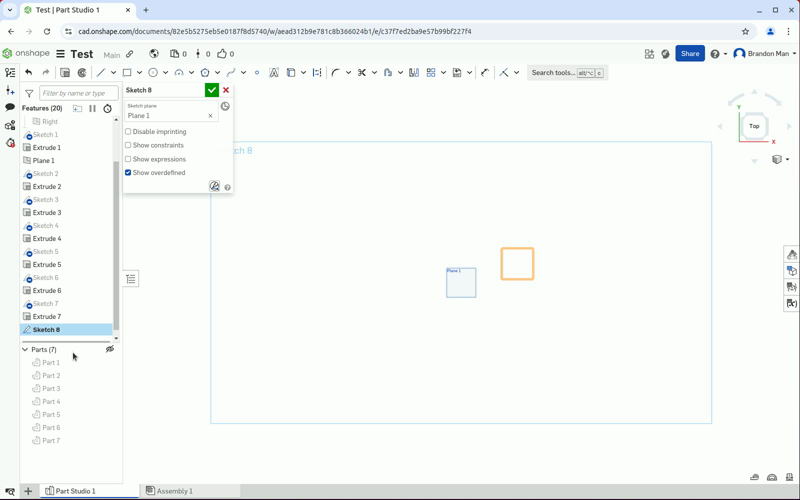
key_down(shift)
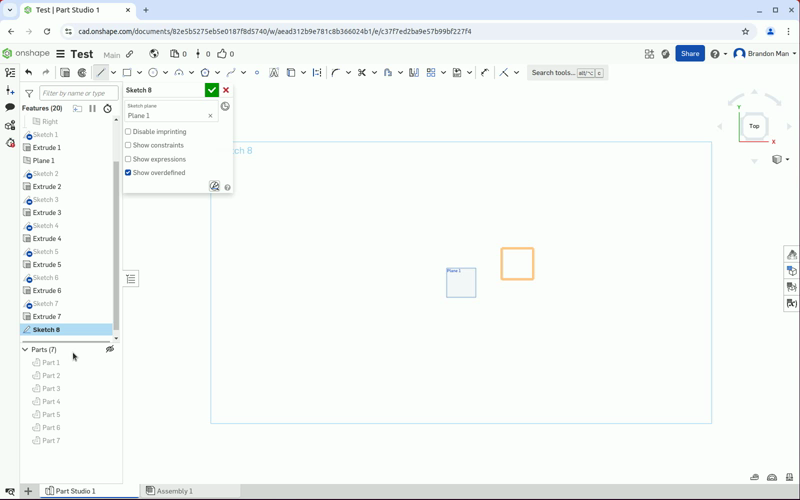
mouse_move(539, 279)
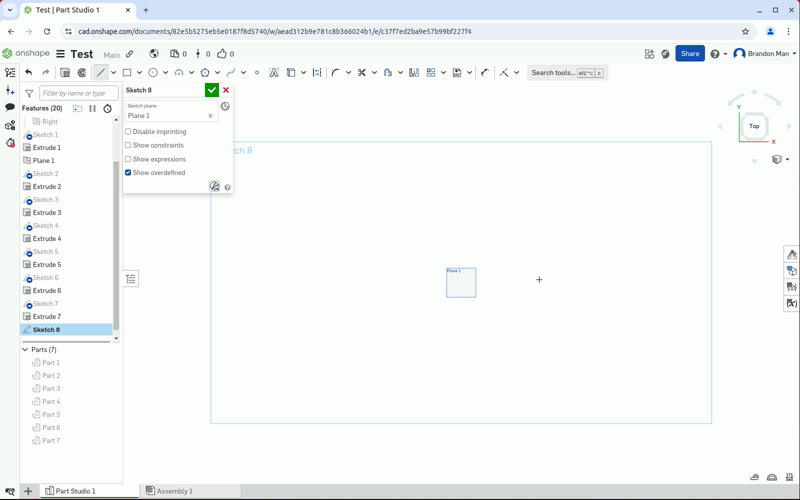
click(539, 279)
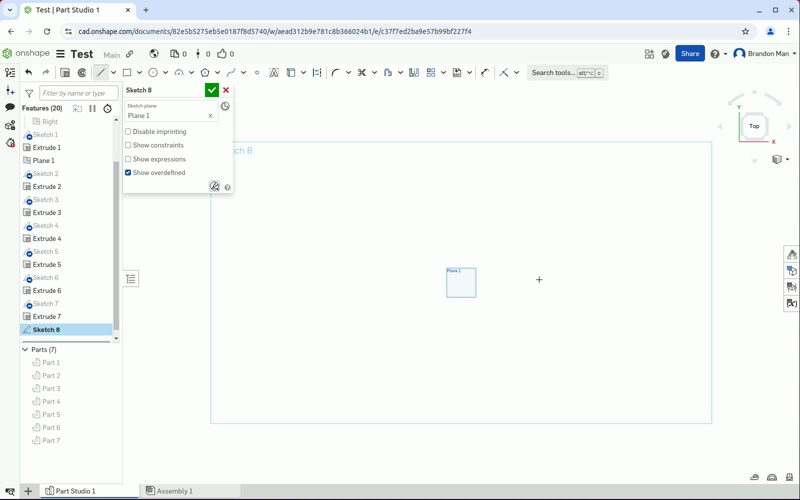
key_up(shift)
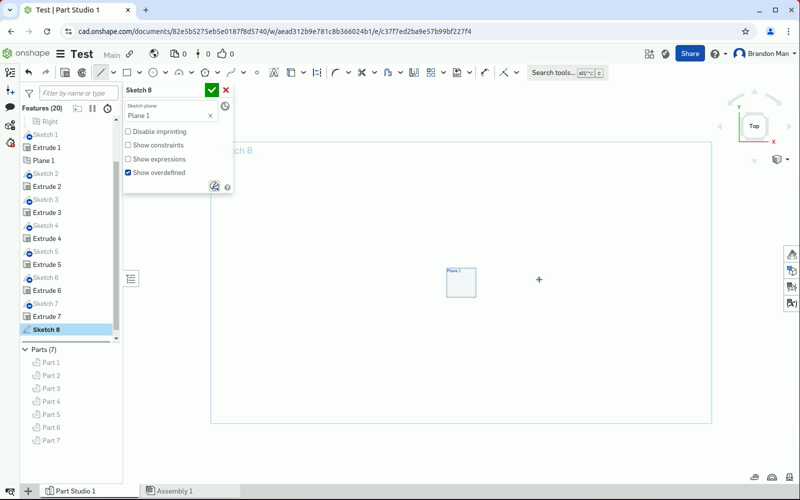
key_down(shift)
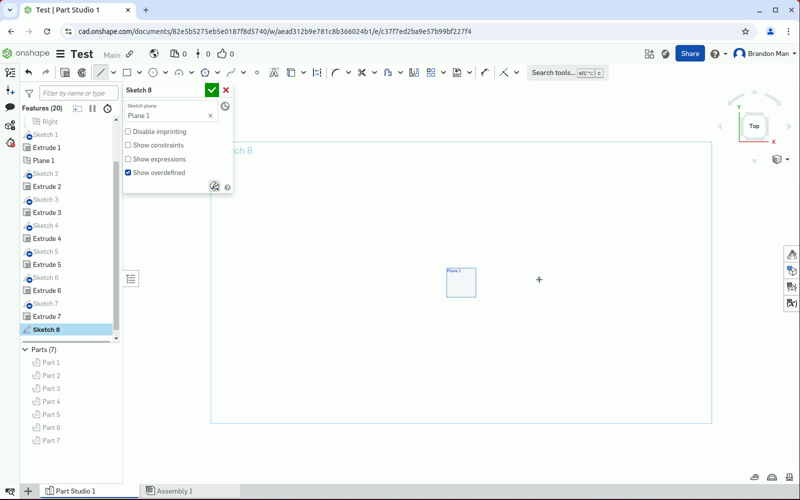
mouse_move(569, 279)
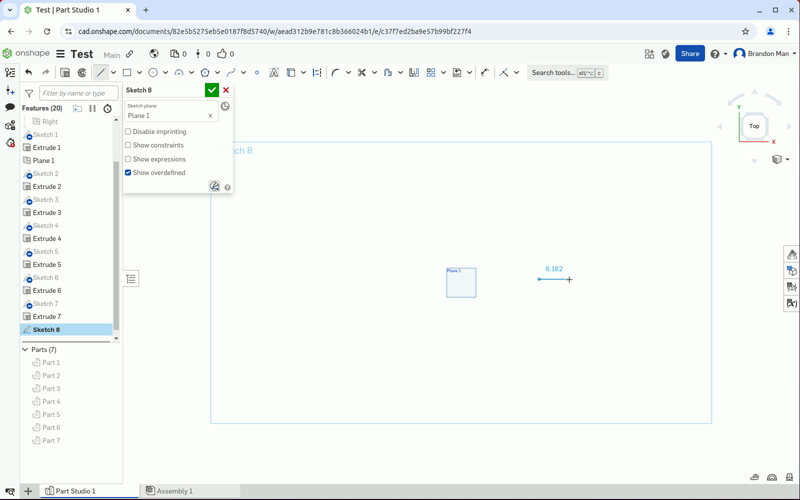
mouse_move(570, 279)
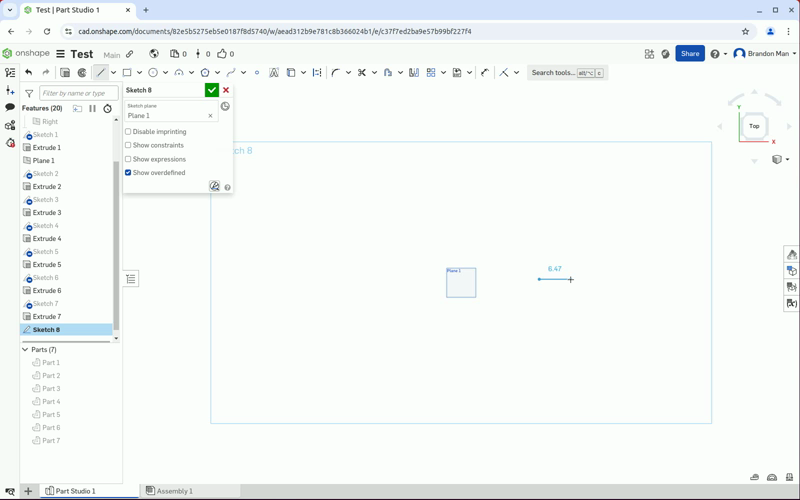
click(570, 279)
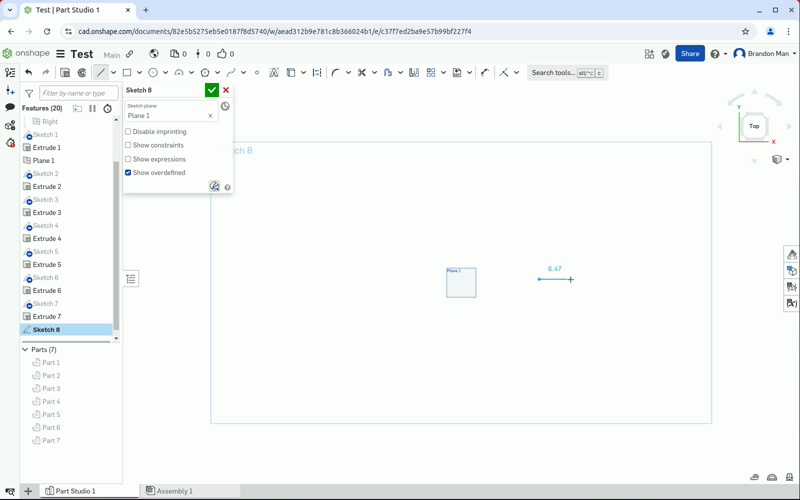
key_up(shift)
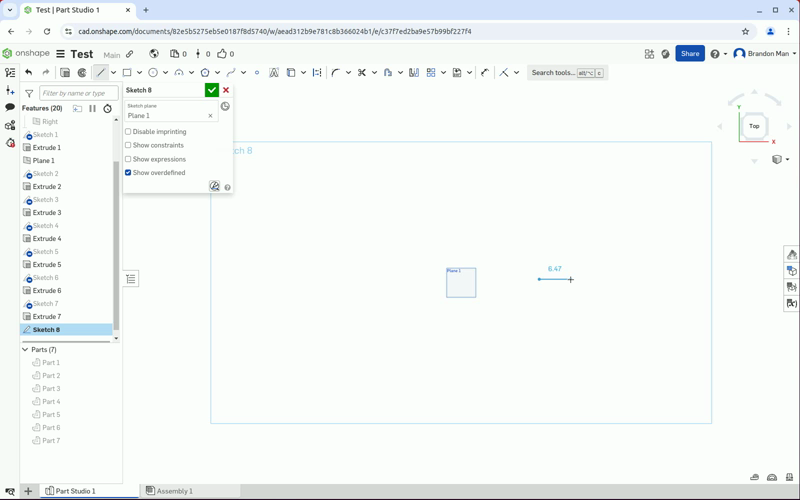
key_down(shift)
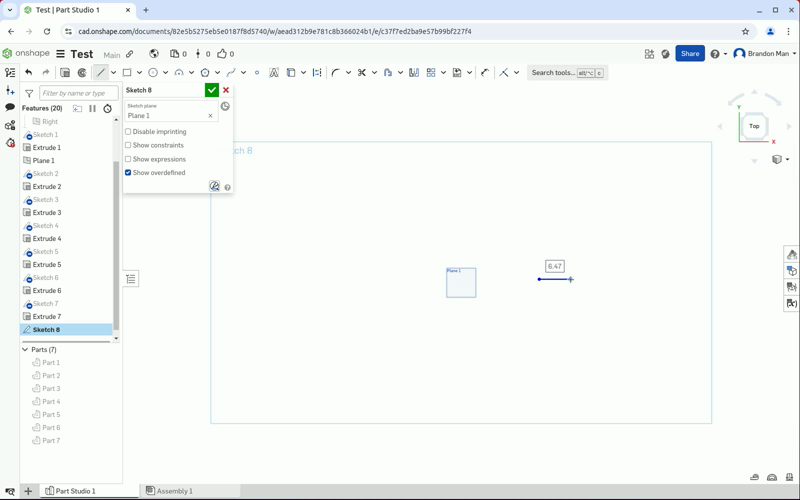
mouse_move(589, 279)
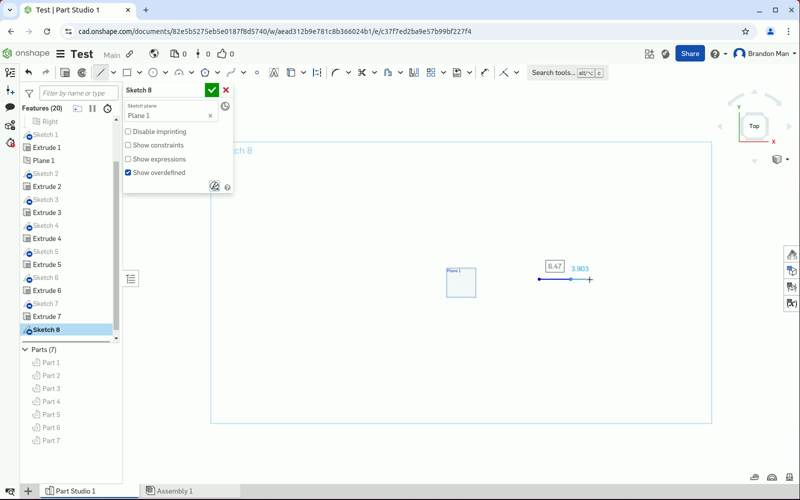
mouse_move(570, 248)
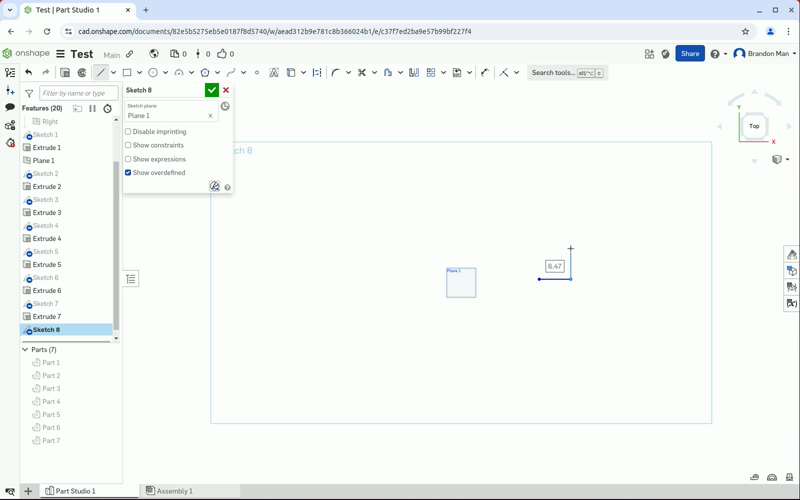
click(570, 248)
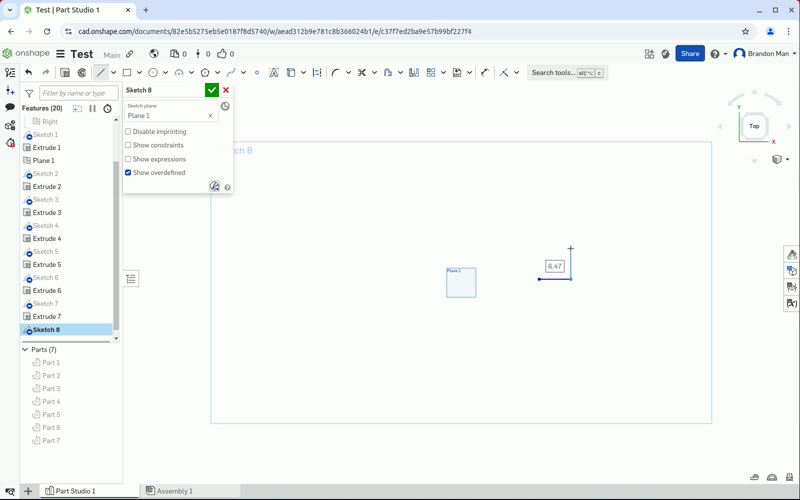
key_up(shift)
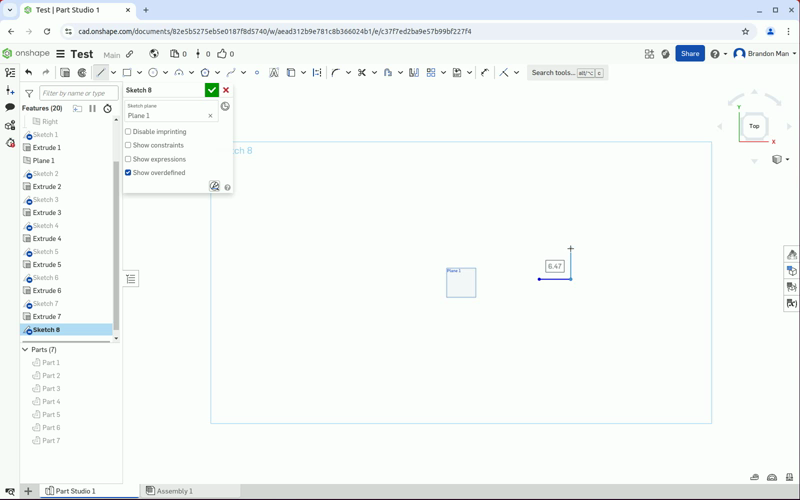
key_down(shift)
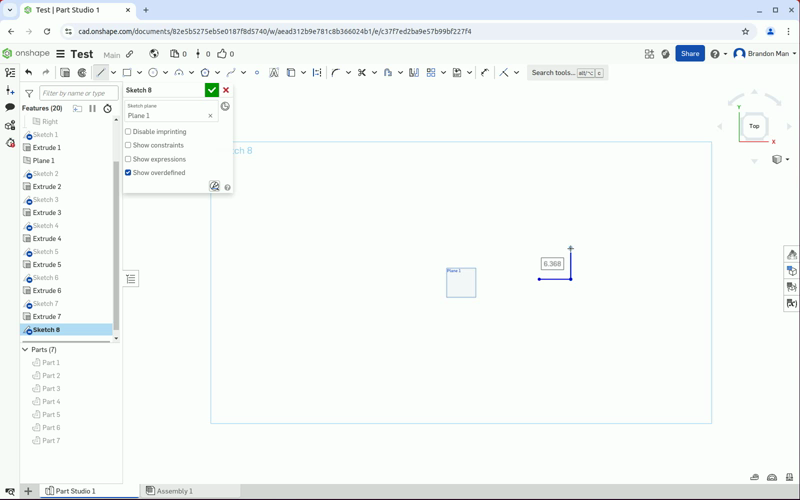
mouse_move(589, 248)
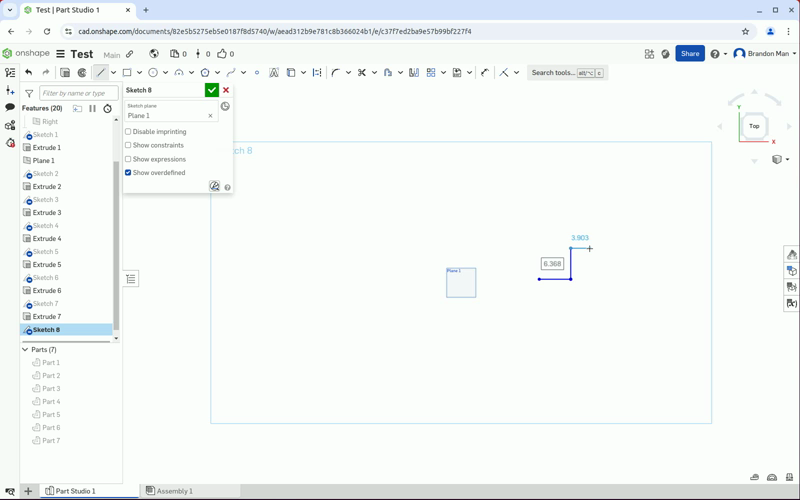
mouse_move(539, 248)
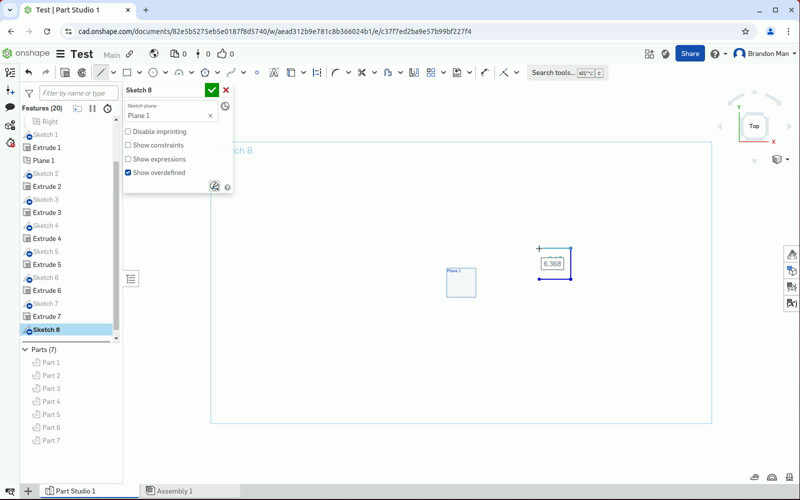
click(539, 248)
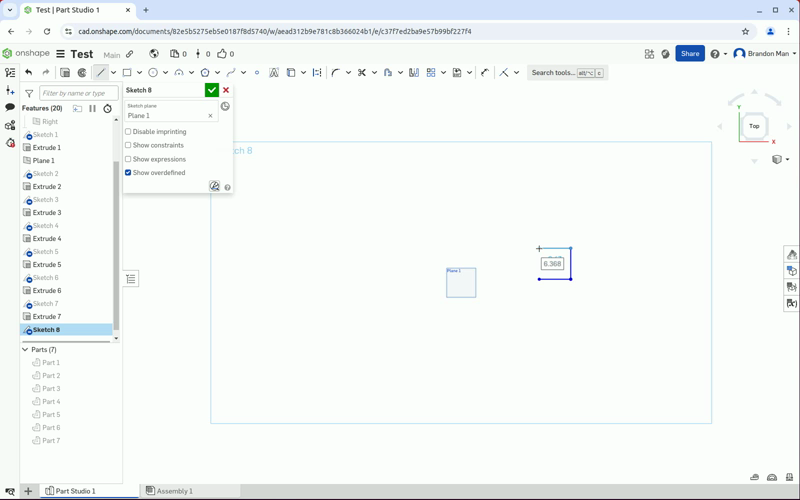
key_up(shift)
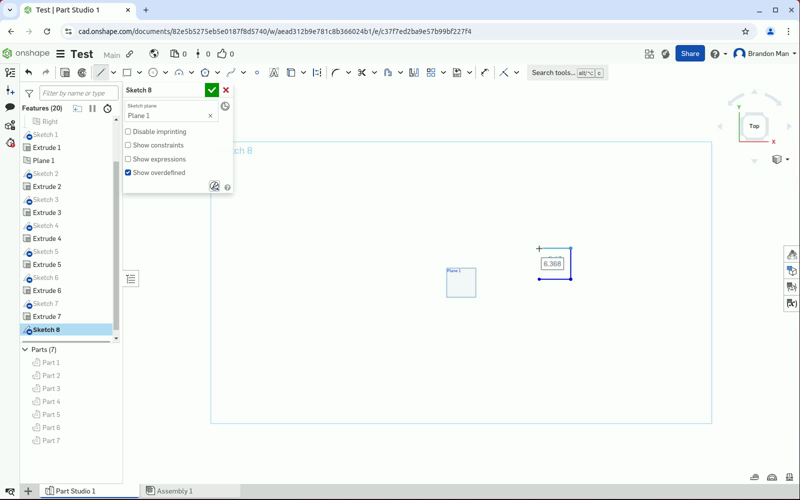
mouse_move(569, 248)
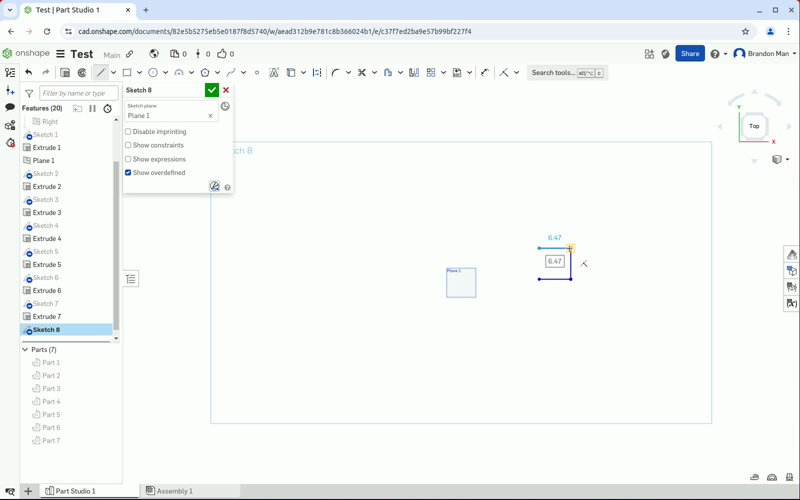
key_down(shift)
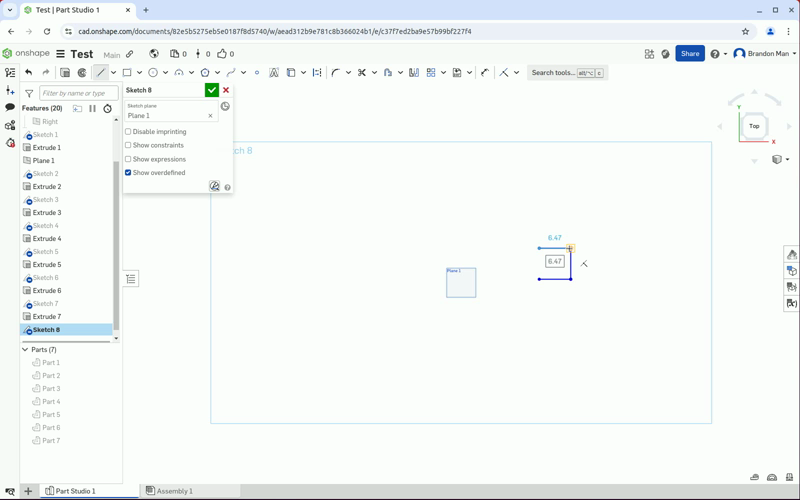
mouse_move(539, 279)
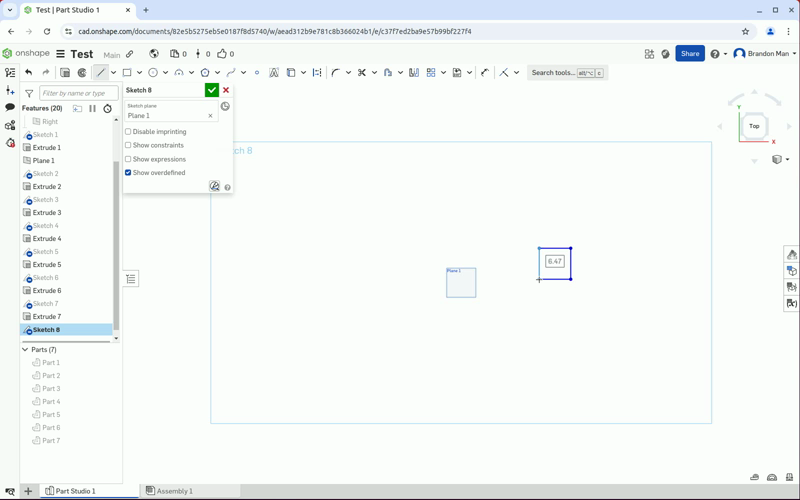
key_up(shift)
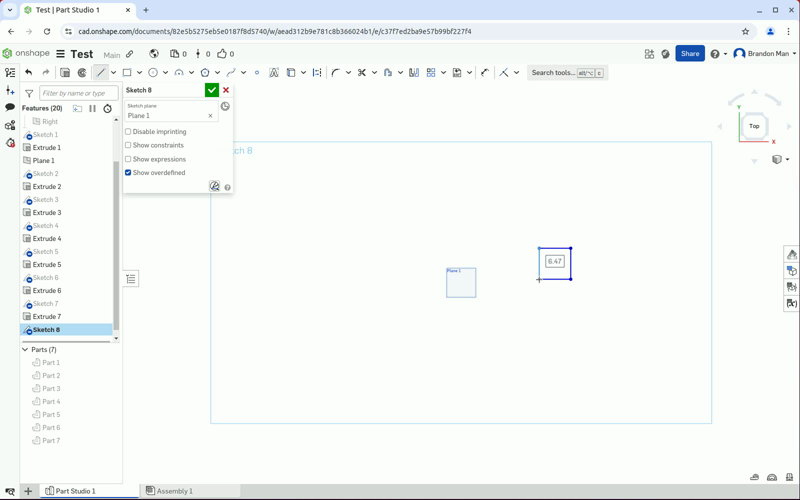
click(539, 279)
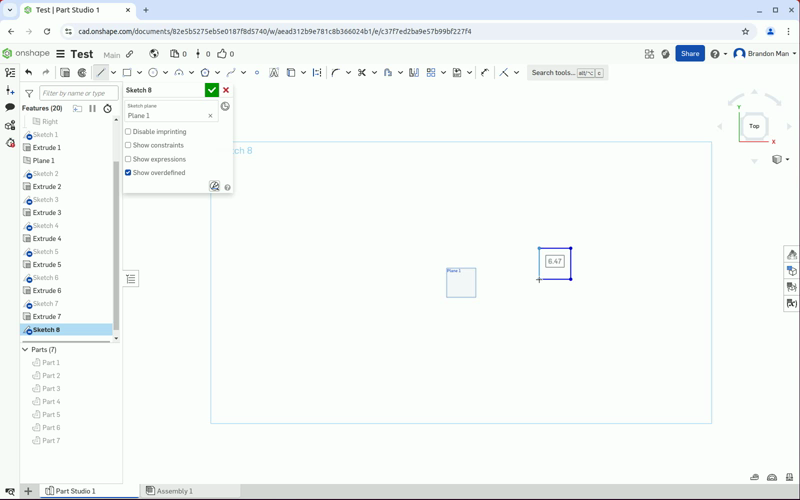
key(esc)
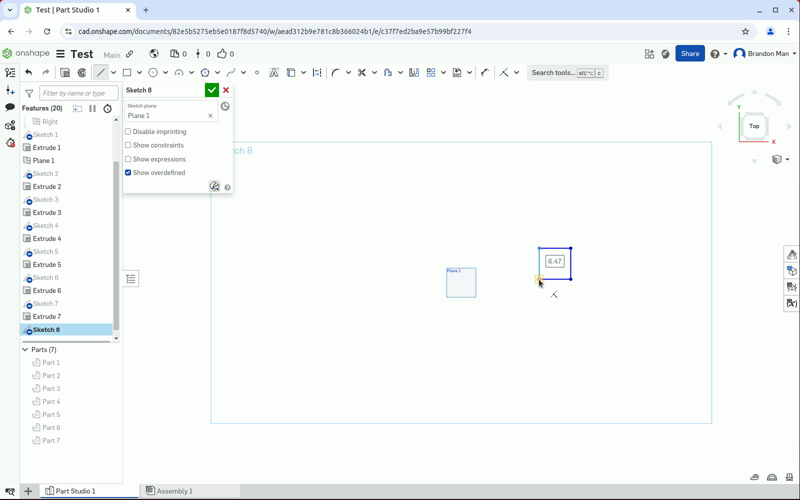
mouse_move(564, 271)
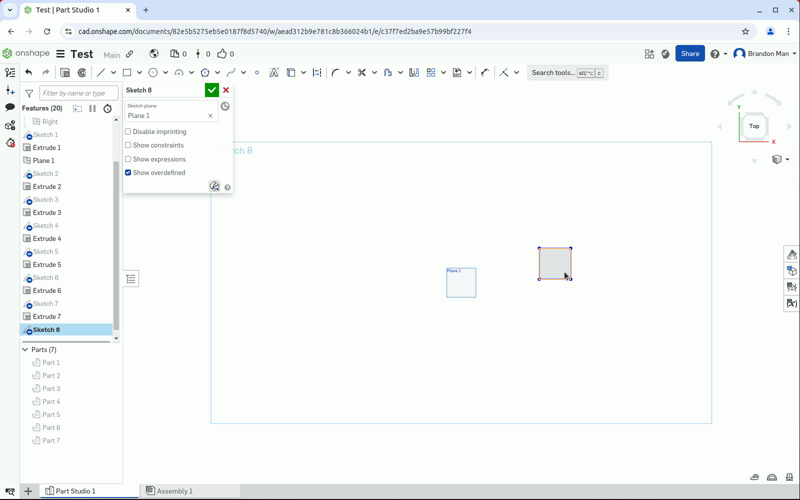
scroll(6)
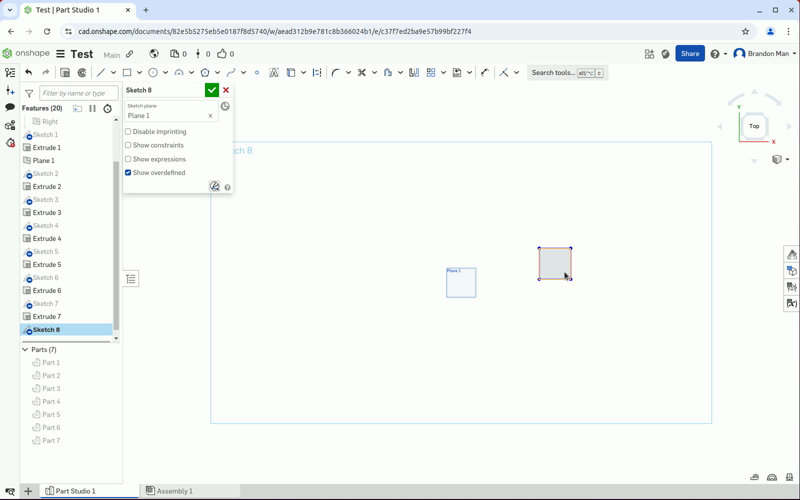
scroll(6)
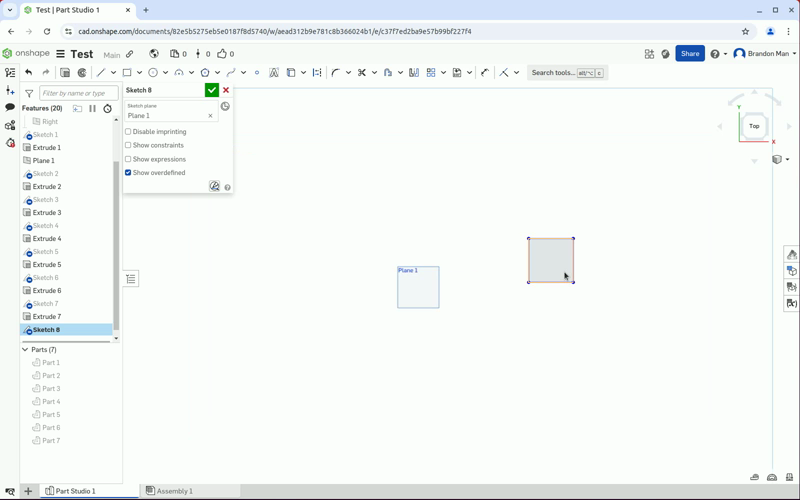
scroll(6)
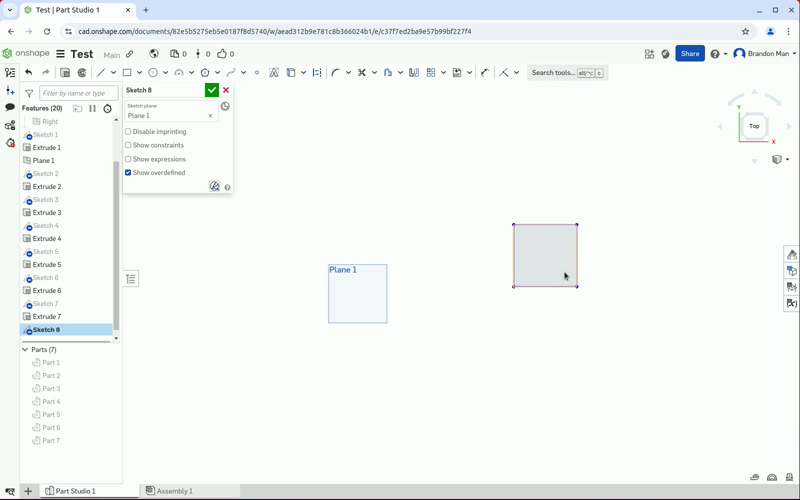
scroll(6)
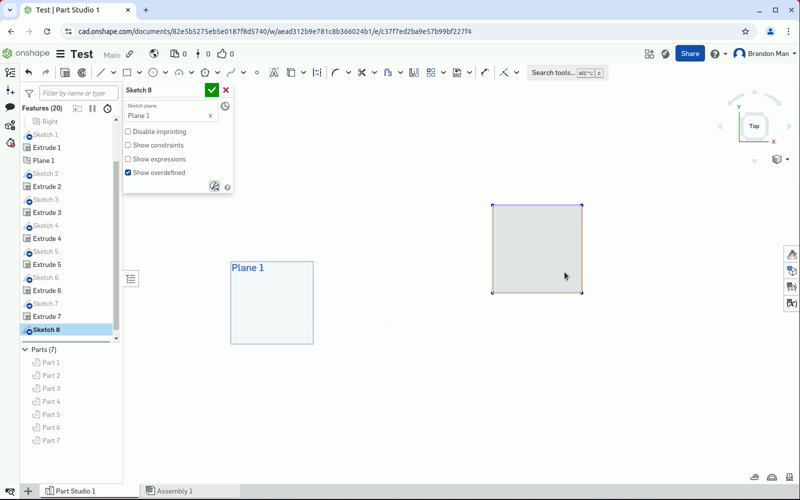
scroll(6)
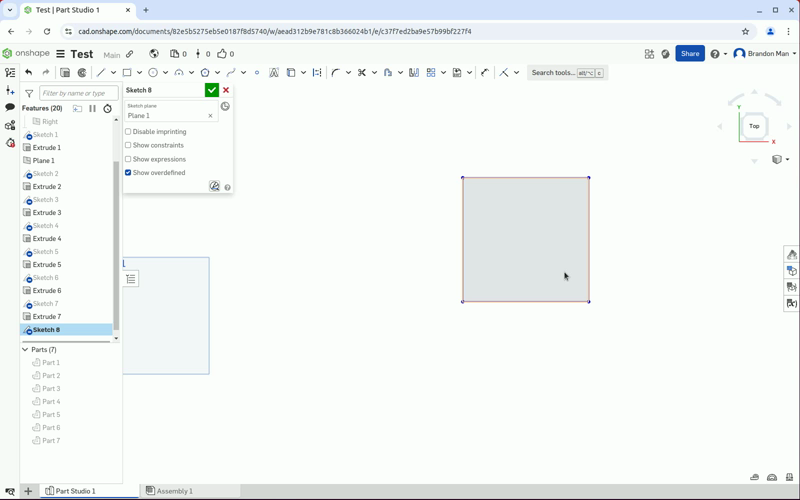
scroll(6)
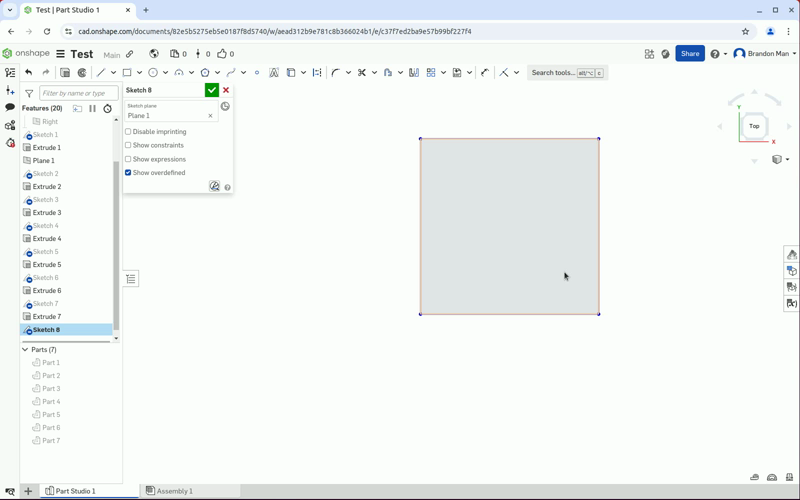
scroll(6)
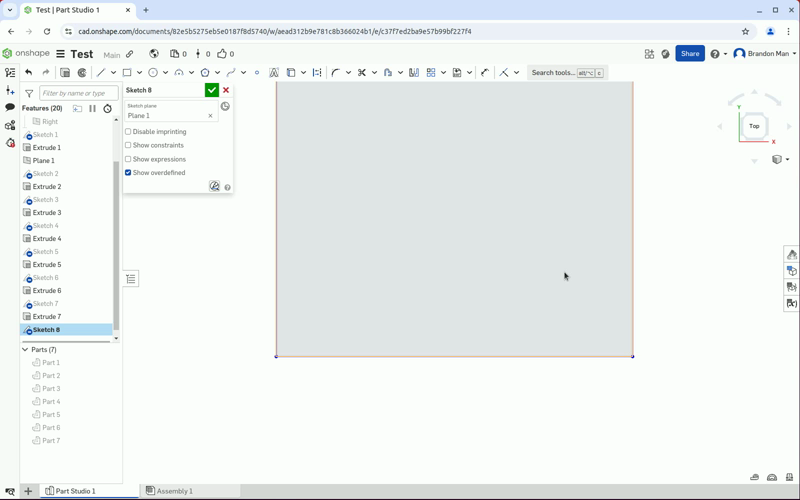
click(564, 271)
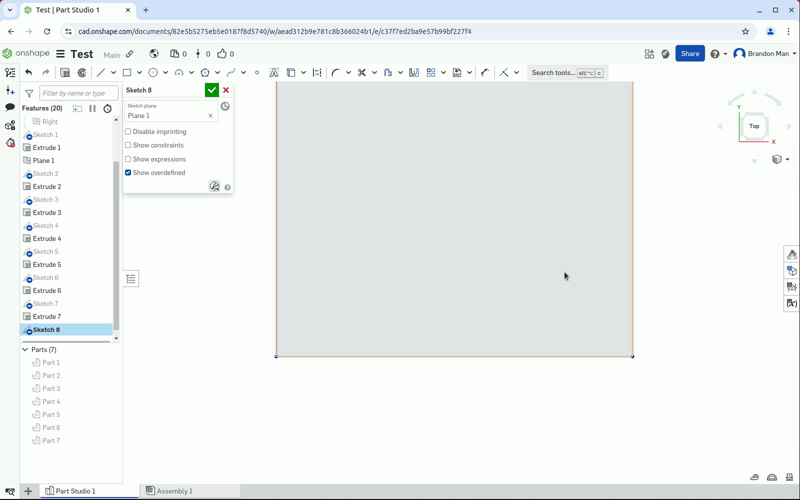
scroll(-6)
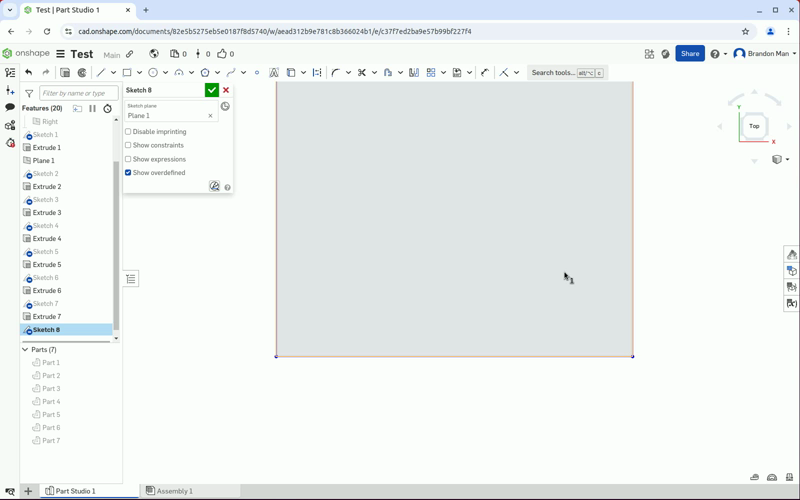
scroll(-6)
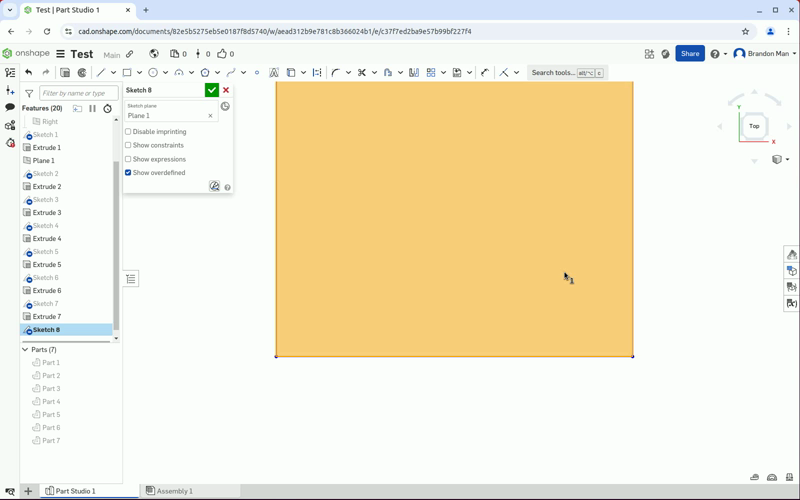
scroll(-6)
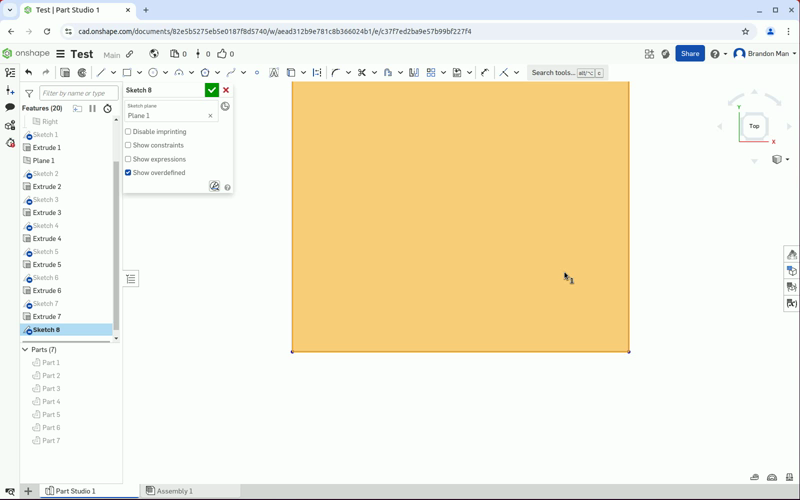
scroll(-6)
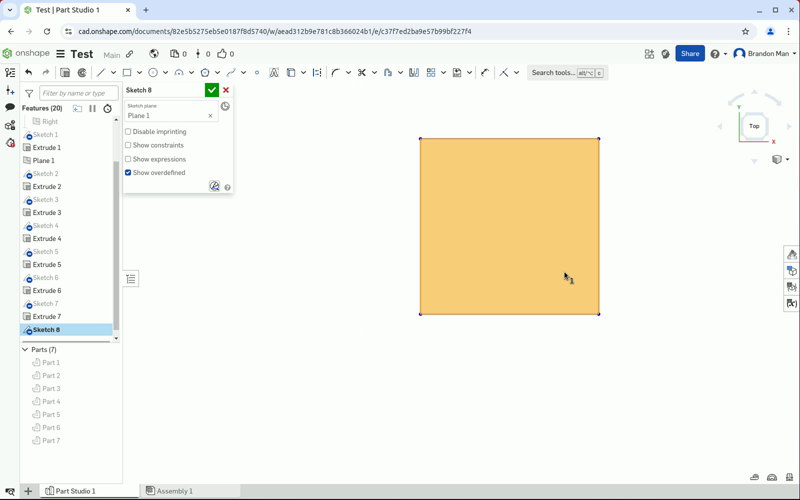
scroll(-6)
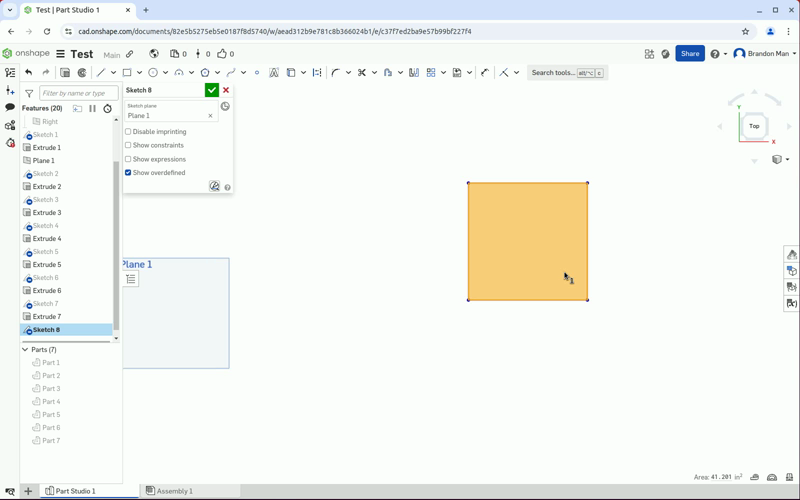
scroll(-6)
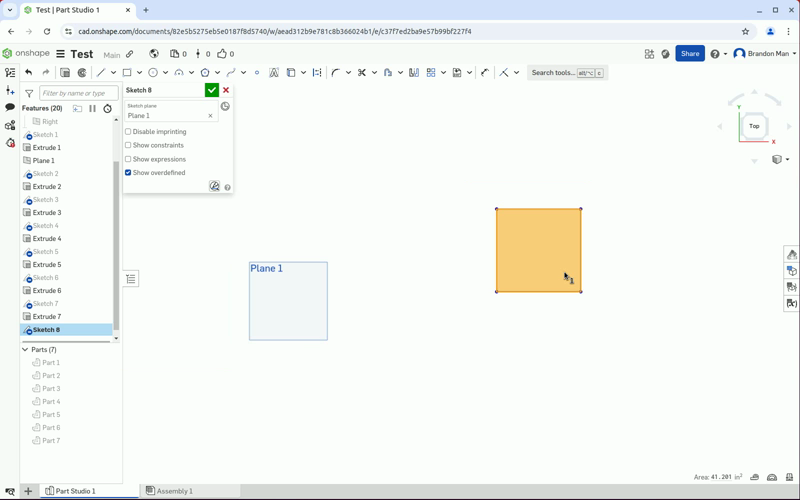
scroll(-6)
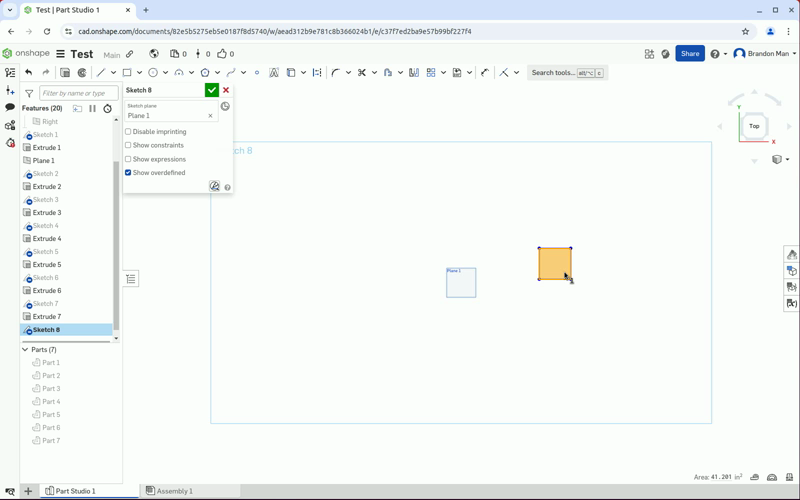
mouse_move(73, 352)
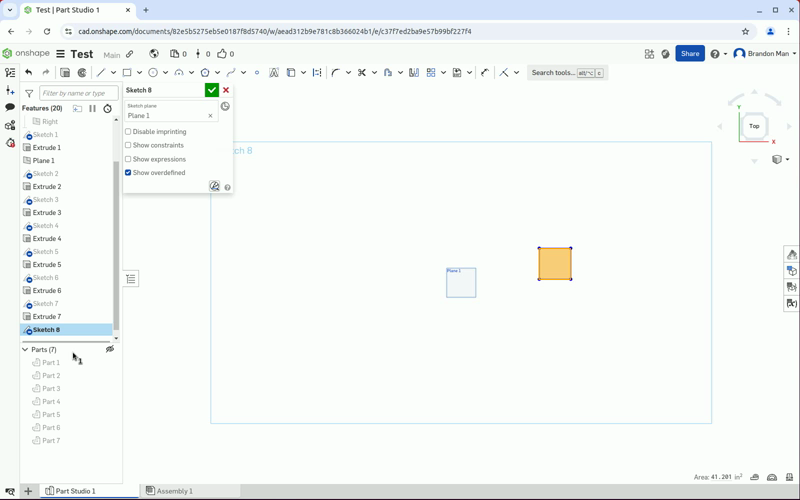
key(shift+y)
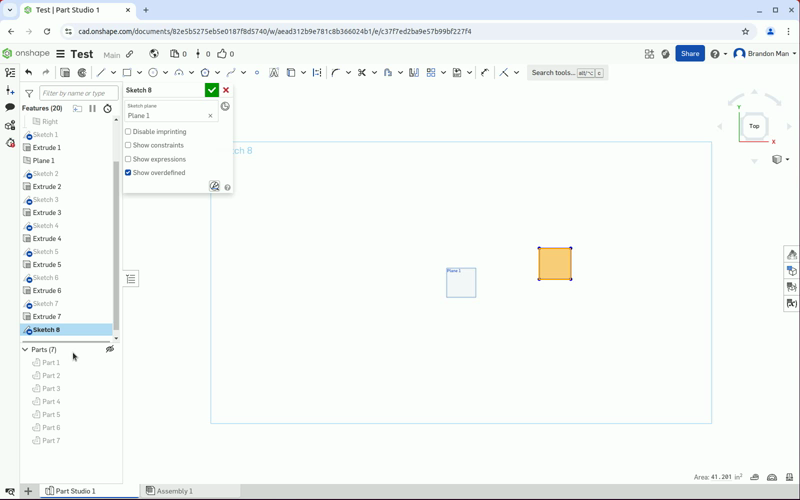
key(shift+e)
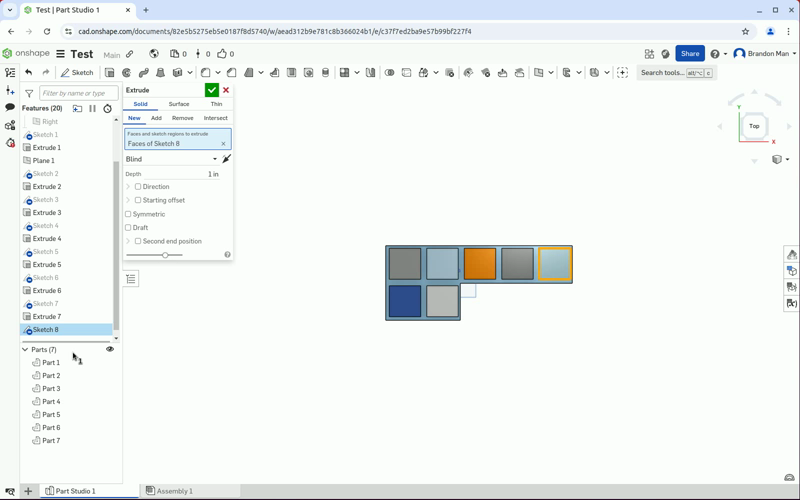
mouse_move(143, 106)
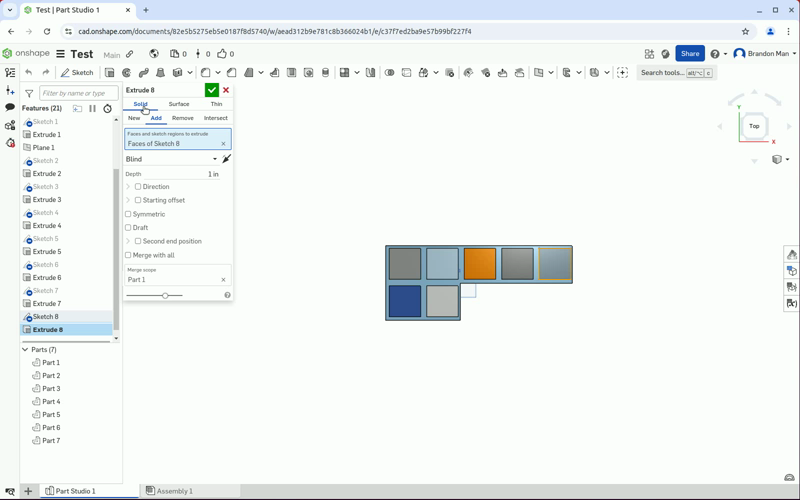
click(143, 106)
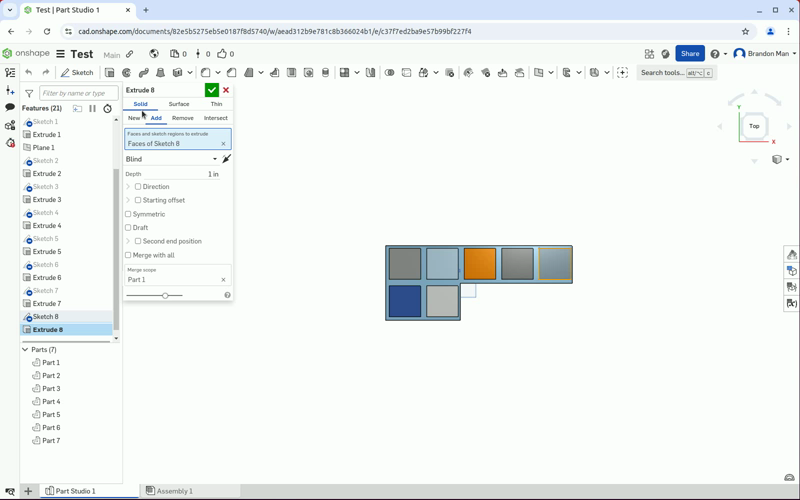
mouse_move(137, 120)
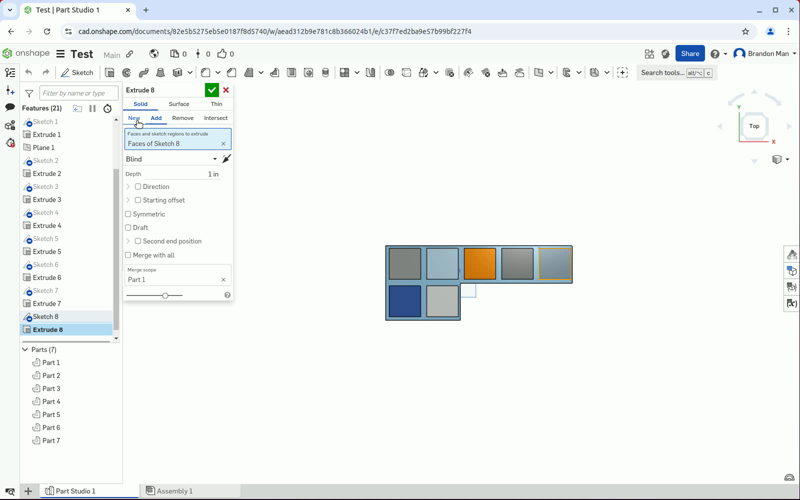
click(137, 120)
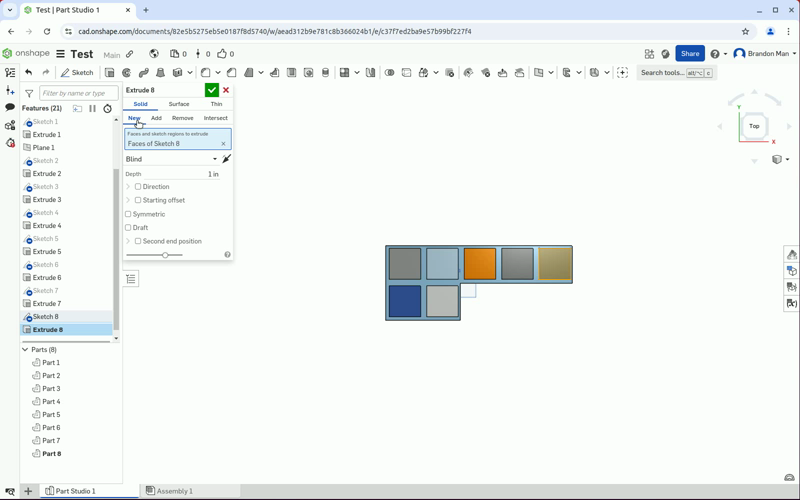
key(tab, 4)
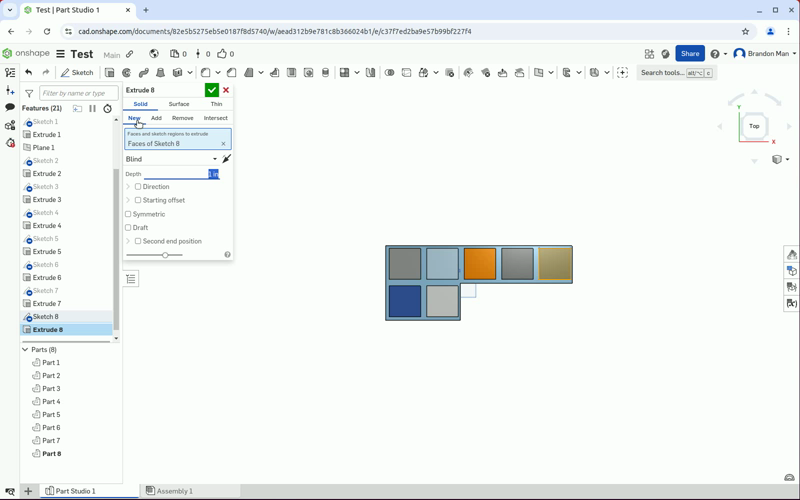
text(0.722)
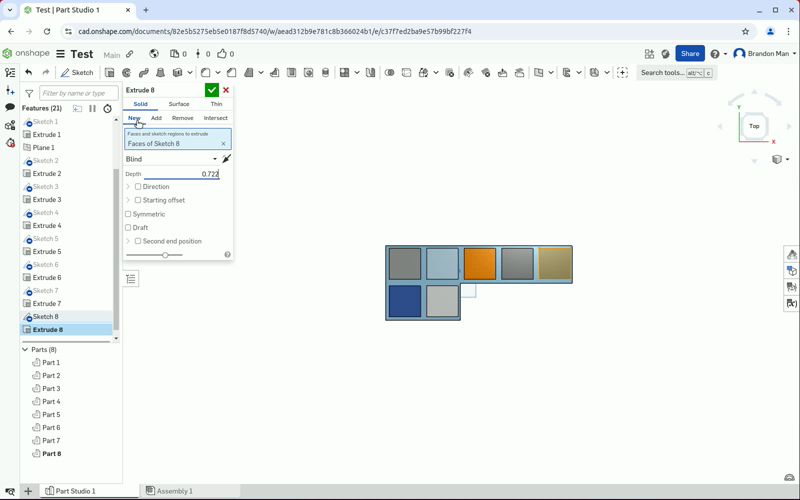
key(enter)
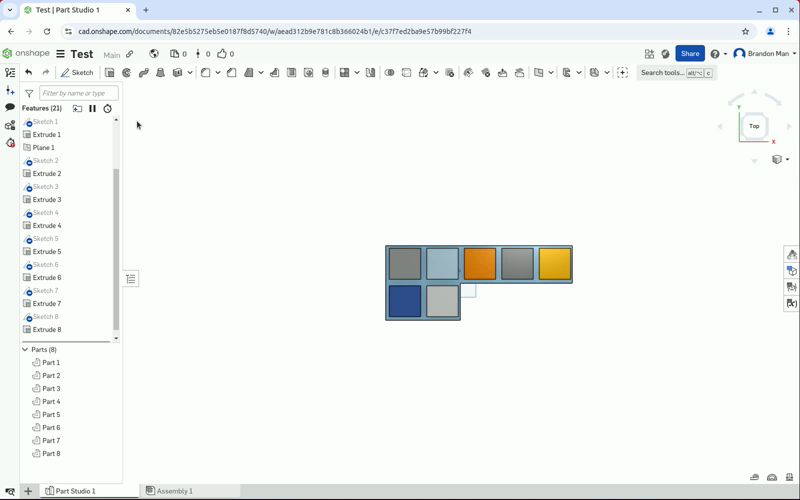
key(shift+h)
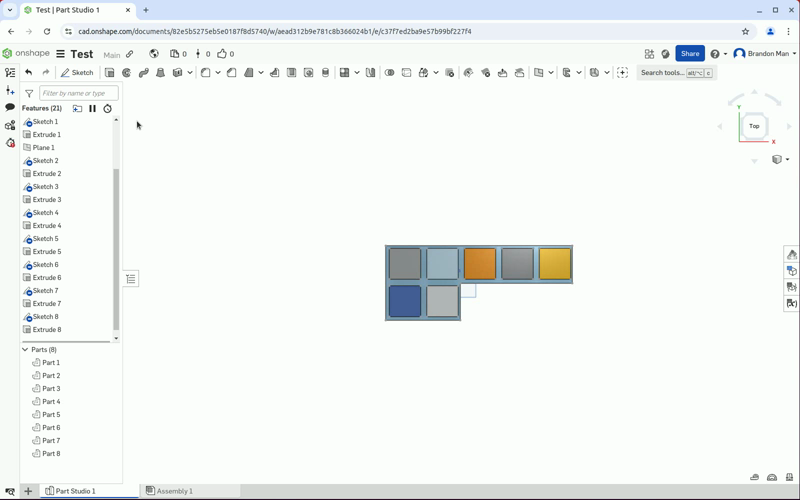
key(shift+h)
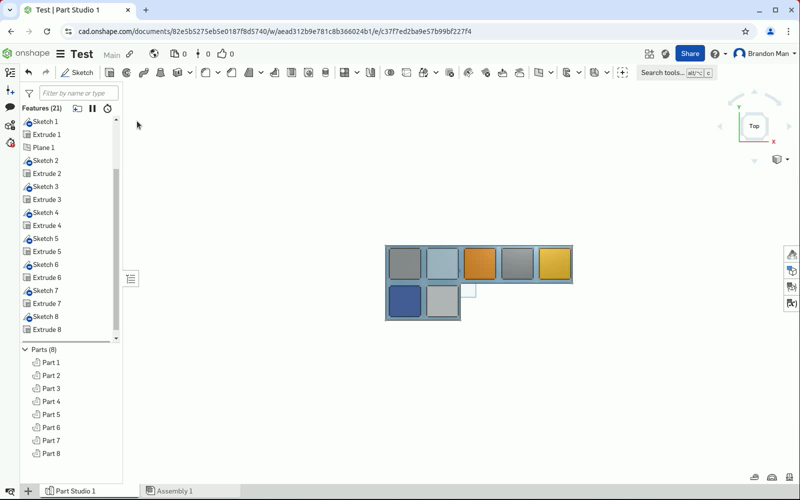
key(shift+7)
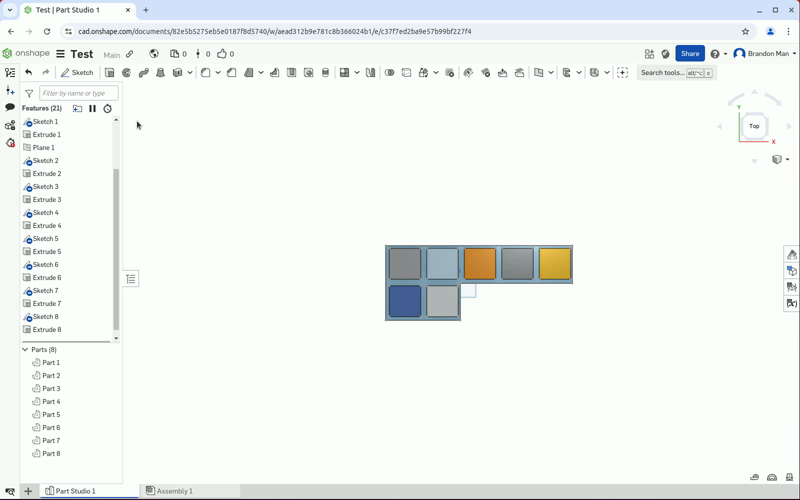
key(up, 3)
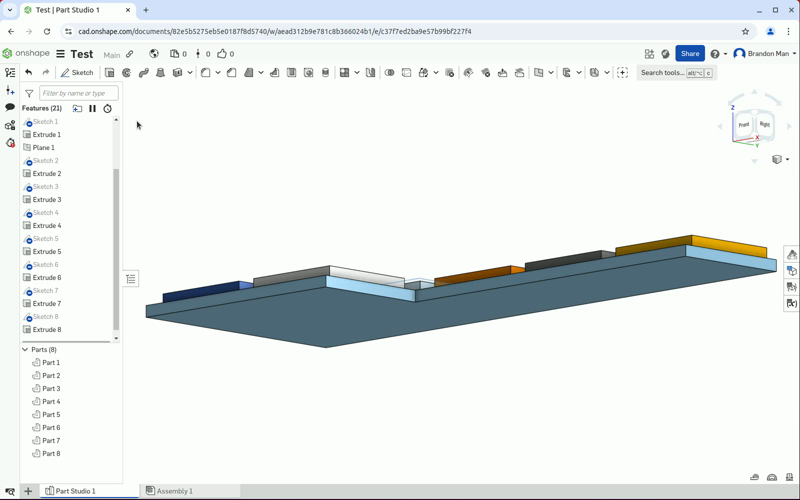
key(left, 3)
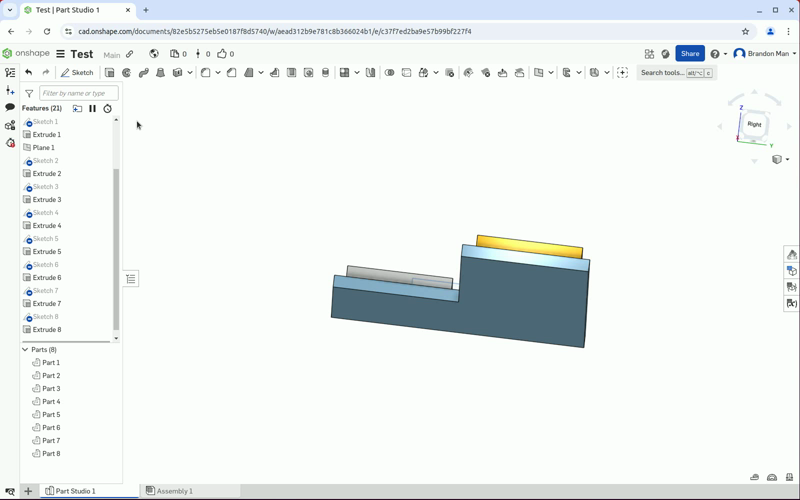
key(right, 3)
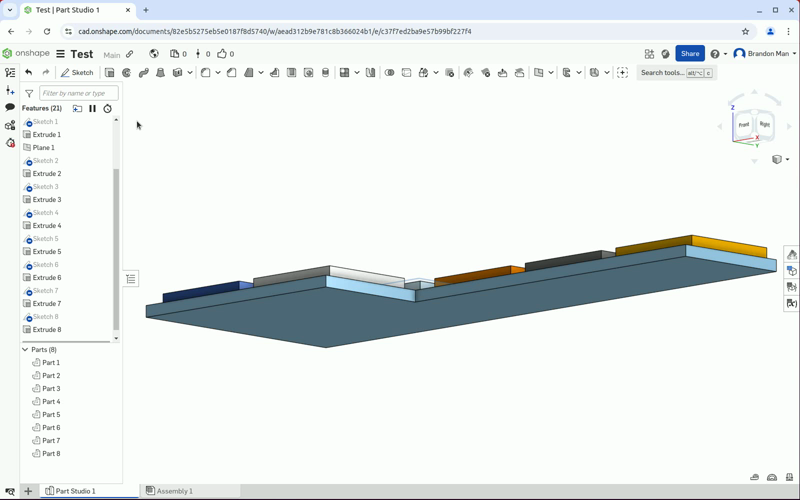
key(down, 3)
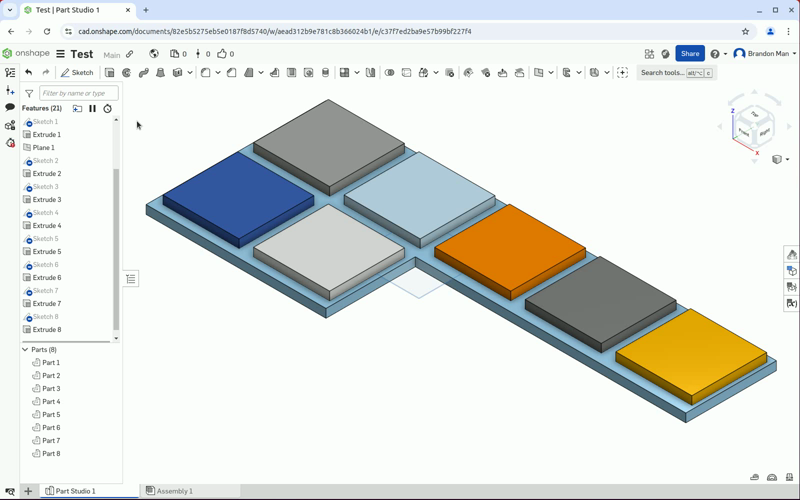
mouse_move(69, 124)
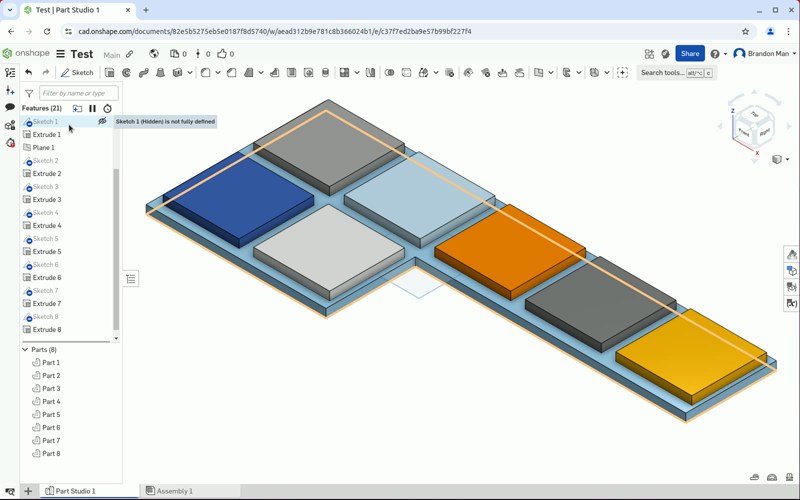
click(69, 124)